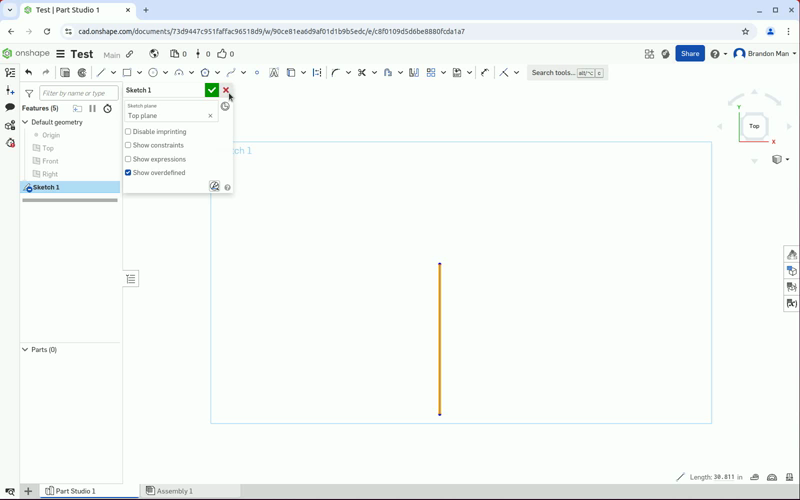
key(shift+h)
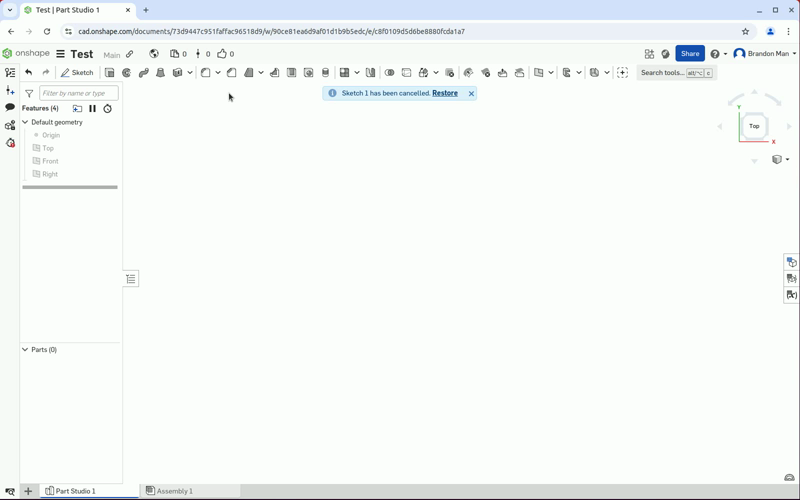
mouse_move(73, 352)
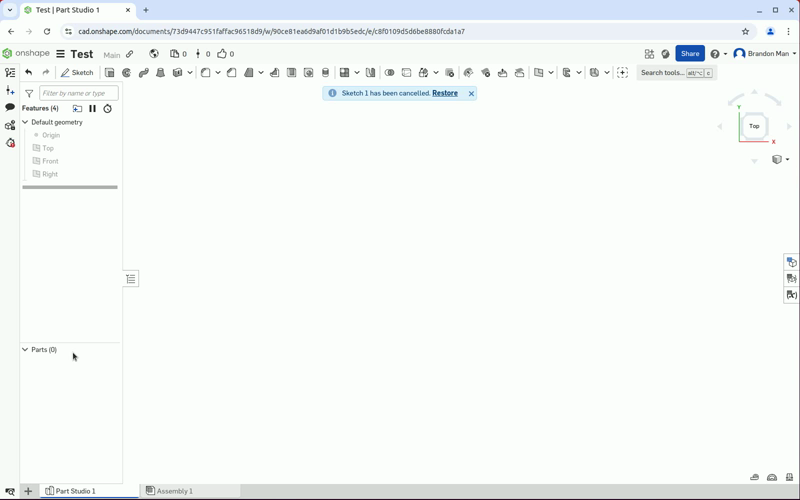
key(y)
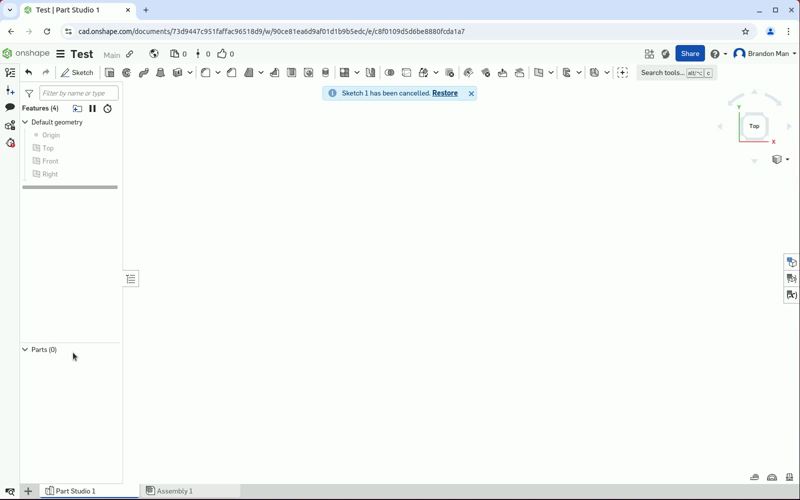
key(shift+p)
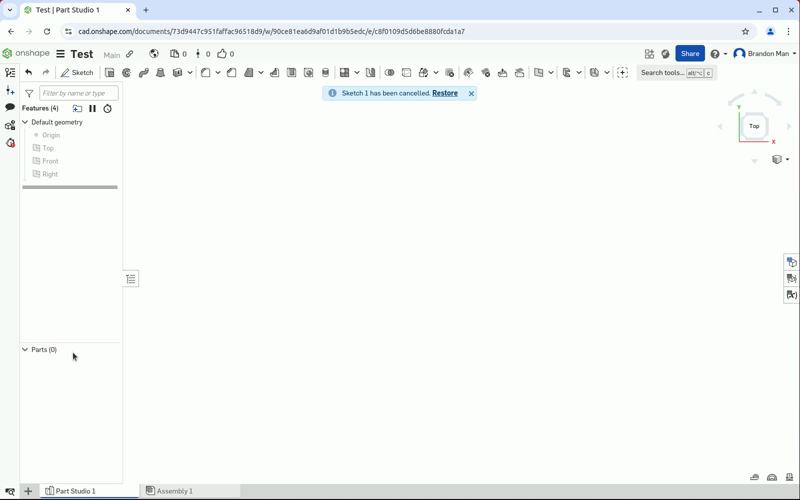
key(space)
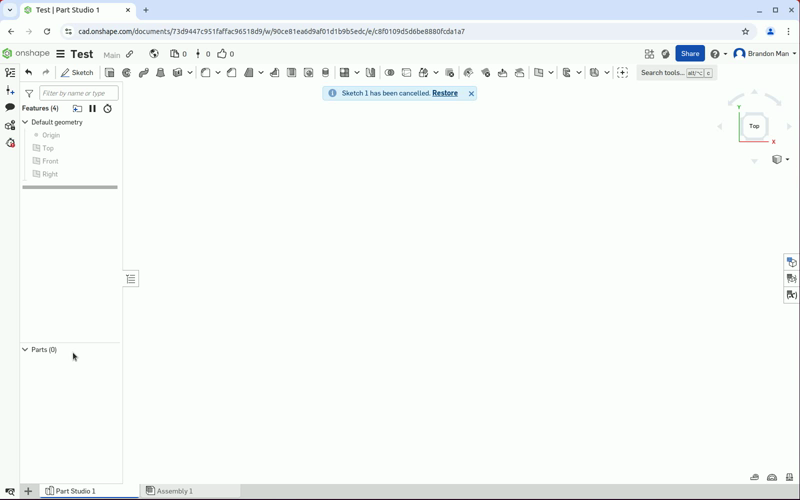
key_down(shift)
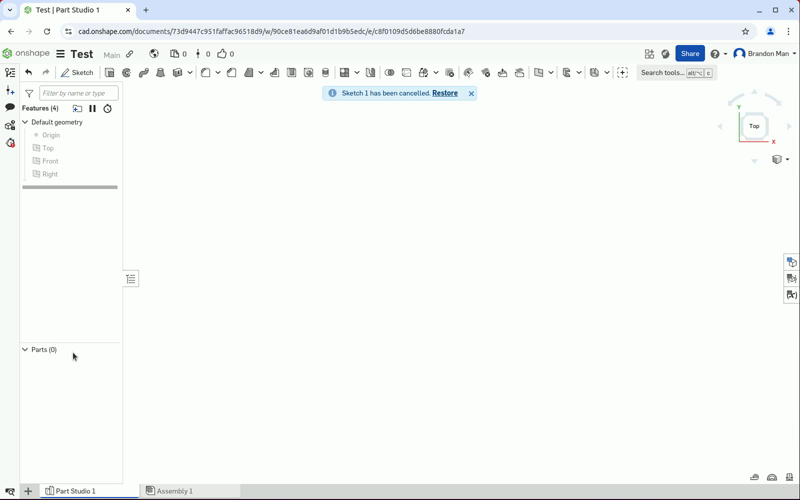
key(up)
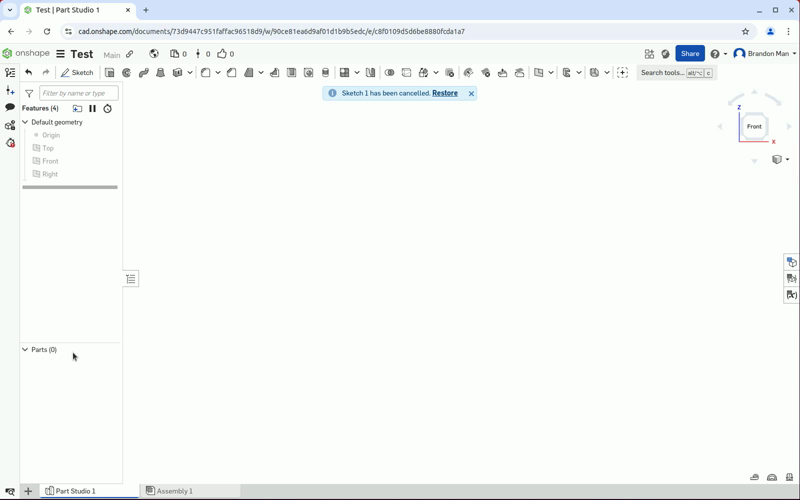
key_up(shift)
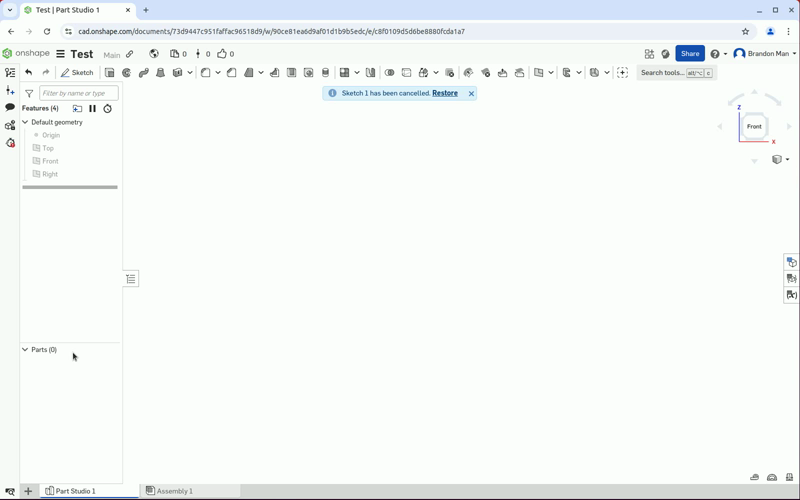
mouse_move(73, 352)
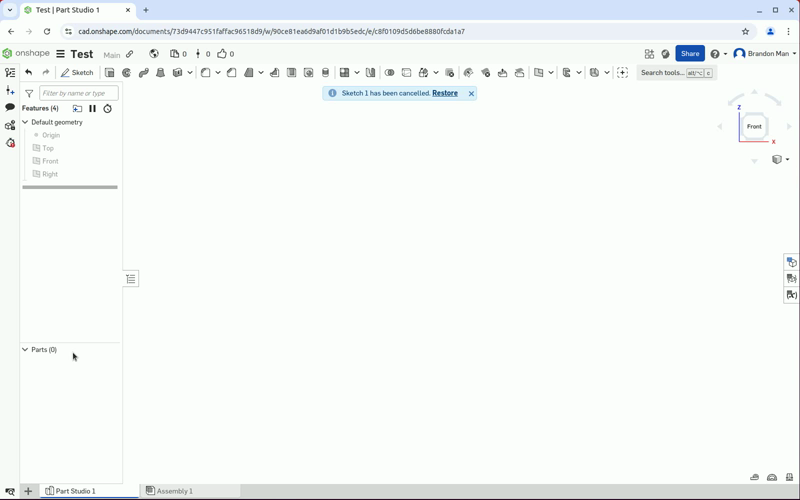
key(shift+y)
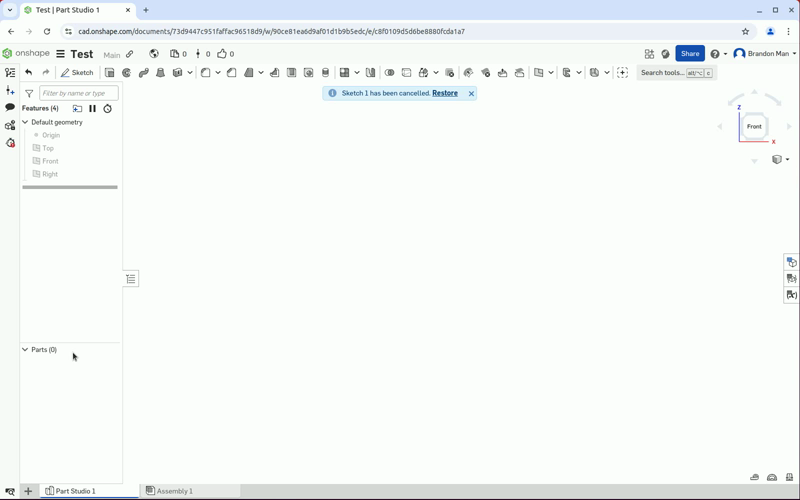
key(shift+s)
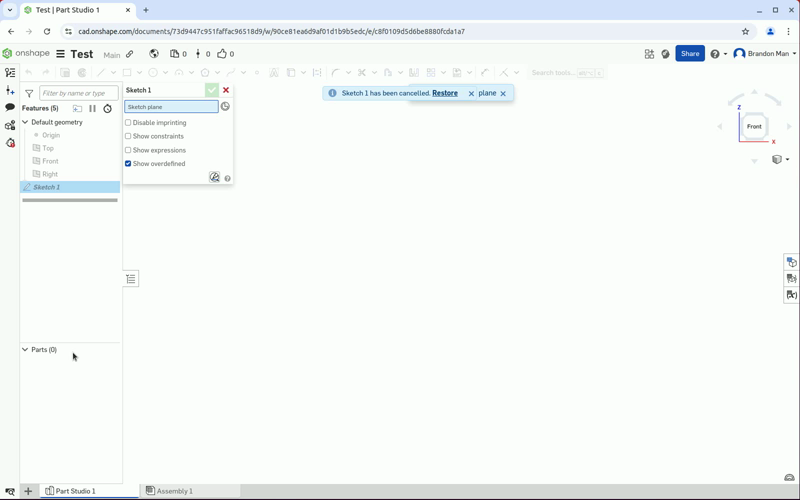
mouse_move(73, 163)
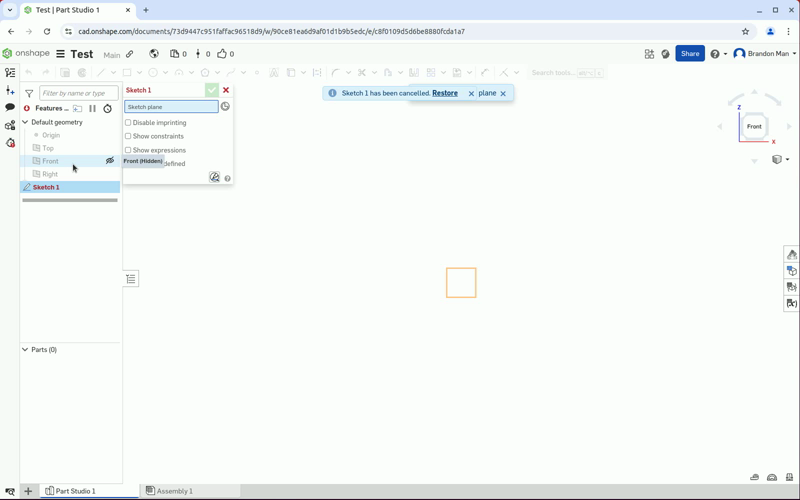
click(73, 163)
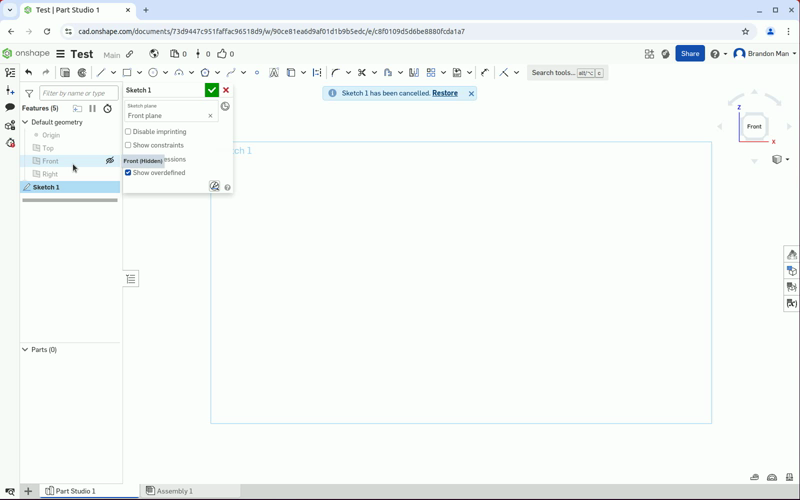
mouse_move(73, 352)
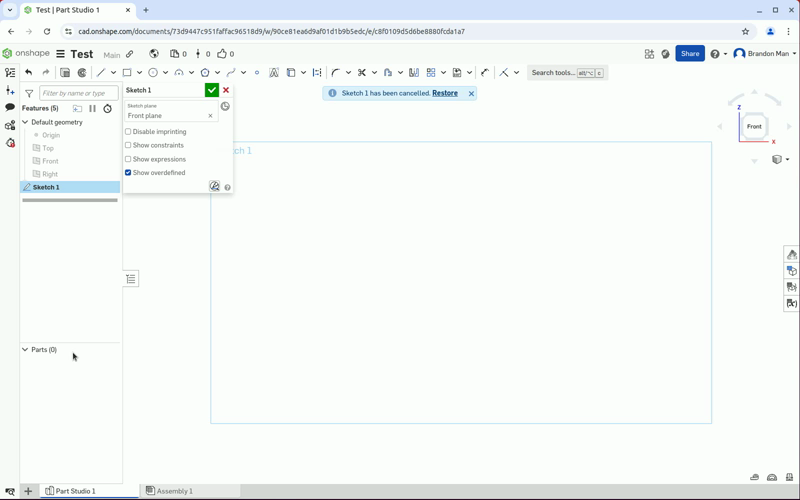
key(y)
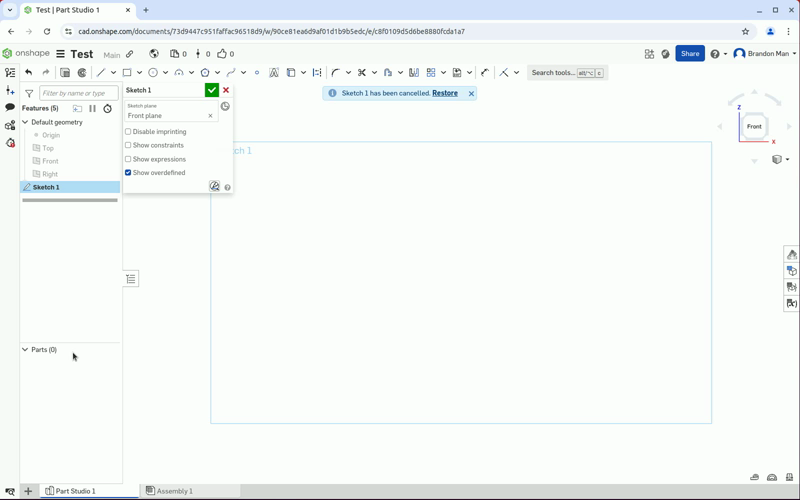
key(a)
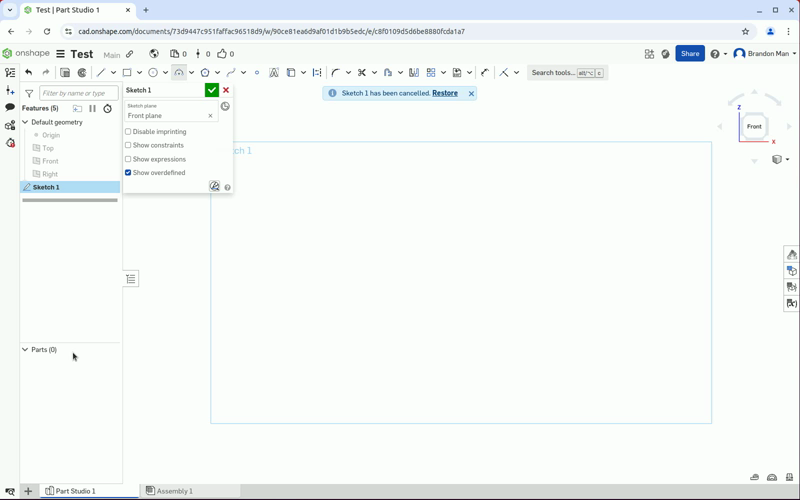
key_down(shift)
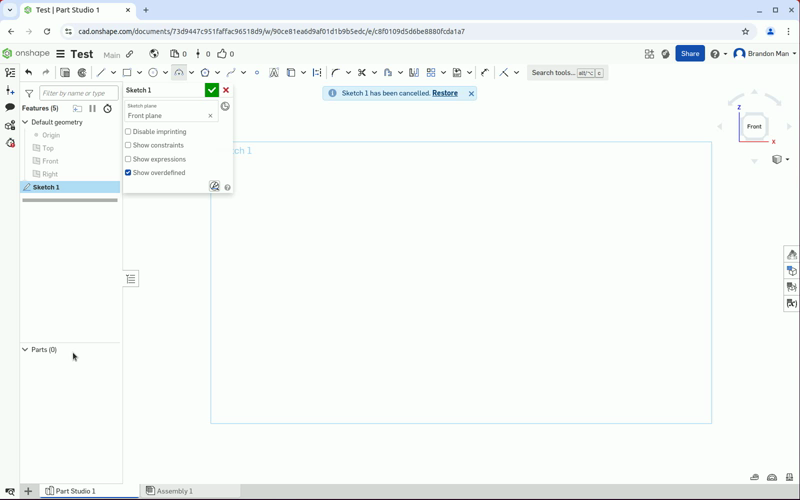
mouse_move(460, 226)
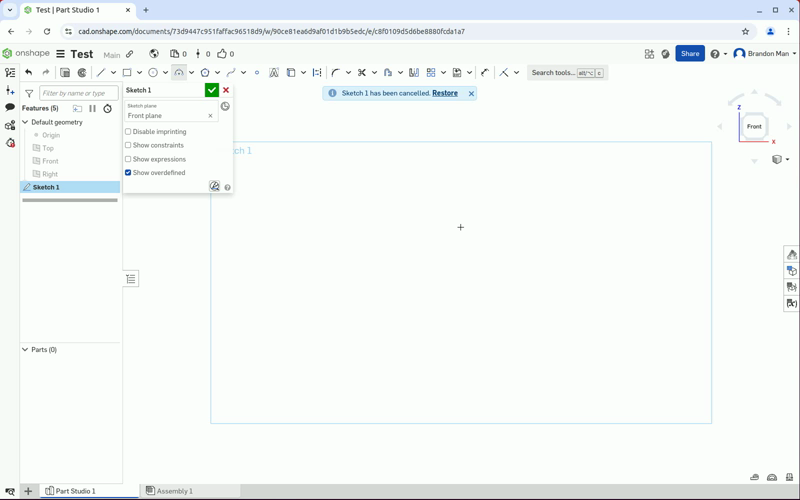
click(460, 226)
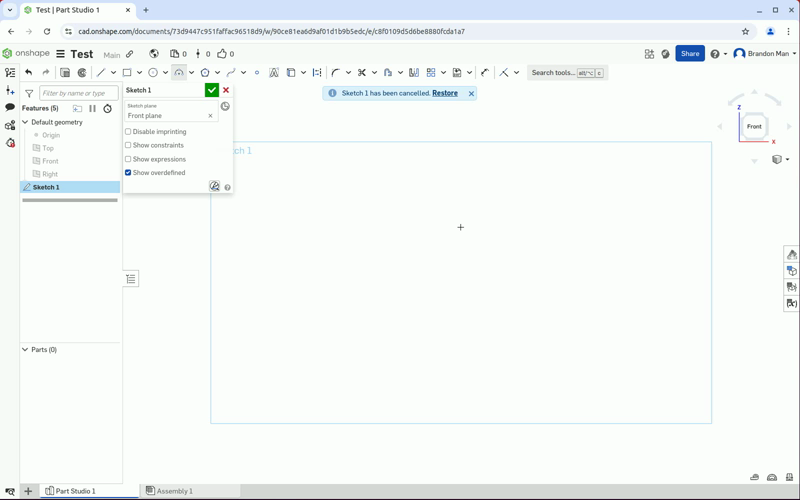
key_up(shift)
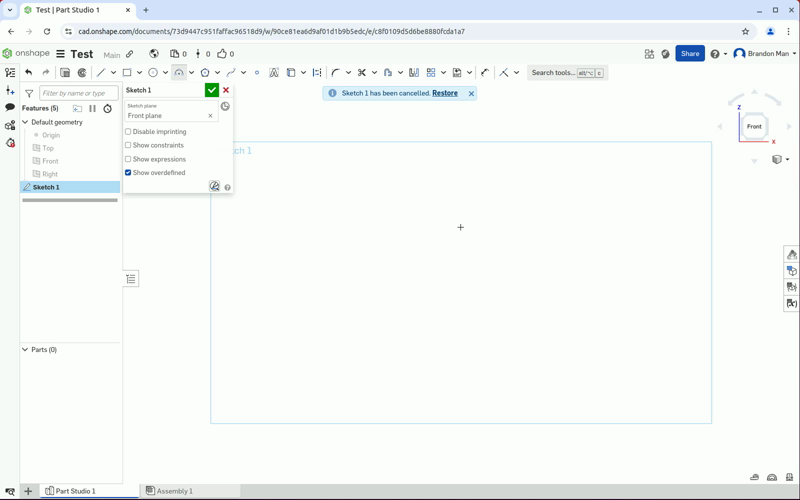
key_down(shift)
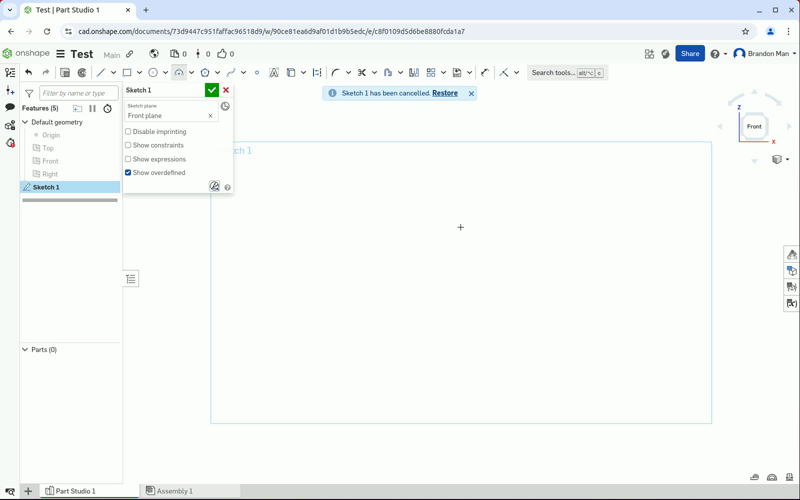
mouse_move(515, 269)
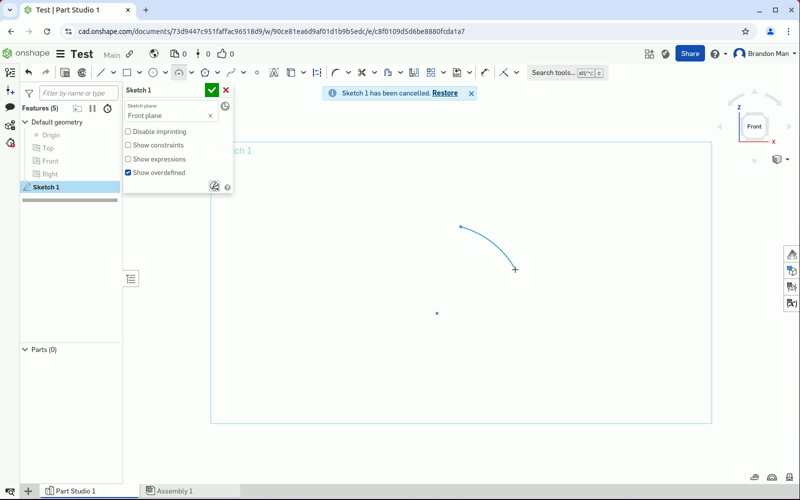
click(515, 269)
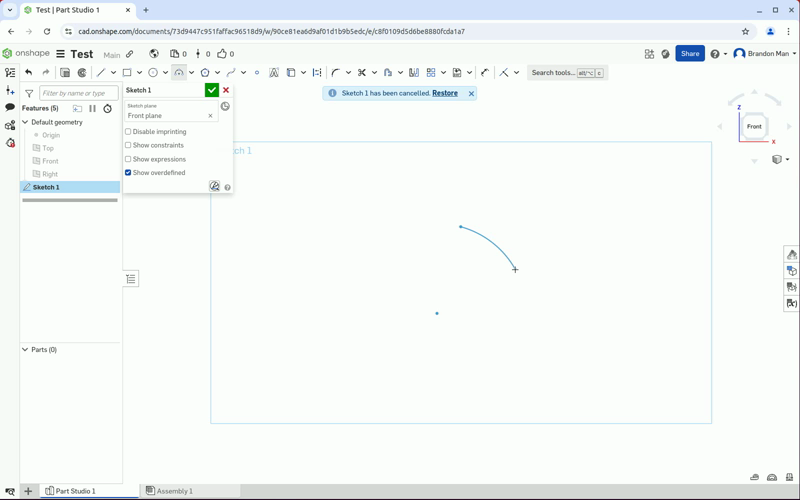
mouse_move(495, 238)
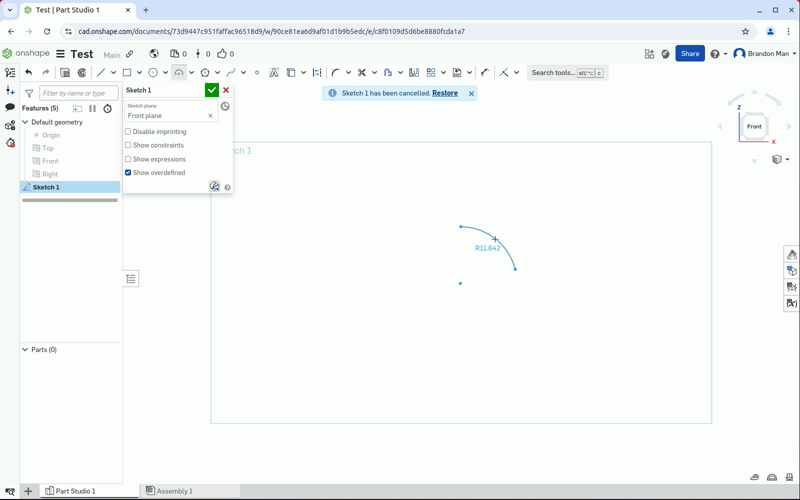
click(495, 238)
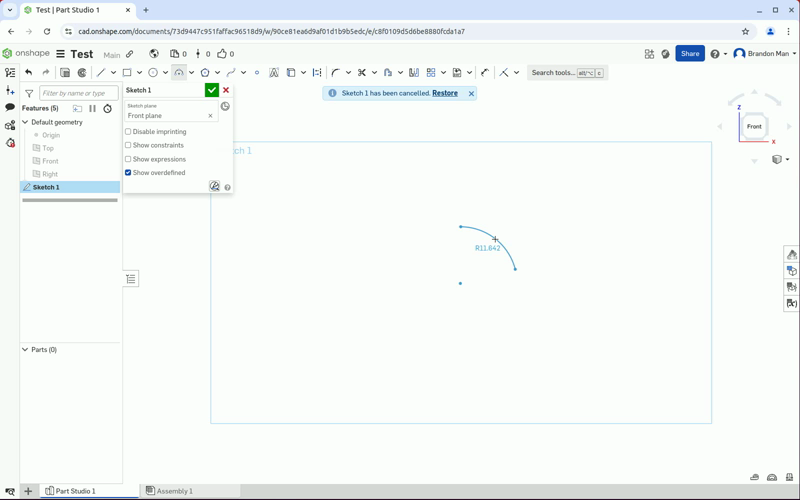
key_up(shift)
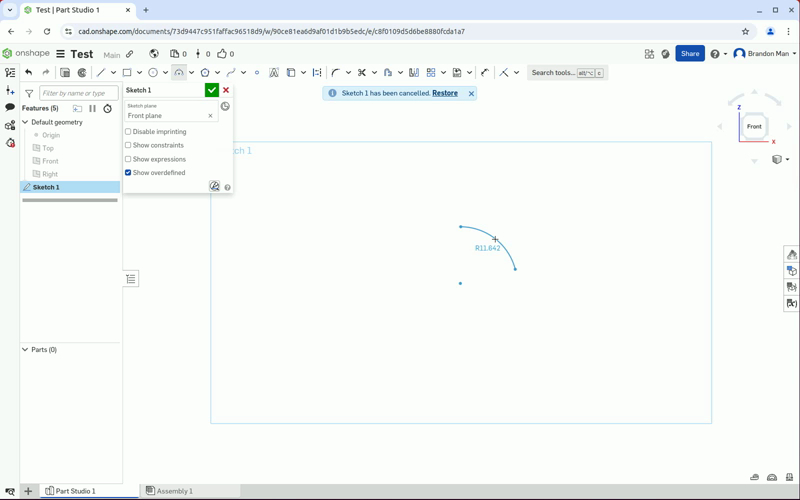
key(esc)
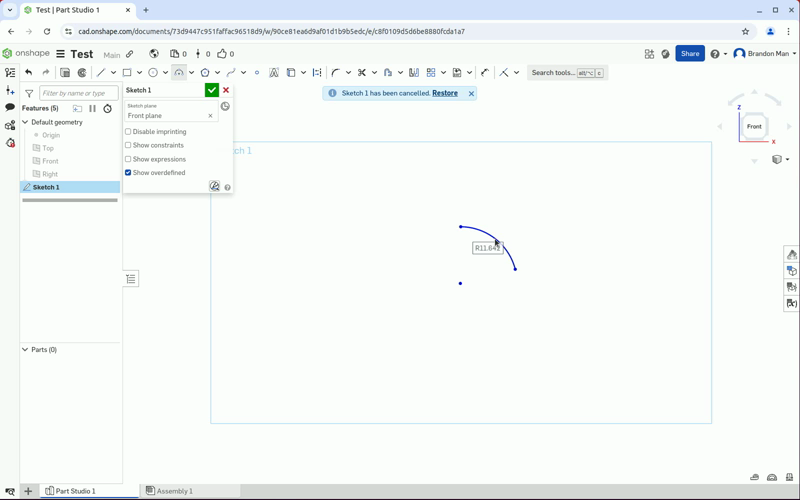
key(l)
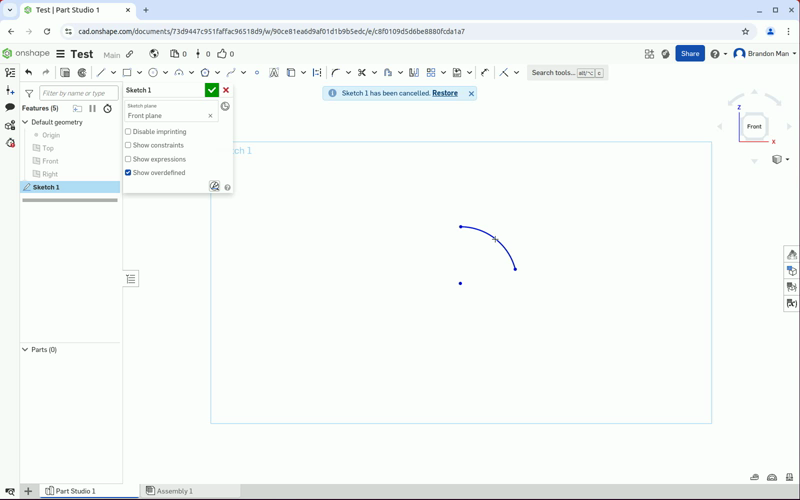
mouse_move(515, 269)
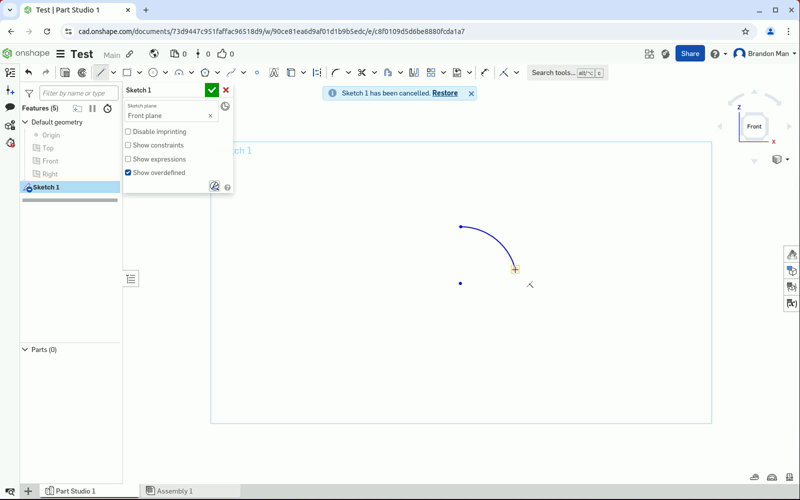
click(515, 269)
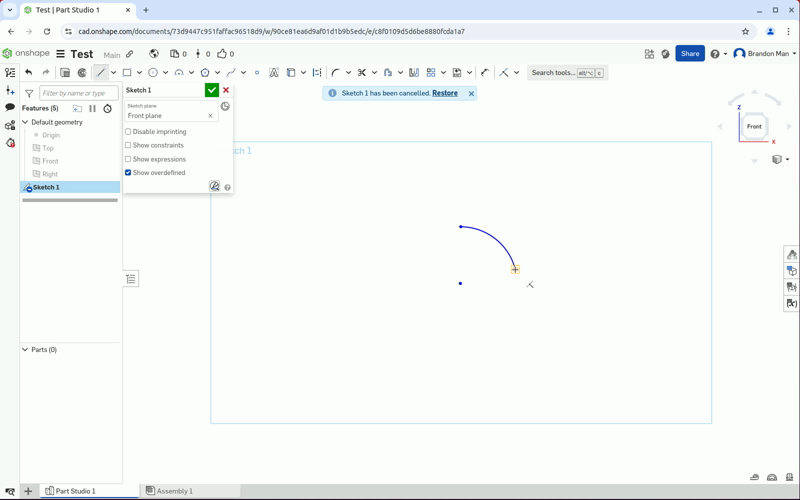
key_down(shift)
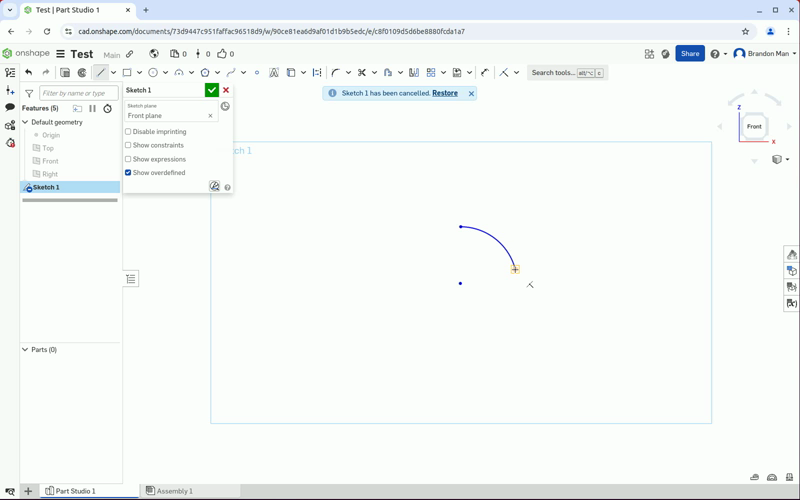
mouse_move(545, 269)
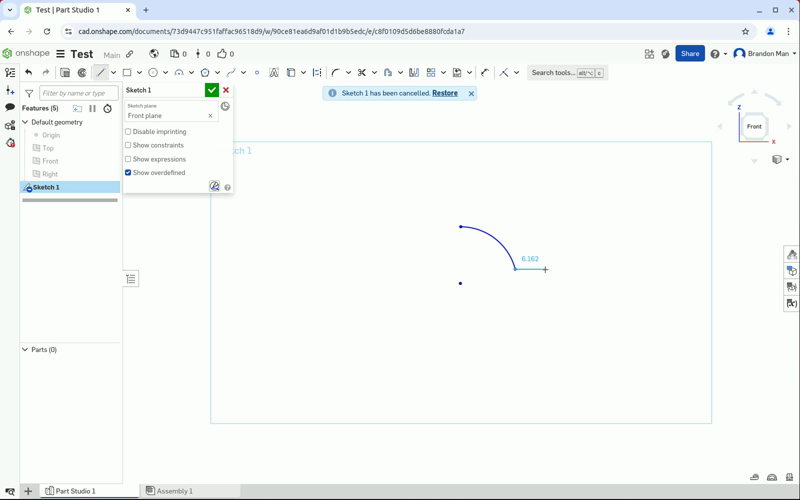
mouse_move(573, 269)
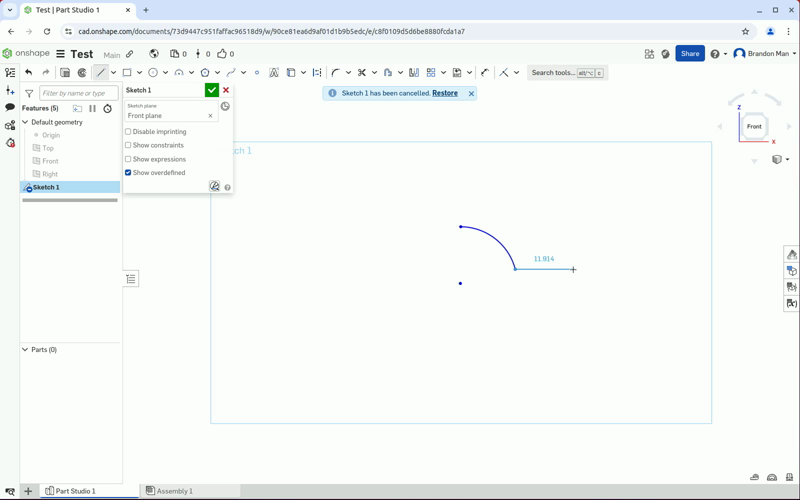
click(573, 269)
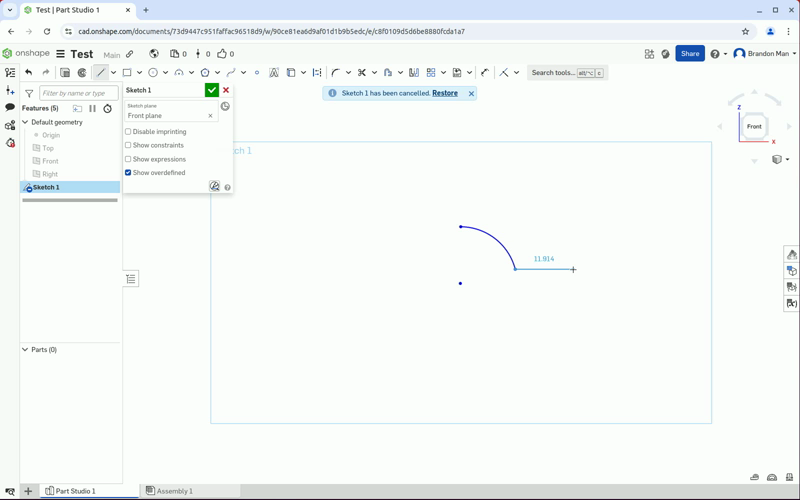
key_up(shift)
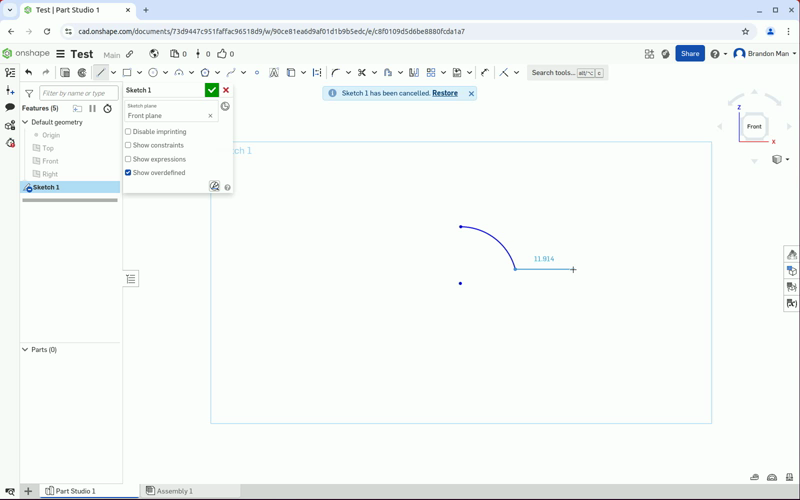
key_down(shift)
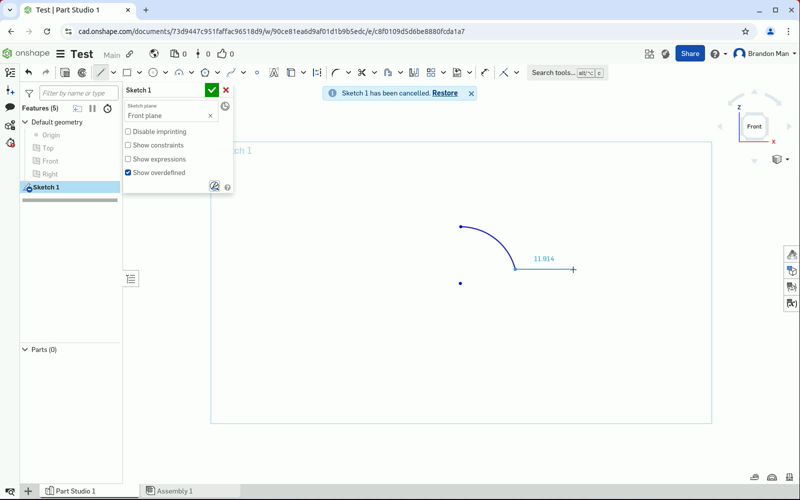
mouse_move(589, 269)
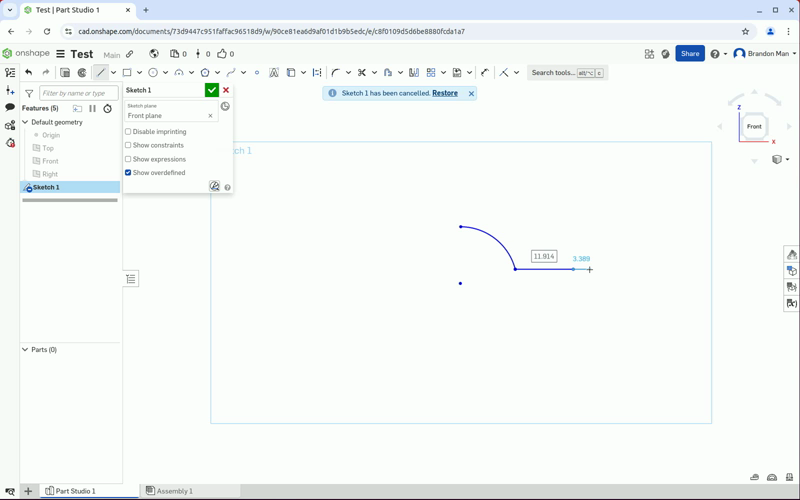
mouse_move(573, 255)
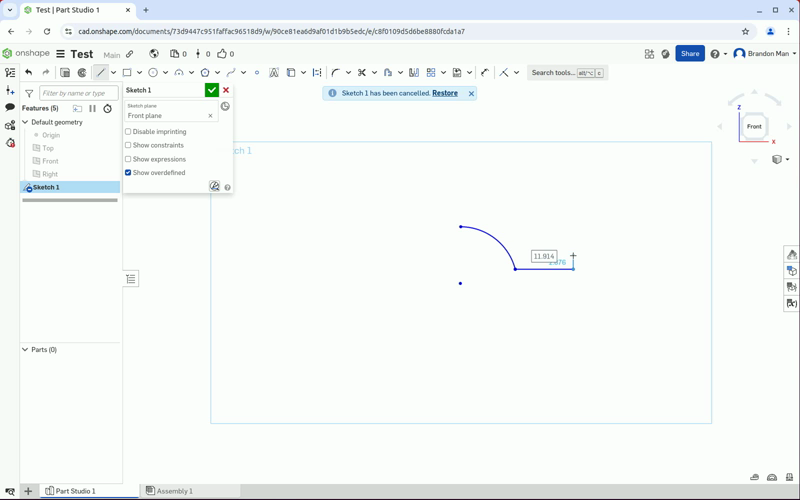
click(573, 255)
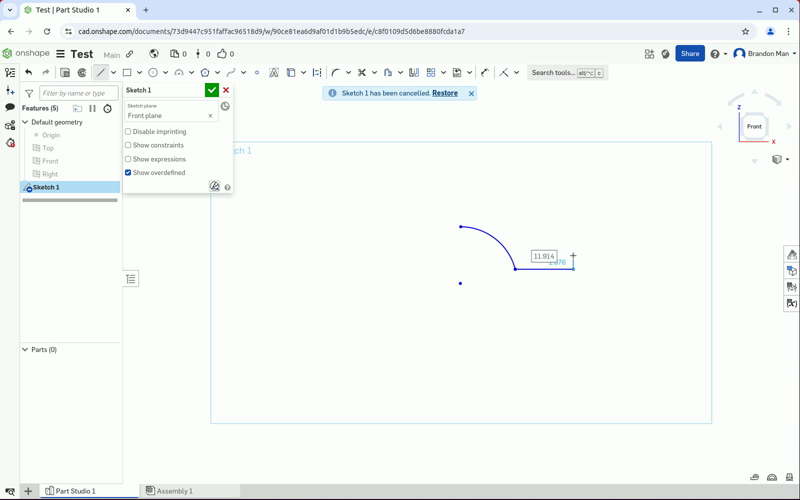
key_up(shift)
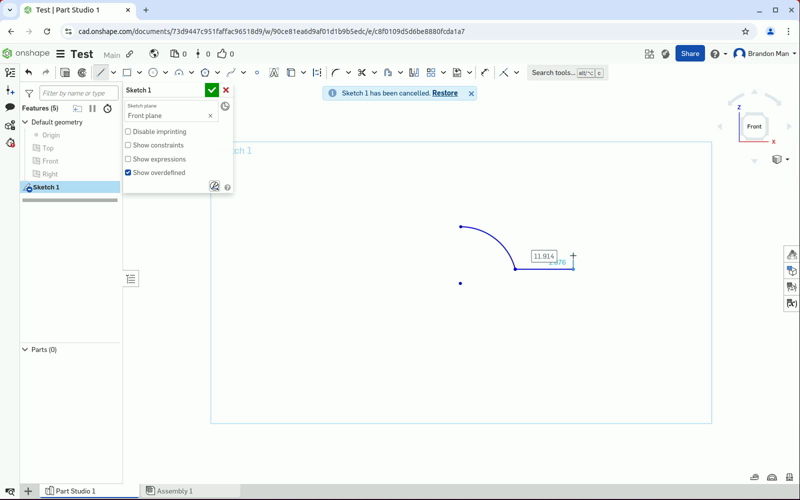
key_down(shift)
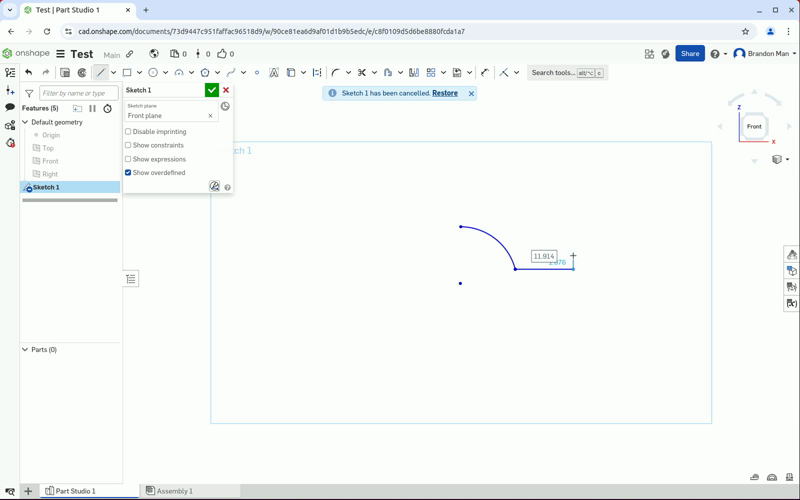
mouse_move(589, 255)
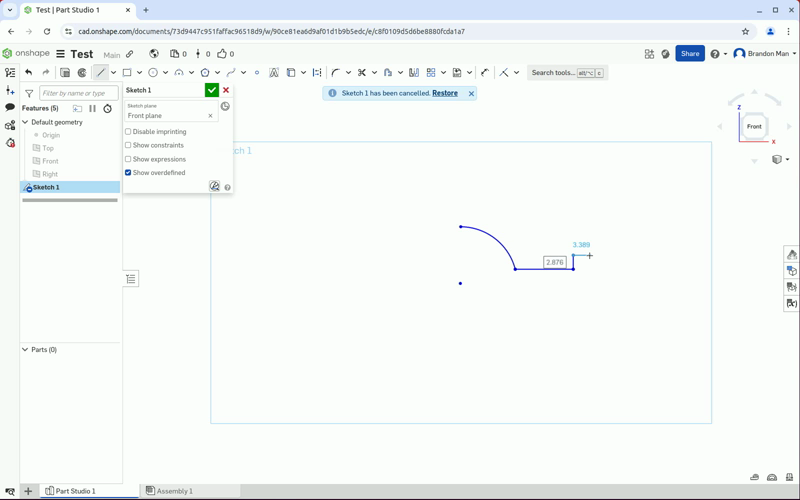
mouse_move(544, 226)
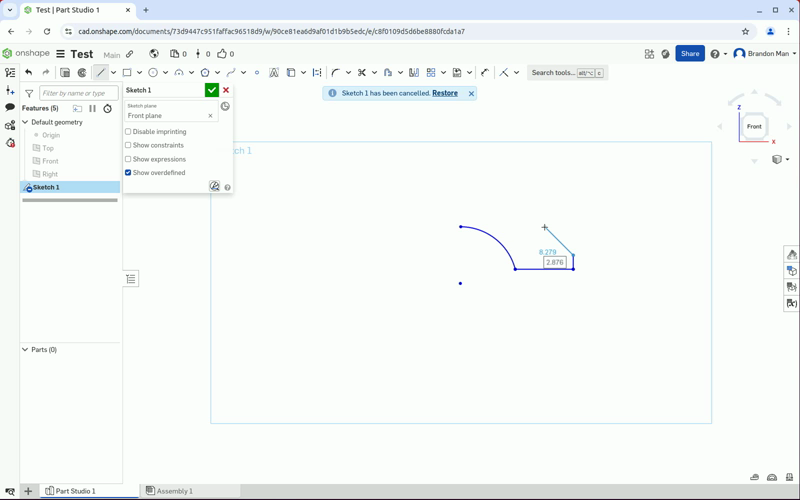
click(544, 226)
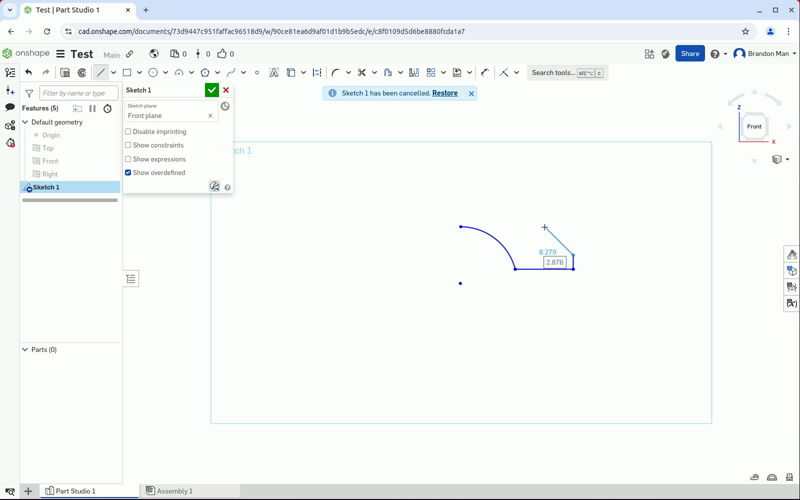
key_up(shift)
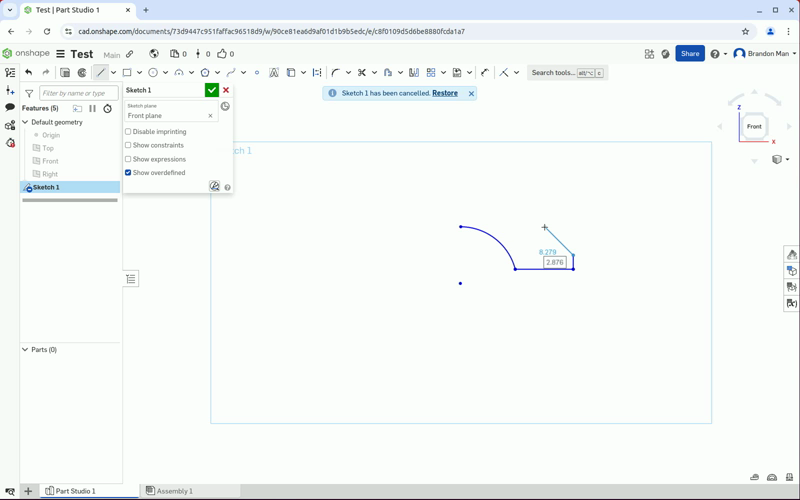
key_down(shift)
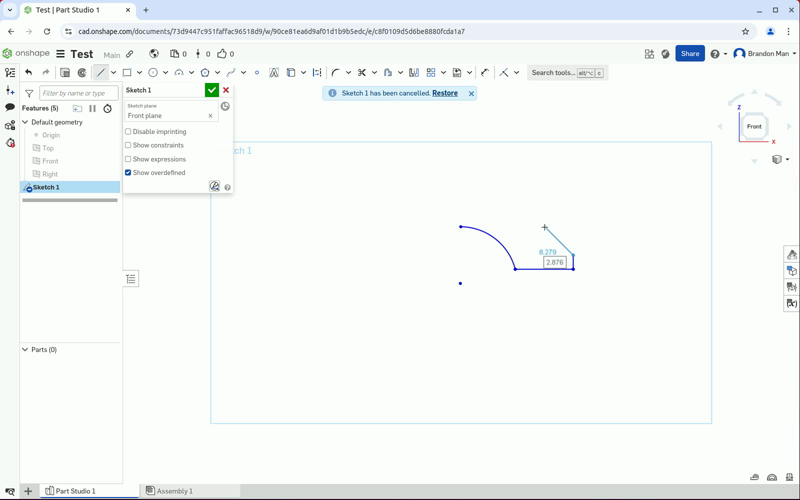
mouse_move(460, 226)
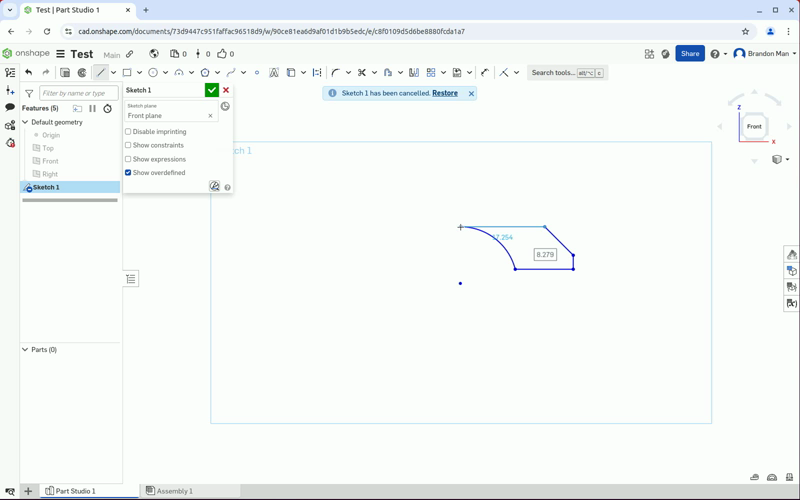
key_up(shift)
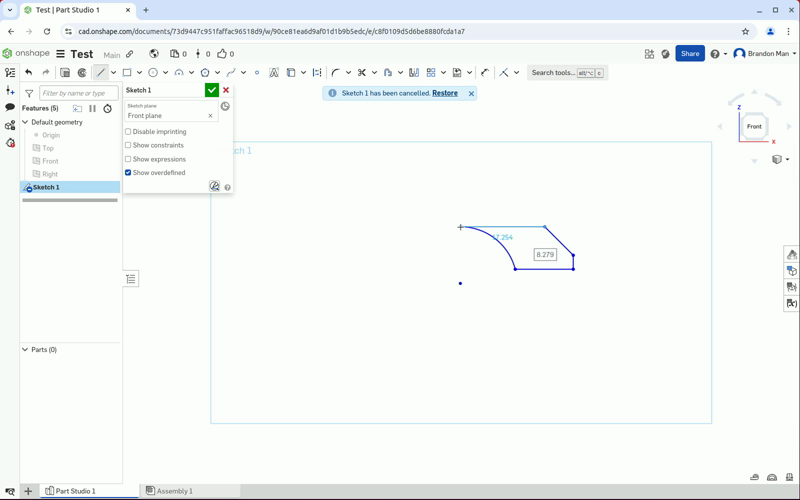
click(460, 226)
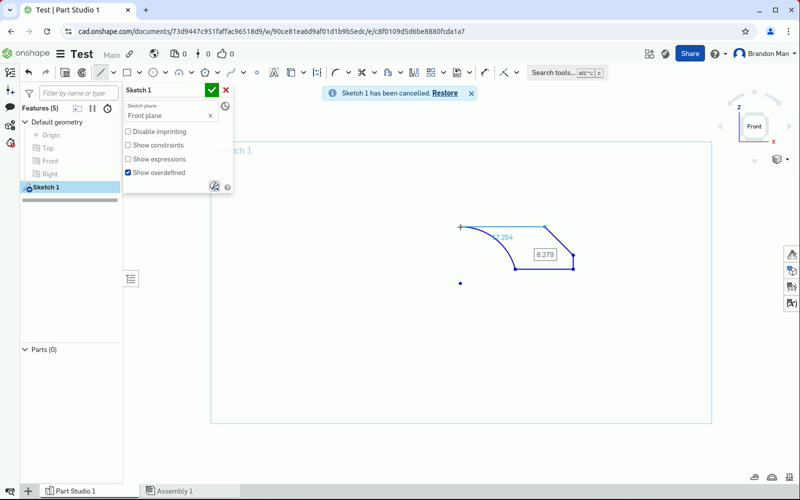
key(esc)
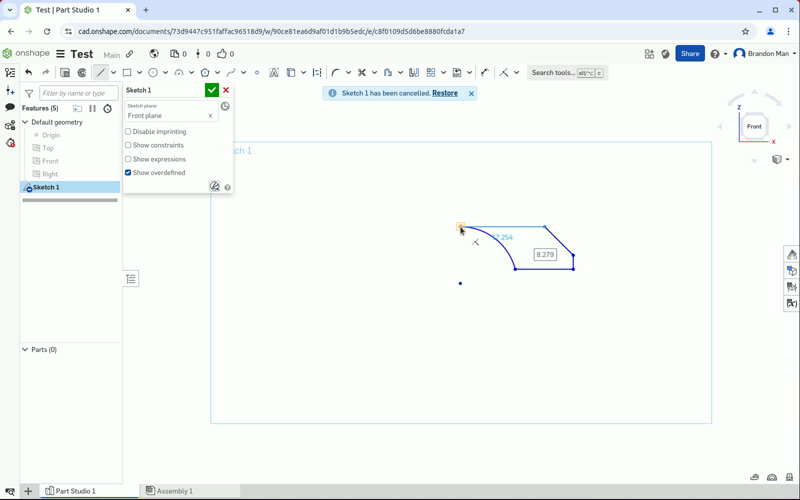
mouse_move(541, 237)
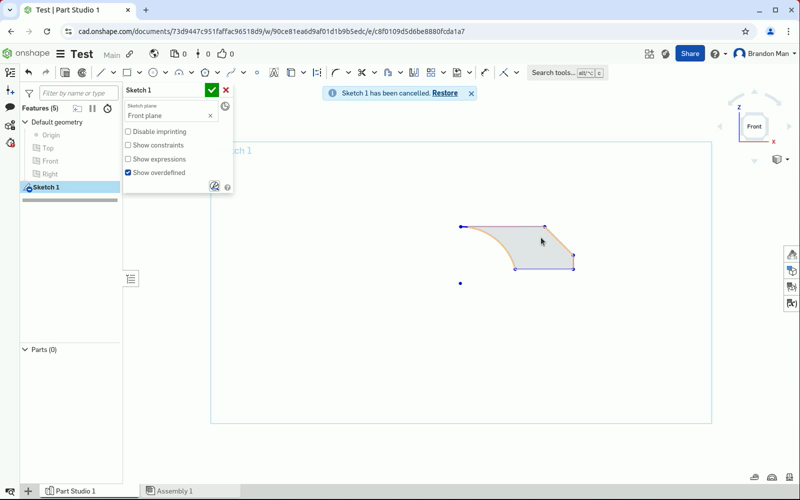
click(541, 237)
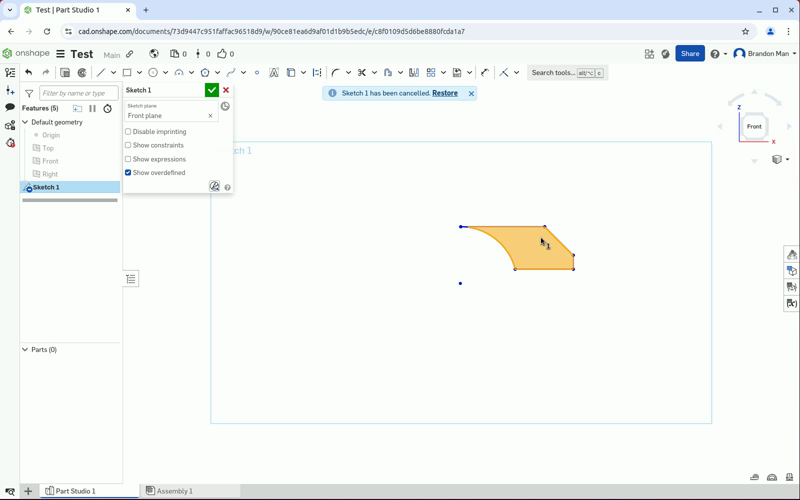
mouse_move(73, 352)
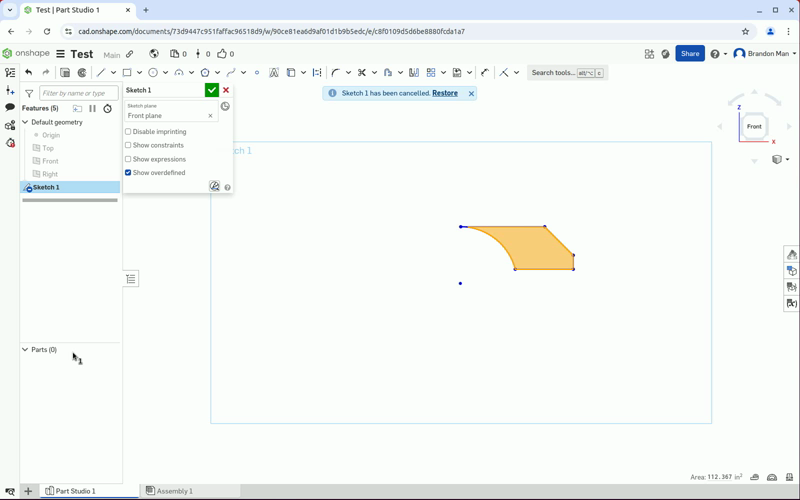
key(shift+y)
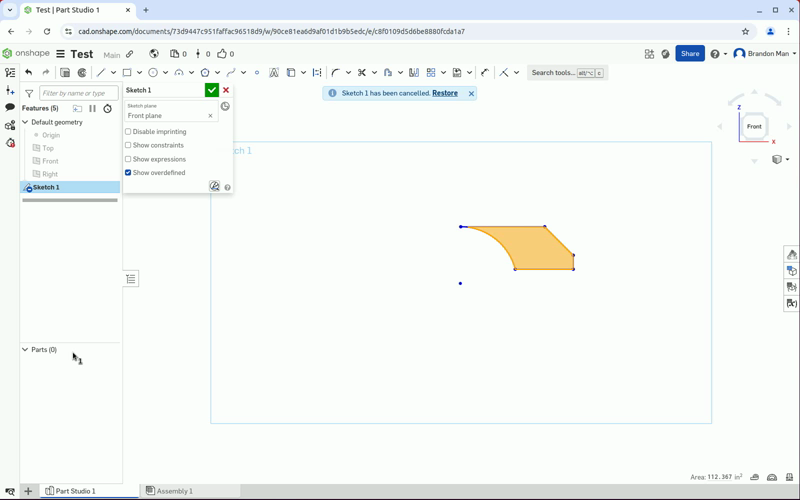
key(shift+e)
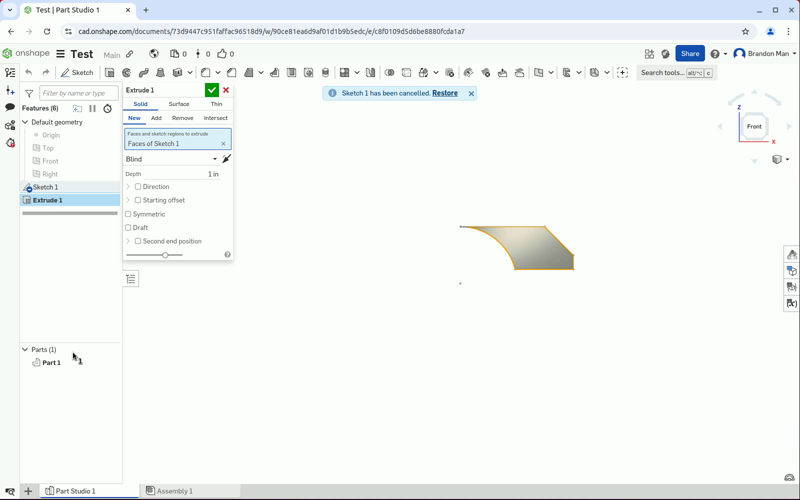
mouse_move(143, 106)
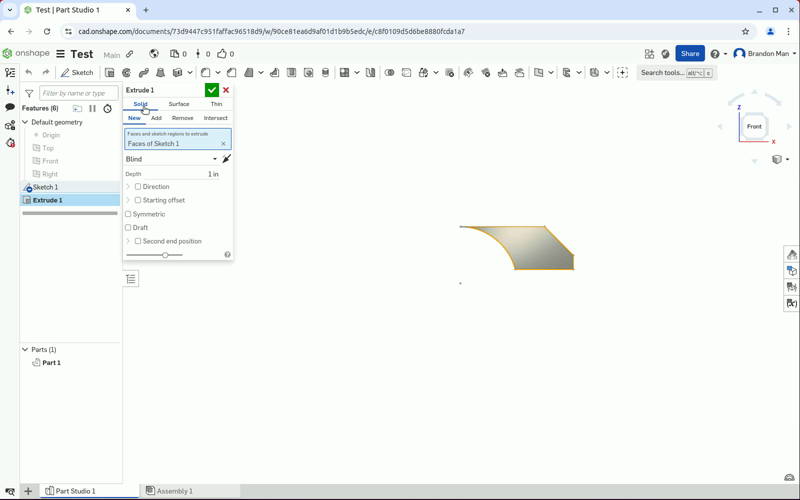
click(143, 106)
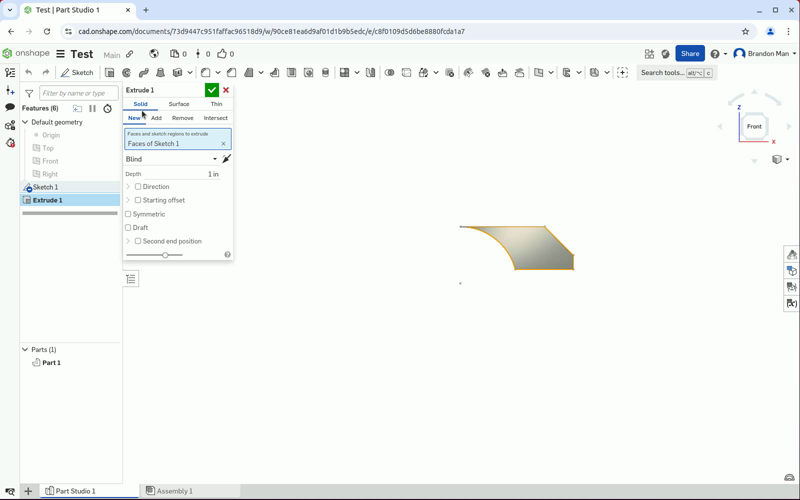
mouse_move(137, 120)
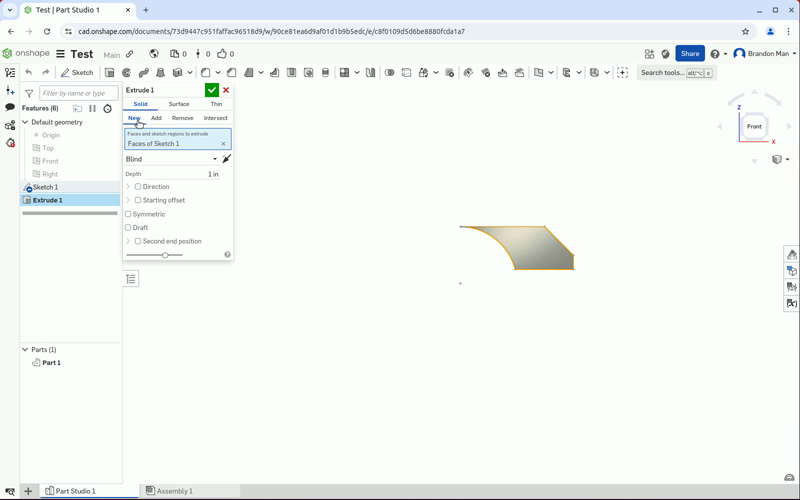
click(137, 120)
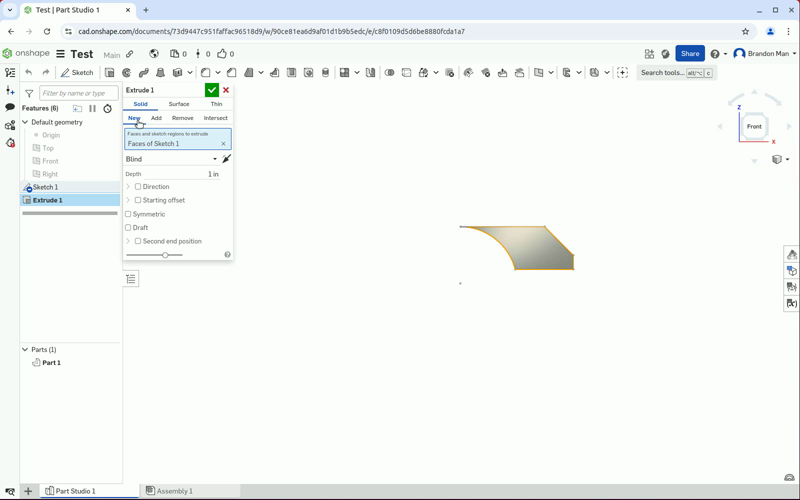
key(tab, 4)
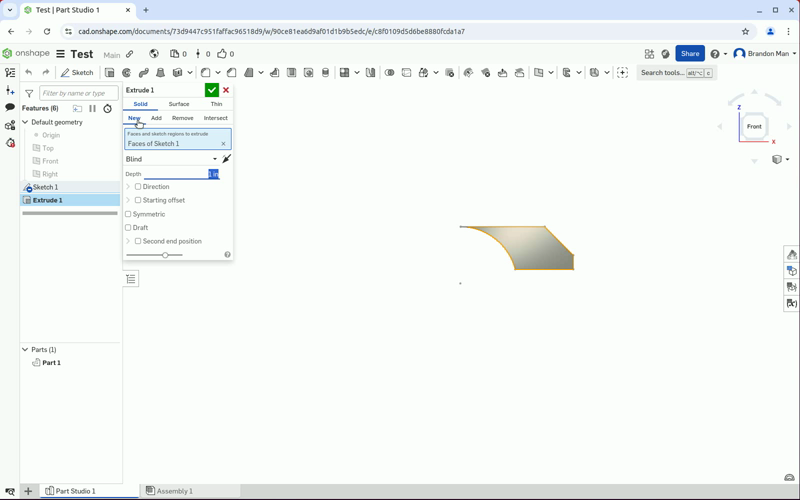
text(-17.331)
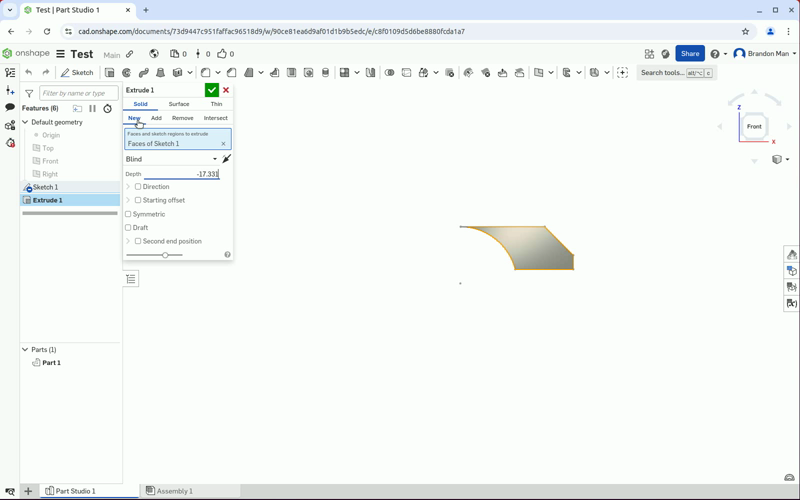
key(enter)
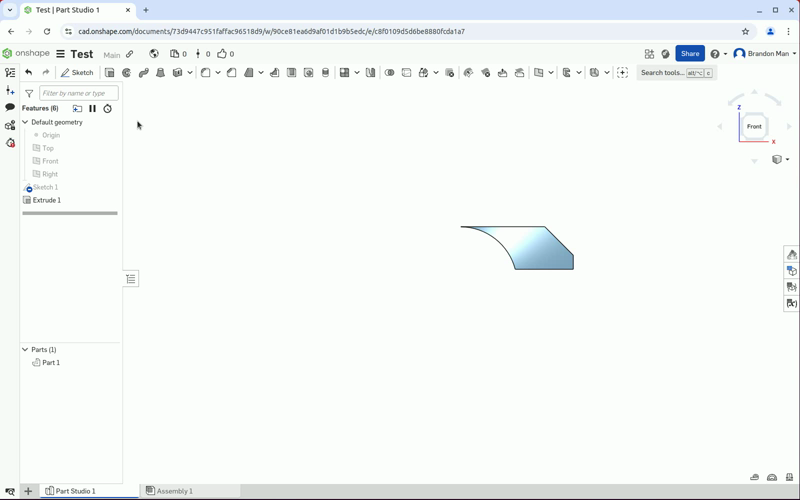
key(shift+h)
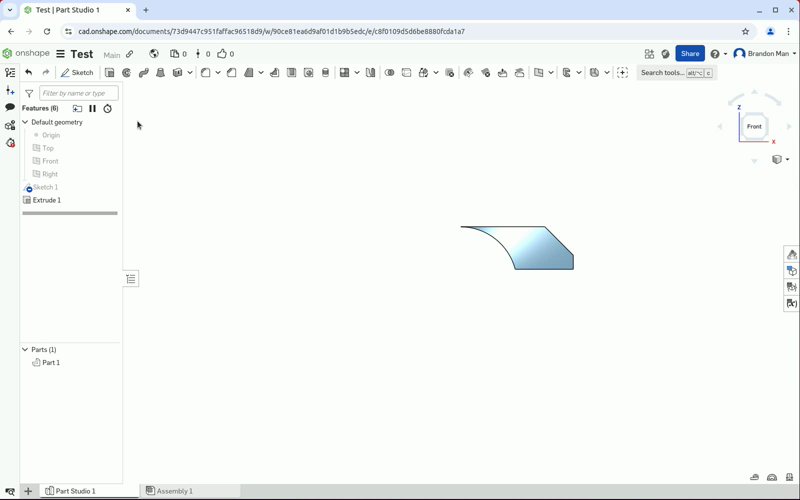
key(shift+h)
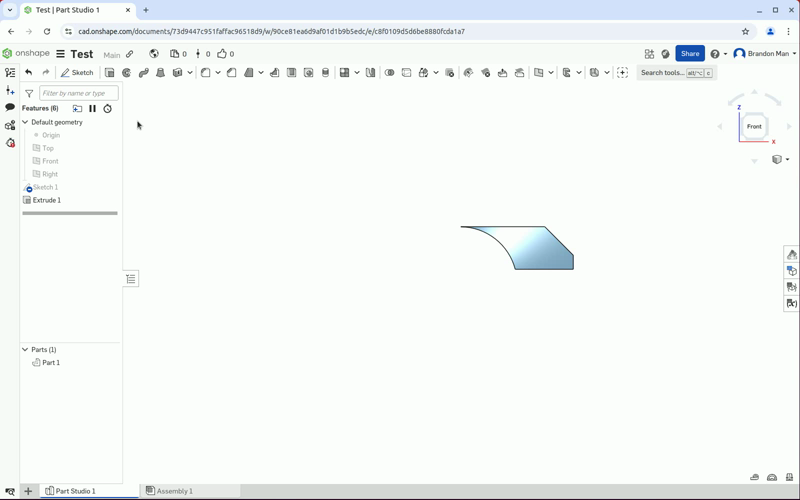
mouse_move(73, 189)
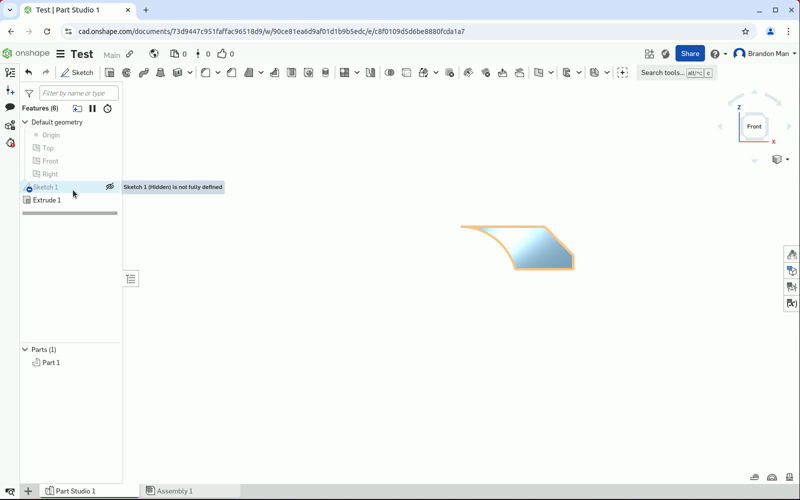
click(73, 189)
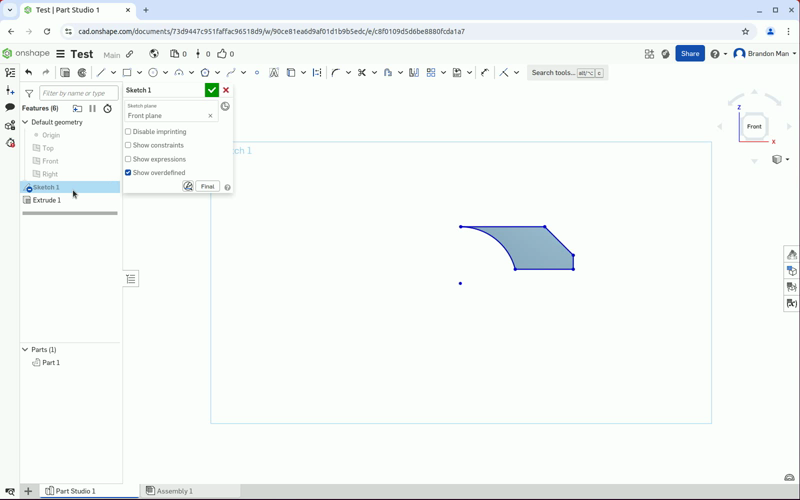
mouse_move(229, 92)
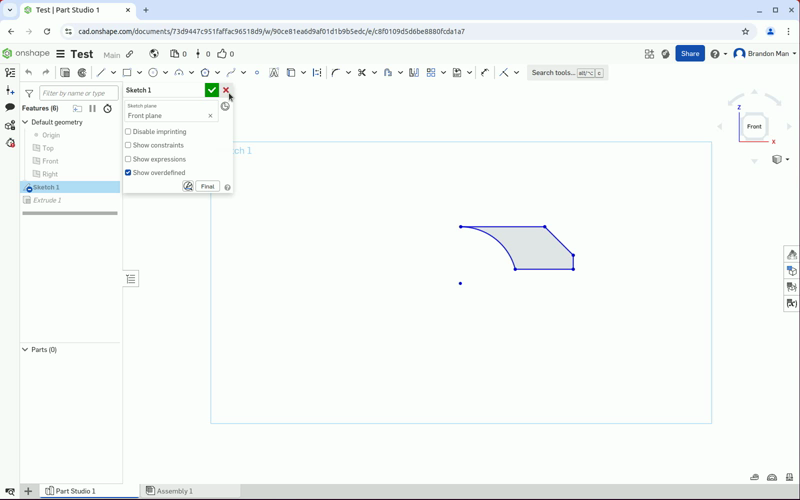
click(229, 92)
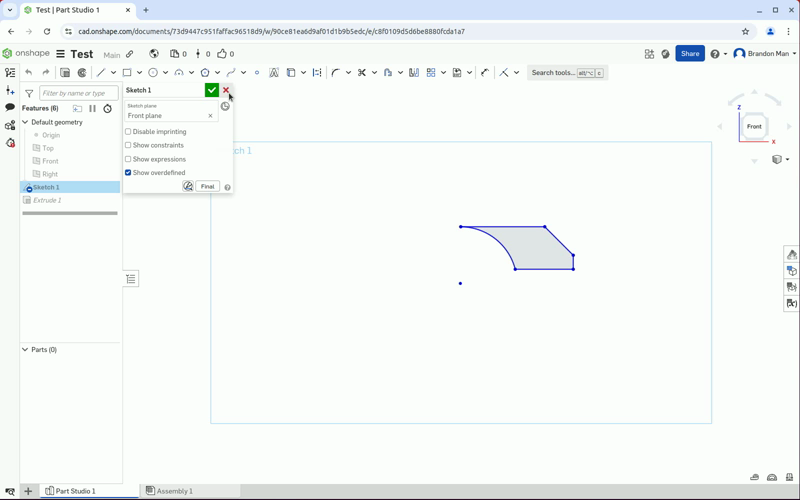
key(shift+s)
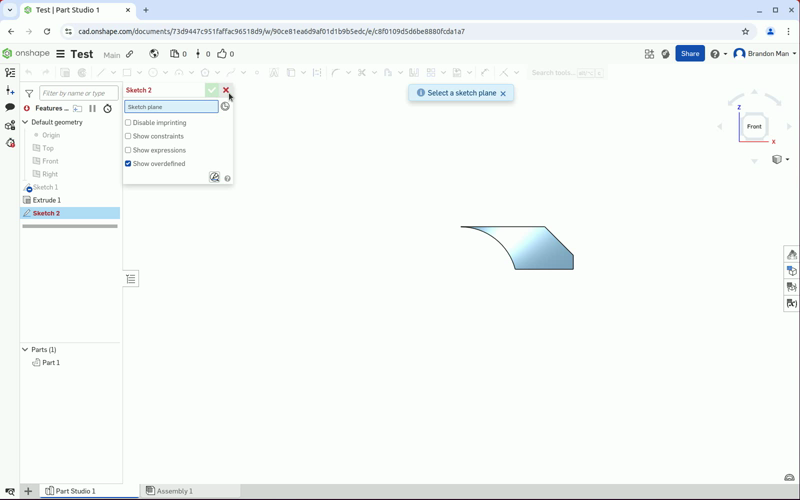
mouse_move(73, 163)
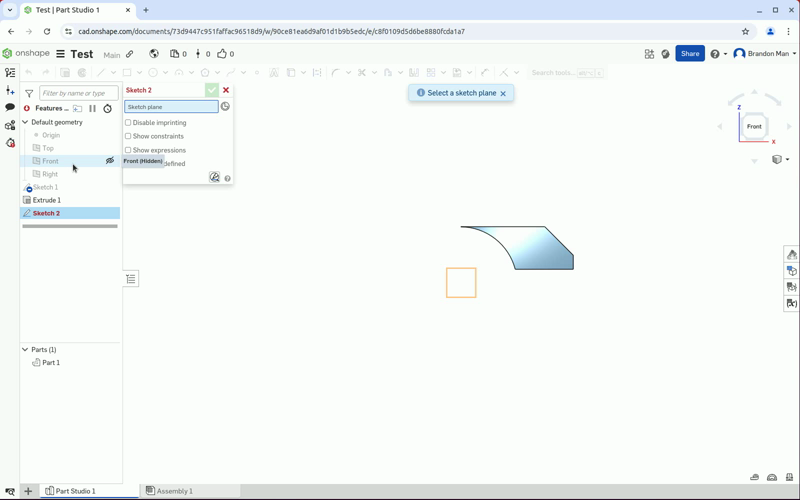
click(73, 163)
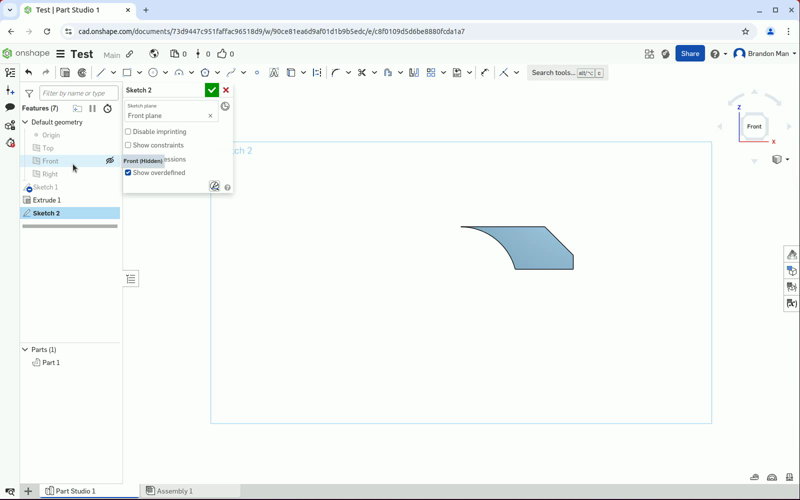
mouse_move(73, 352)
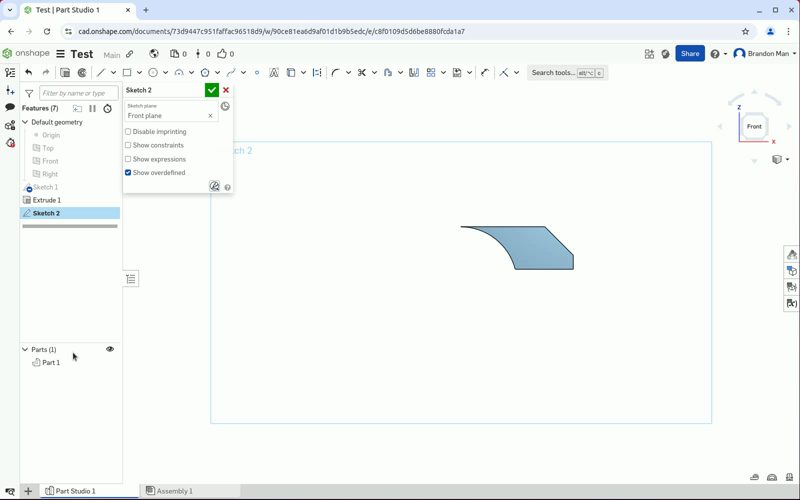
key(y)
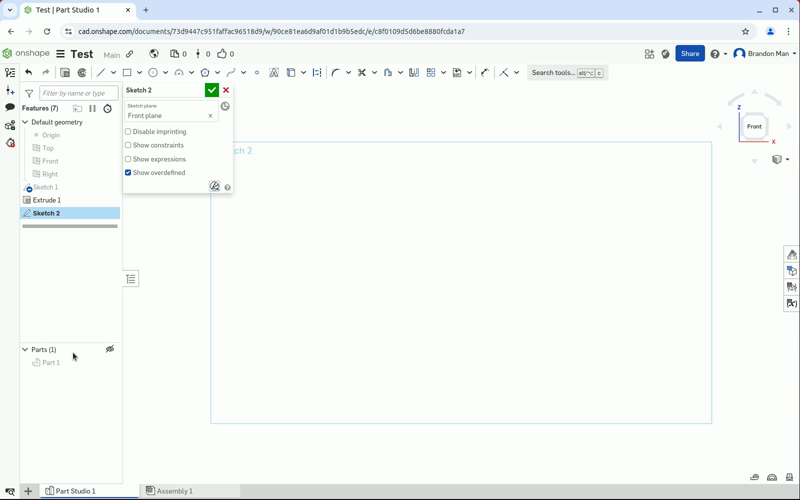
key(l)
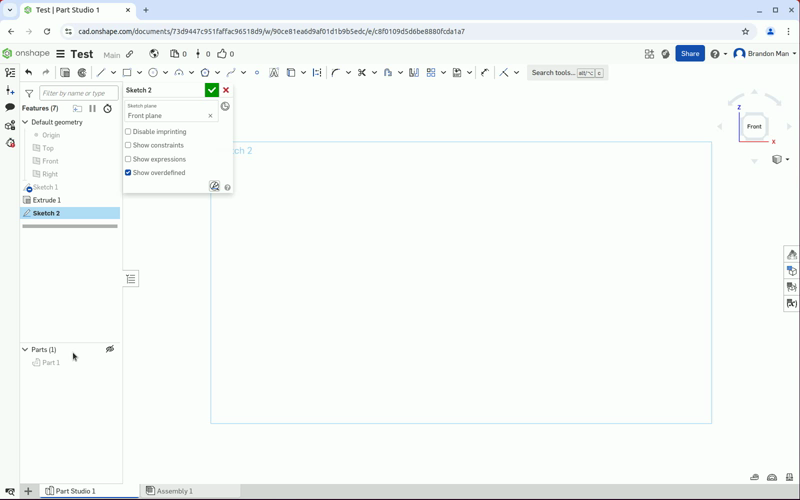
key_down(shift)
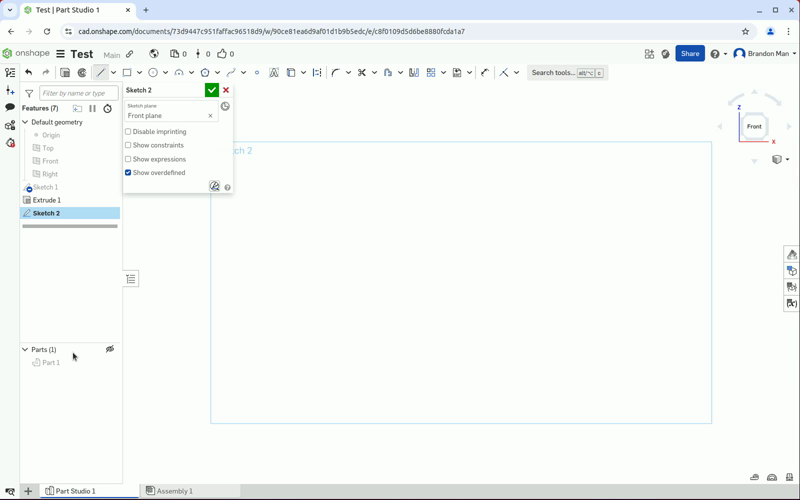
mouse_move(485, 297)
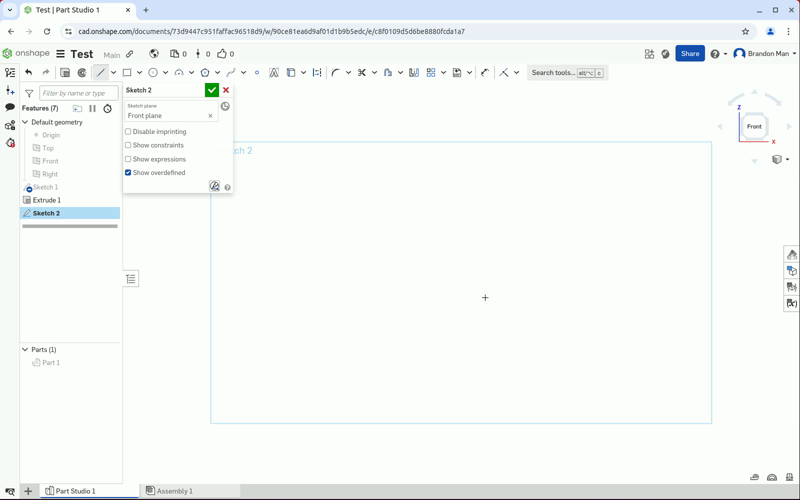
click(485, 297)
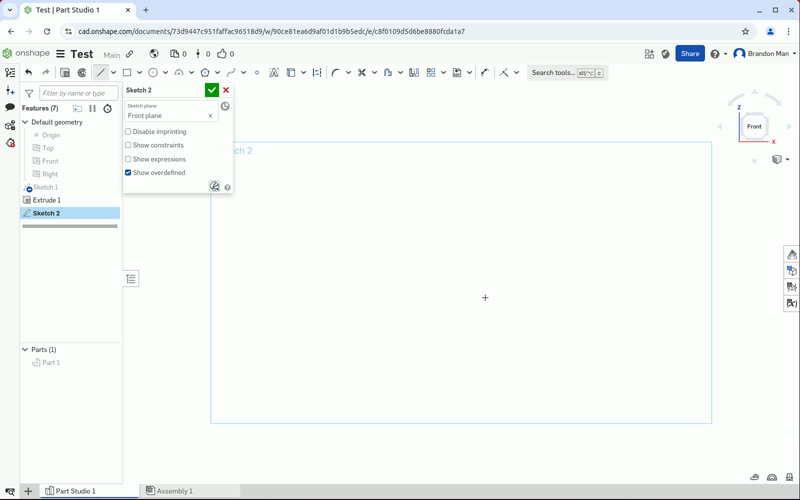
key_up(shift)
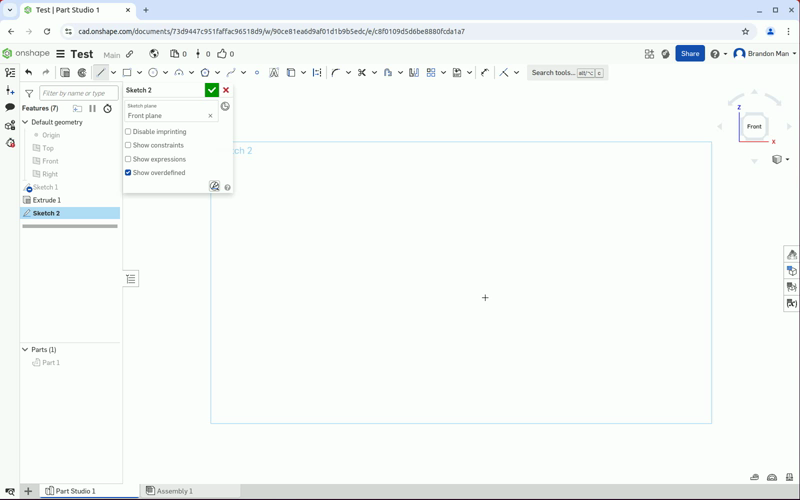
key_down(shift)
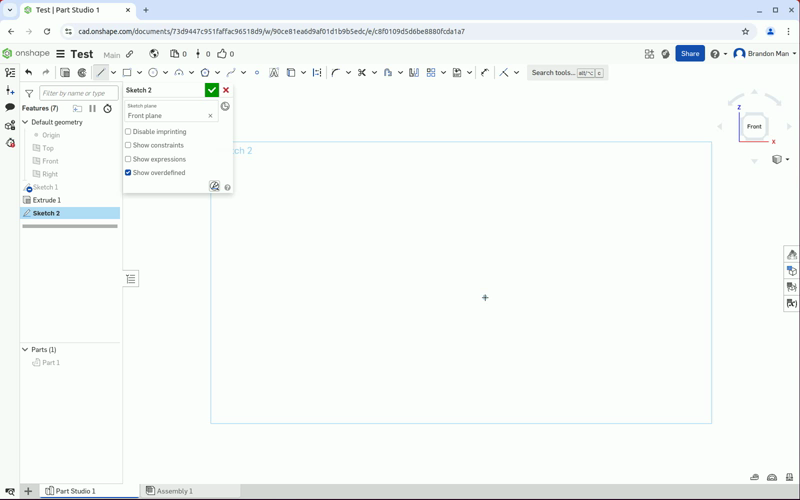
mouse_move(515, 297)
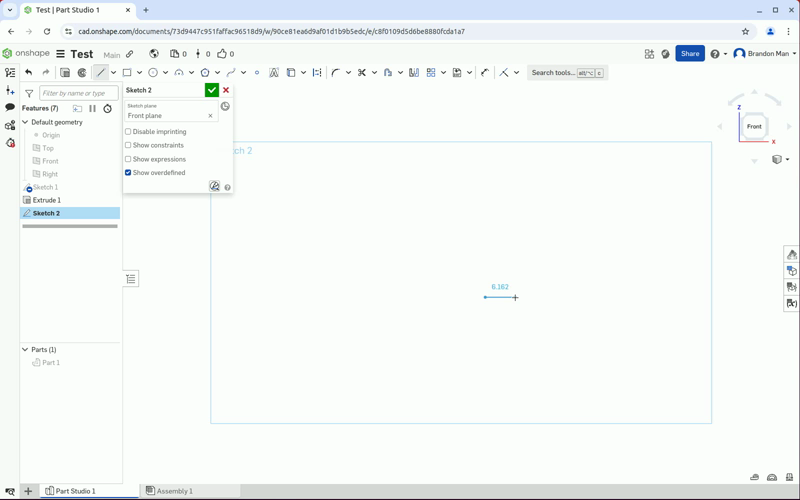
mouse_move(515, 297)
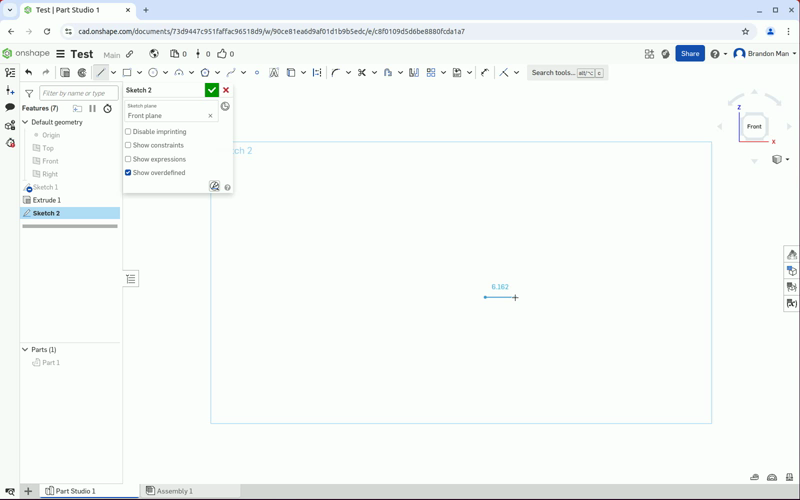
click(515, 297)
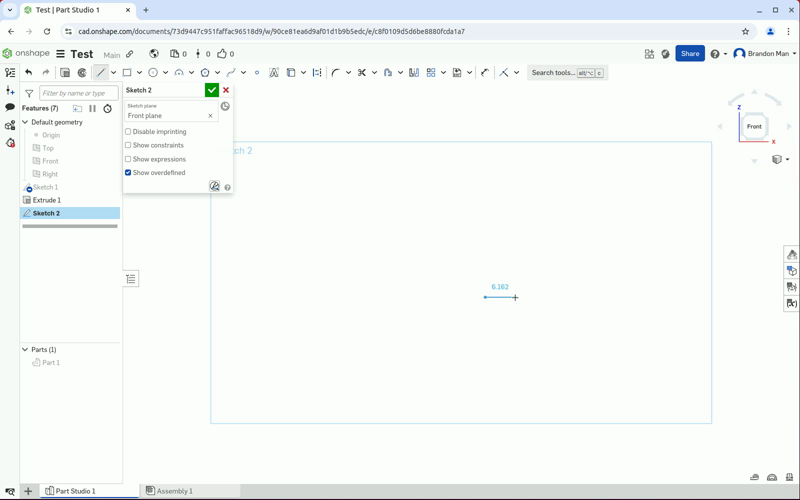
key_up(shift)
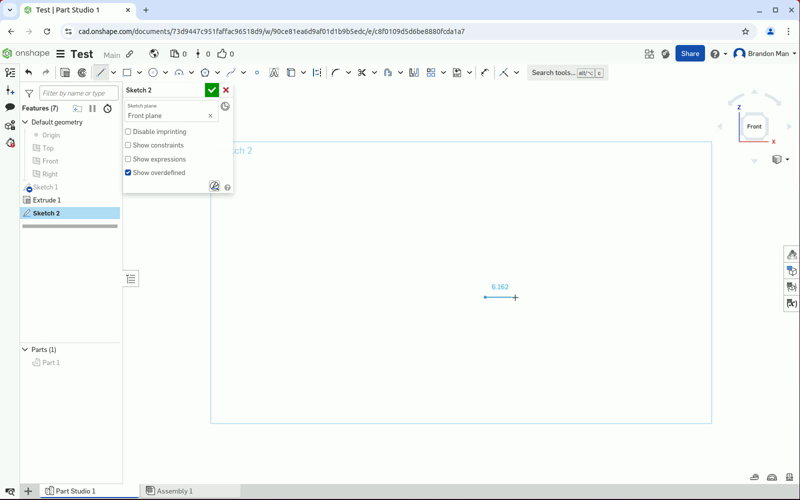
key_down(shift)
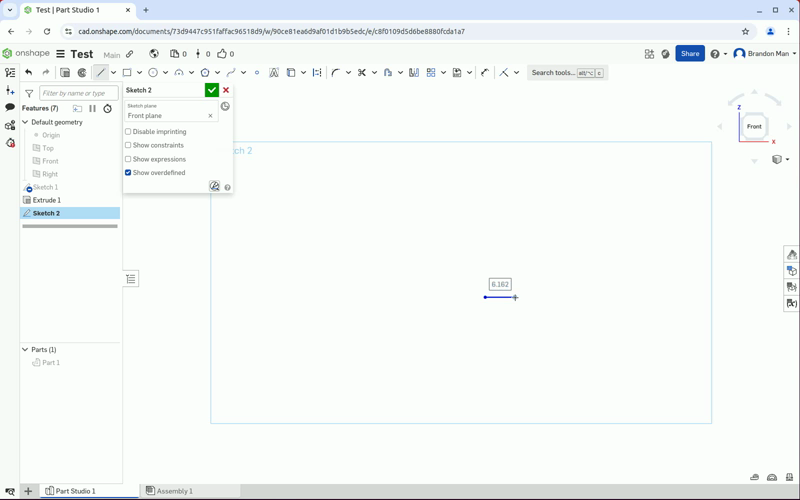
mouse_move(545, 297)
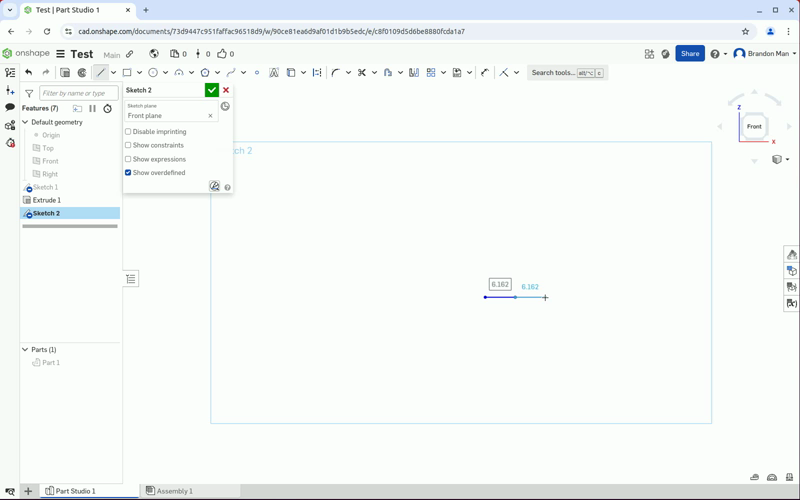
mouse_move(573, 297)
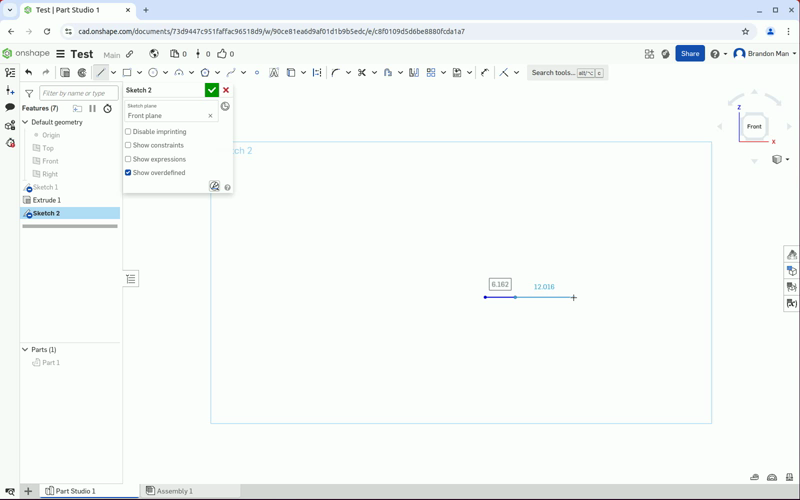
click(573, 297)
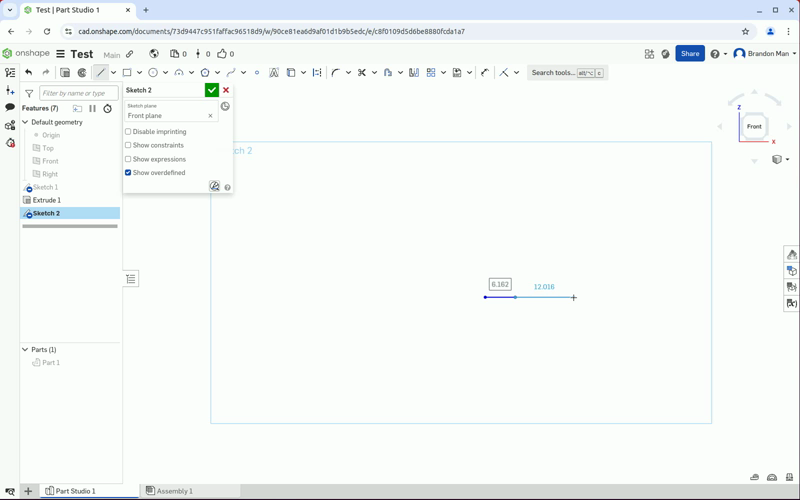
key_up(shift)
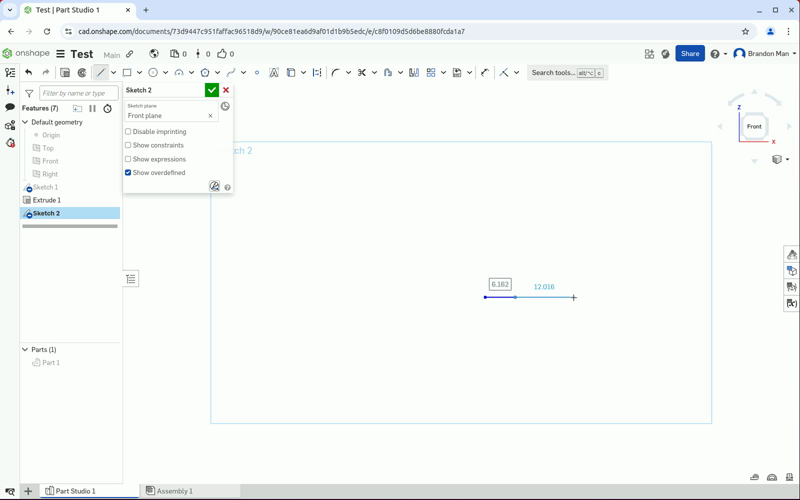
key_down(shift)
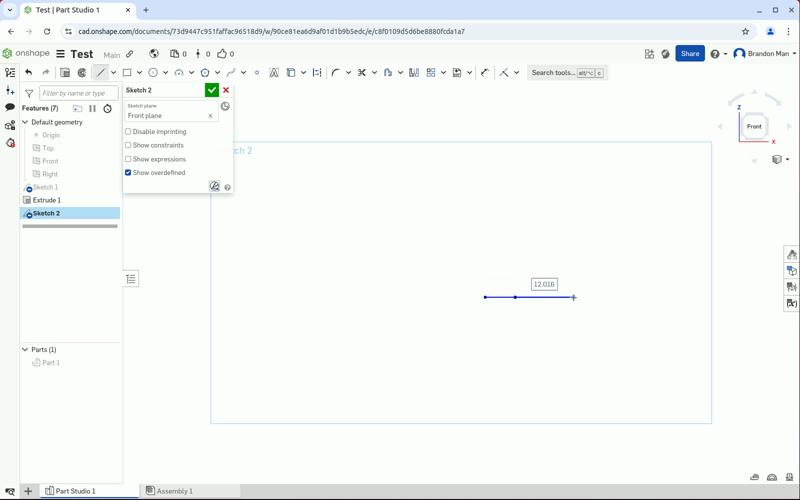
mouse_move(589, 297)
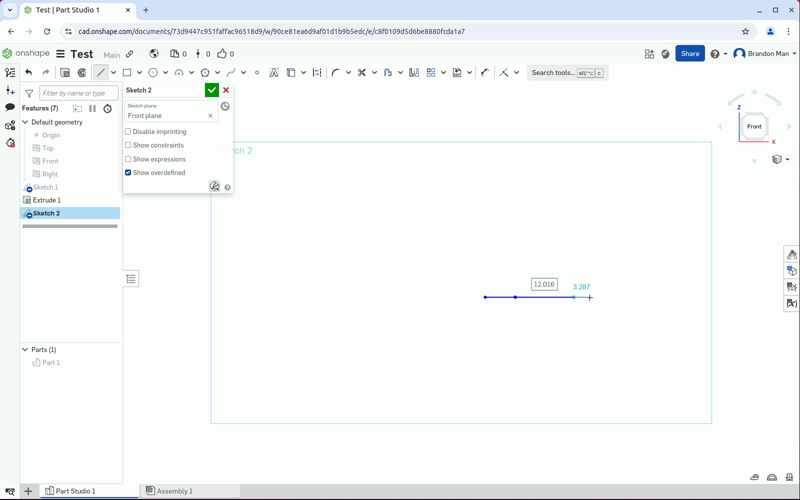
mouse_move(573, 269)
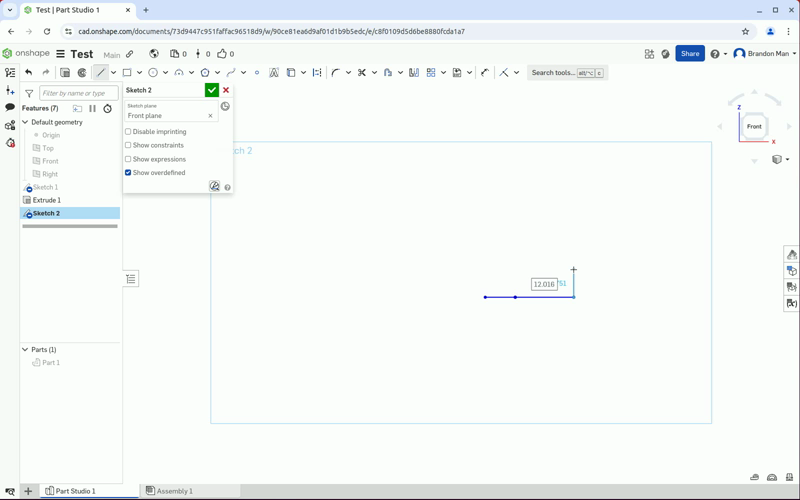
click(573, 269)
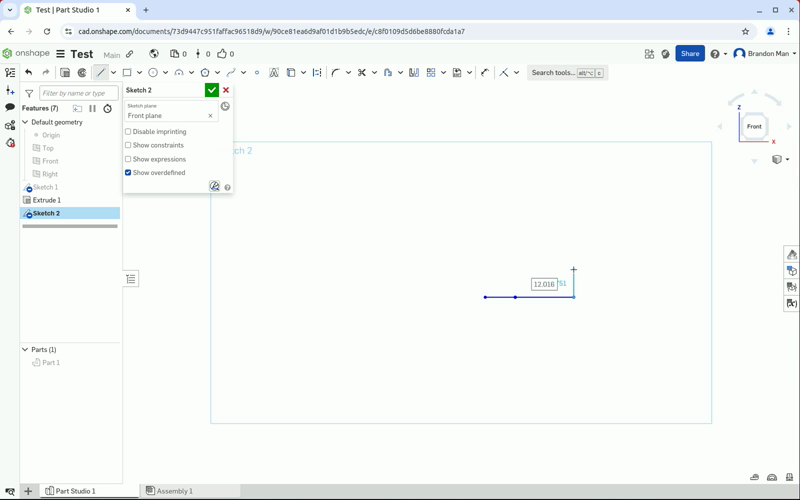
key_up(shift)
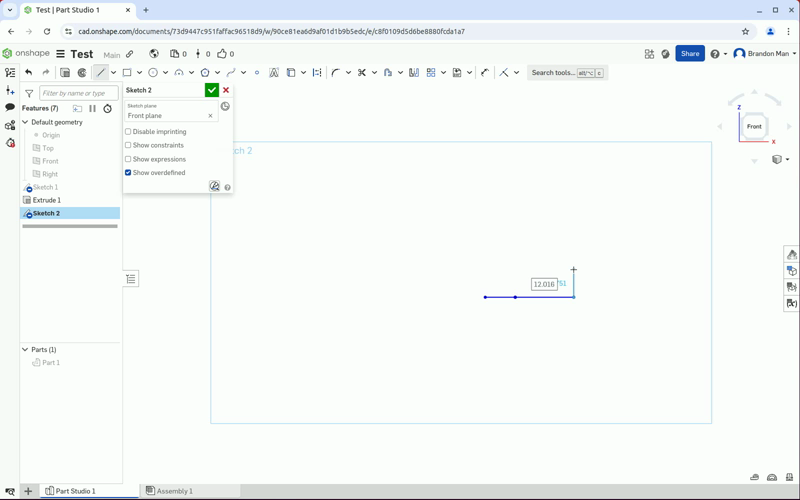
key_down(shift)
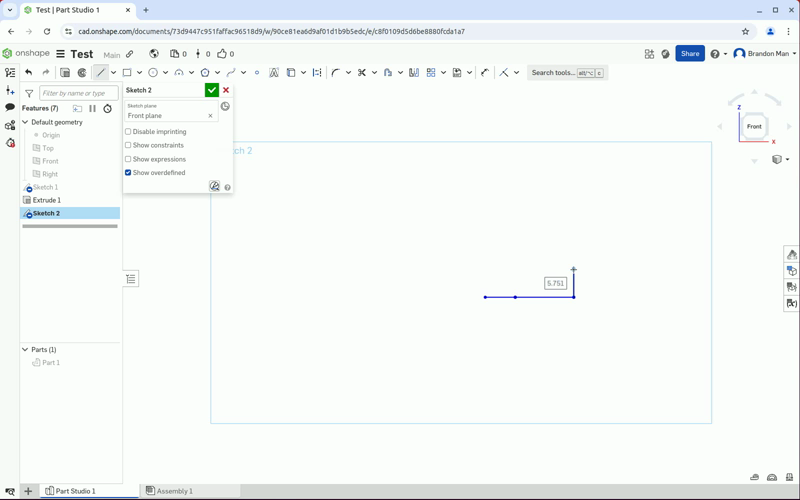
mouse_move(589, 269)
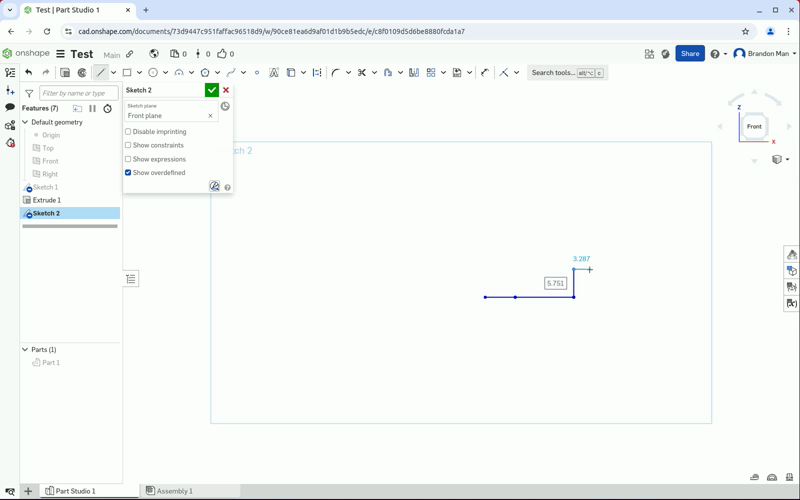
mouse_move(515, 269)
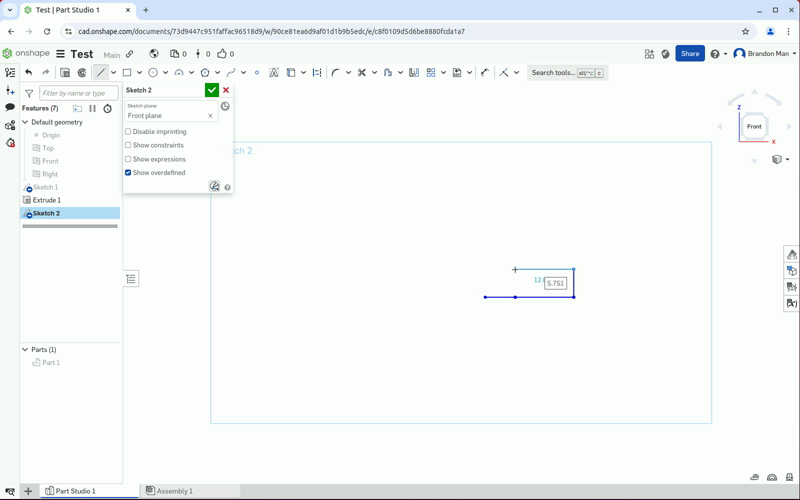
click(515, 269)
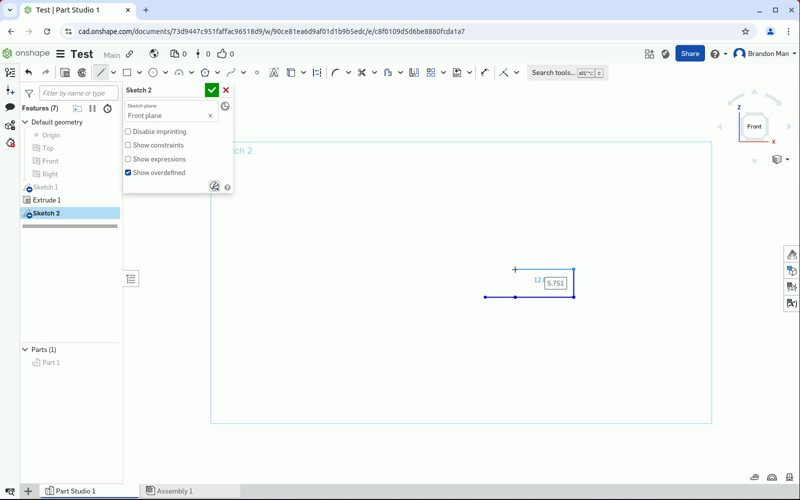
key_up(shift)
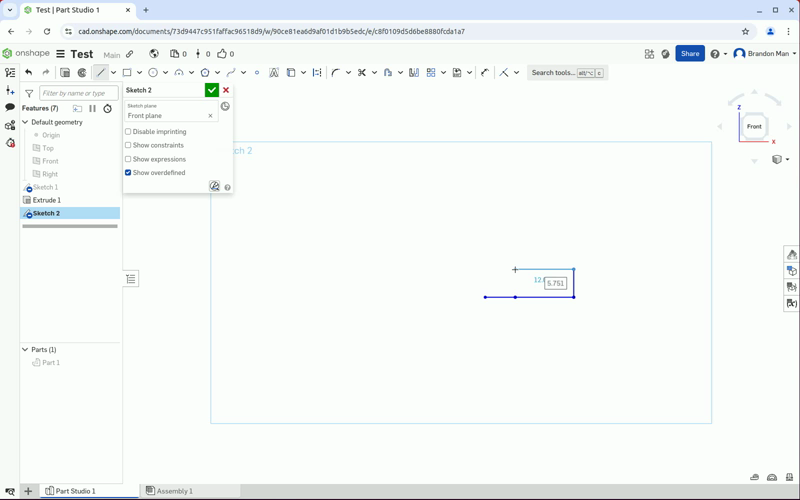
key_down(shift)
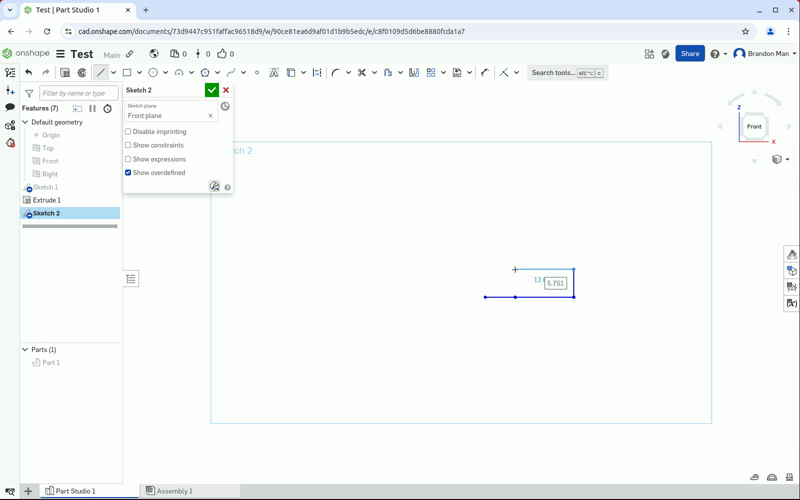
mouse_move(545, 269)
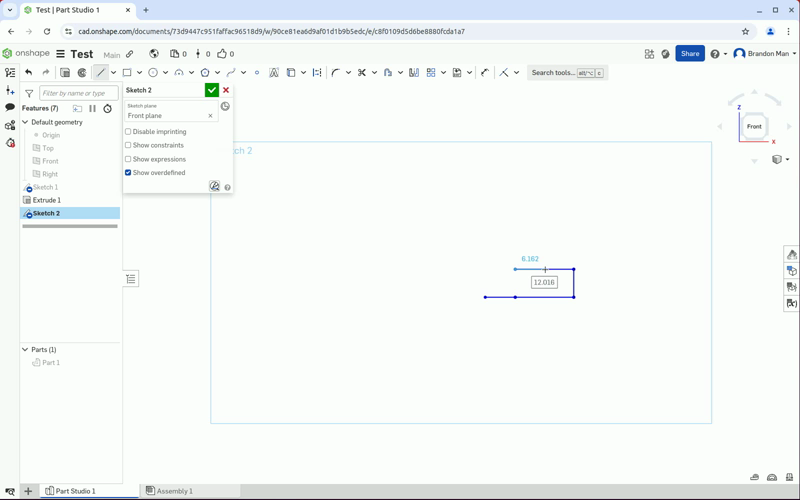
mouse_move(485, 269)
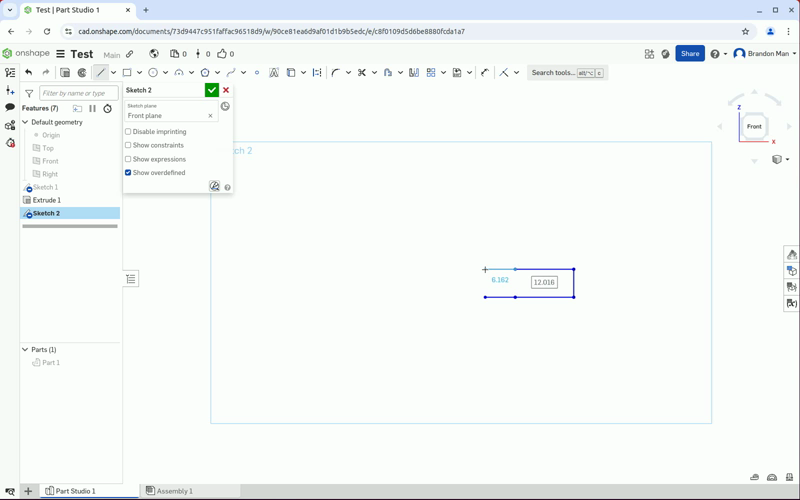
click(485, 269)
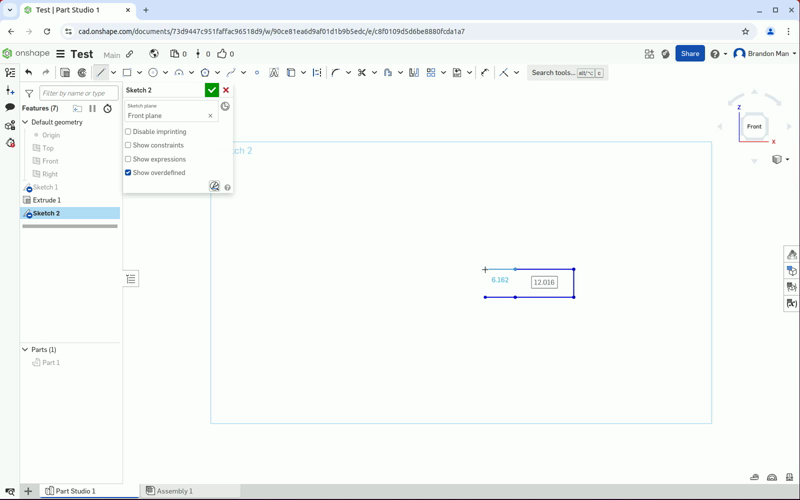
key_up(shift)
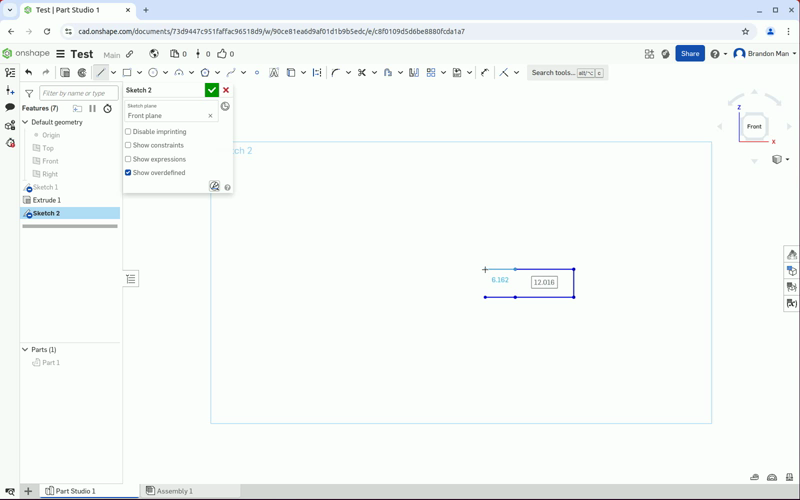
key(esc)
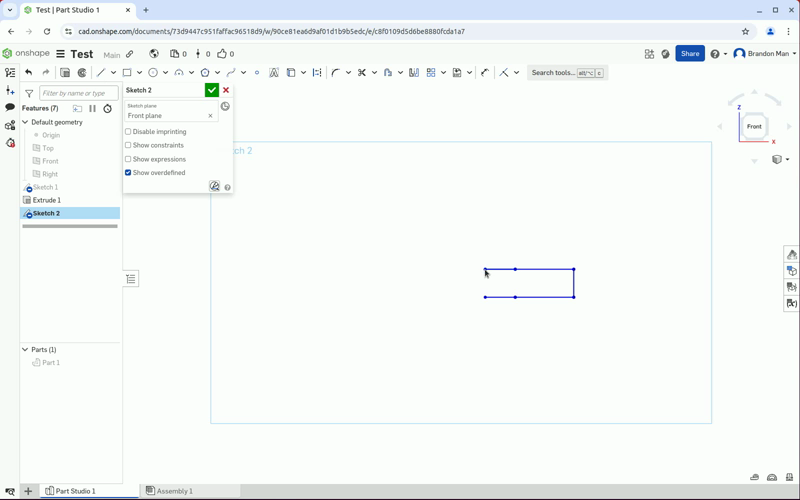
key(a)
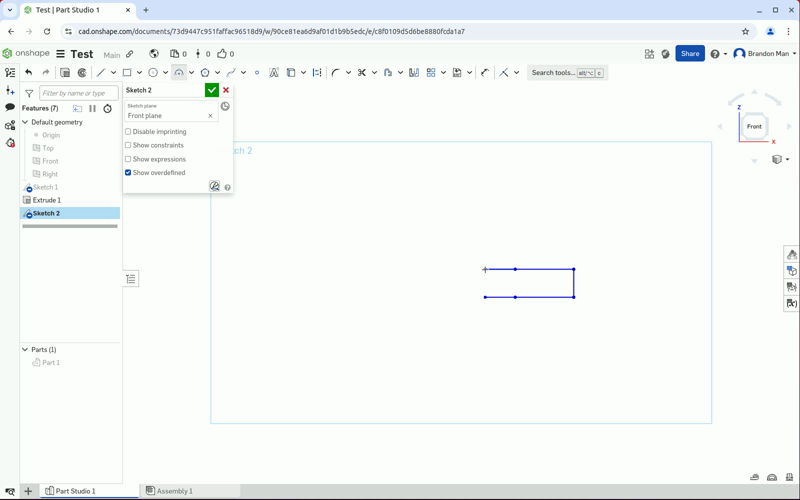
mouse_move(485, 269)
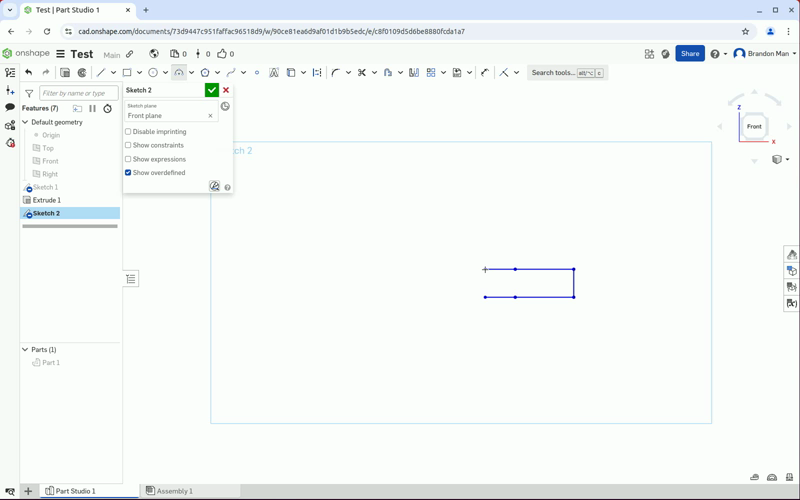
click(485, 269)
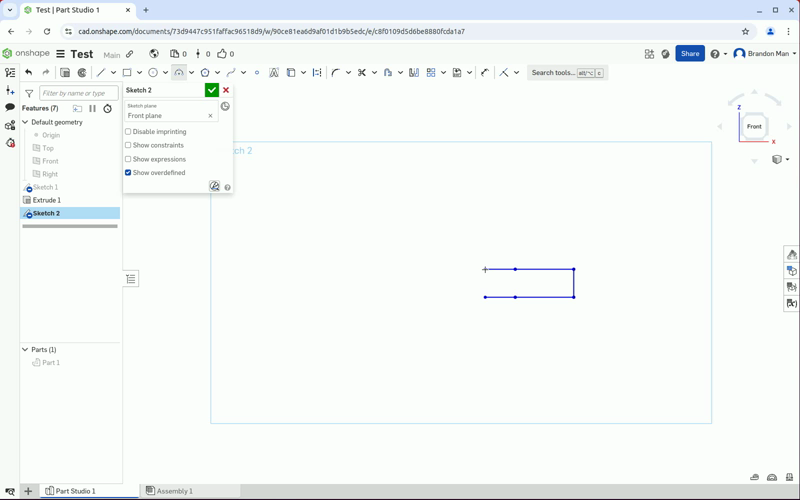
mouse_move(485, 297)
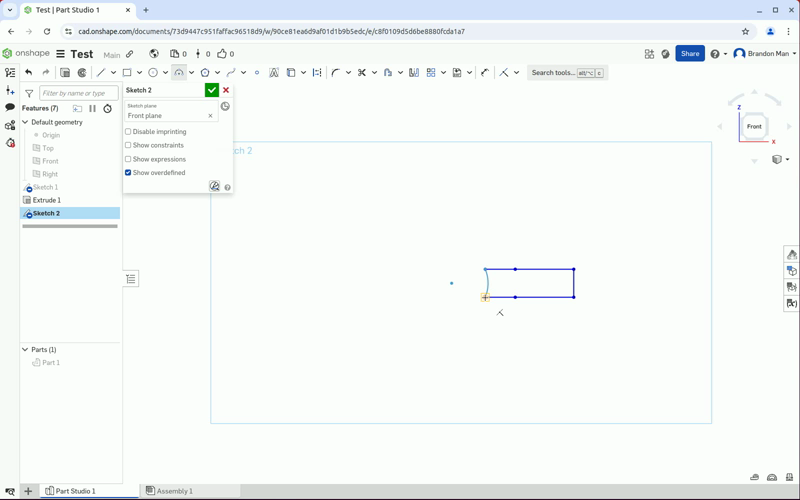
click(485, 297)
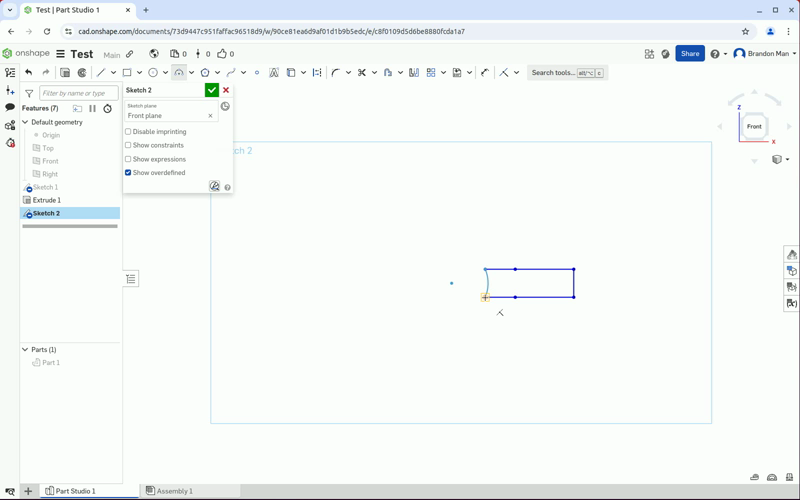
key_down(shift)
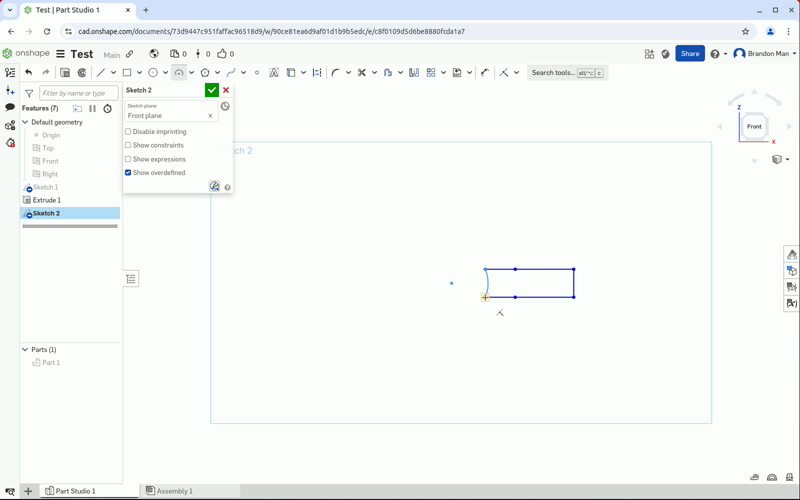
mouse_move(489, 283)
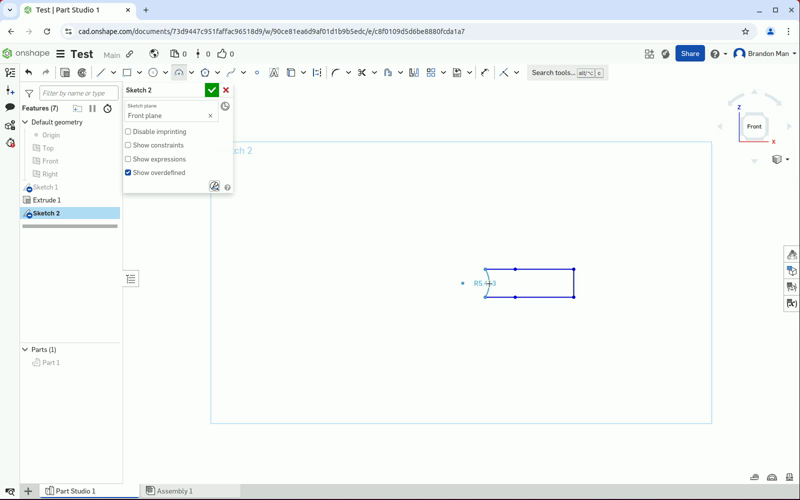
click(489, 283)
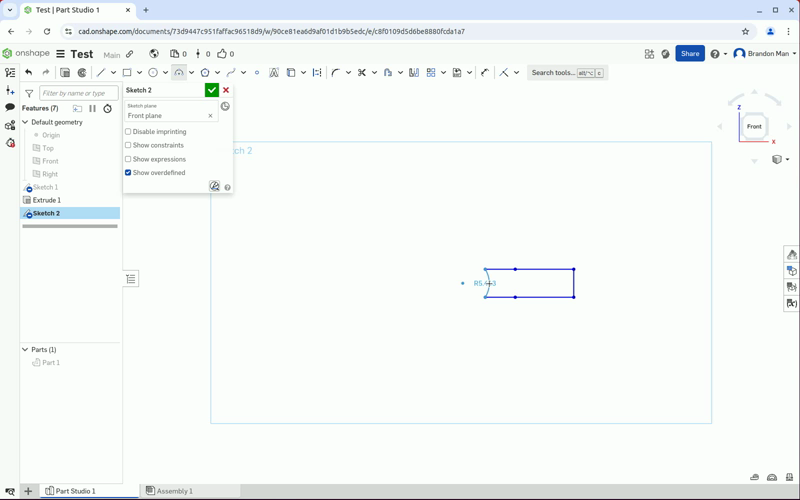
key_up(shift)
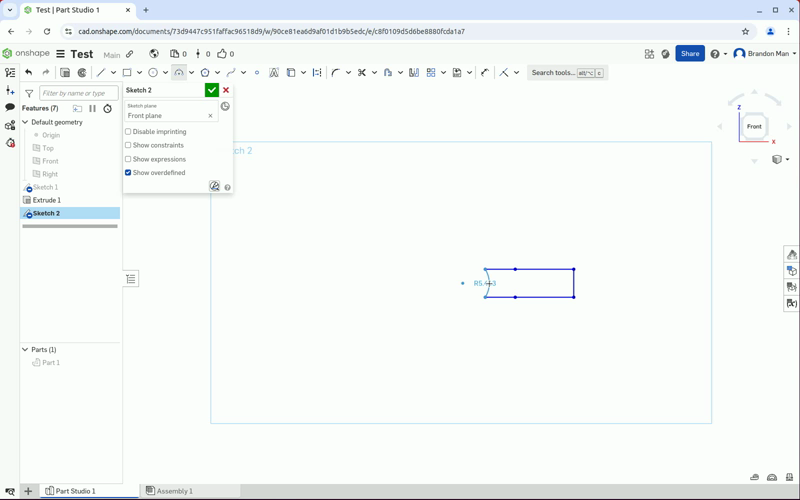
key(esc)
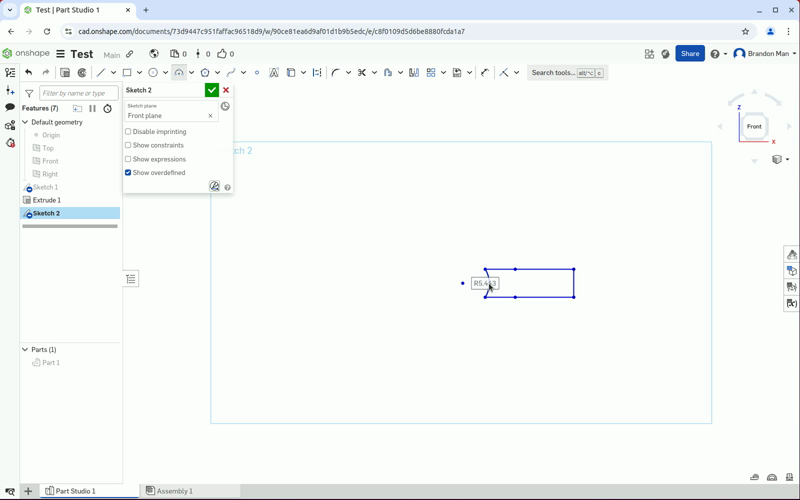
mouse_move(536, 271)
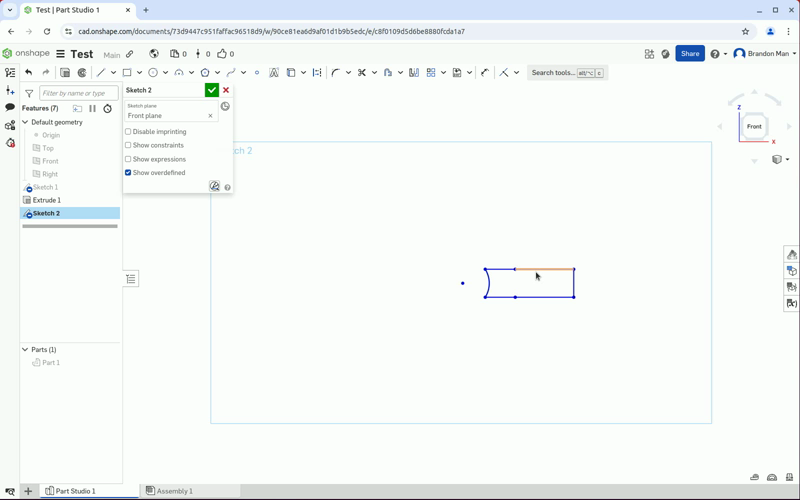
click(536, 271)
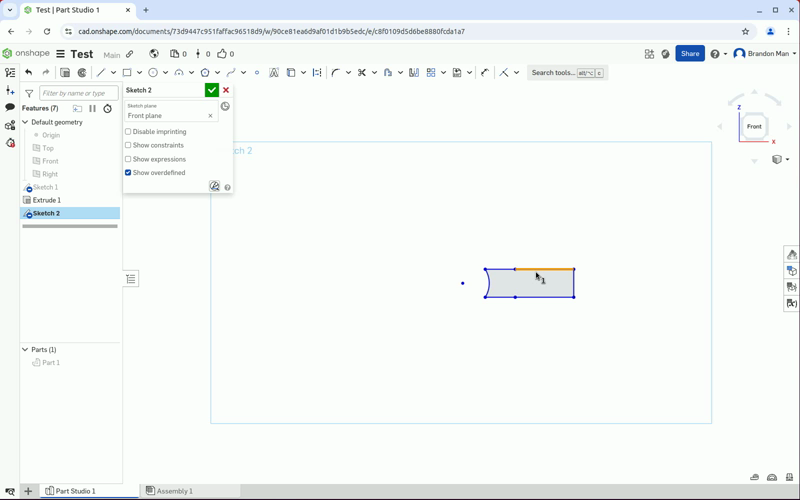
mouse_move(73, 352)
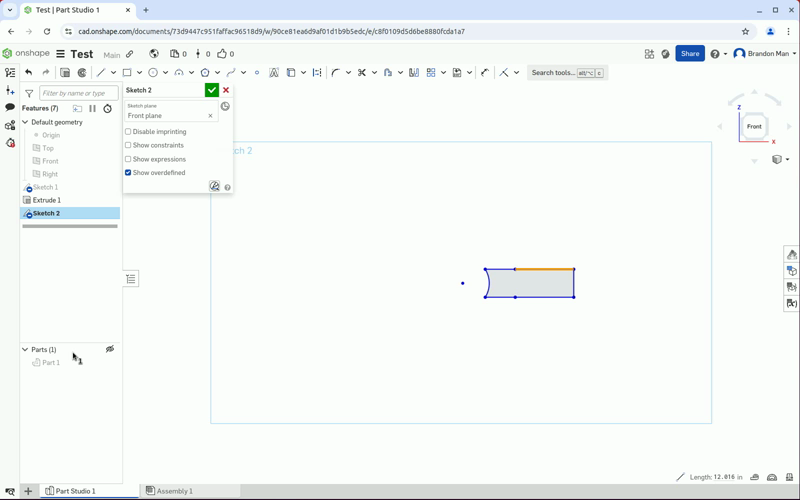
key(shift+y)
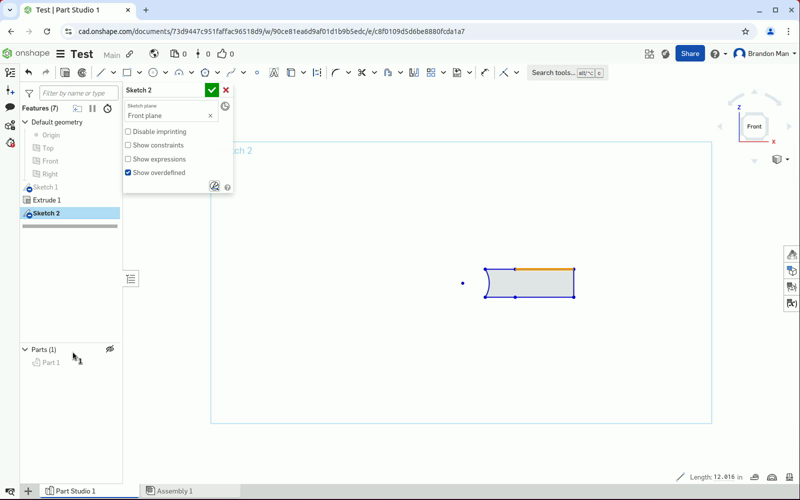
key(shift+e)
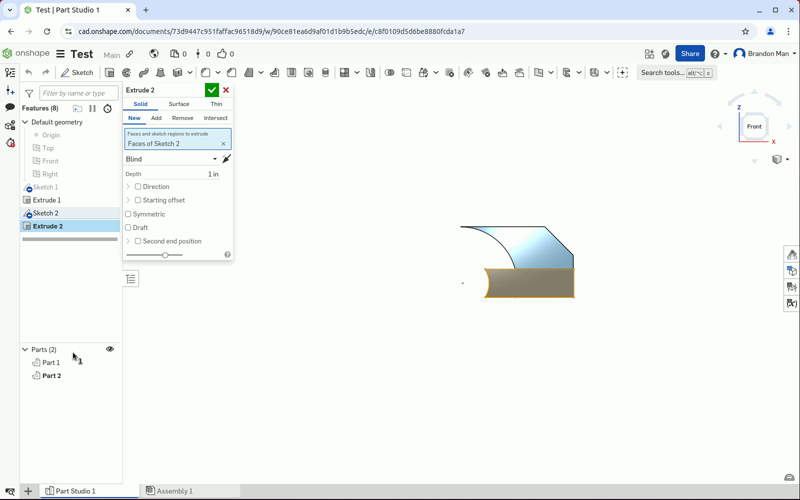
mouse_move(143, 106)
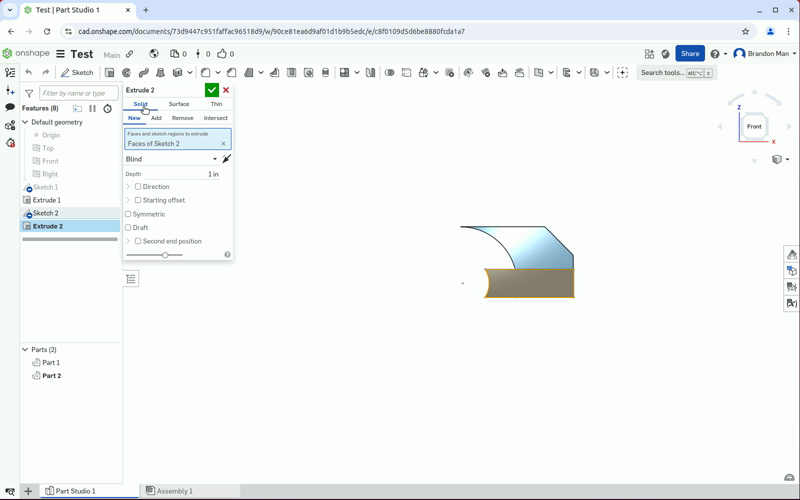
click(143, 106)
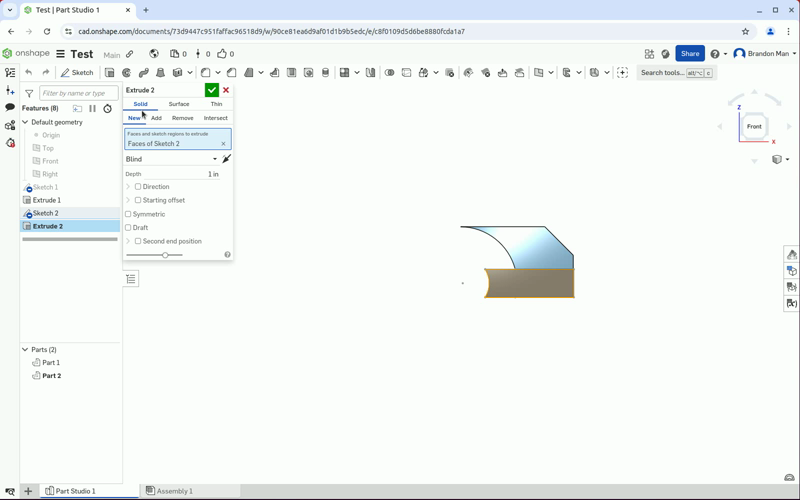
mouse_move(137, 120)
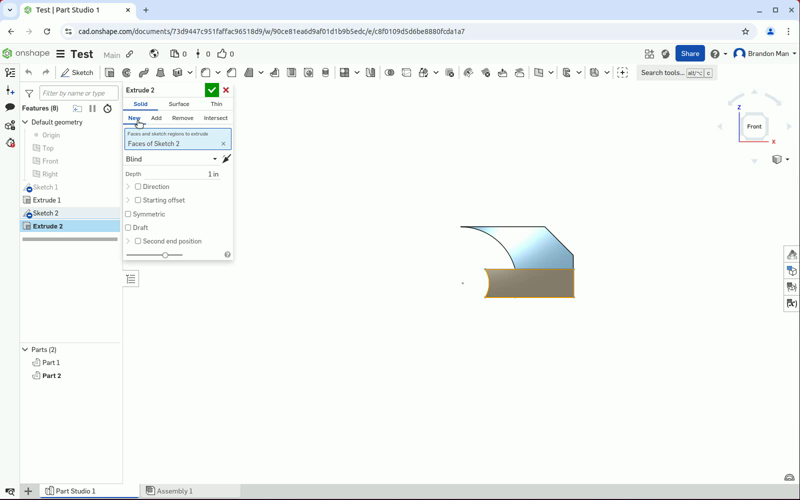
click(137, 120)
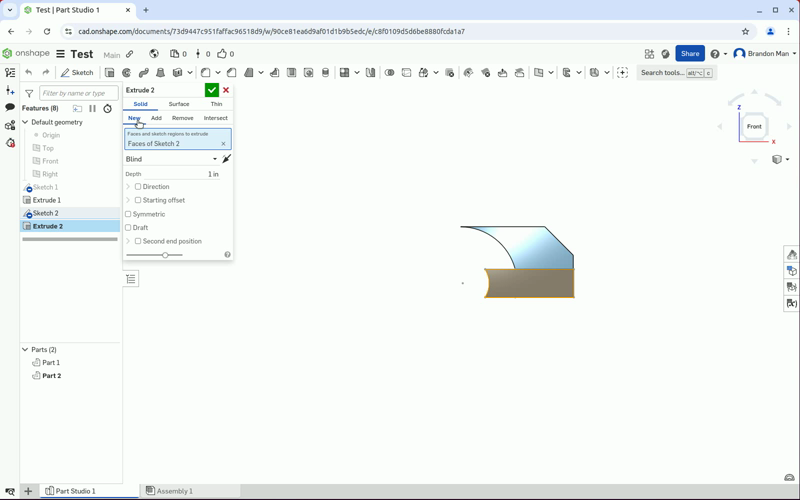
key(tab, 4)
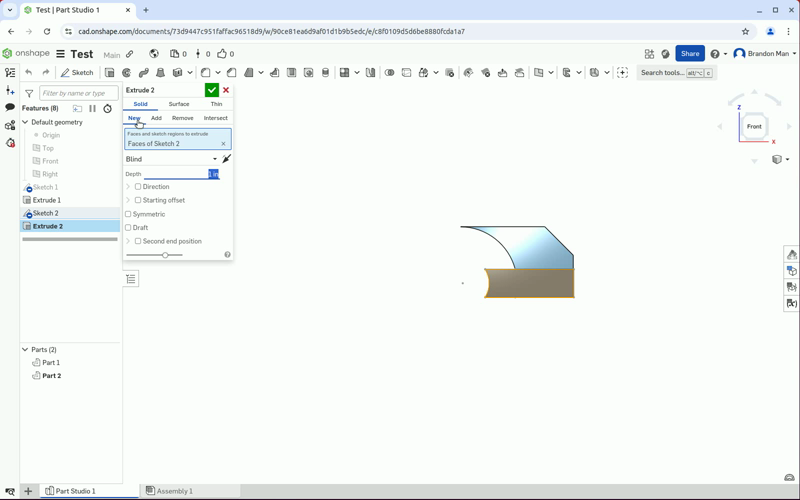
text(-17.331)
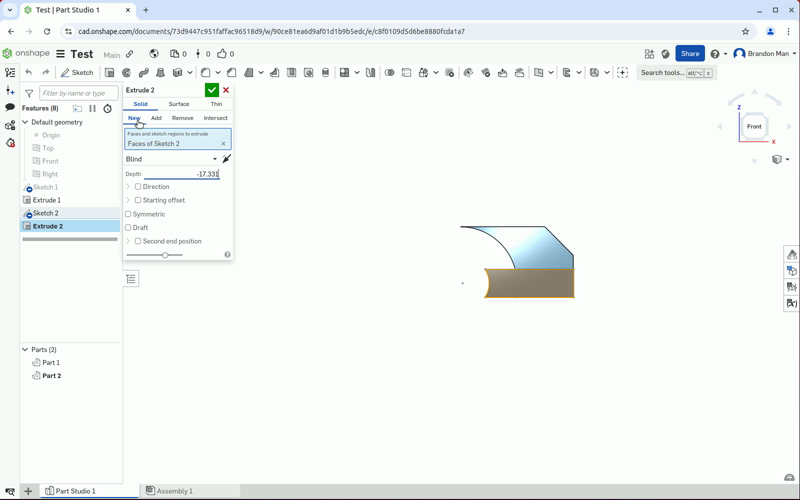
key(enter)
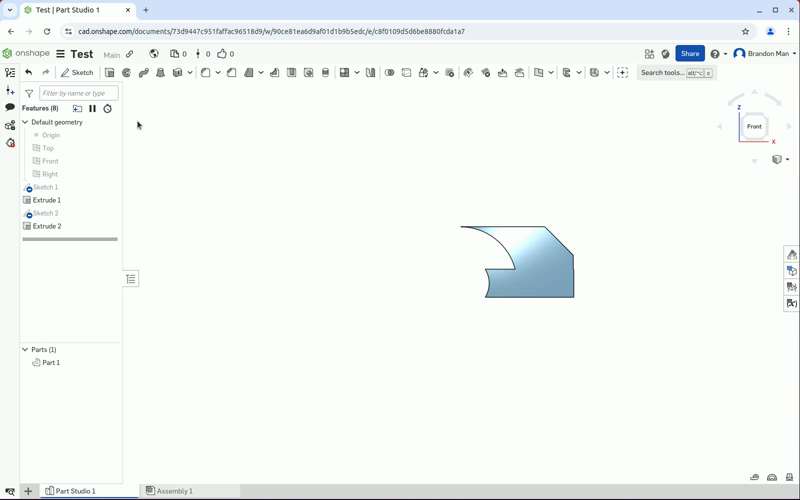
key(shift+h)
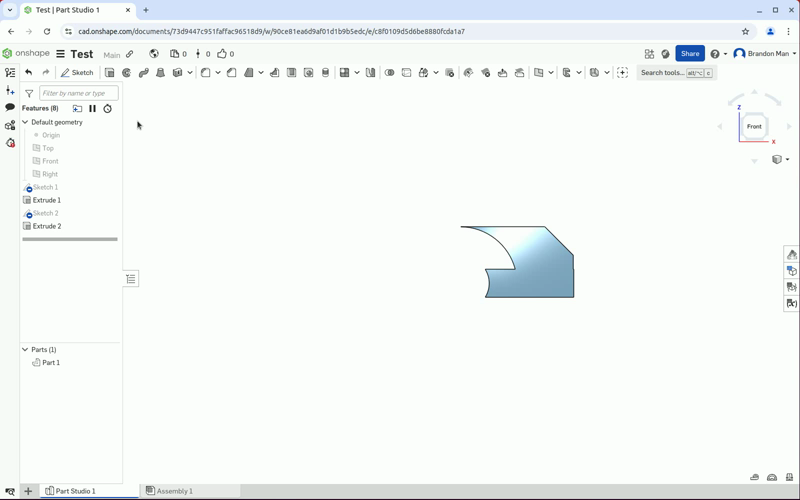
key(shift+h)
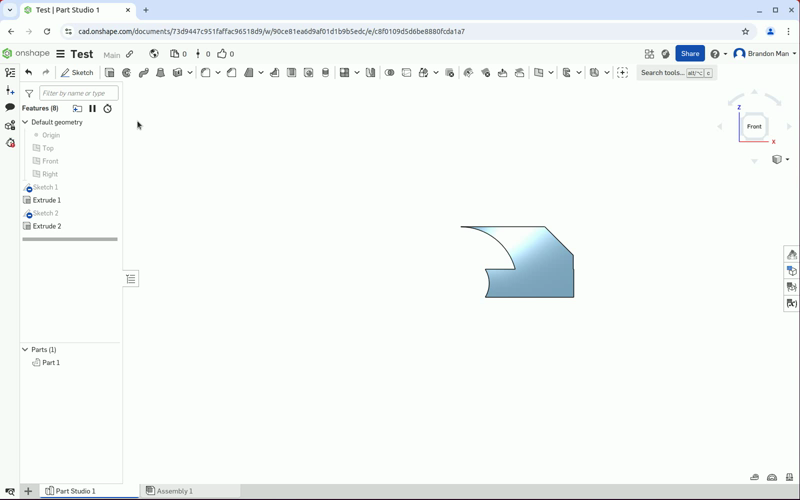
mouse_move(73, 189)
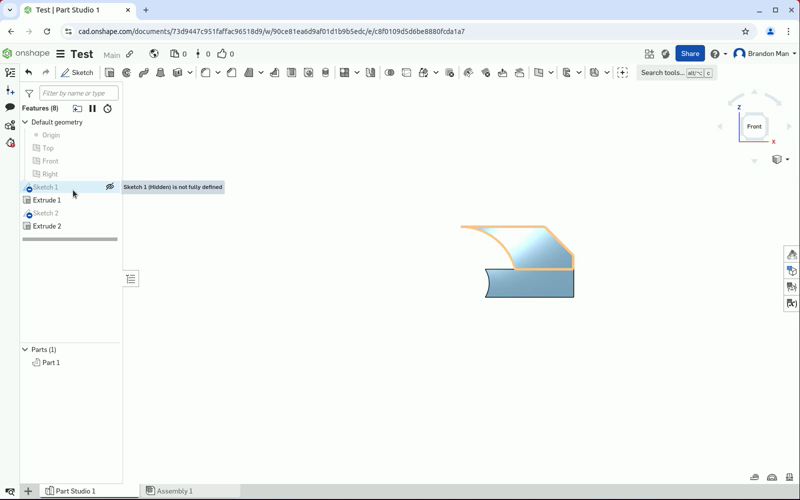
click(73, 189)
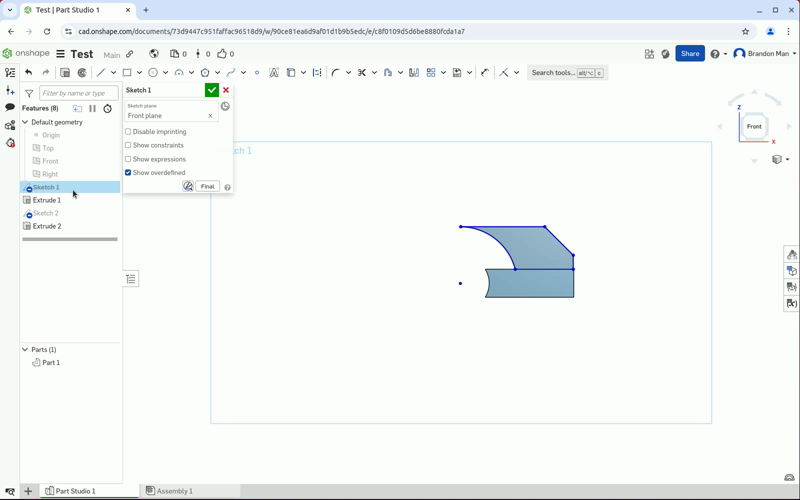
mouse_move(229, 92)
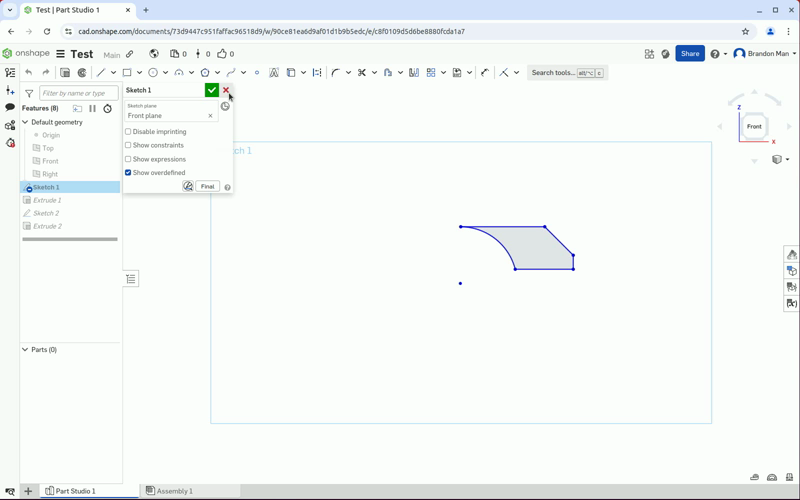
click(229, 92)
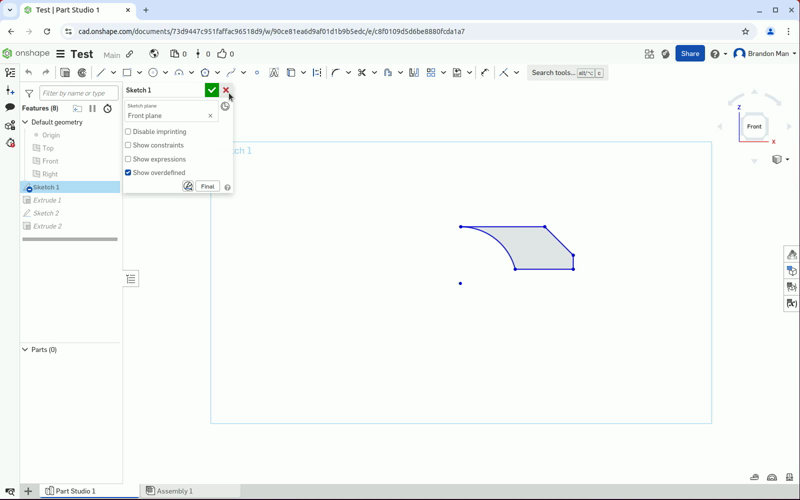
key(shift+s)
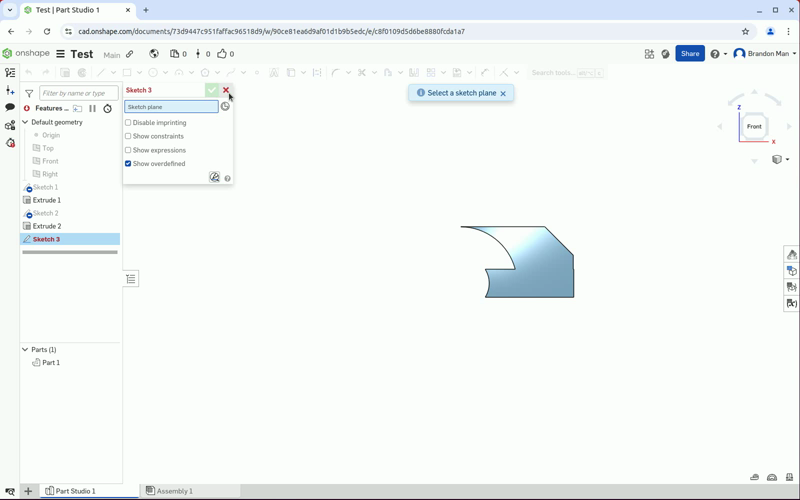
mouse_move(73, 163)
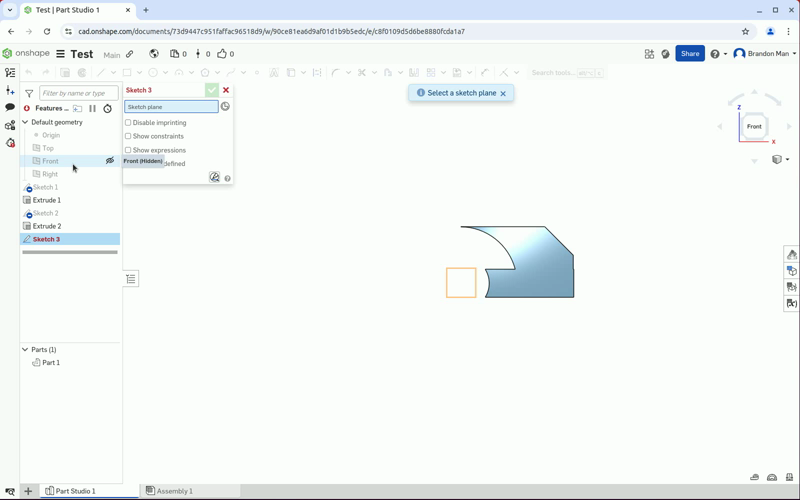
click(73, 163)
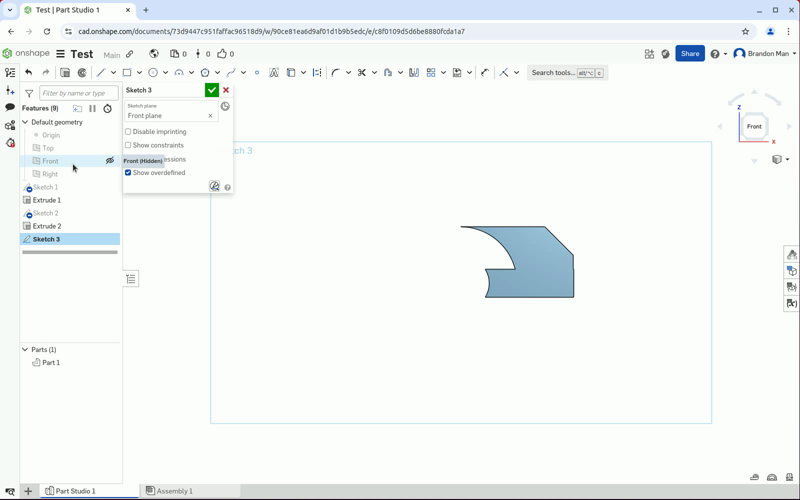
mouse_move(73, 352)
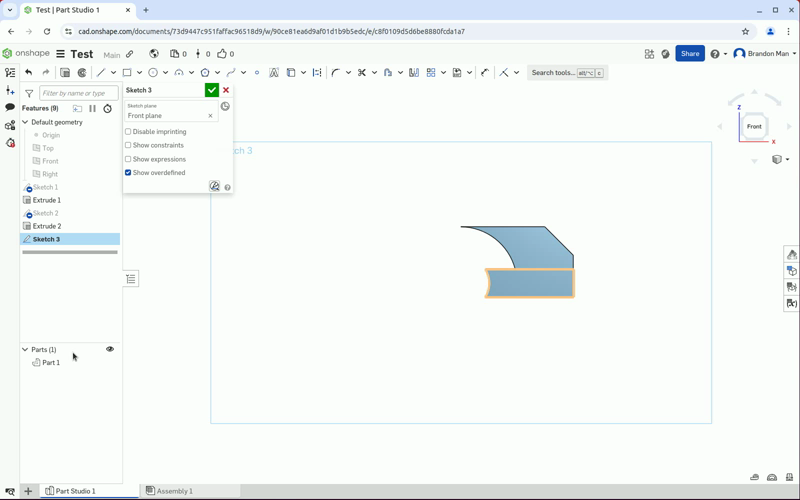
key(y)
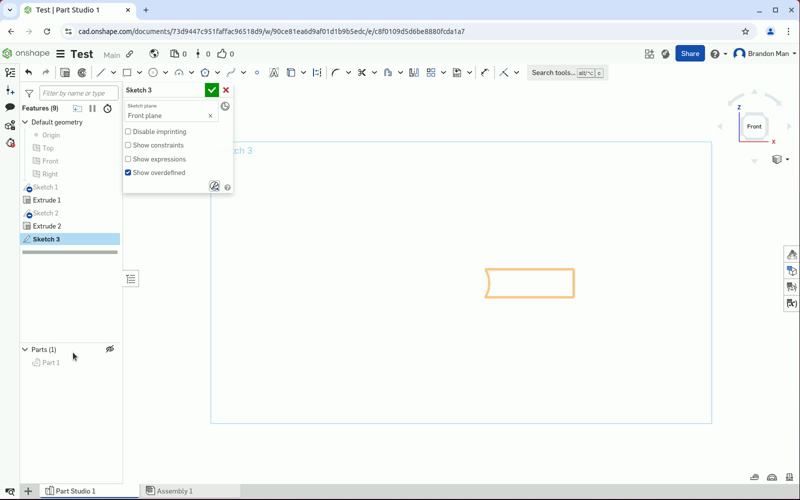
key(l)
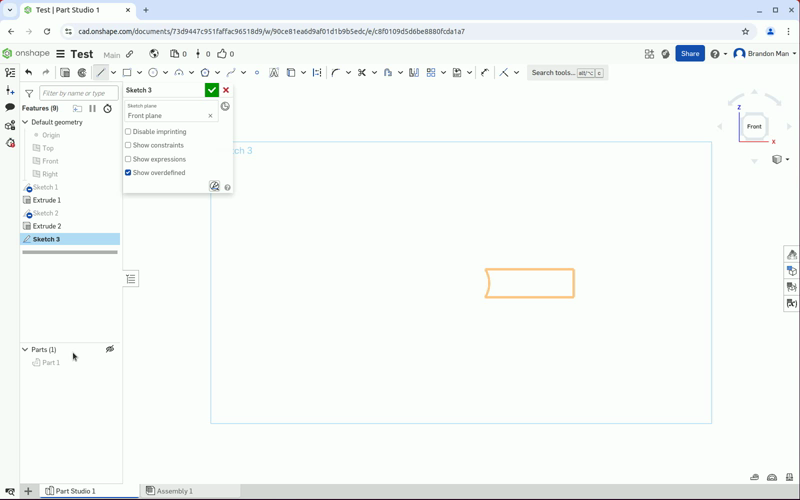
key_down(shift)
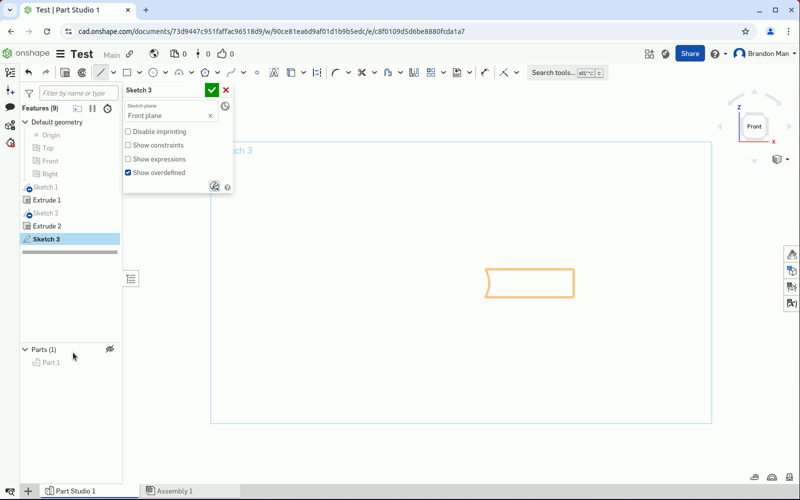
mouse_move(460, 339)
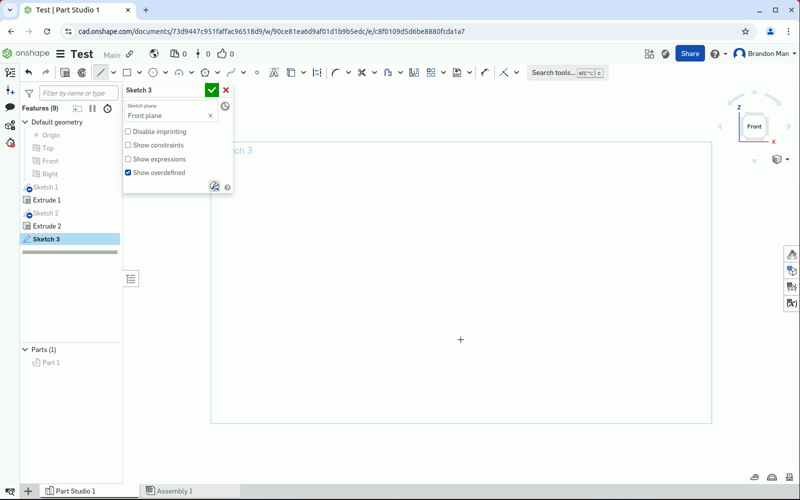
click(460, 339)
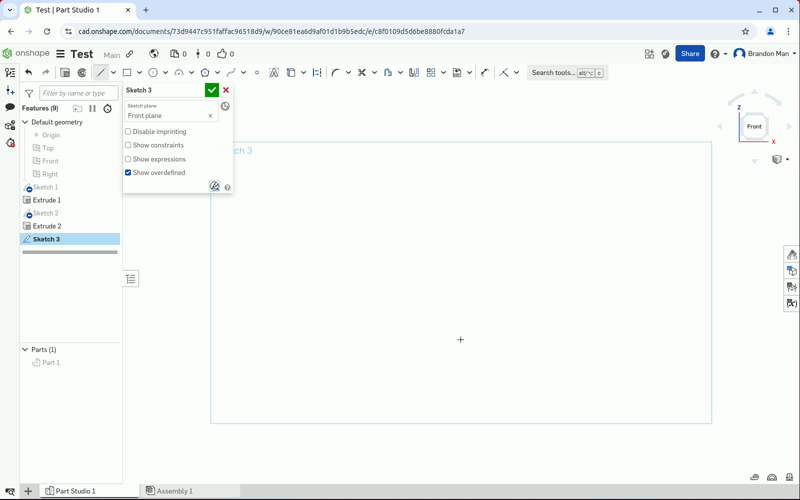
key_up(shift)
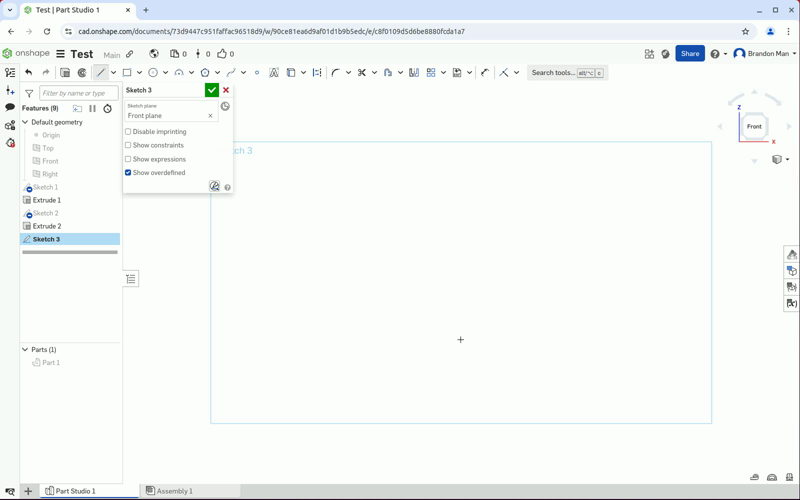
key_down(shift)
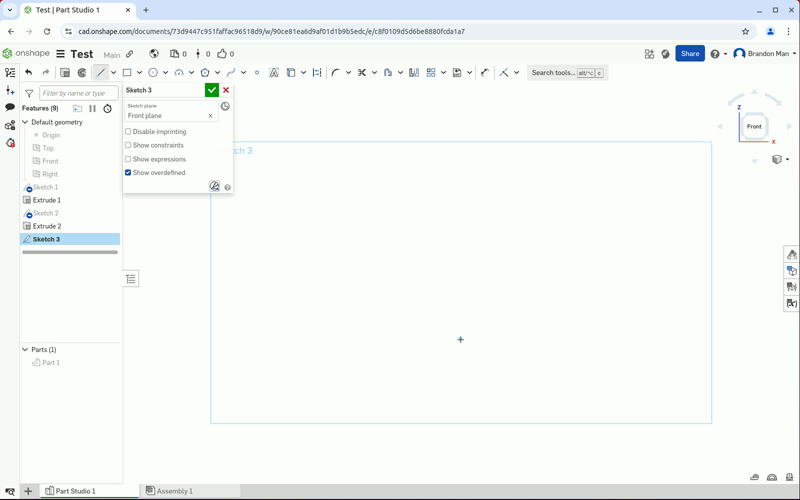
mouse_move(544, 339)
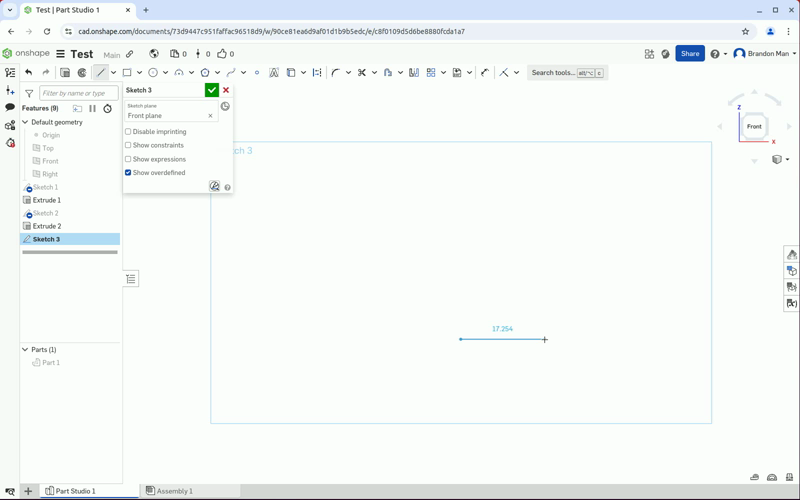
click(544, 339)
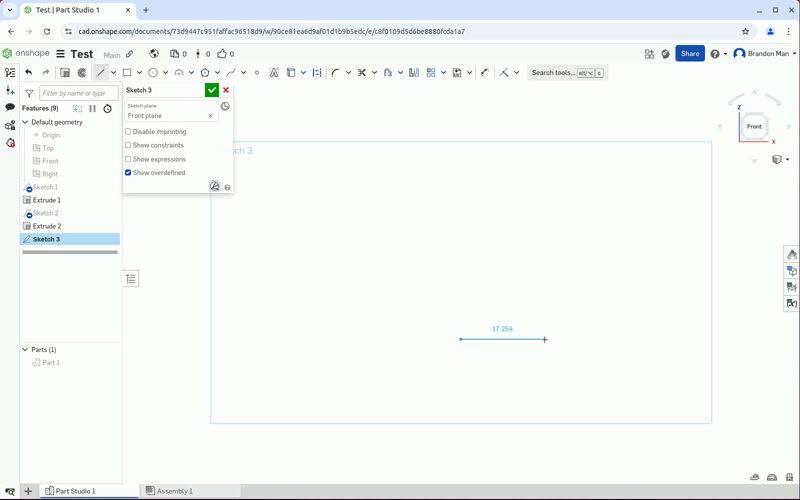
key_up(shift)
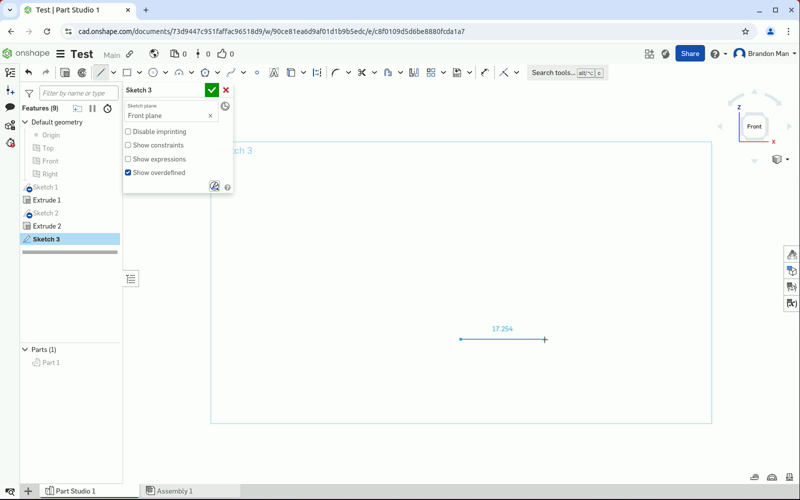
key_down(shift)
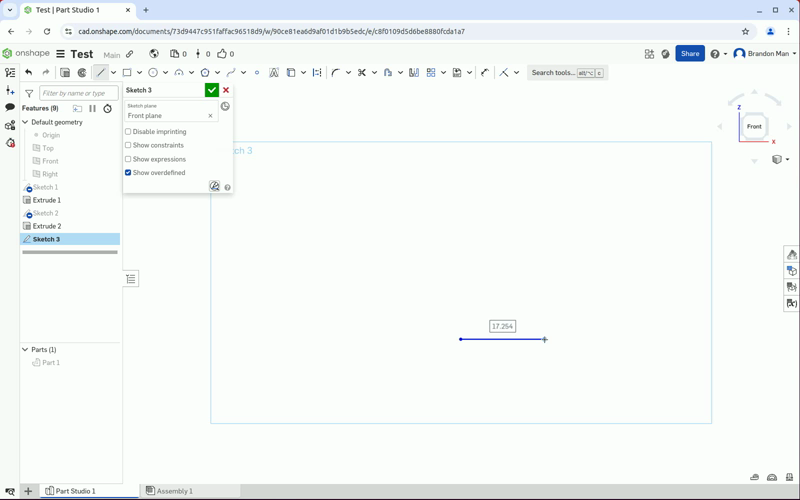
mouse_move(574, 339)
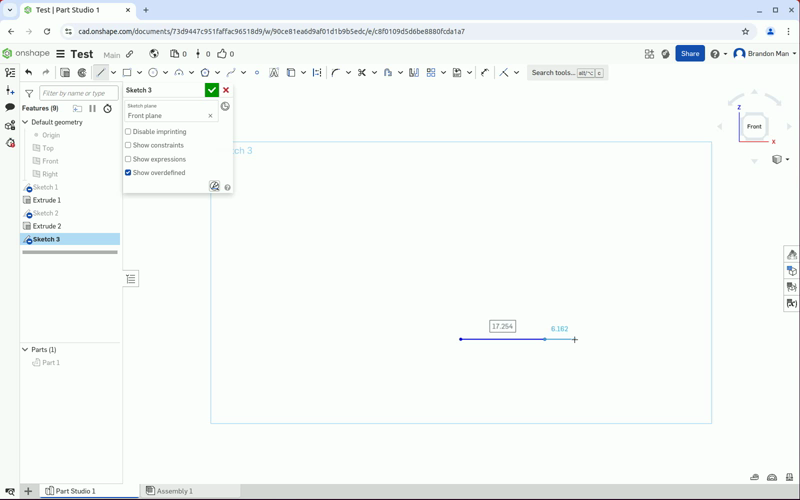
mouse_move(573, 310)
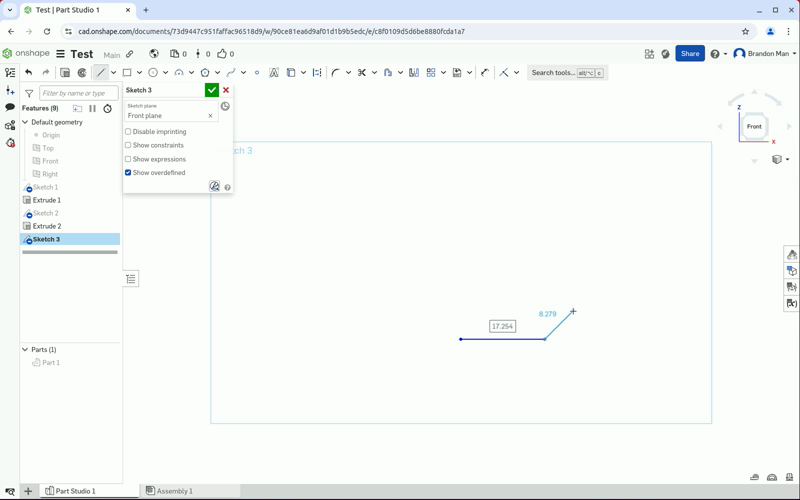
click(573, 310)
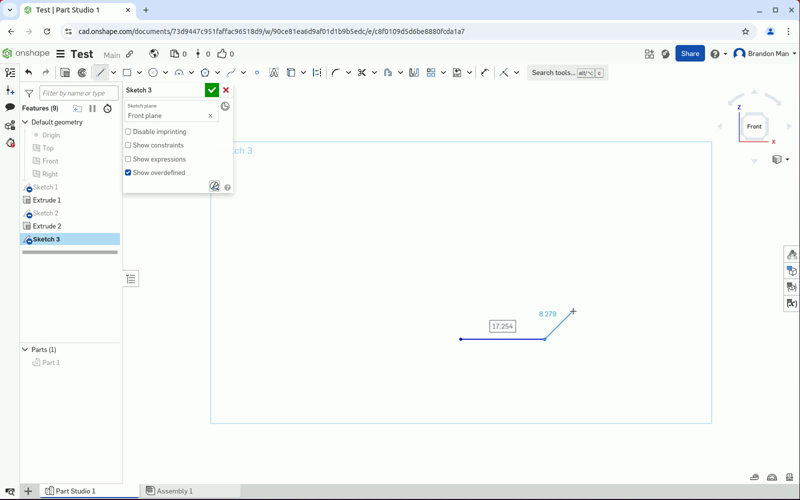
key_up(shift)
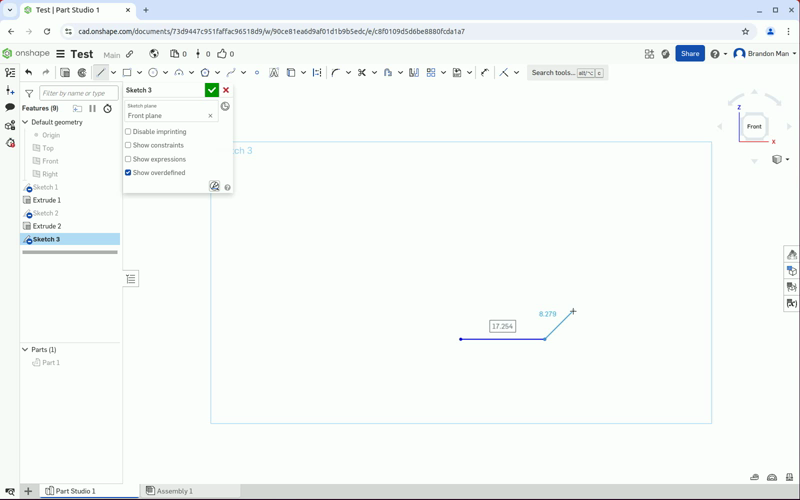
key_down(shift)
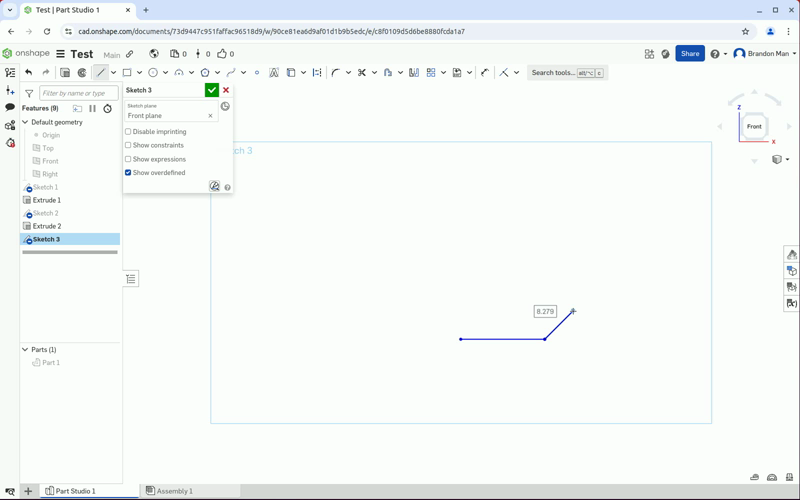
mouse_move(589, 310)
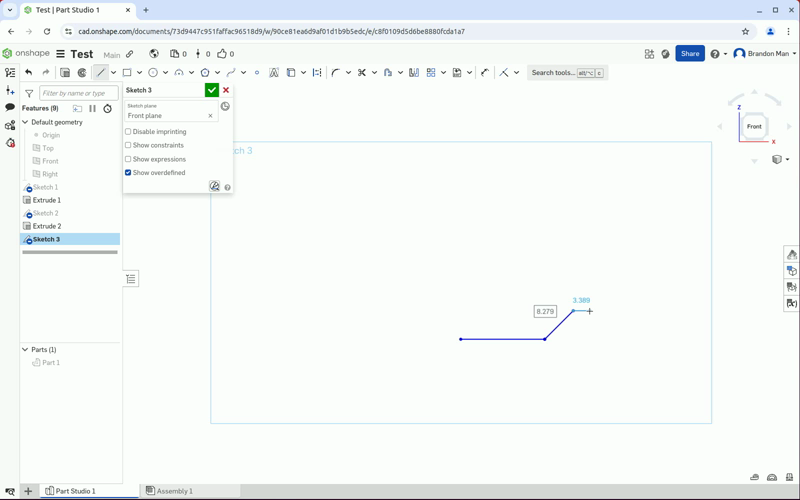
mouse_move(573, 296)
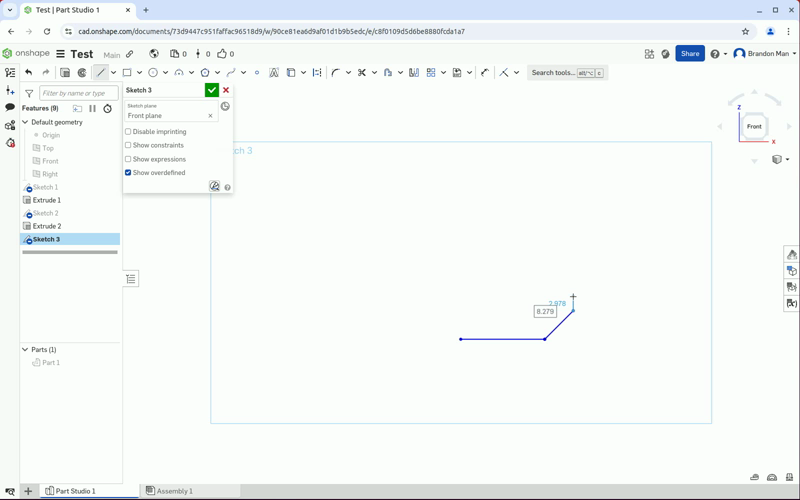
click(573, 296)
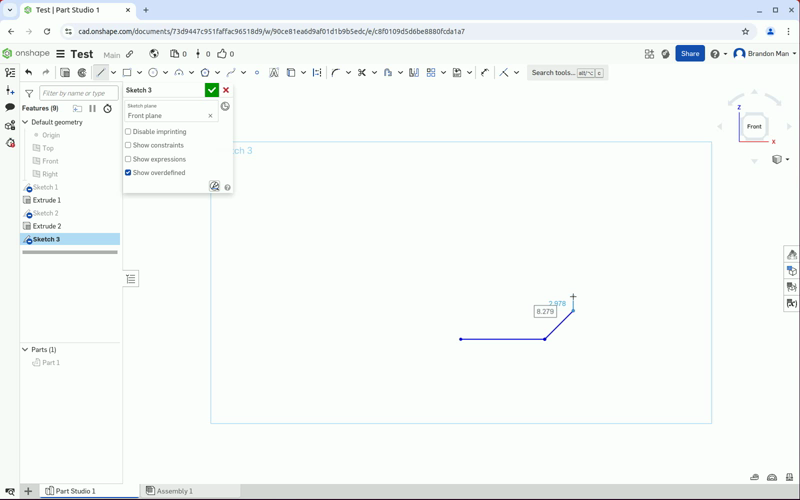
key_up(shift)
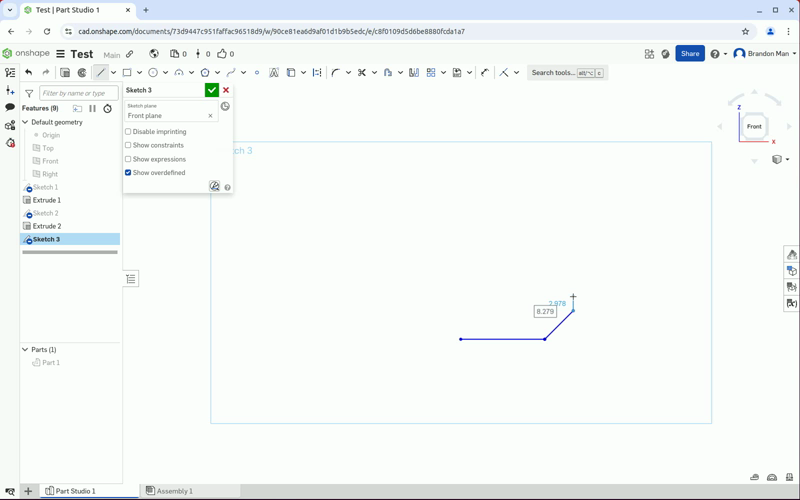
key_down(shift)
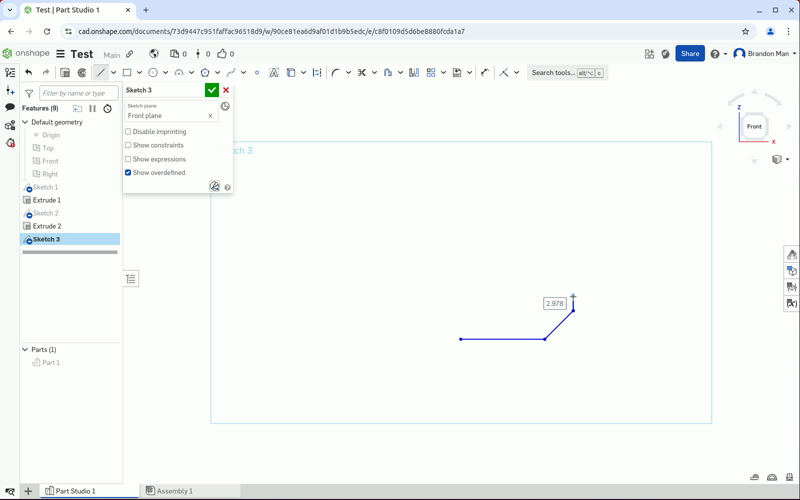
mouse_move(589, 296)
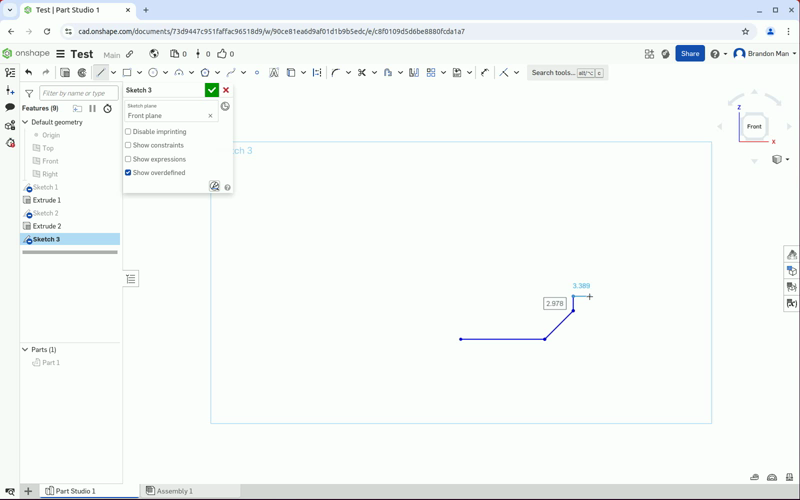
mouse_move(515, 296)
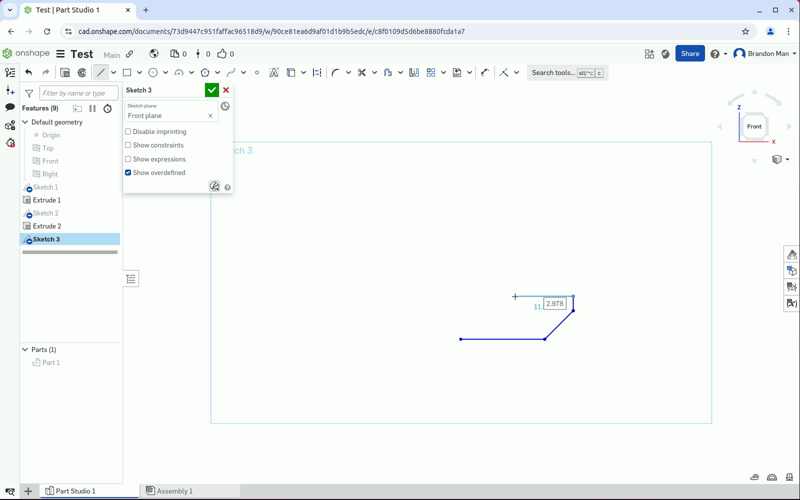
click(515, 296)
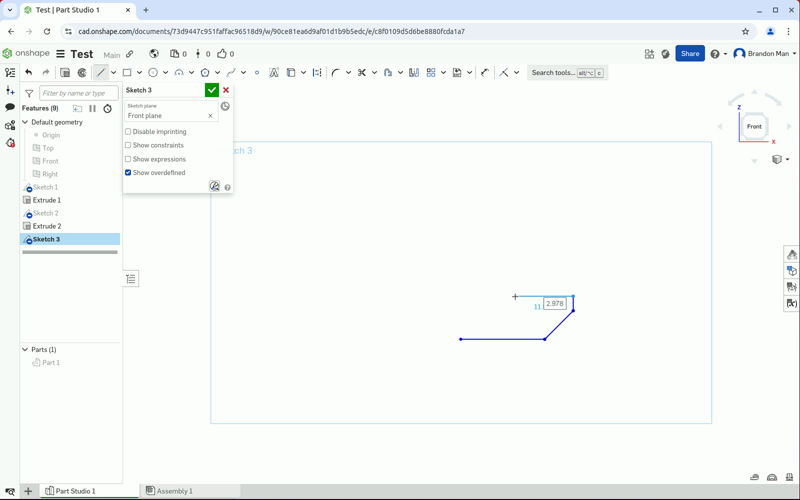
key_up(shift)
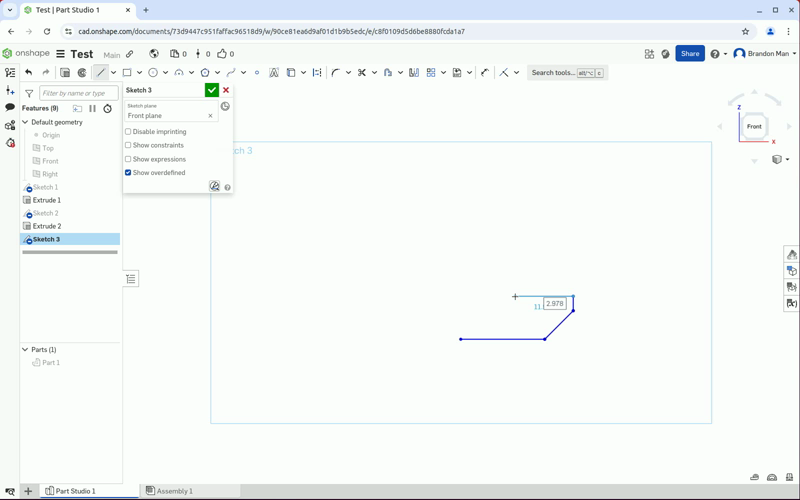
key(esc)
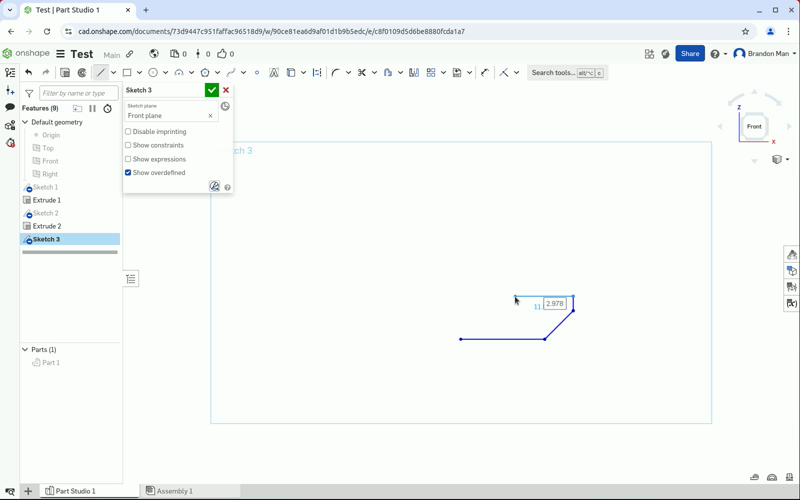
key(a)
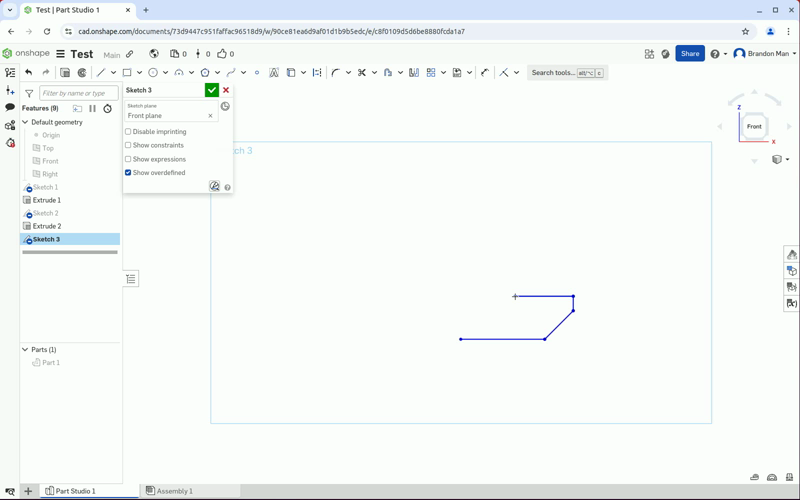
mouse_move(515, 296)
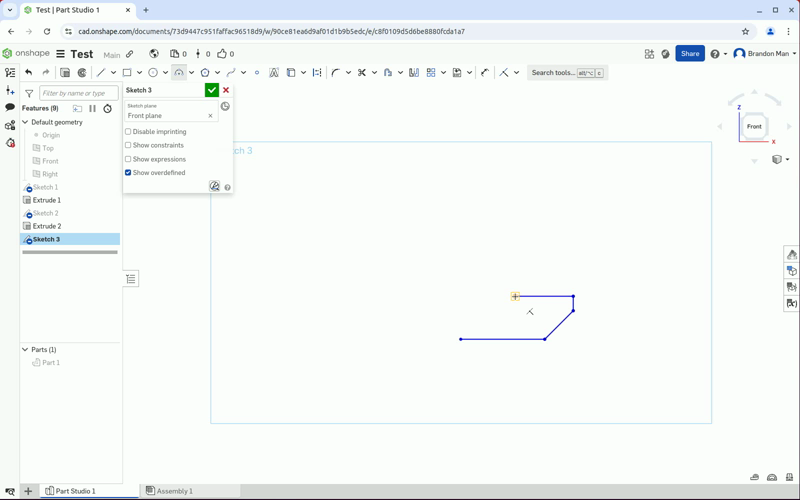
click(515, 296)
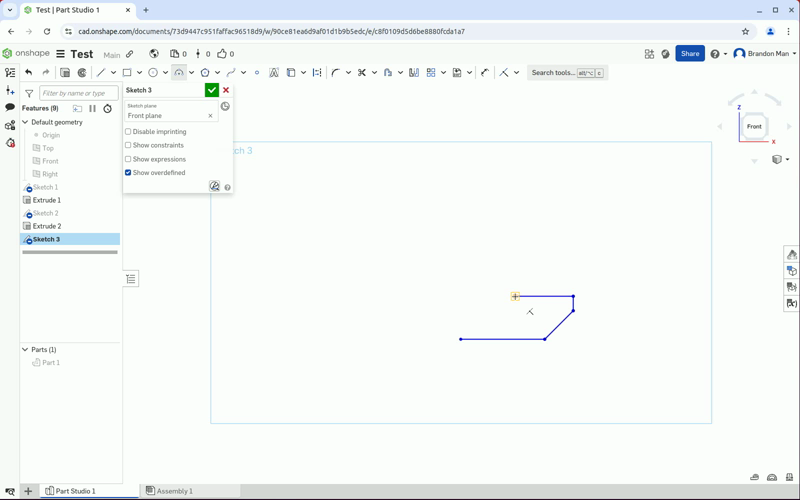
mouse_move(460, 339)
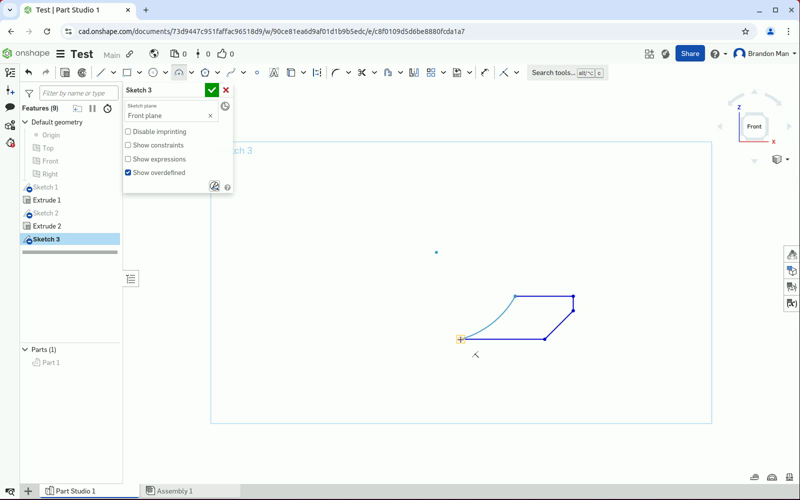
click(460, 339)
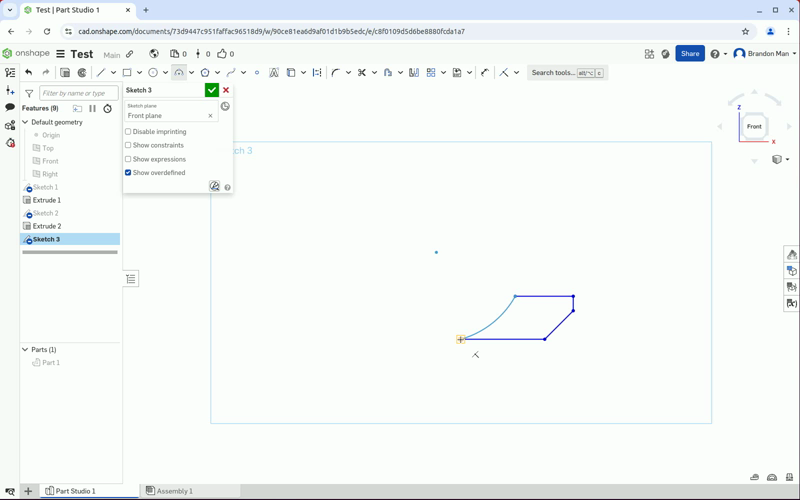
key_down(shift)
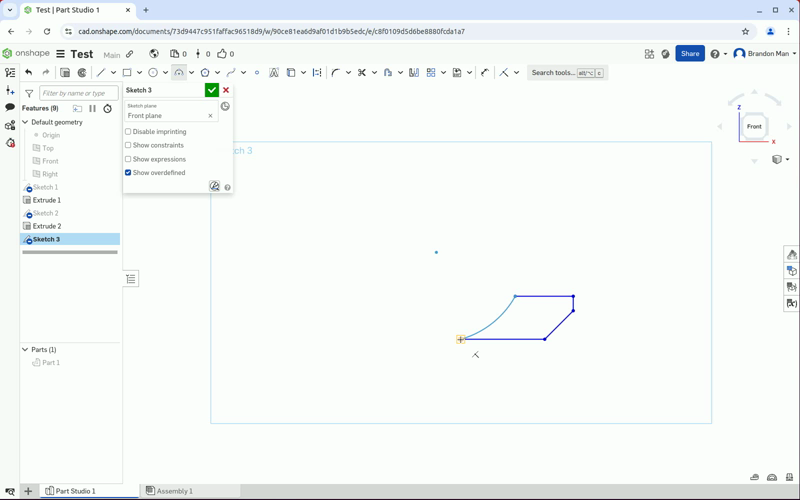
mouse_move(495, 327)
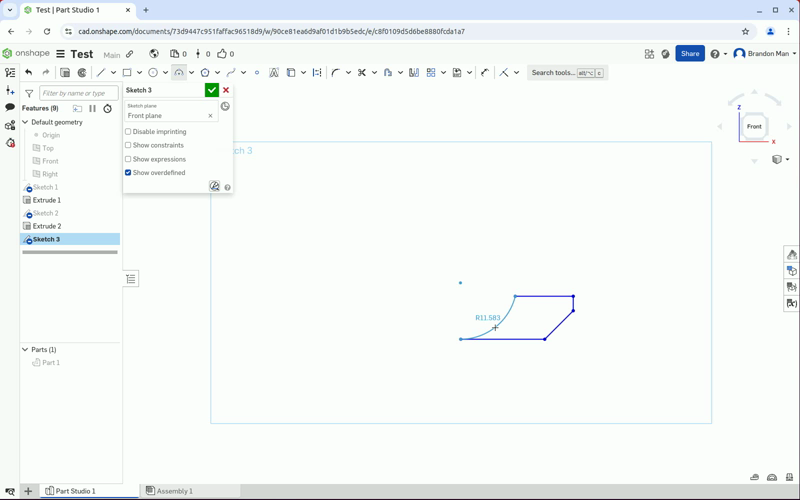
click(495, 327)
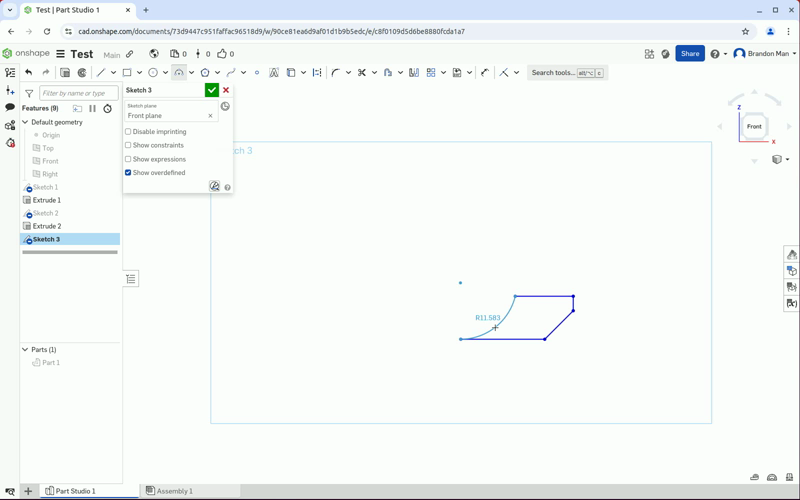
key_up(shift)
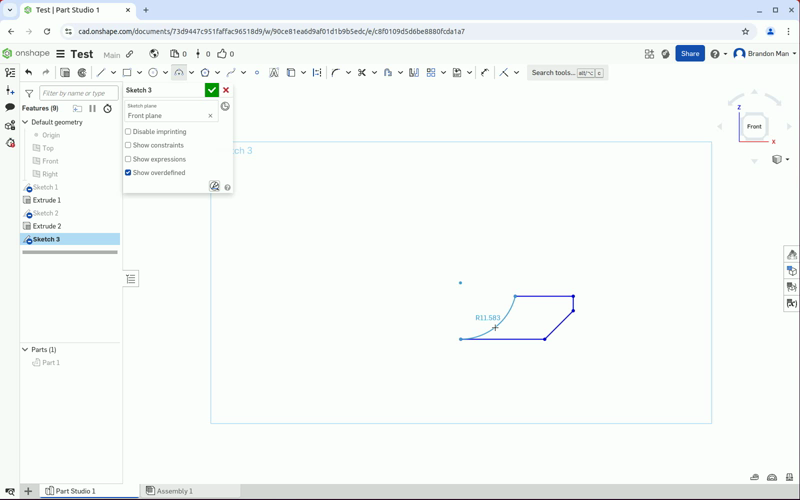
key(esc)
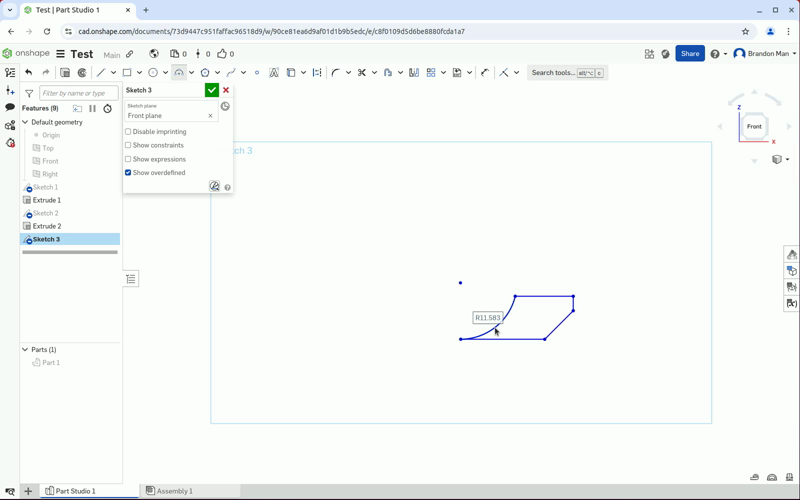
mouse_move(503, 336)
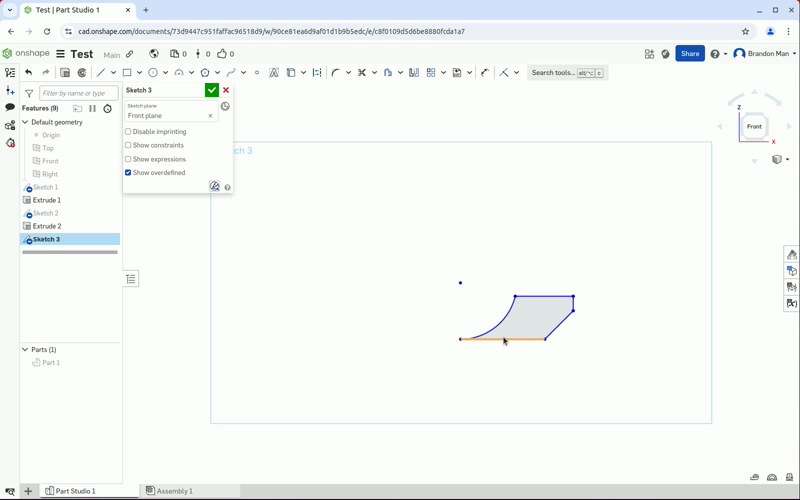
click(503, 336)
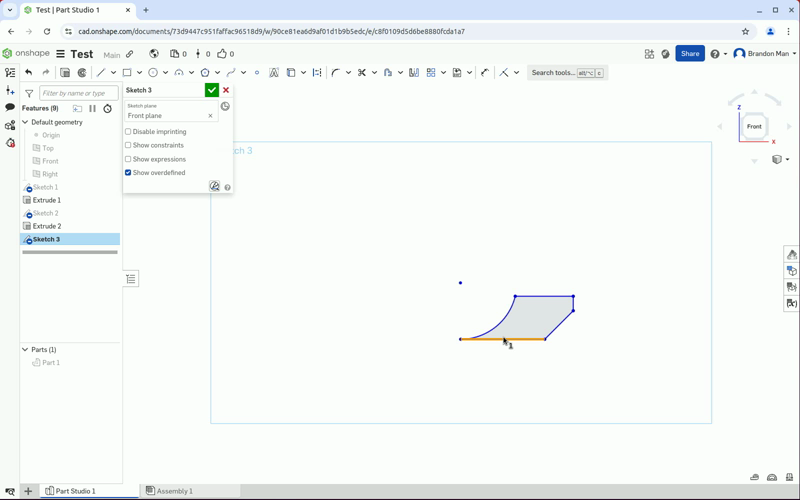
mouse_move(73, 352)
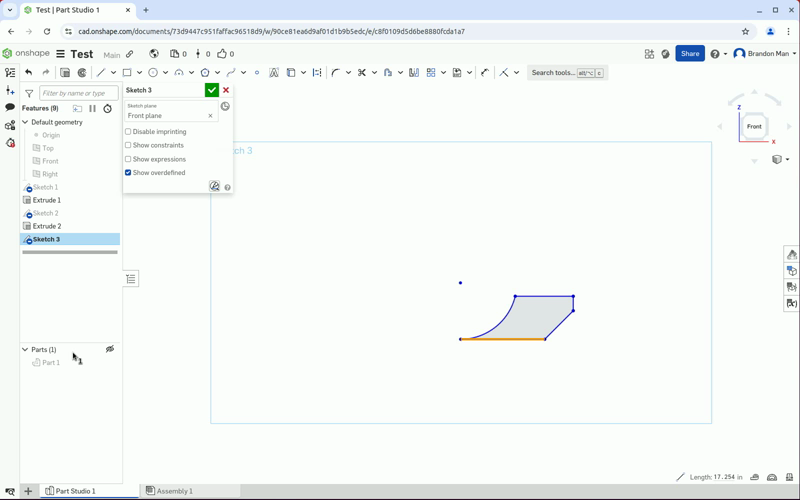
key(shift+y)
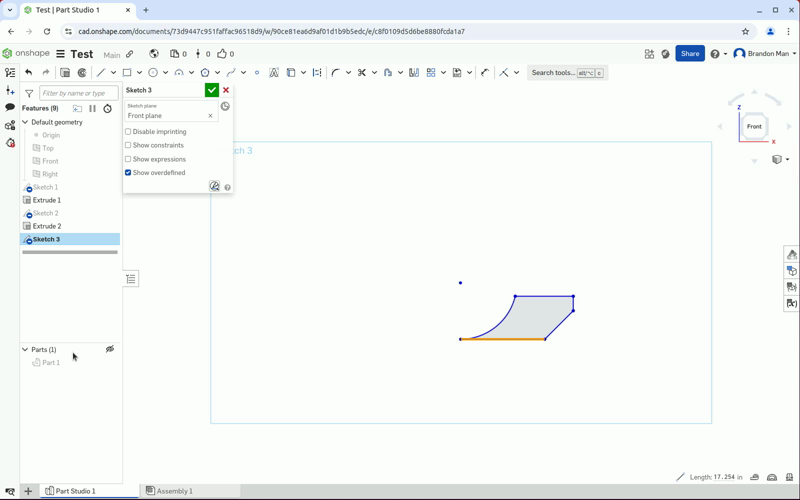
key(shift+e)
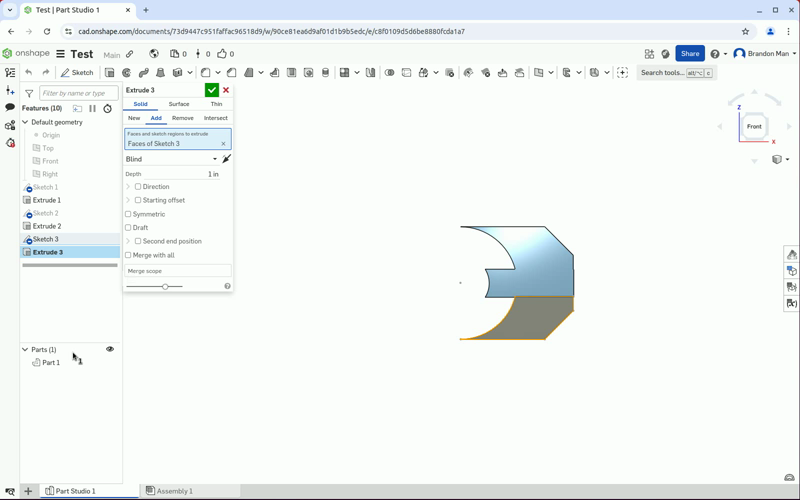
mouse_move(143, 106)
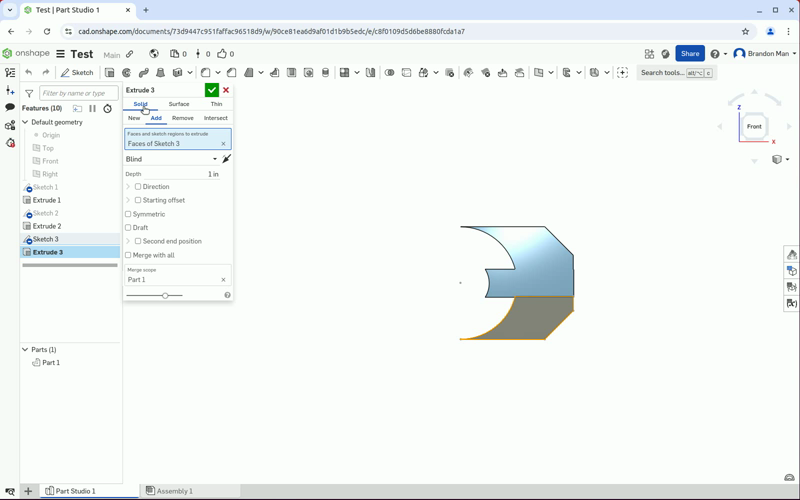
click(143, 106)
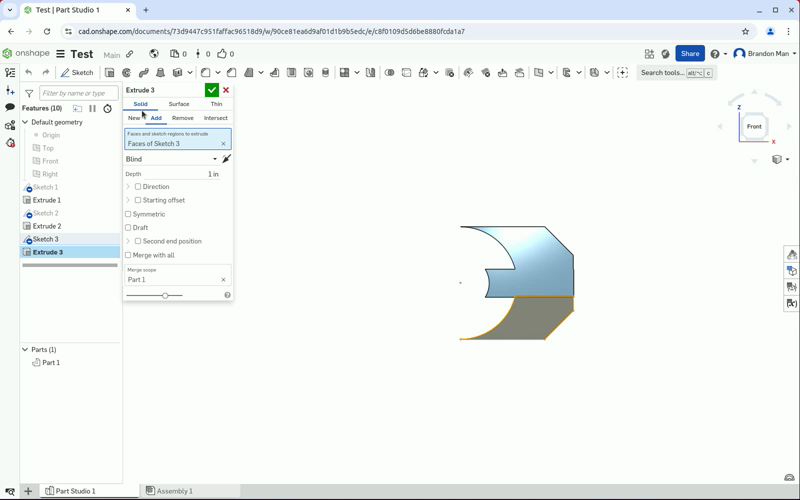
mouse_move(137, 120)
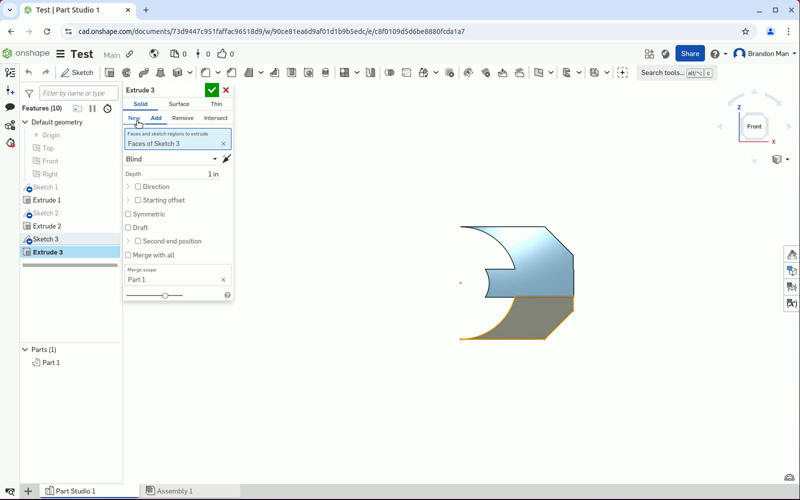
click(137, 120)
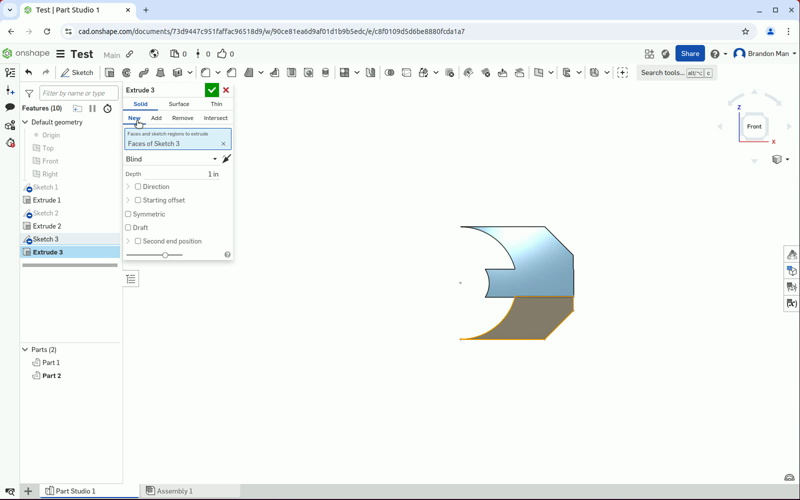
key(tab, 4)
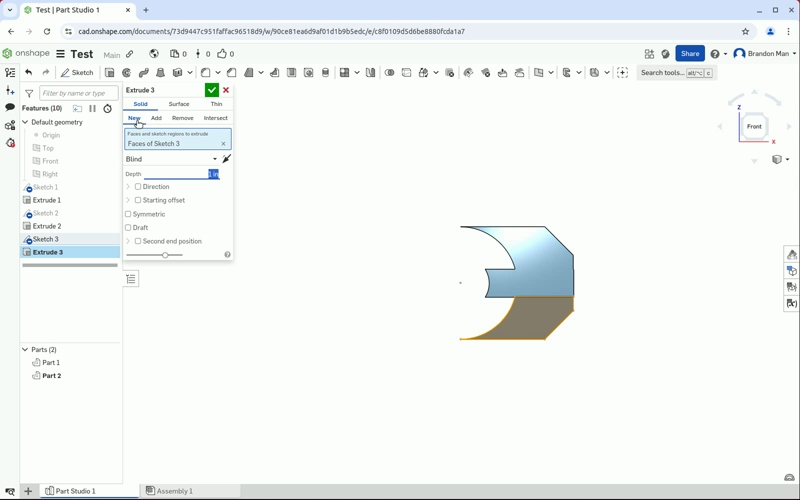
text(-17.331)
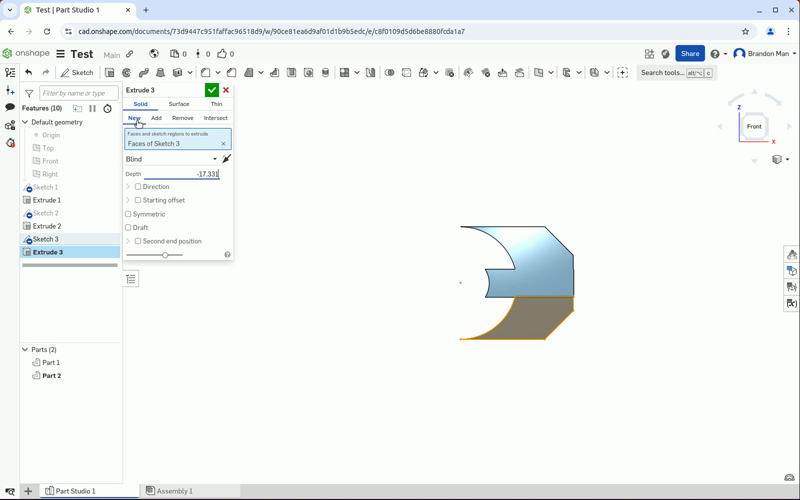
key(enter)
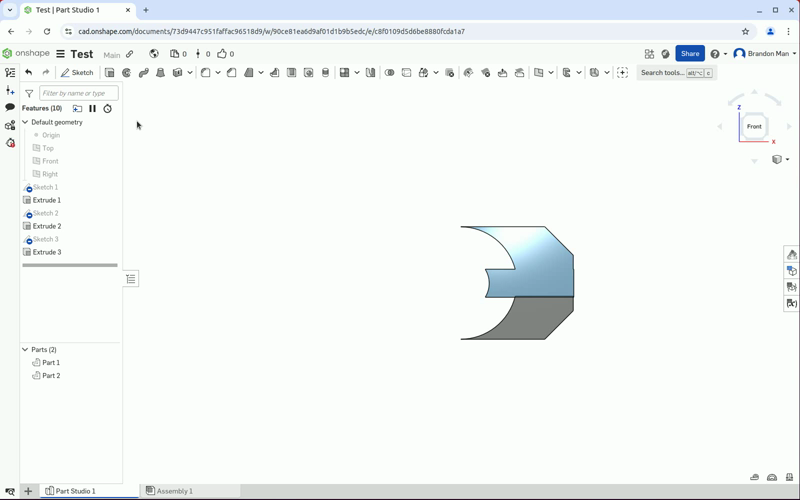
key(shift+h)
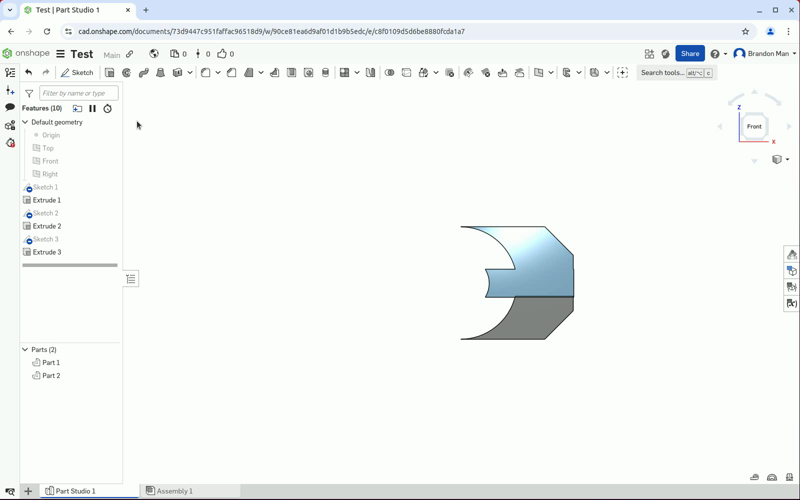
key(shift+h)
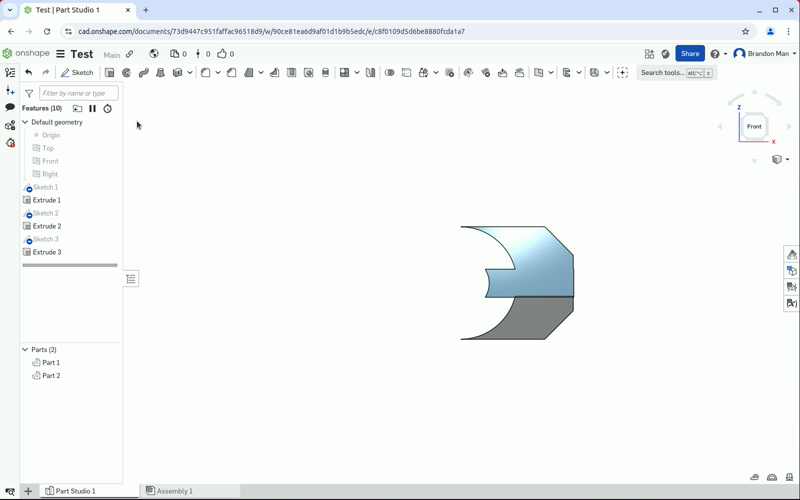
mouse_move(73, 189)
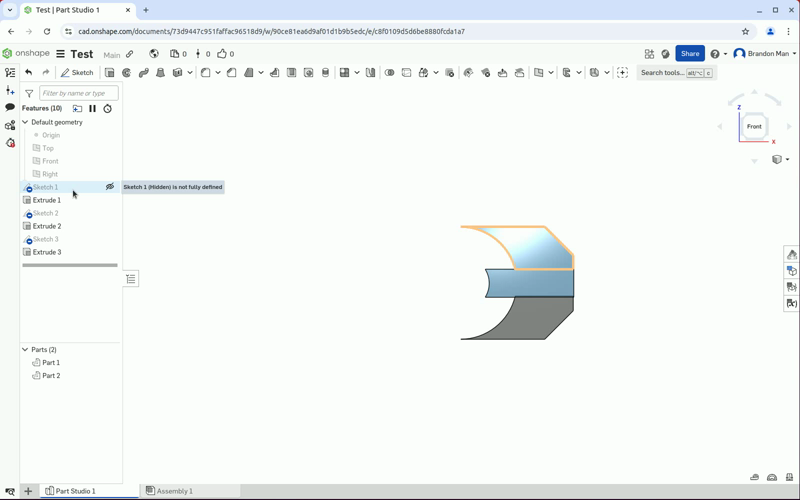
click(73, 189)
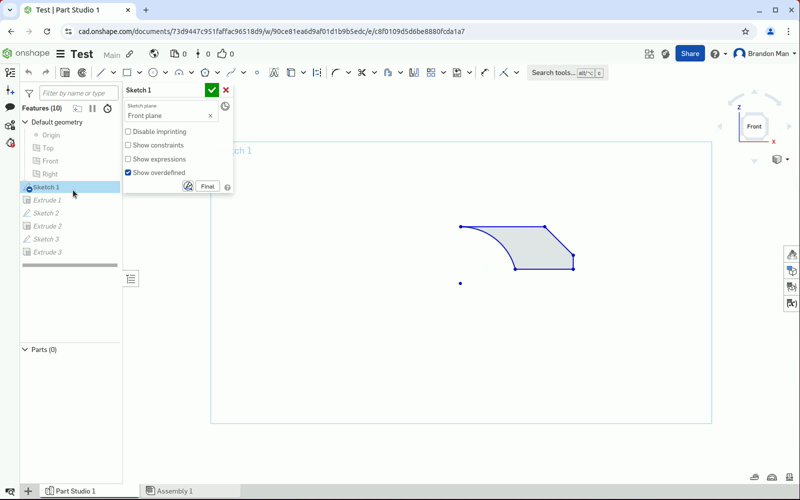
mouse_move(229, 92)
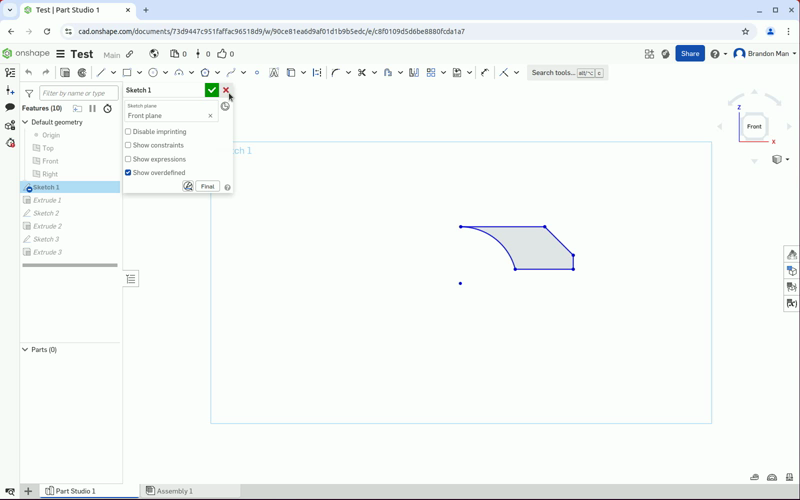
click(229, 92)
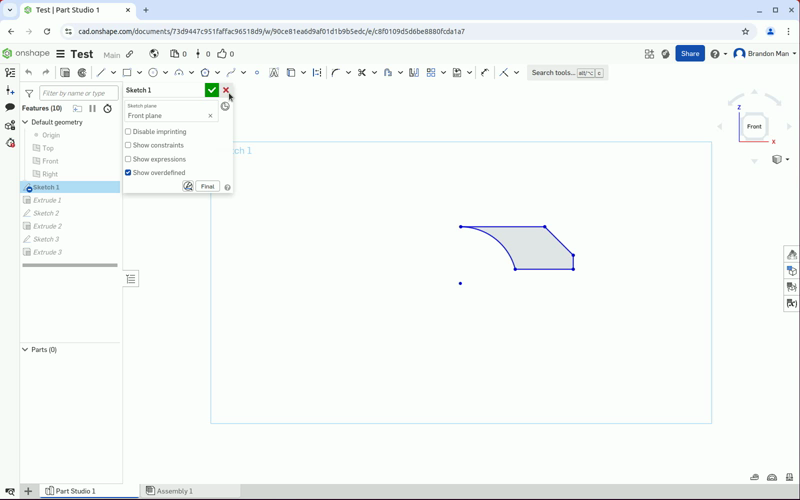
key(shift+s)
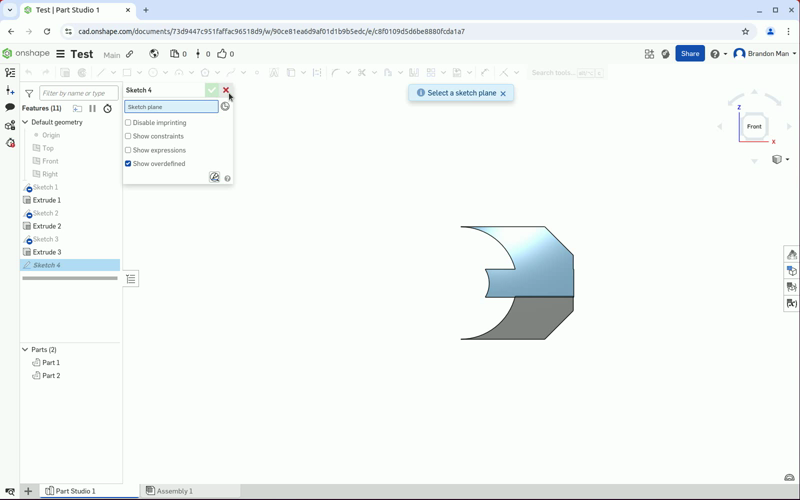
mouse_move(73, 163)
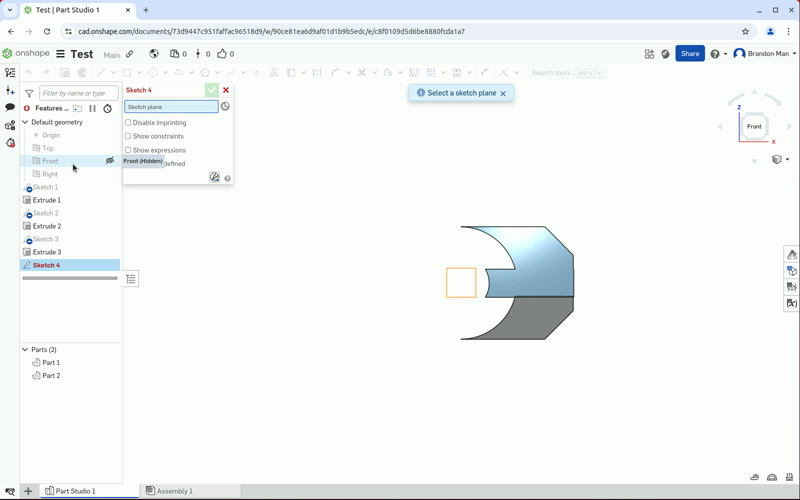
click(73, 163)
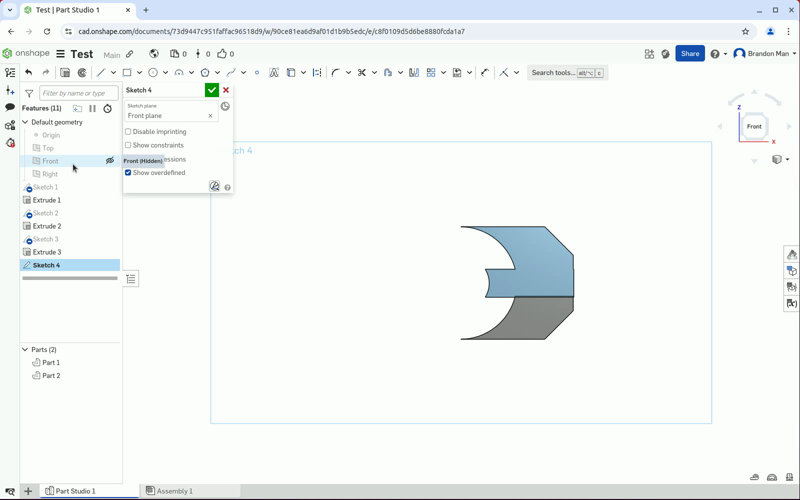
mouse_move(73, 352)
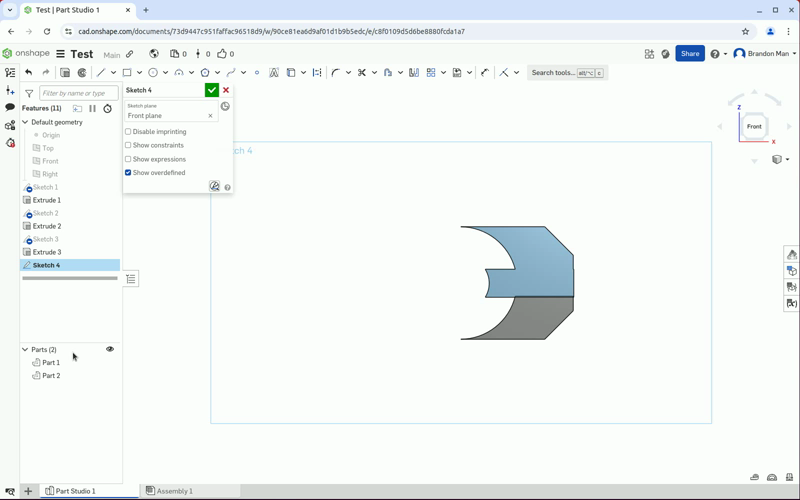
key(y)
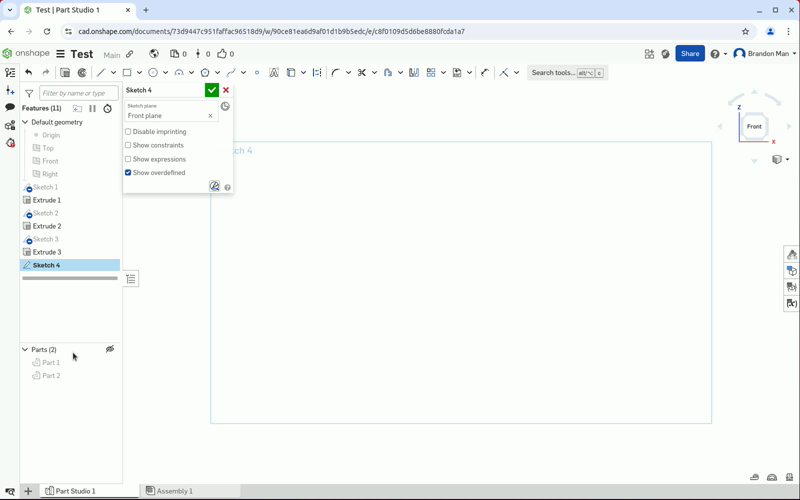
key(c)
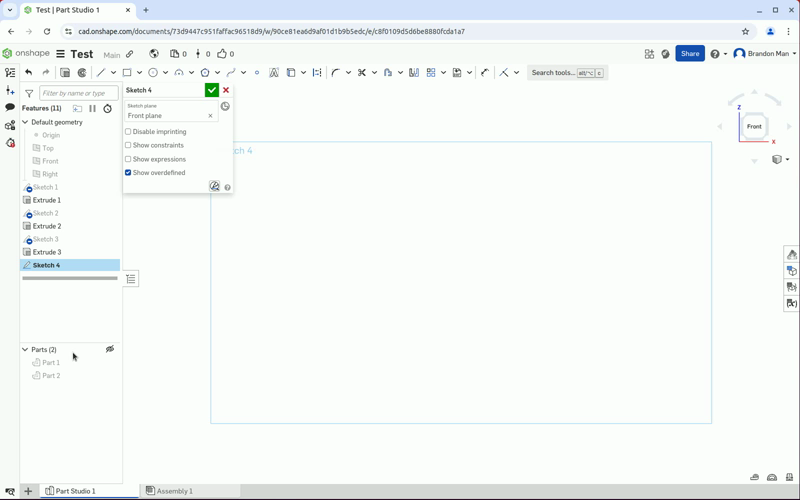
key_down(shift)
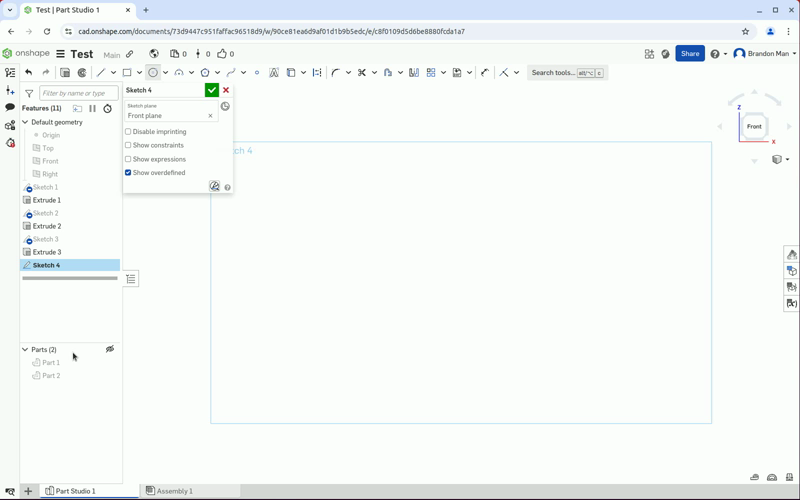
mouse_move(461, 282)
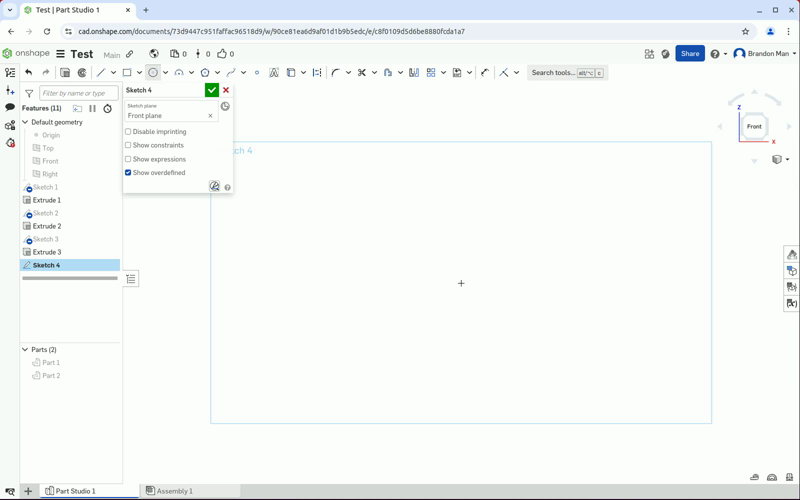
click(461, 282)
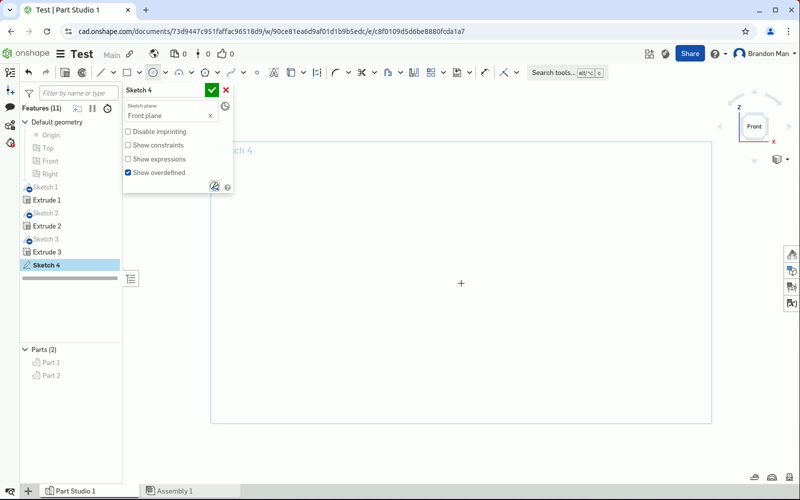
key_up(shift)
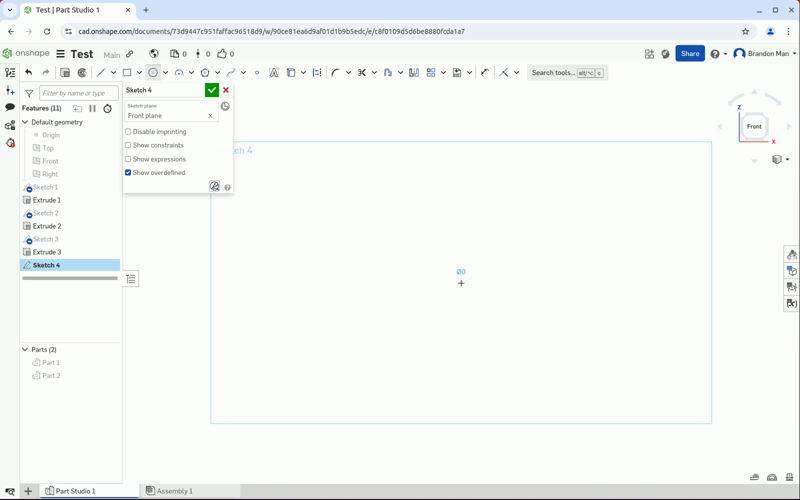
mouse_move(490, 282)
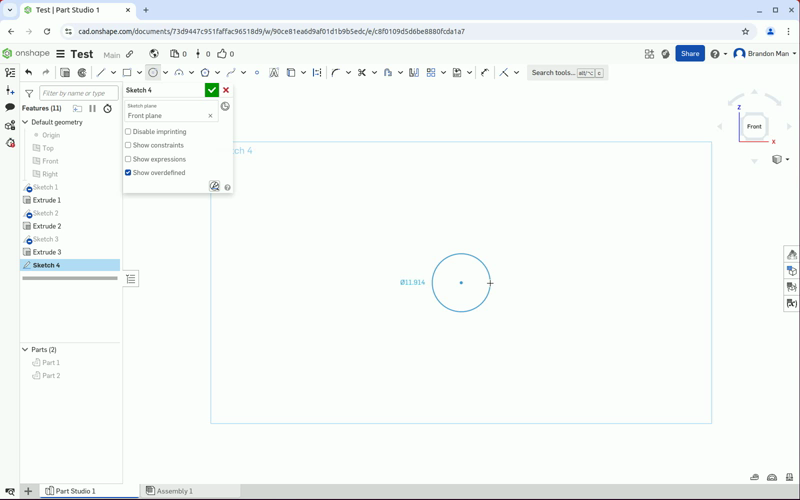
click(490, 282)
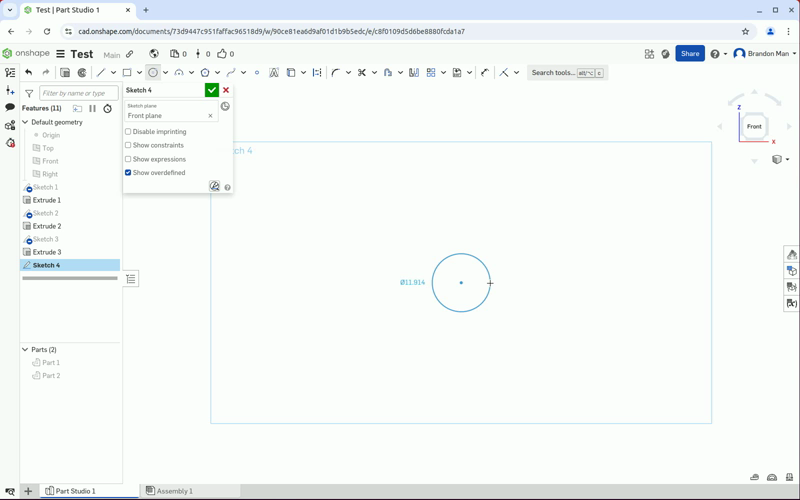
key(esc)
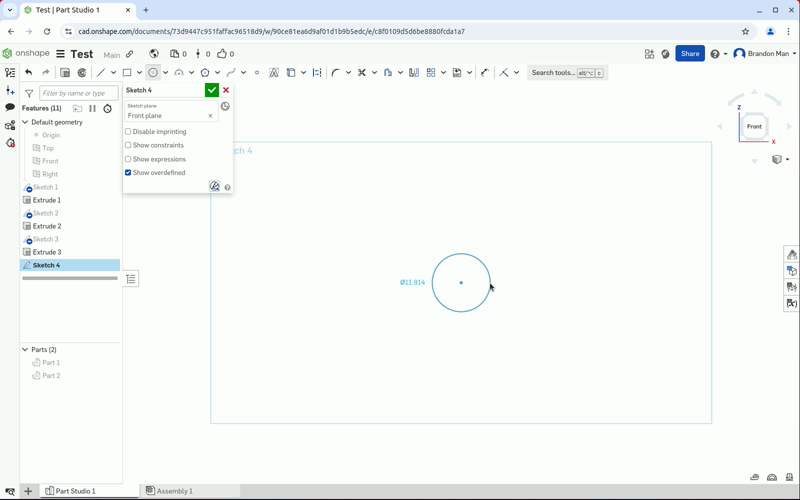
mouse_move(468, 285)
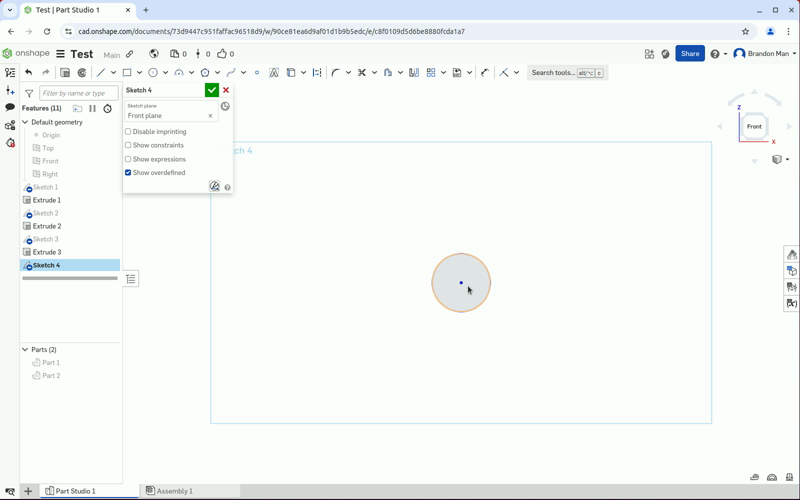
click(468, 285)
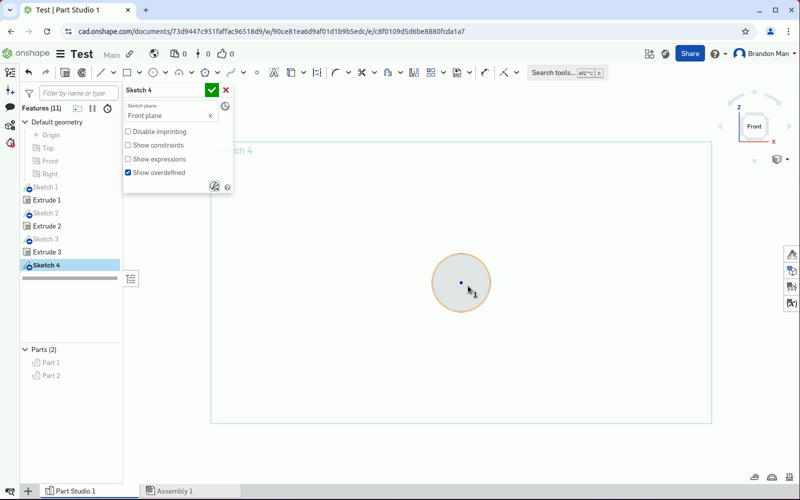
mouse_move(73, 352)
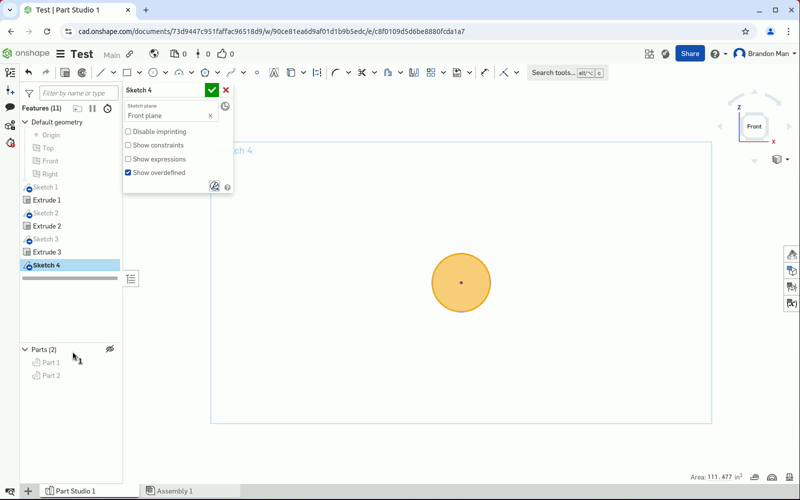
key(shift+y)
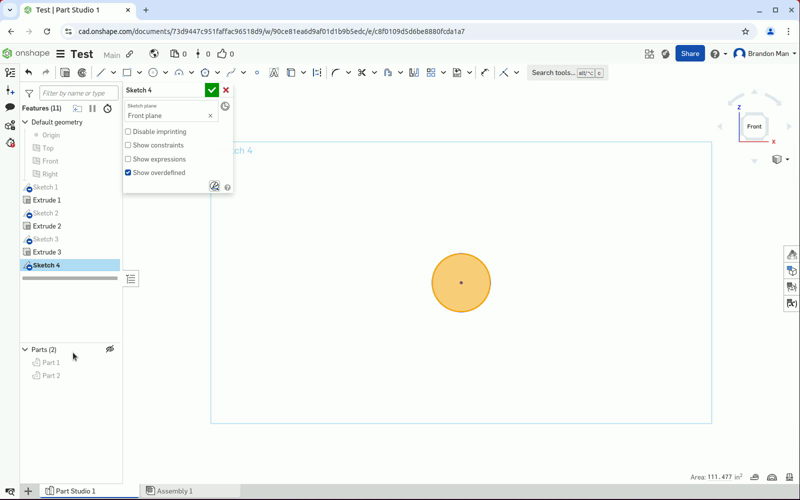
key(shift+e)
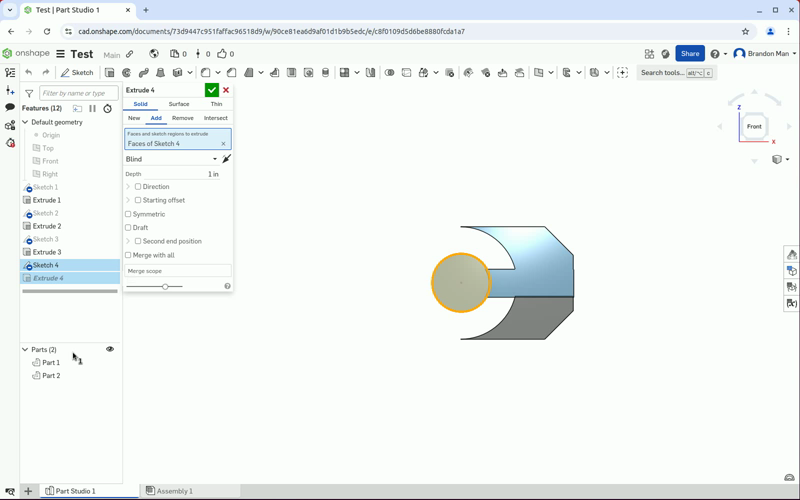
mouse_move(143, 106)
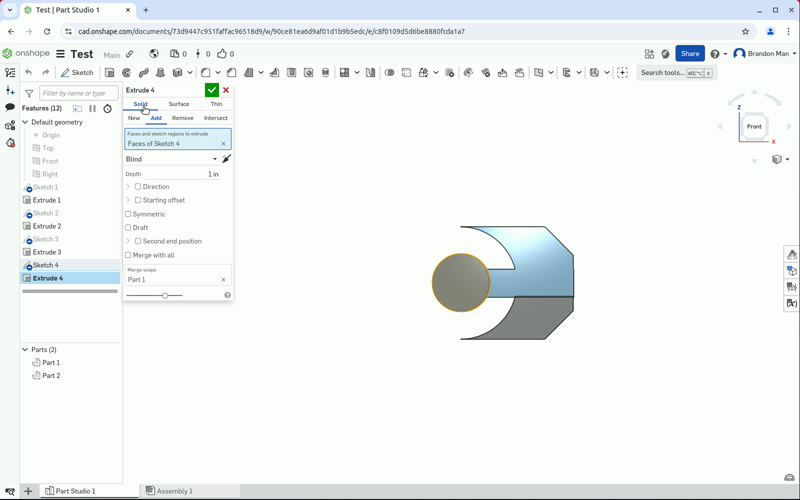
click(143, 106)
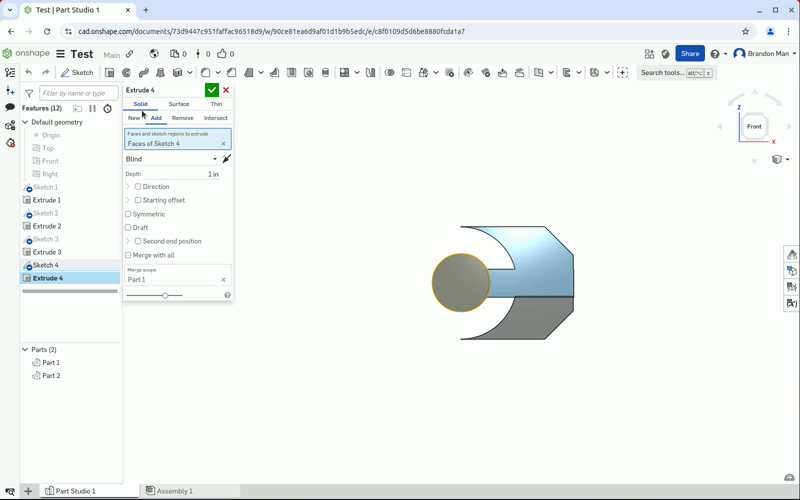
mouse_move(137, 120)
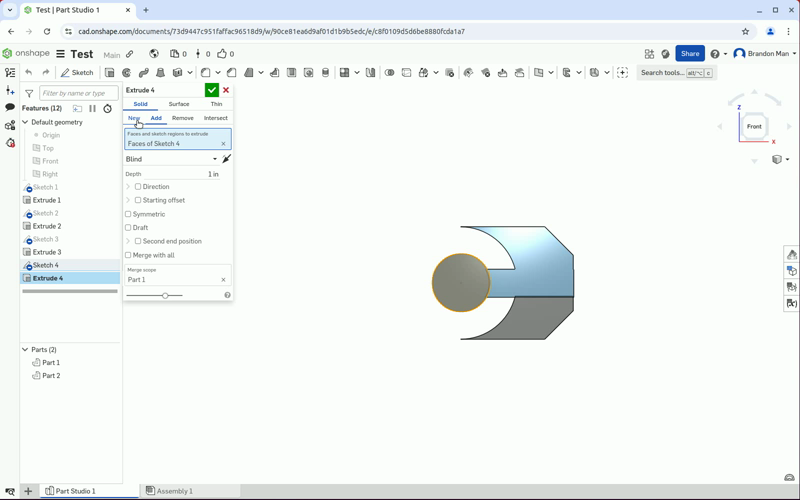
click(137, 120)
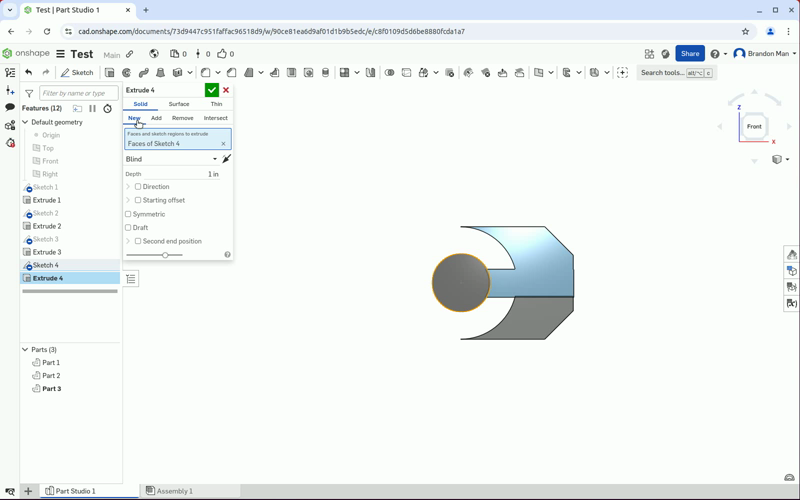
key(tab, 4)
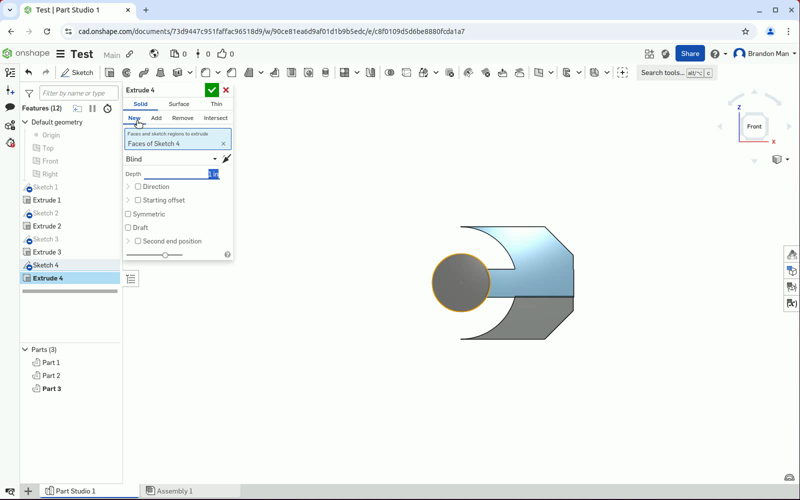
text(-17.331)
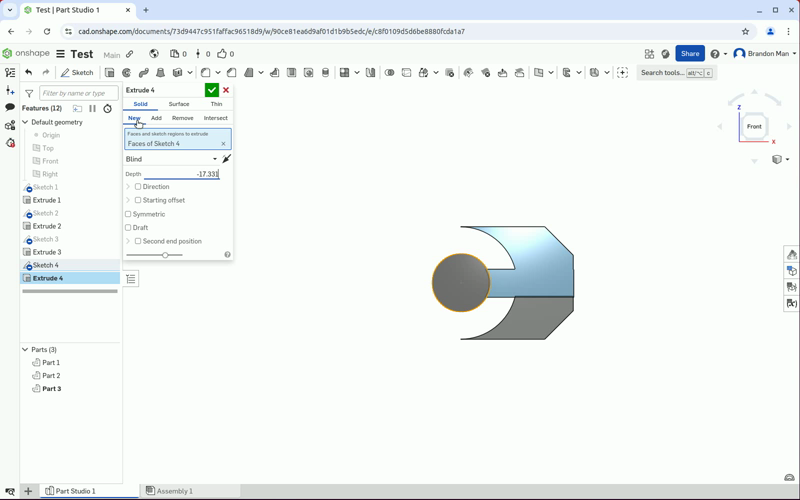
key(enter)
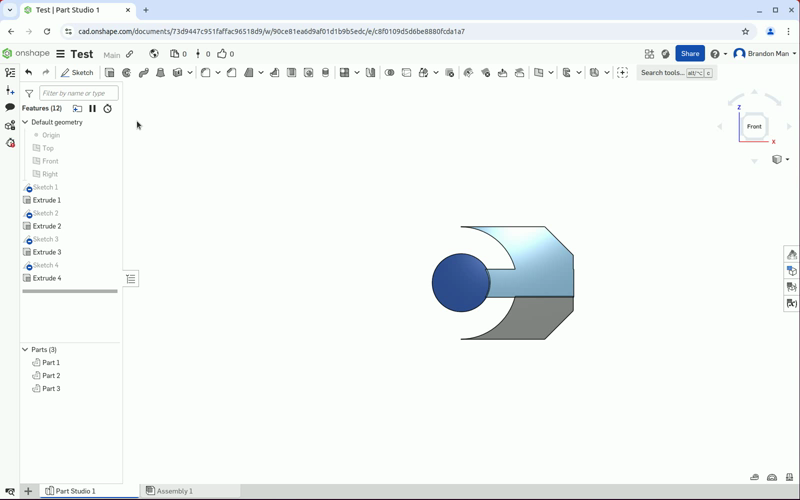
key(shift+h)
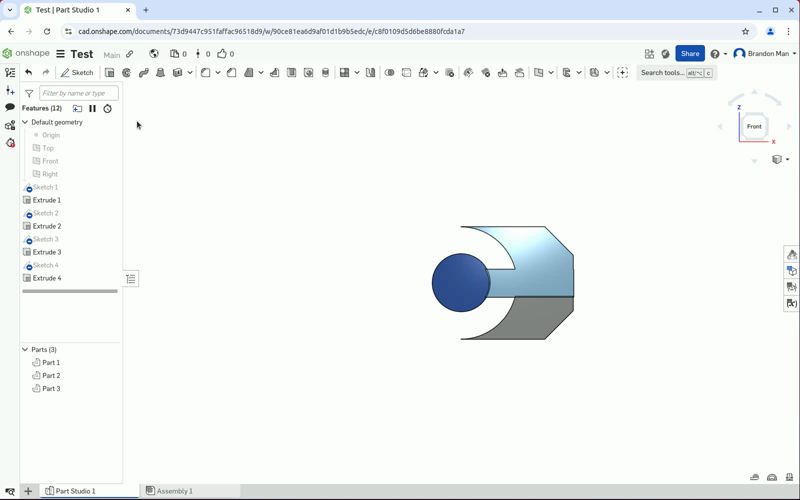
key(shift+h)
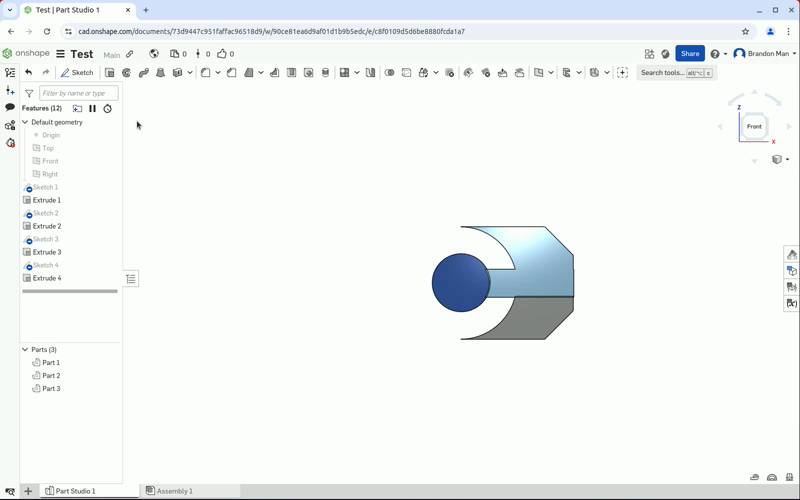
mouse_move(73, 189)
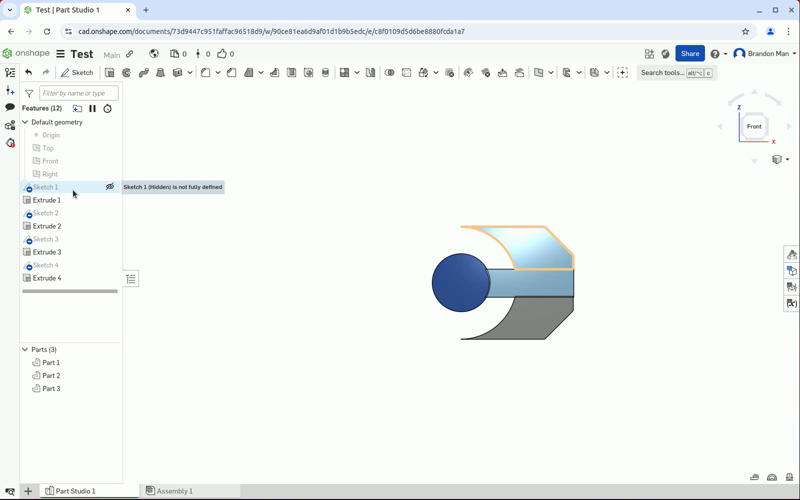
click(73, 189)
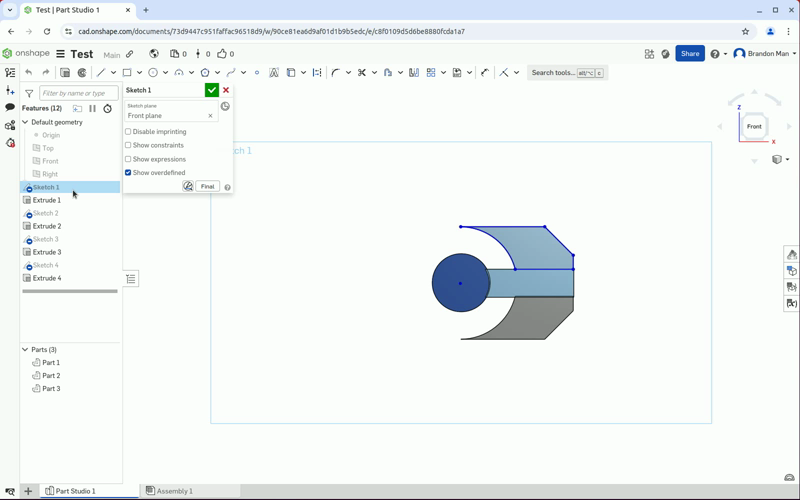
mouse_move(229, 92)
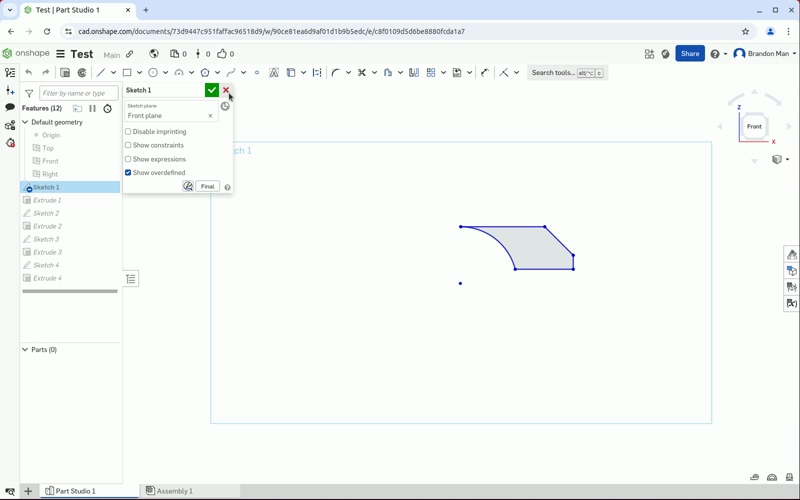
click(229, 92)
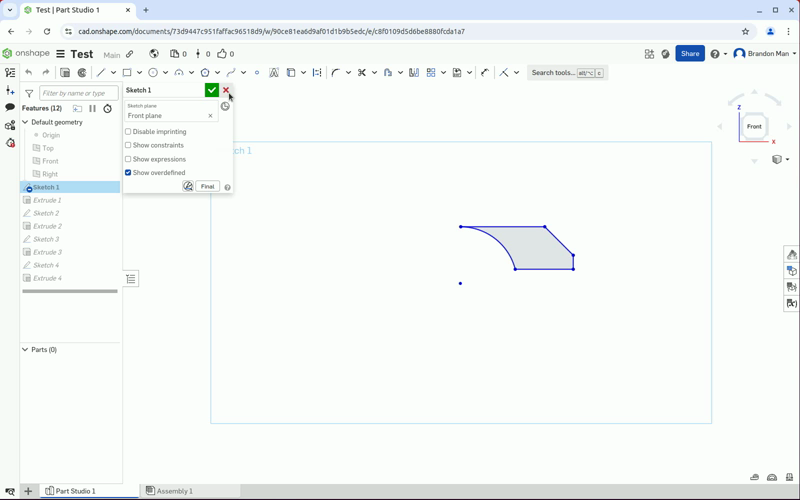
key(shift+s)
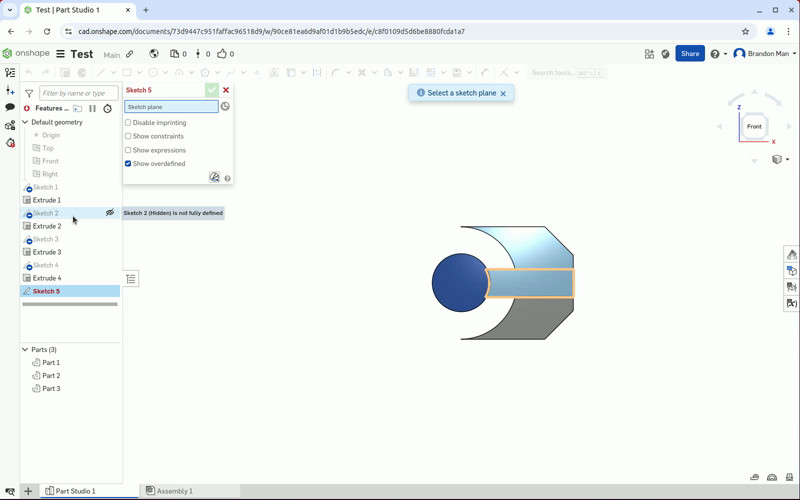
scroll(3)
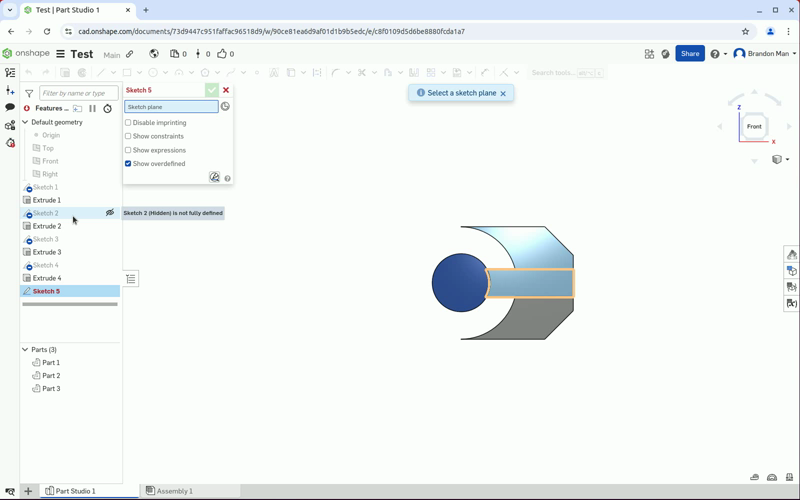
mouse_move(73, 163)
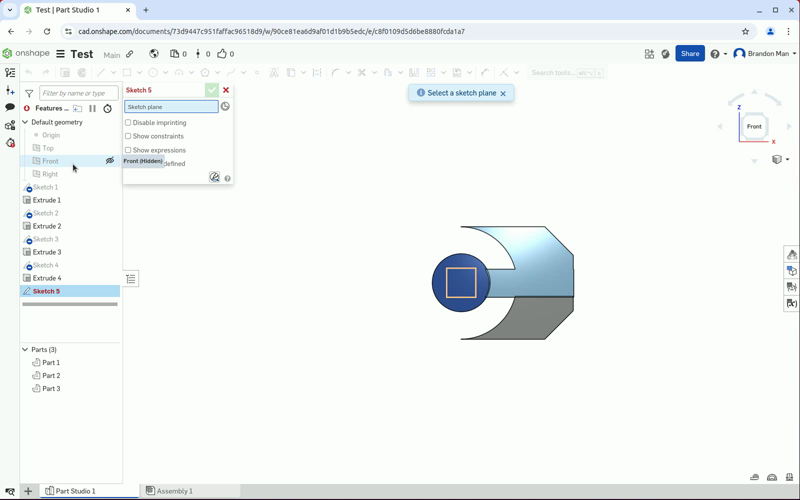
click(73, 163)
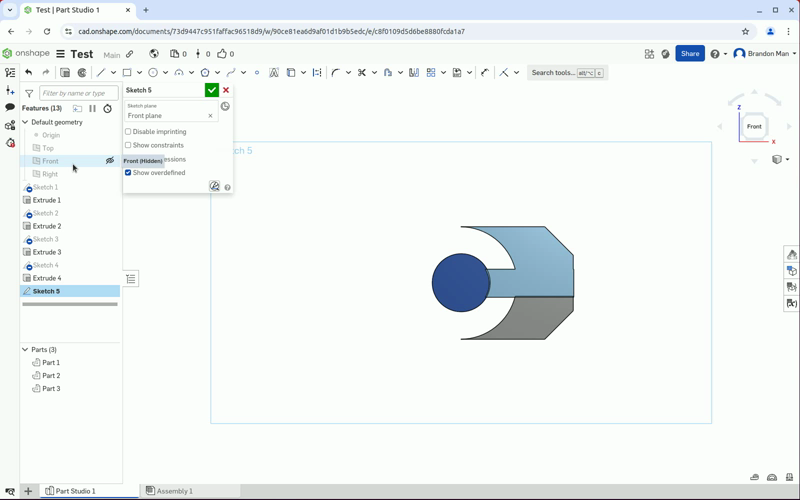
mouse_move(73, 352)
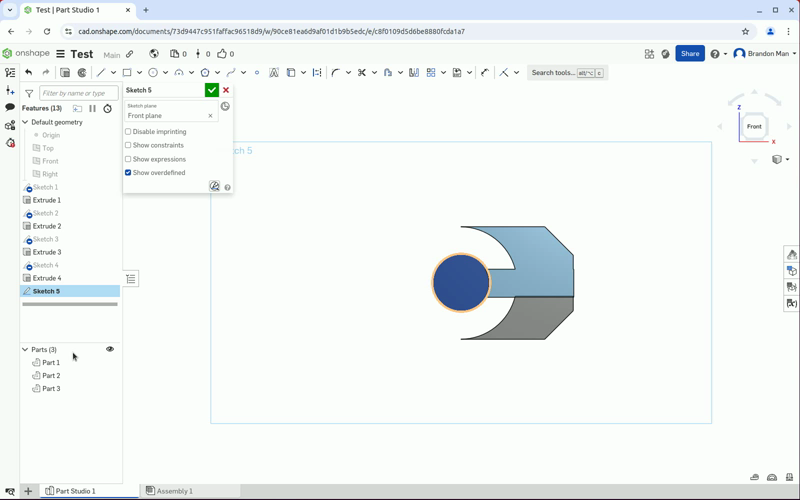
key(y)
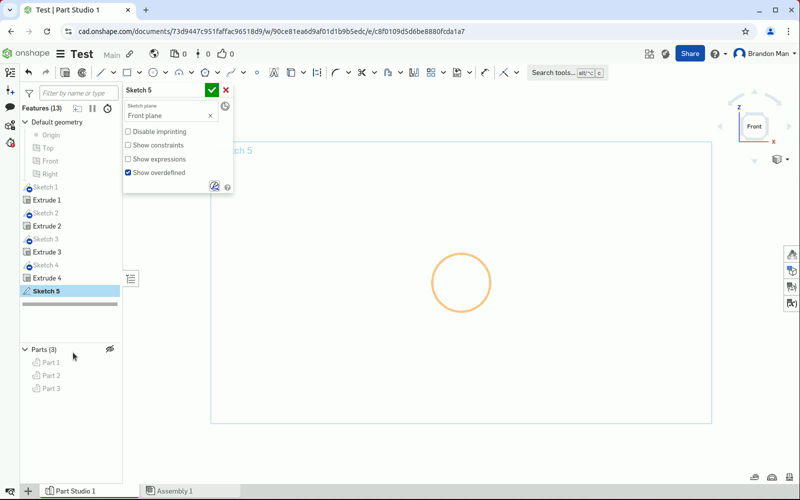
key(l)
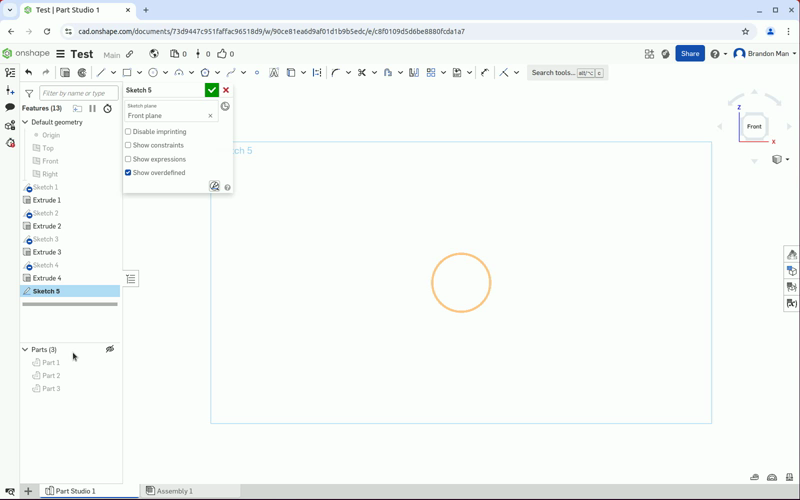
key_down(shift)
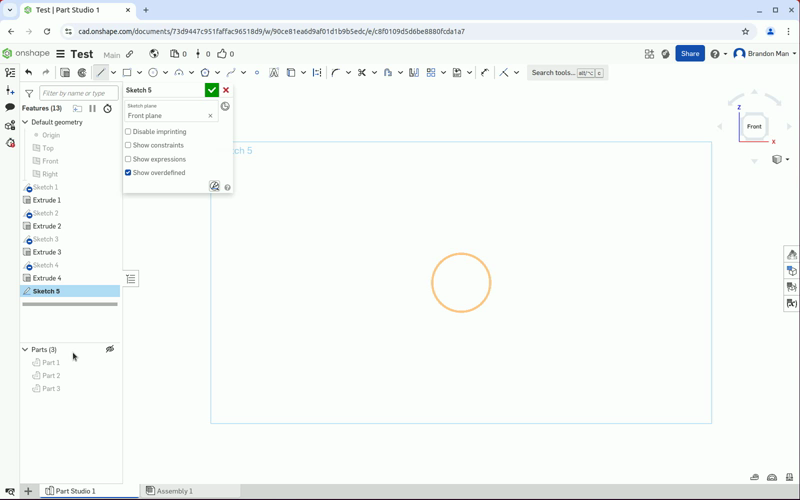
mouse_move(406, 297)
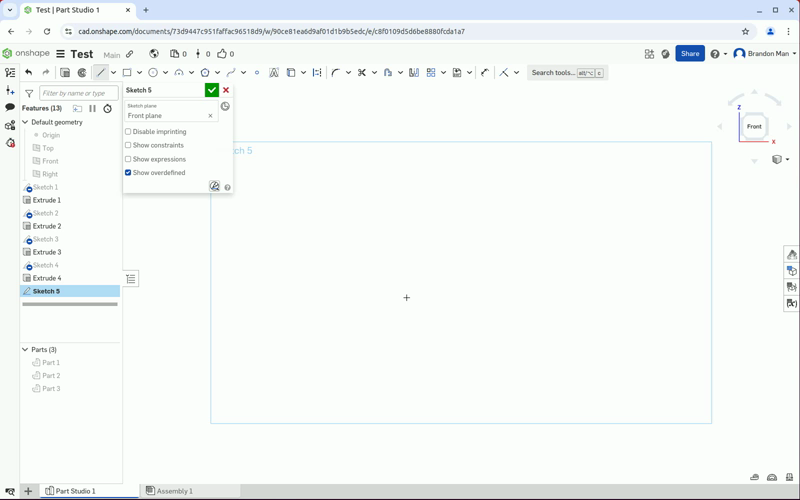
click(406, 297)
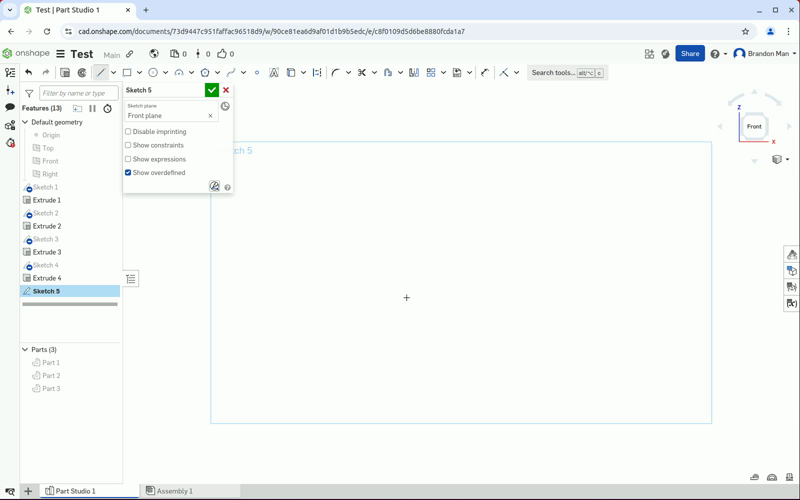
key_up(shift)
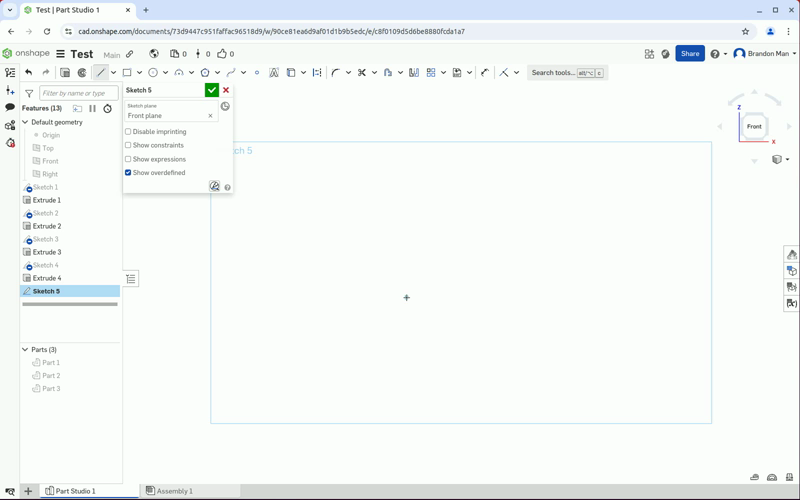
key_down(shift)
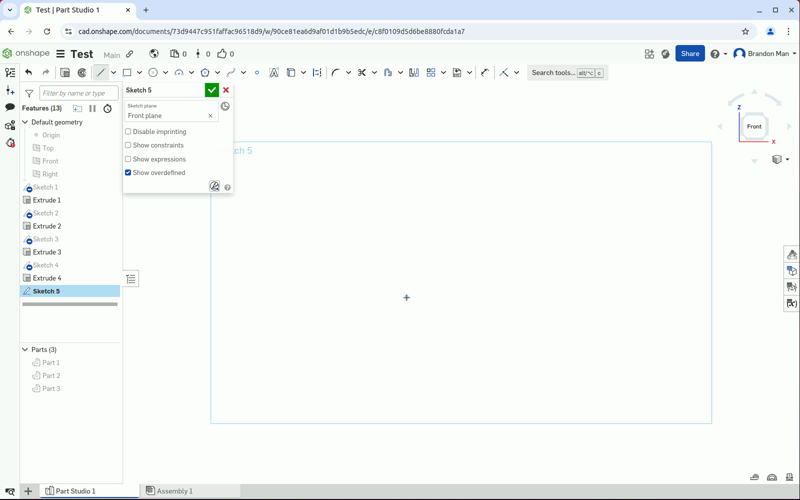
mouse_move(436, 297)
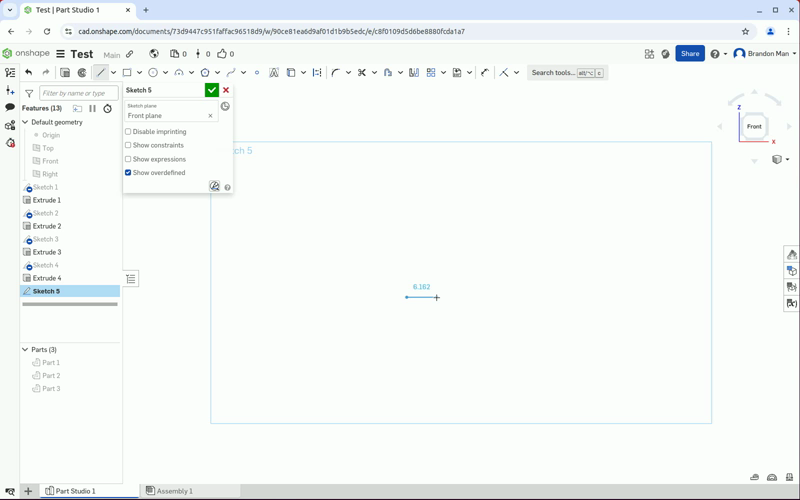
mouse_move(438, 297)
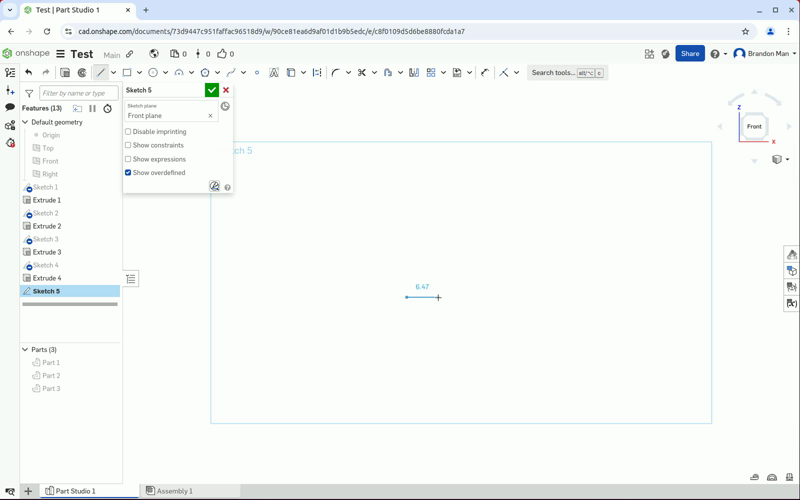
click(438, 297)
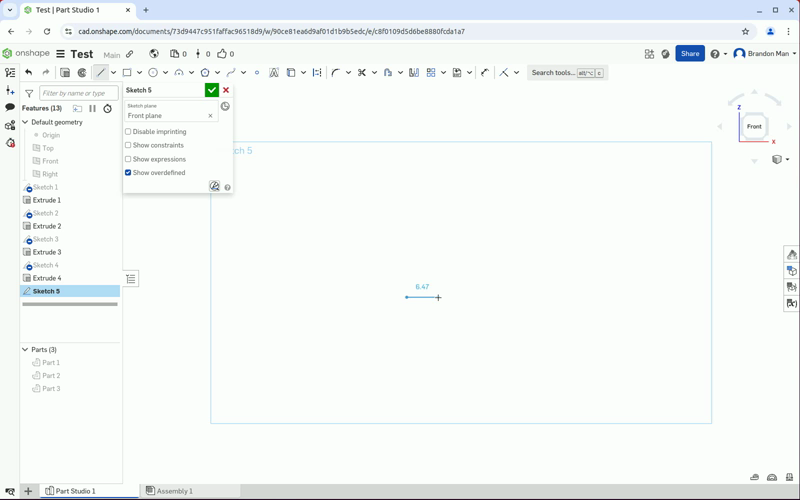
key_up(shift)
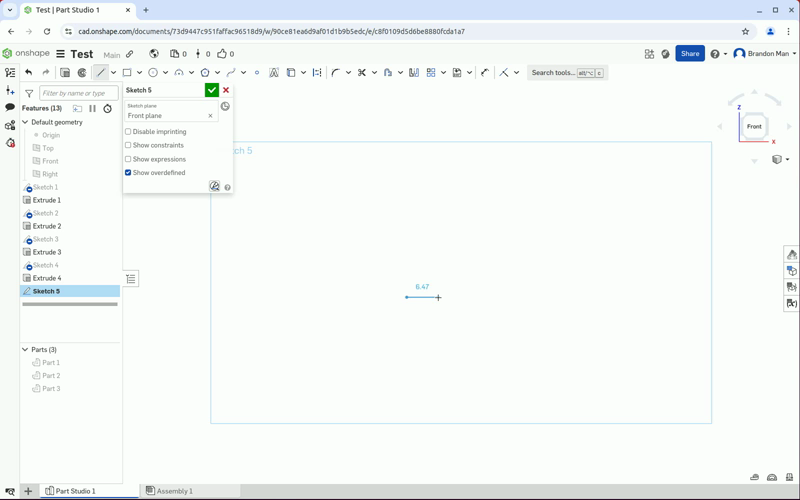
key(esc)
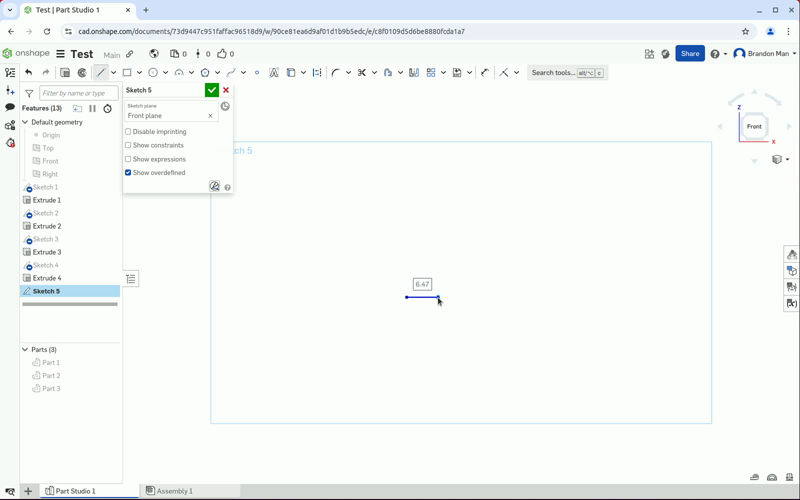
key(a)
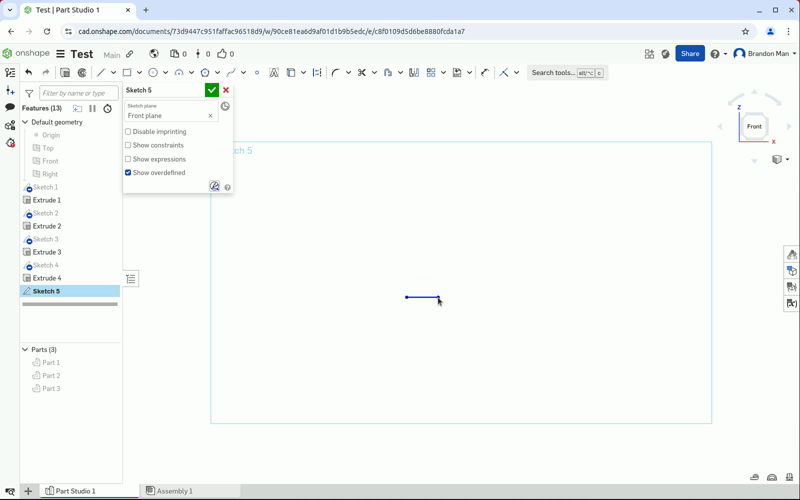
mouse_move(438, 297)
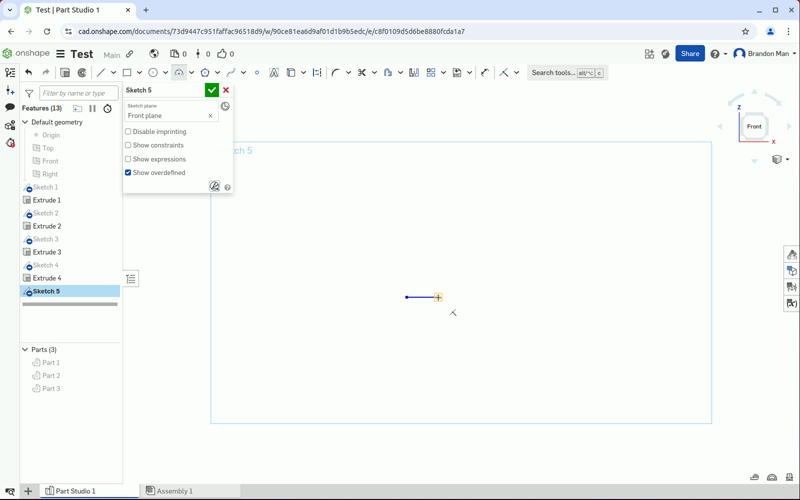
click(438, 297)
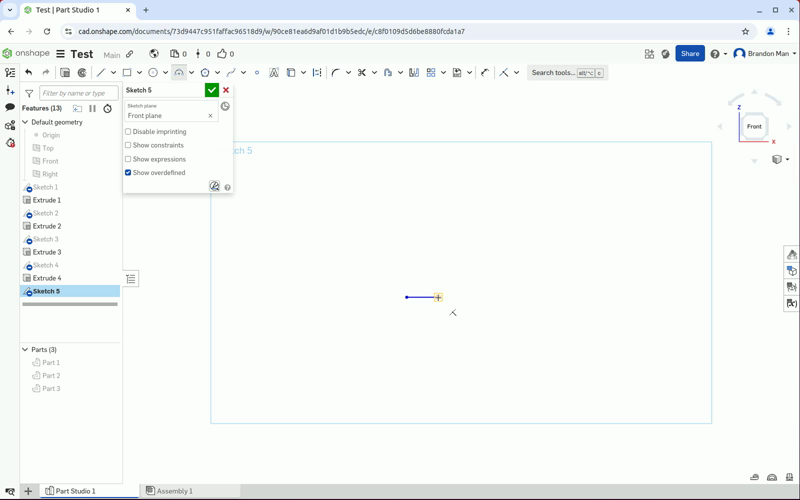
key_down(shift)
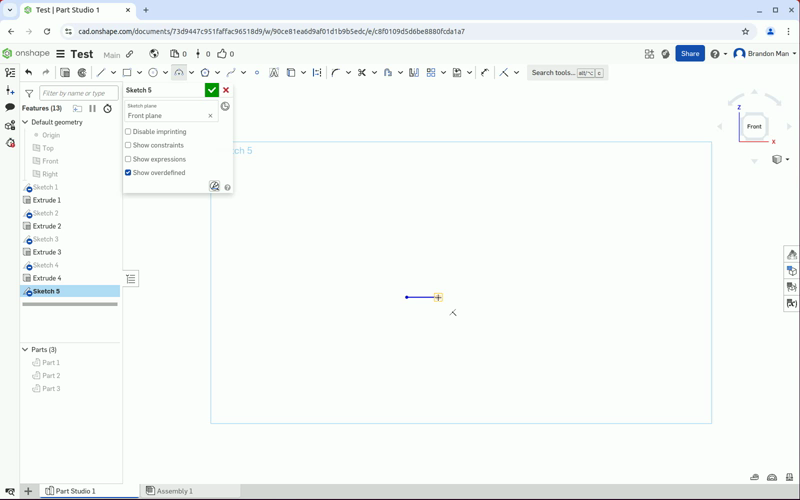
mouse_move(438, 267)
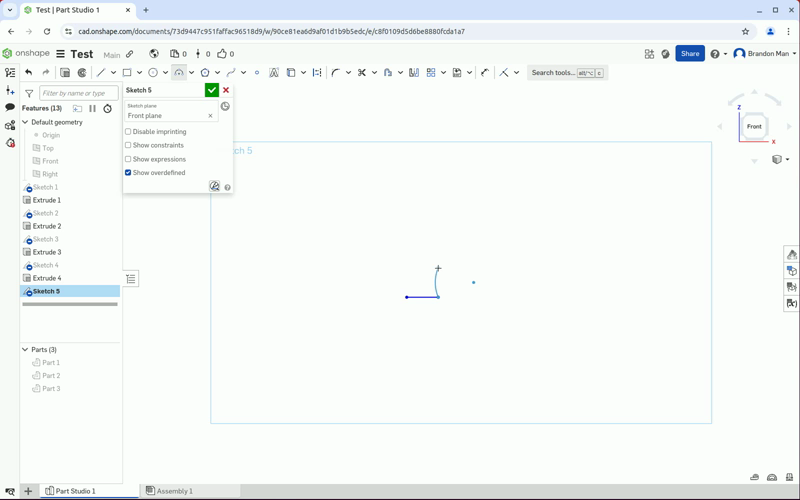
click(438, 267)
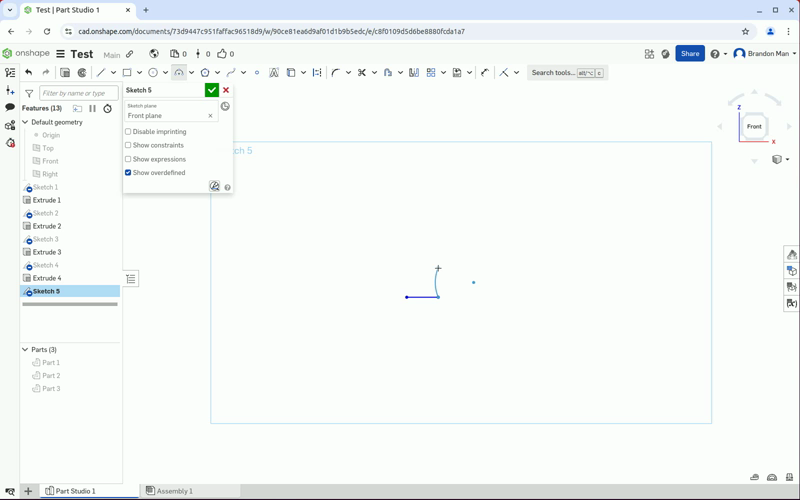
mouse_move(434, 282)
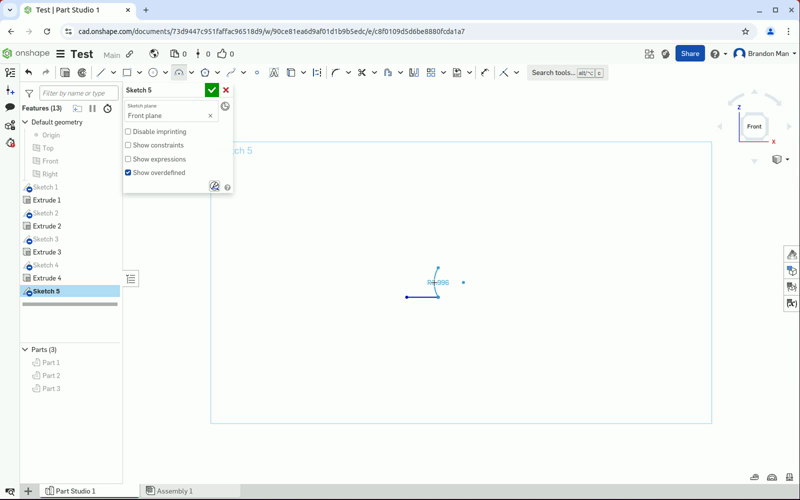
click(434, 282)
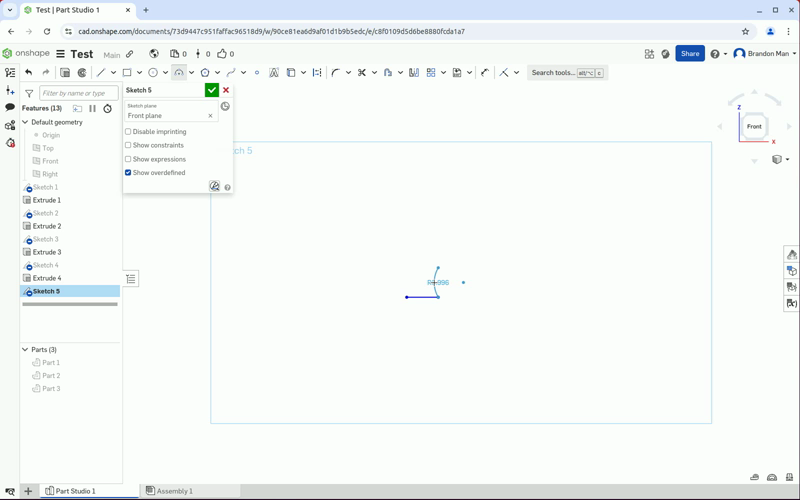
key_up(shift)
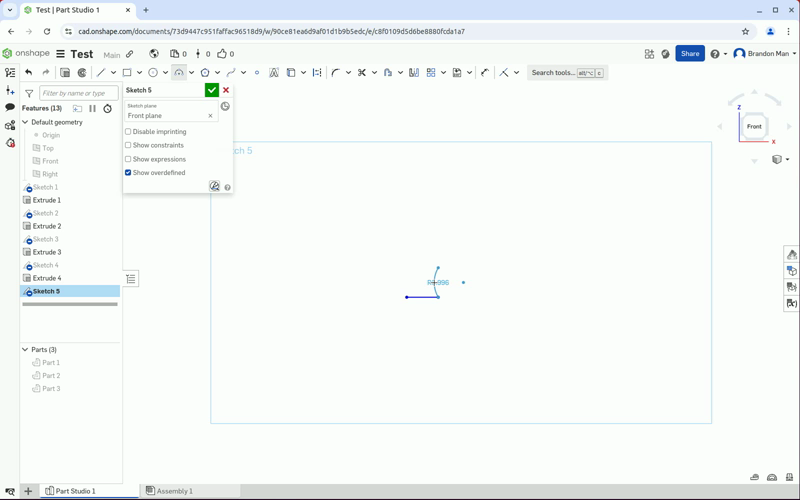
key(esc)
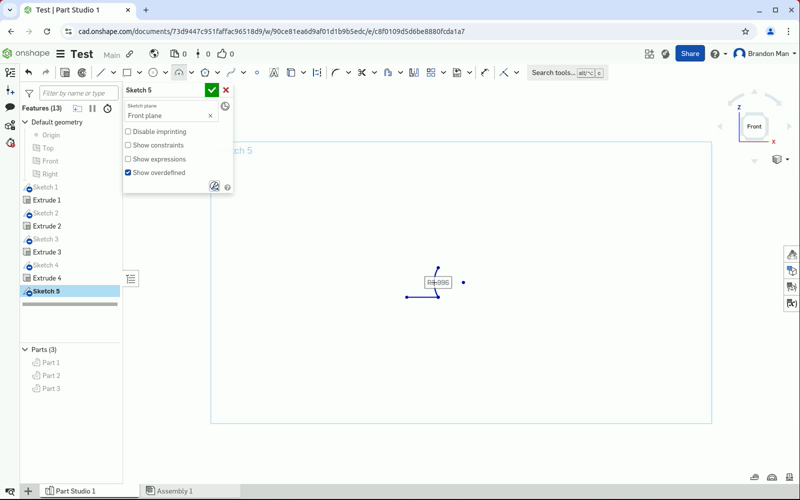
key(l)
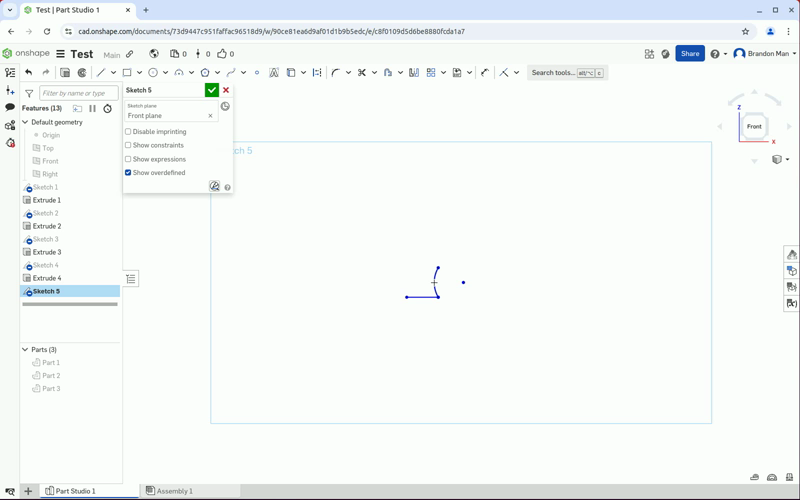
mouse_move(438, 267)
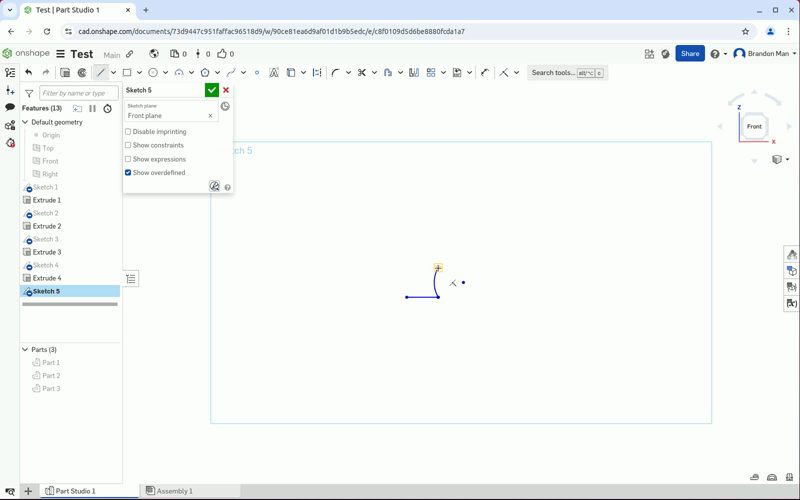
click(438, 267)
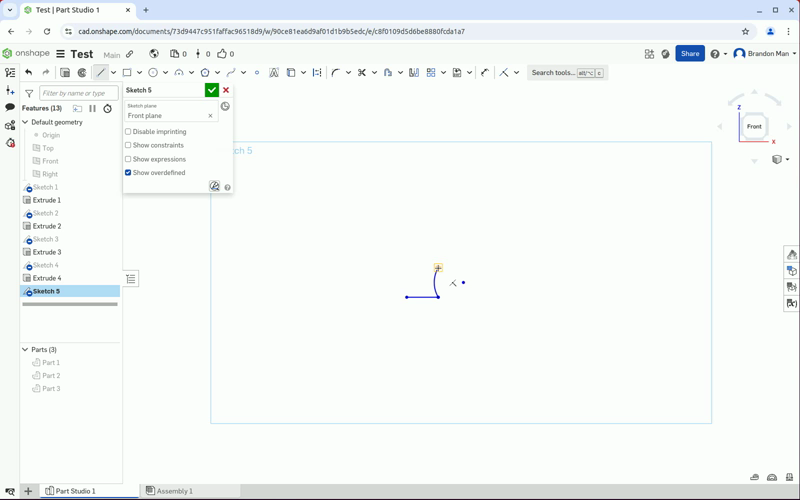
key_down(shift)
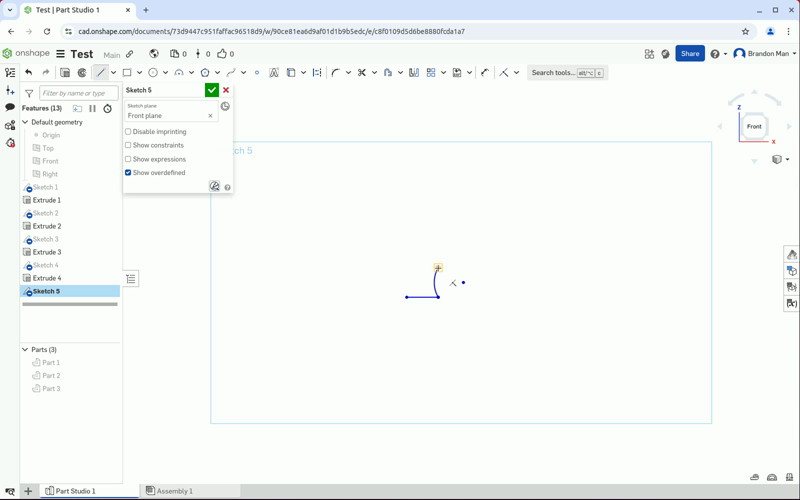
mouse_move(468, 267)
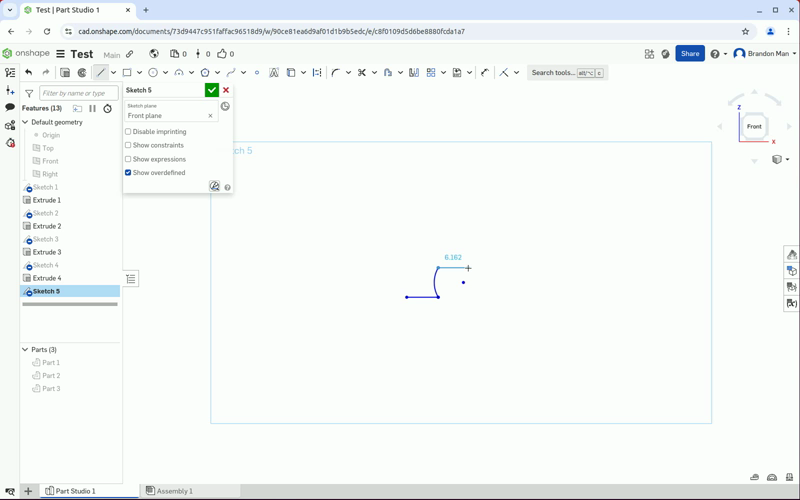
mouse_move(406, 267)
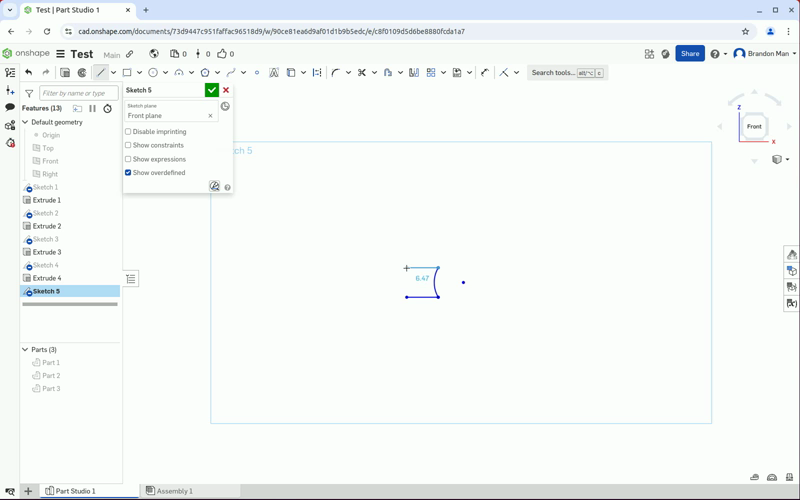
click(406, 267)
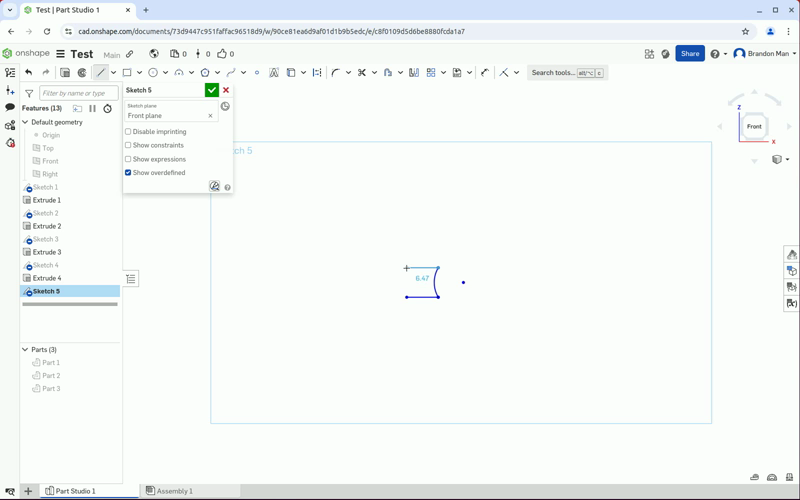
key_up(shift)
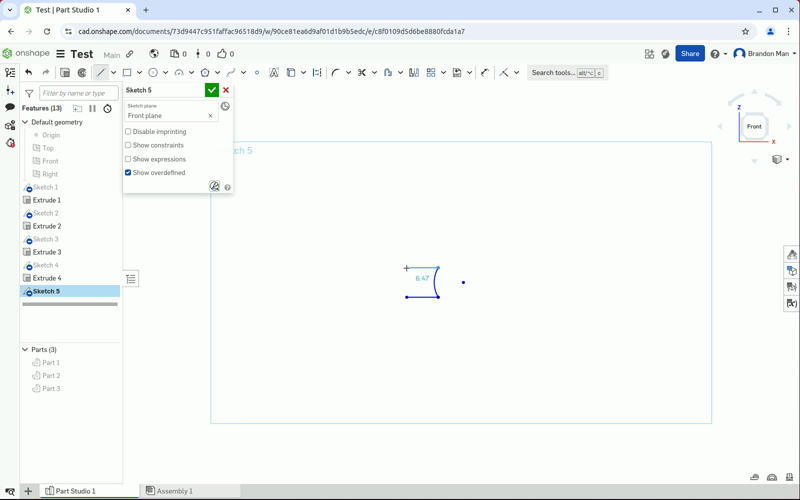
key(esc)
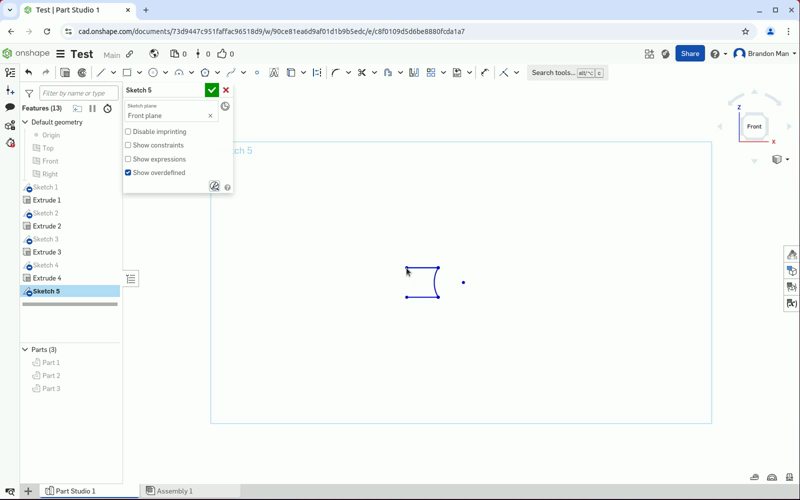
key(a)
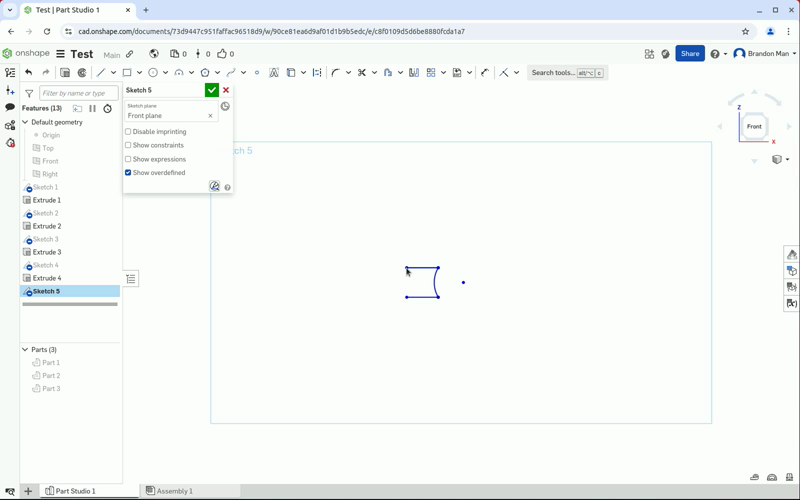
mouse_move(406, 267)
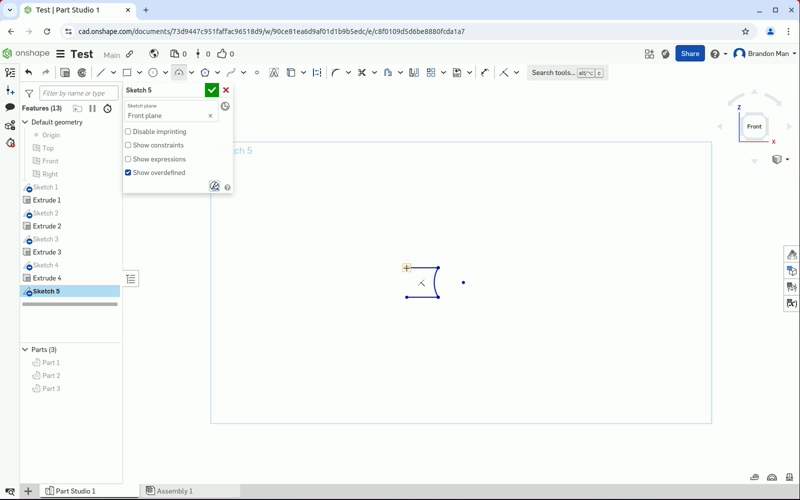
click(406, 267)
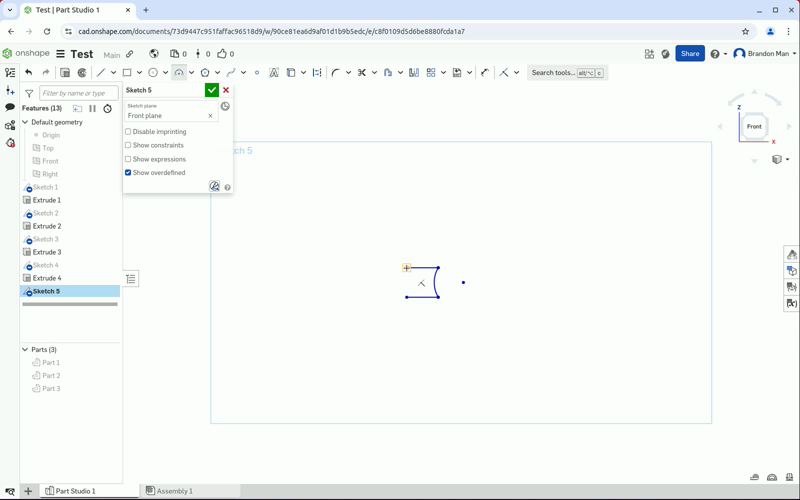
mouse_move(406, 297)
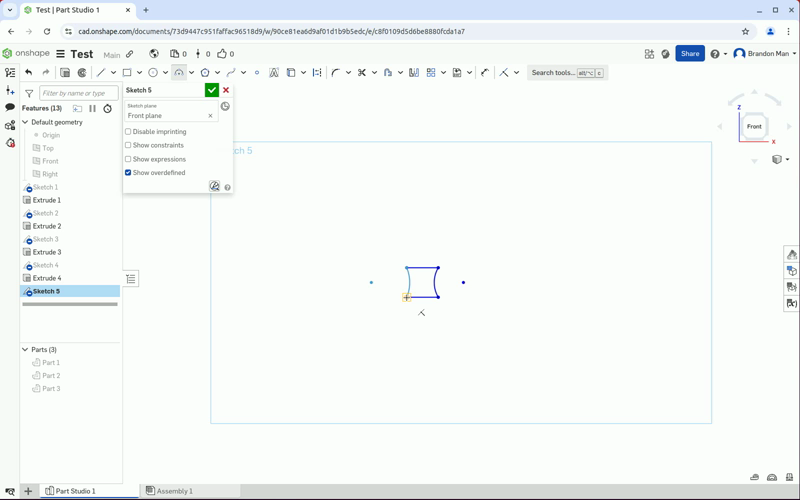
click(406, 297)
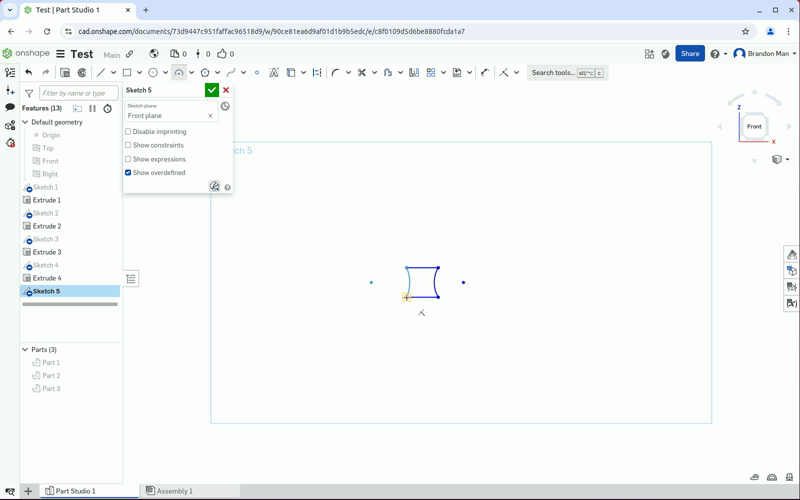
key_down(shift)
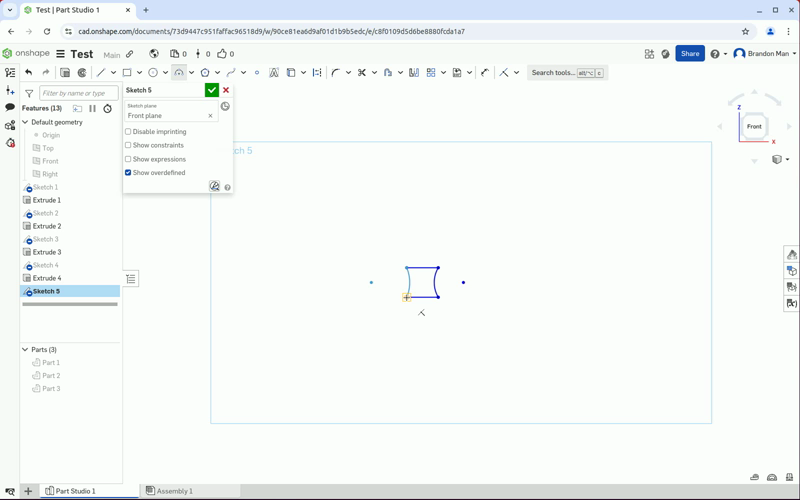
mouse_move(404, 282)
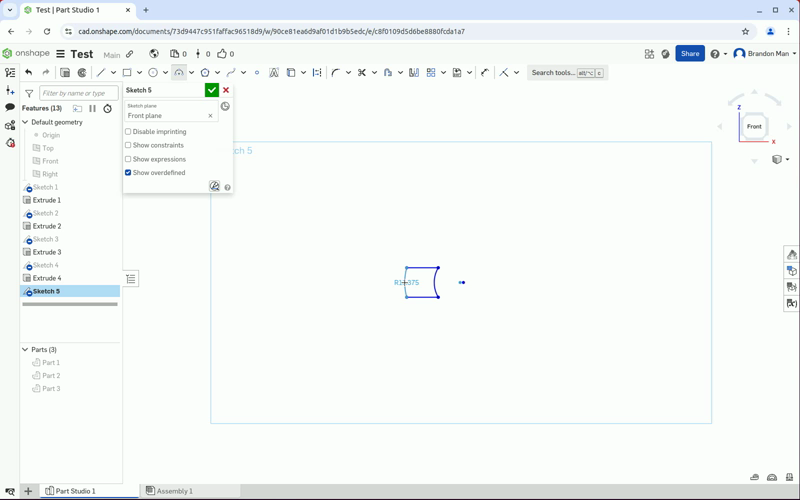
click(404, 282)
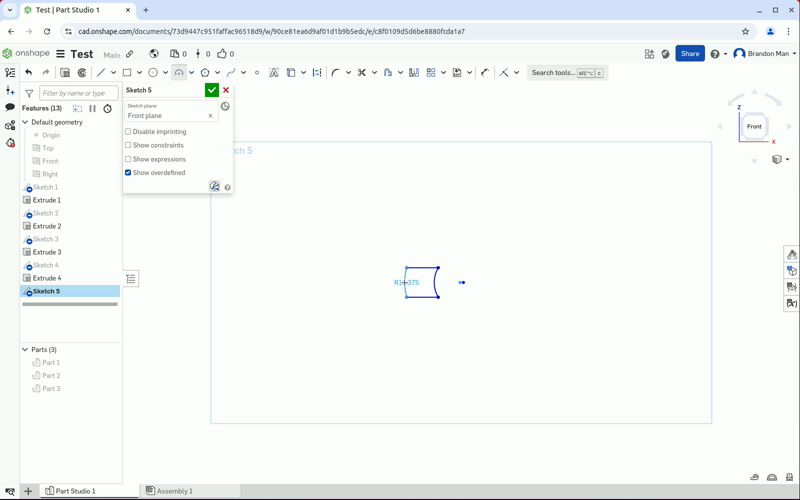
key_up(shift)
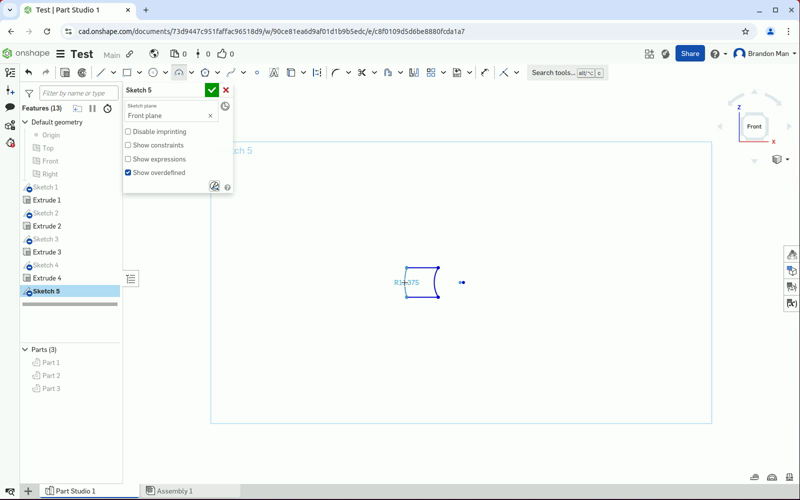
key(esc)
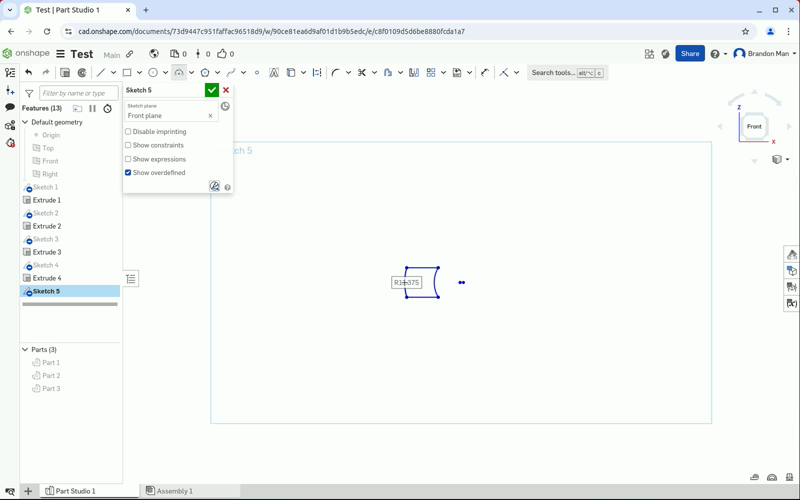
mouse_move(413, 279)
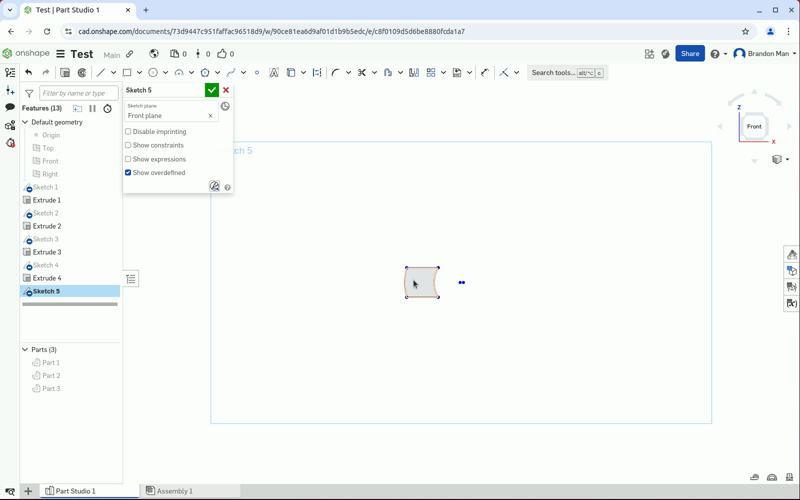
scroll(6)
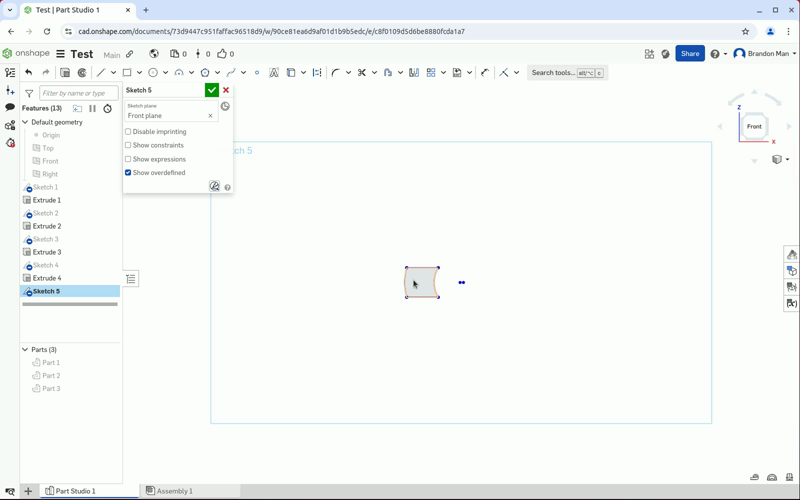
scroll(6)
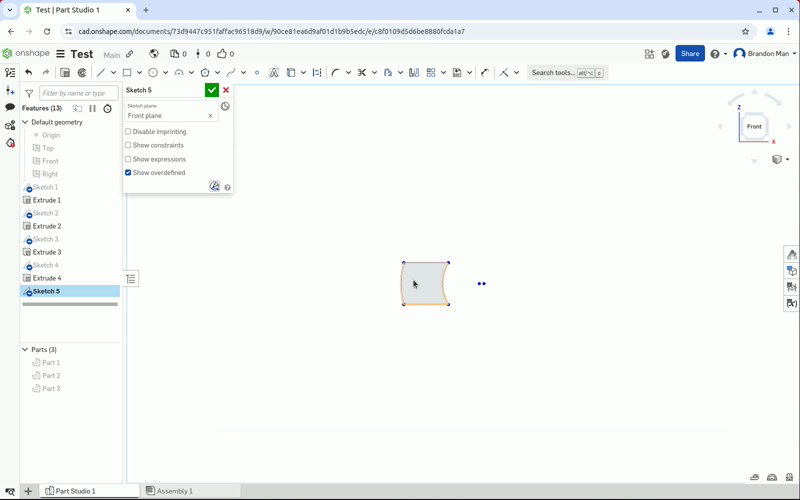
scroll(6)
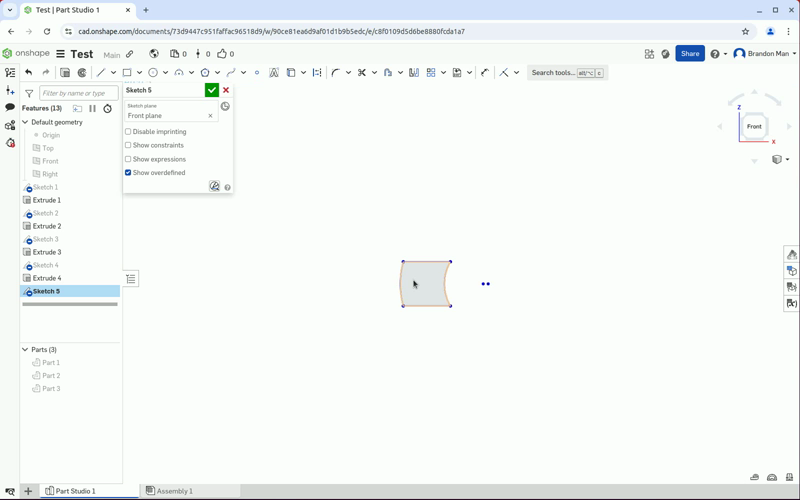
scroll(6)
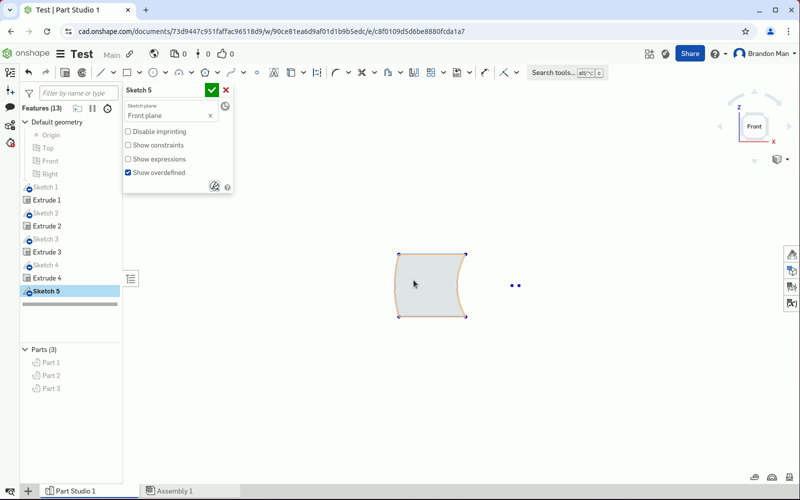
scroll(6)
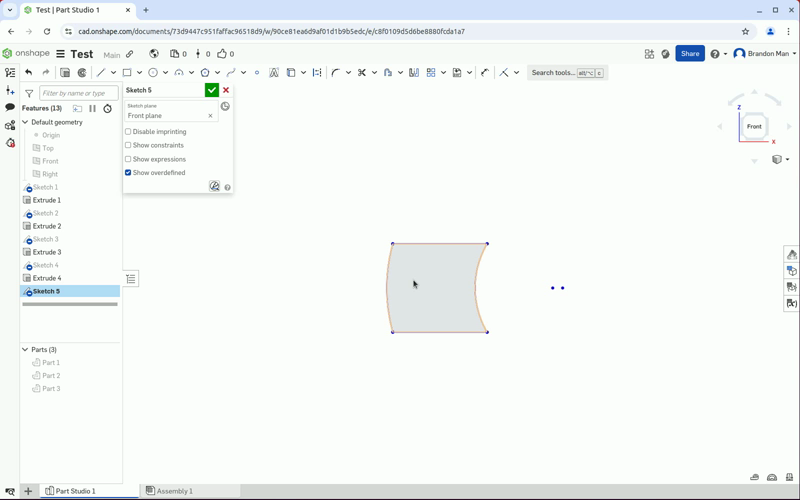
scroll(6)
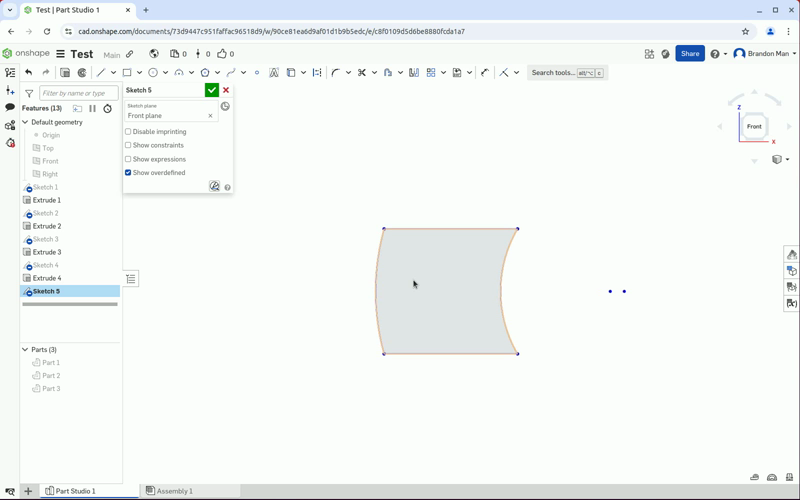
scroll(6)
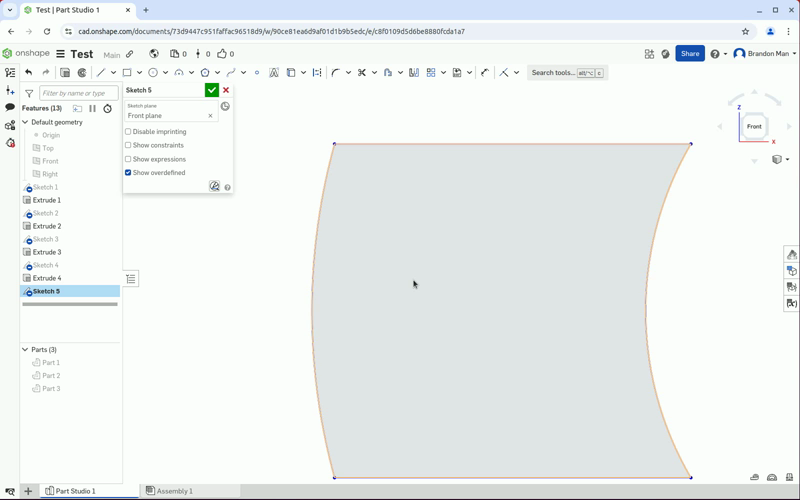
click(413, 279)
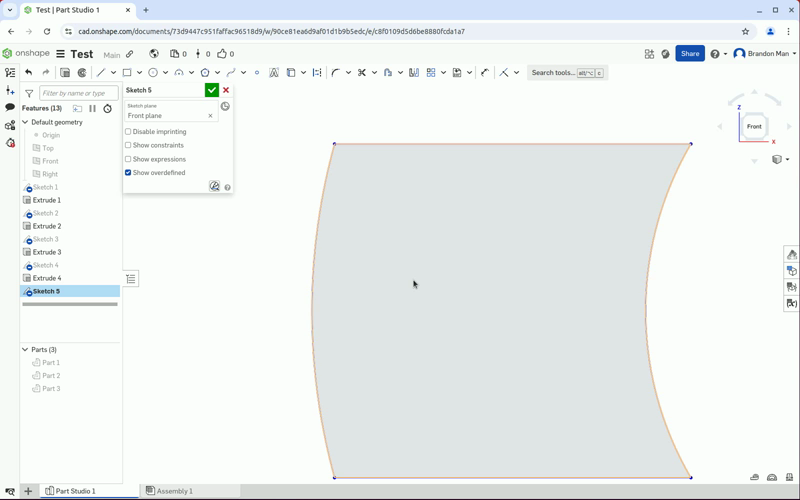
scroll(-6)
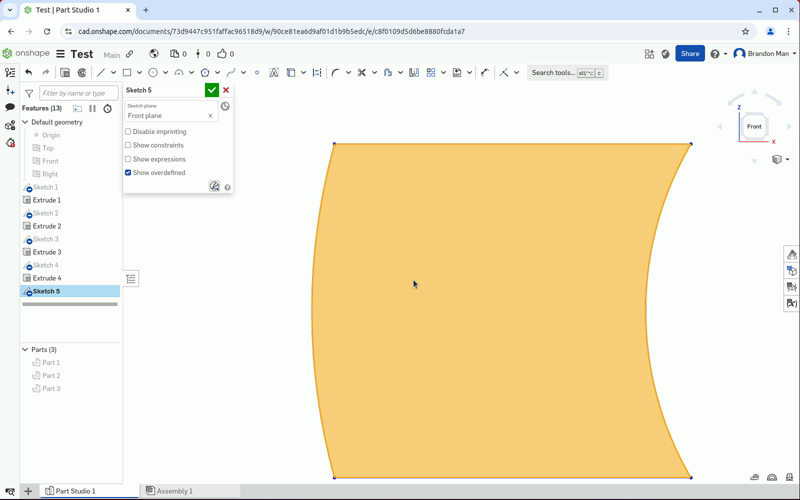
scroll(-6)
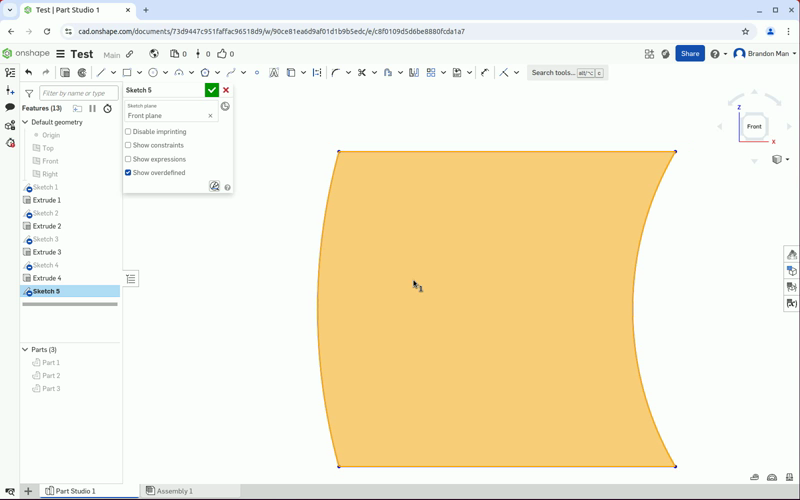
scroll(-6)
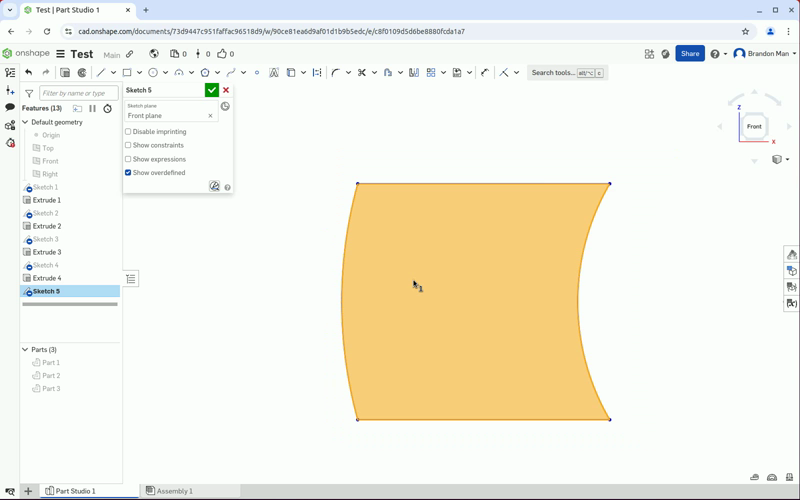
scroll(-6)
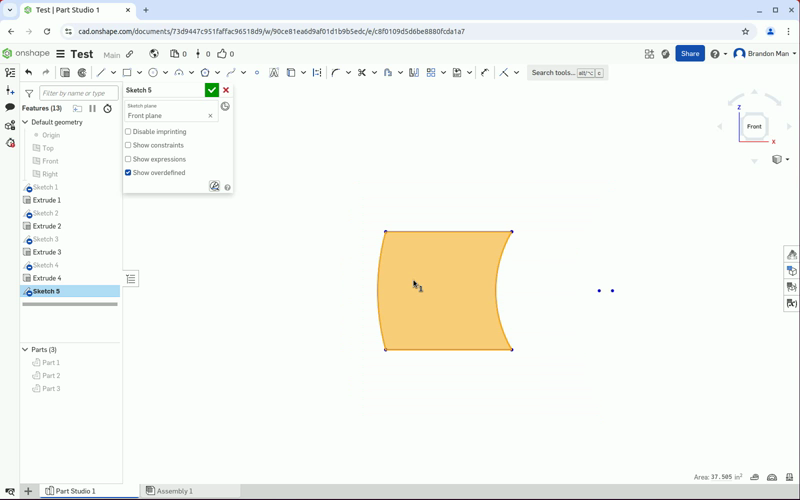
scroll(-6)
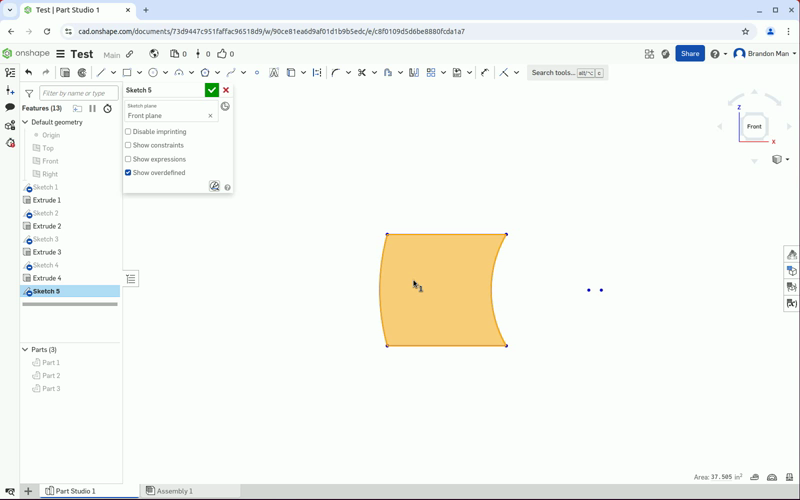
scroll(-6)
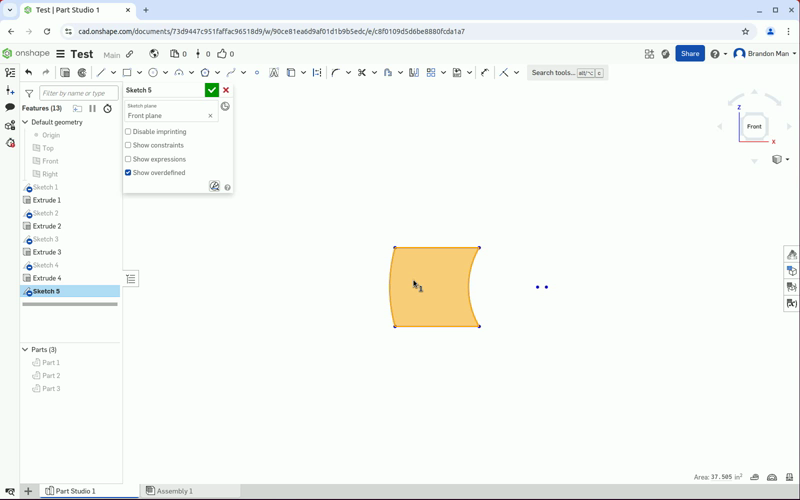
scroll(-6)
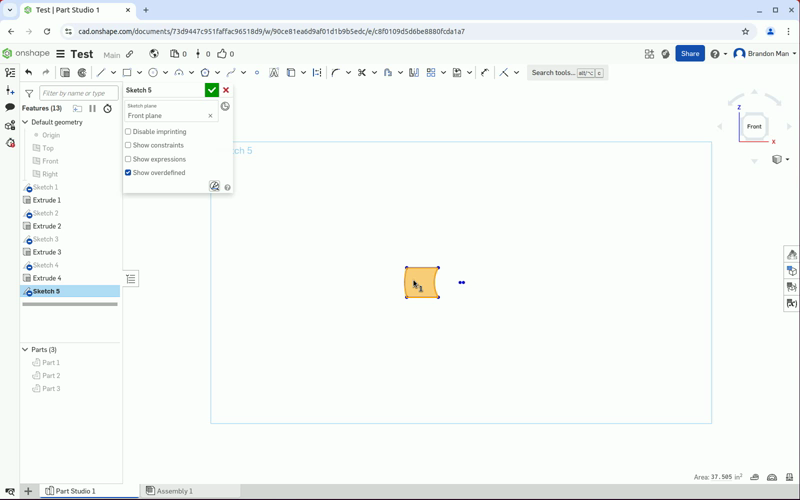
mouse_move(73, 352)
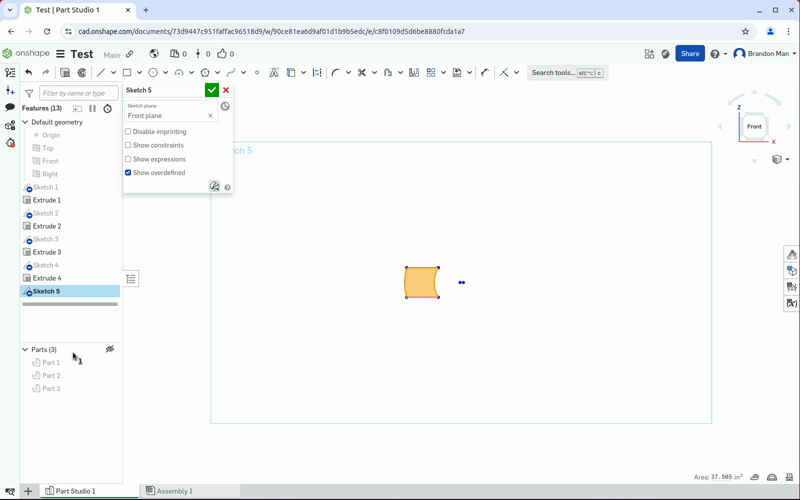
key(shift+y)
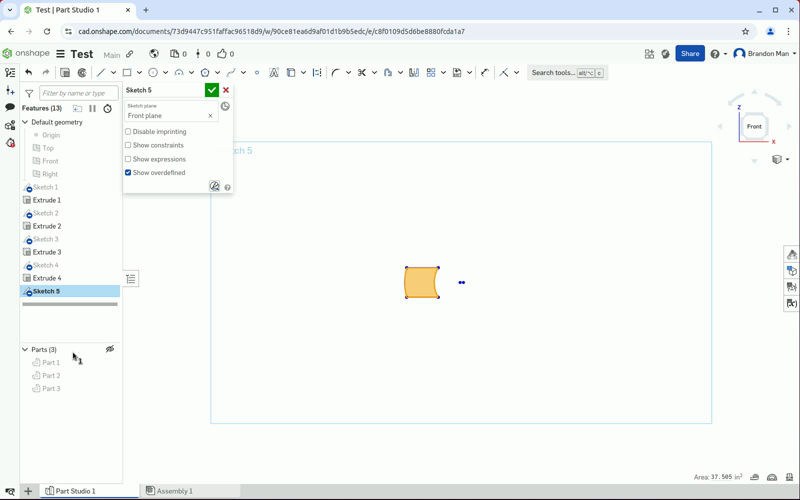
key(shift+e)
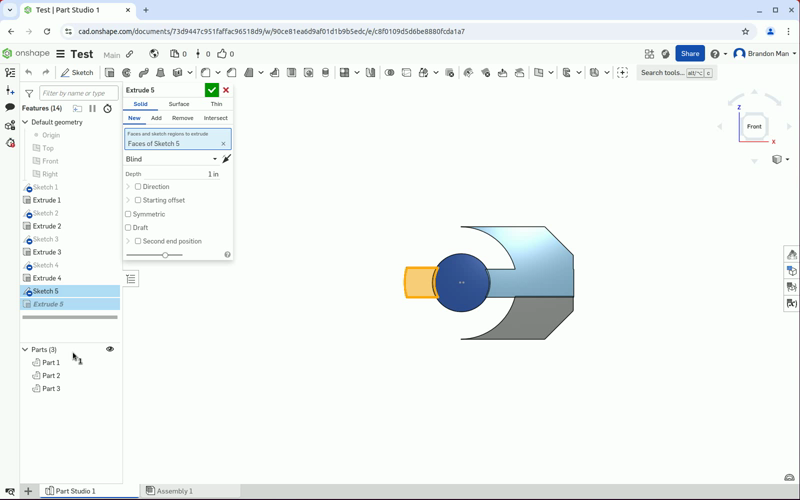
mouse_move(143, 106)
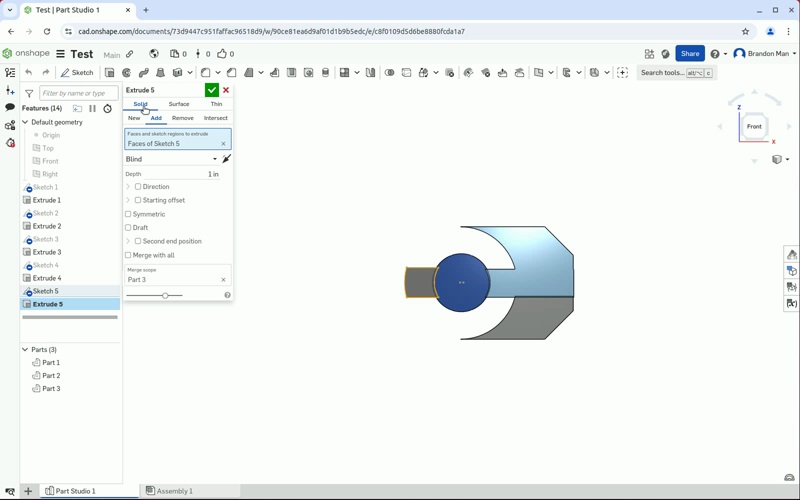
click(143, 106)
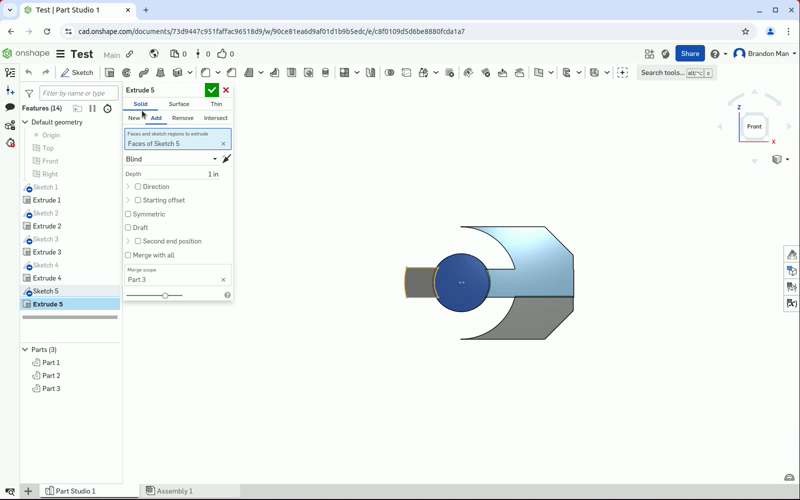
mouse_move(137, 120)
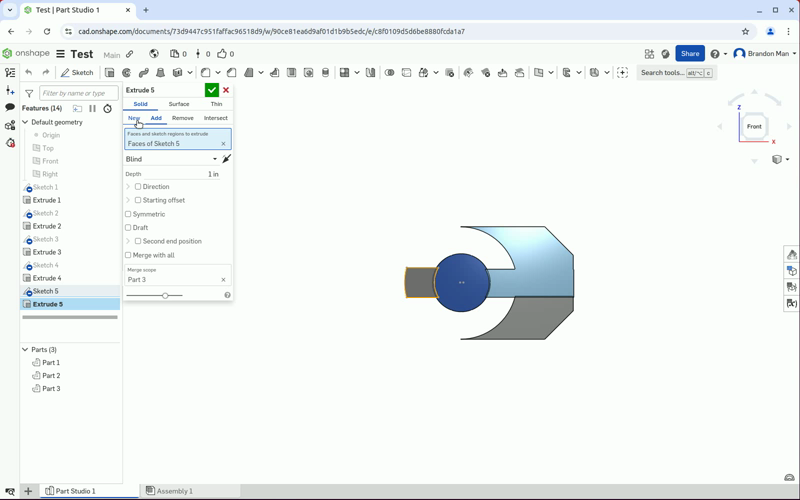
click(137, 120)
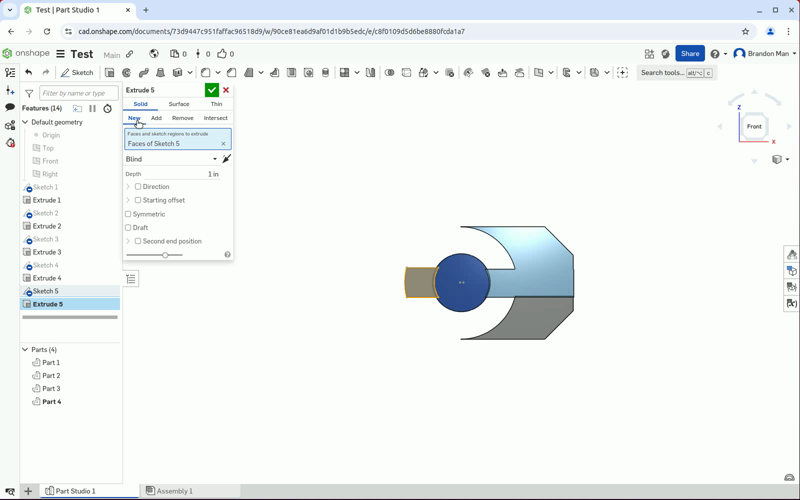
key(tab, 4)
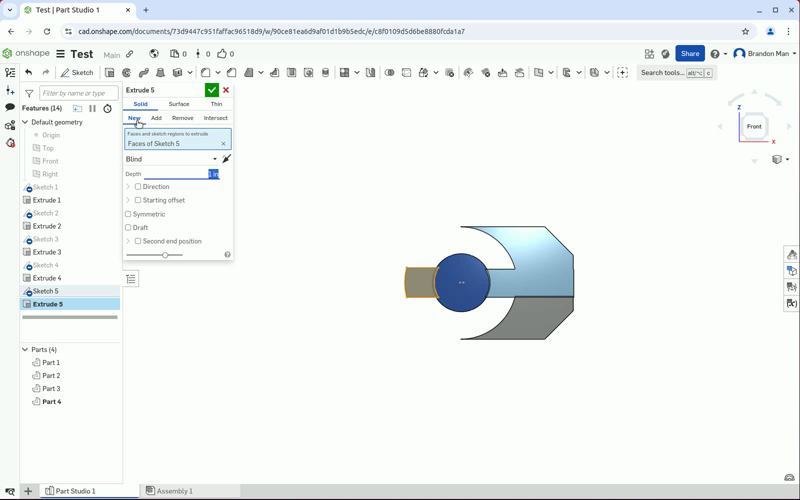
text(-17.331)
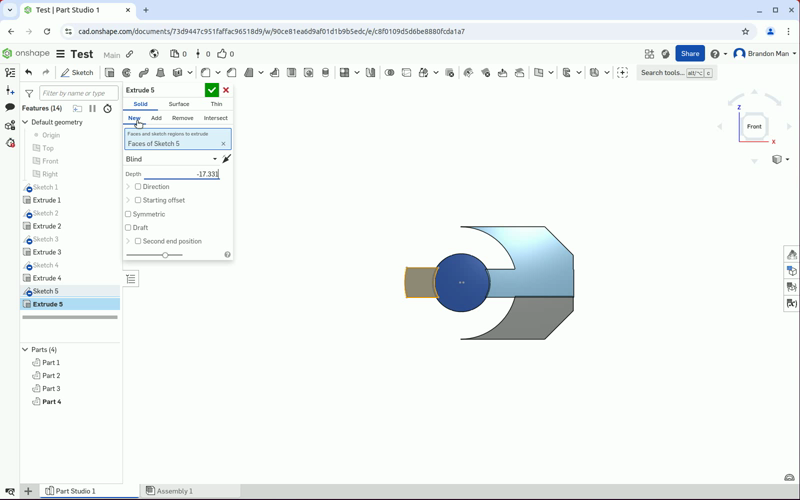
key(enter)
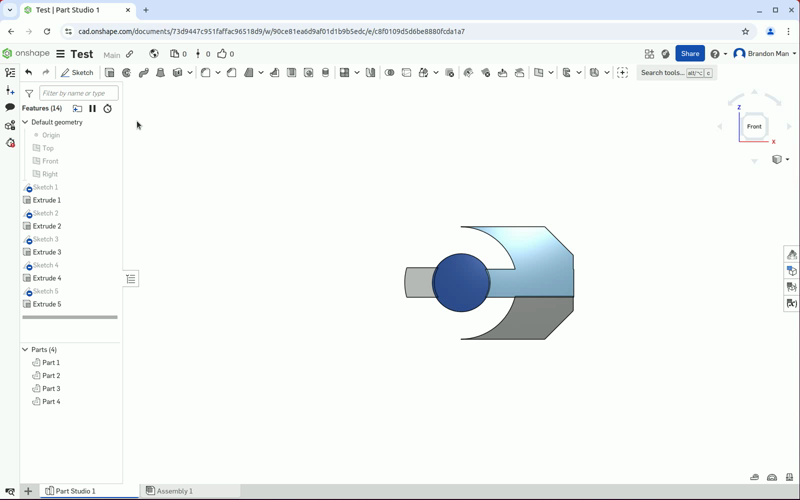
key(shift+h)
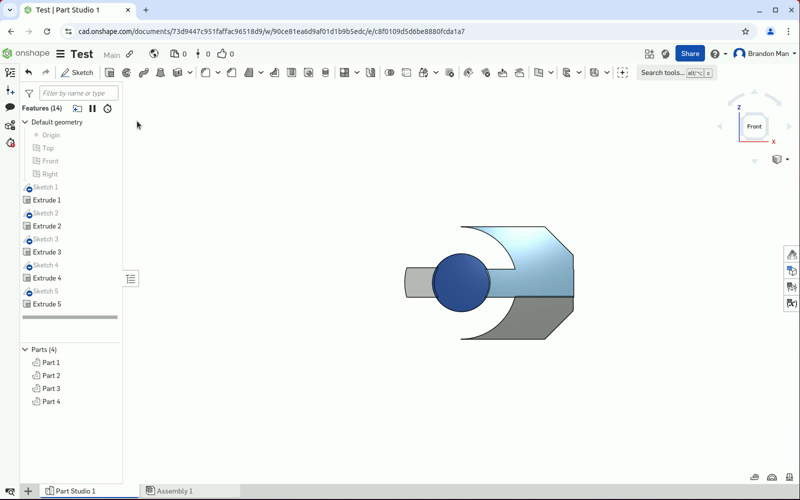
key(shift+h)
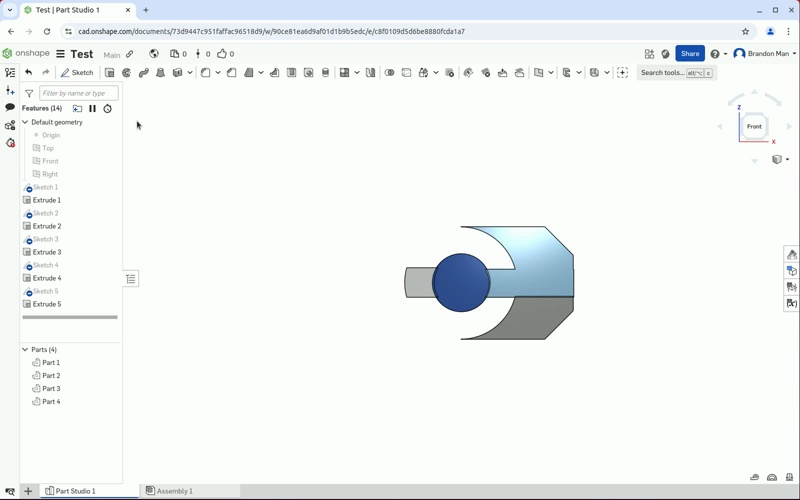
mouse_move(73, 189)
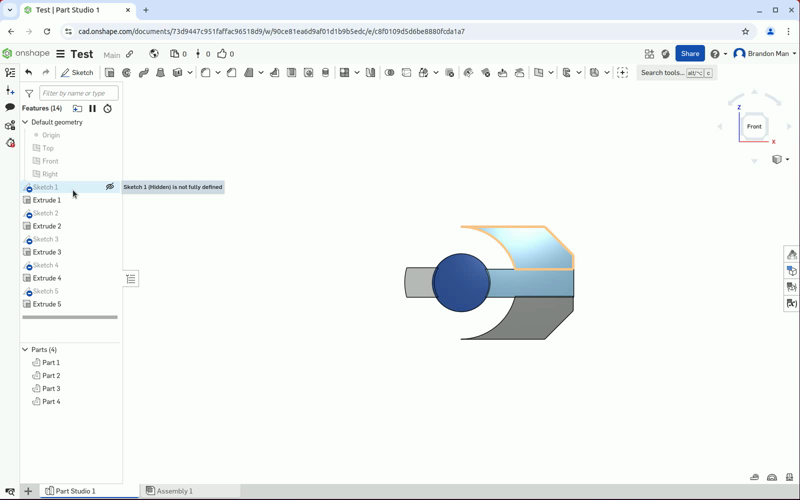
click(73, 189)
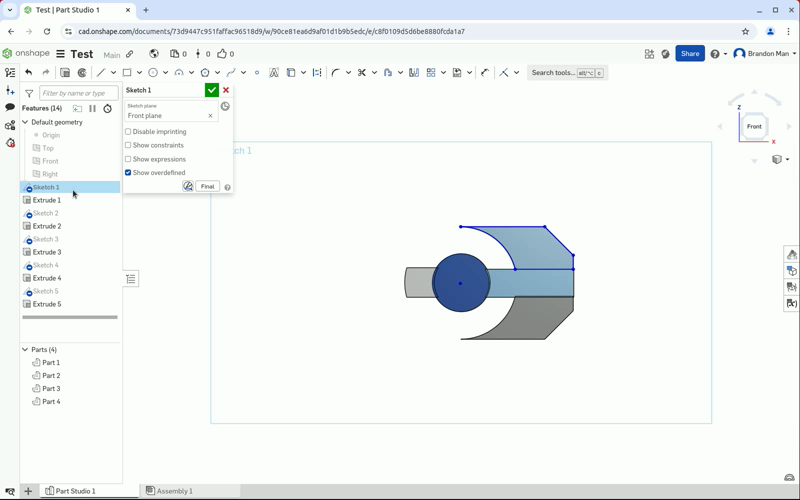
mouse_move(229, 92)
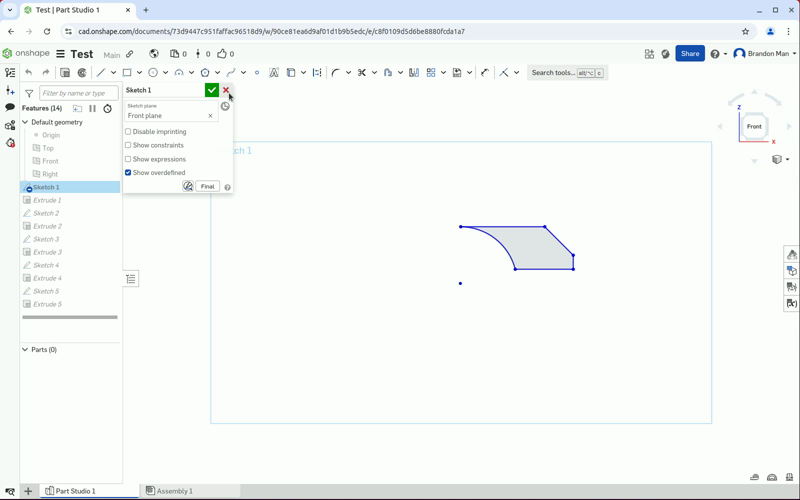
click(229, 92)
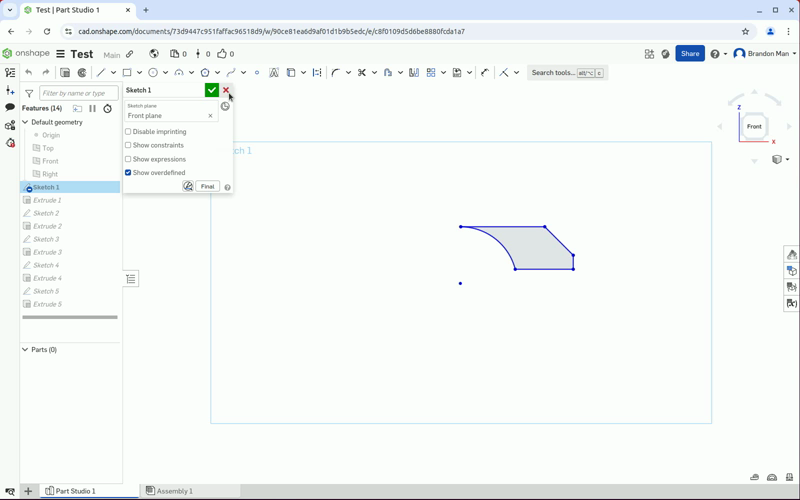
key(shift+s)
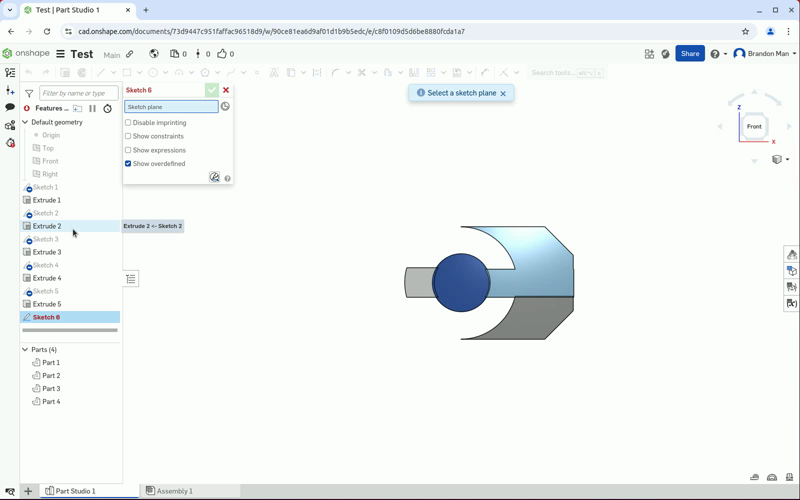
scroll(3)
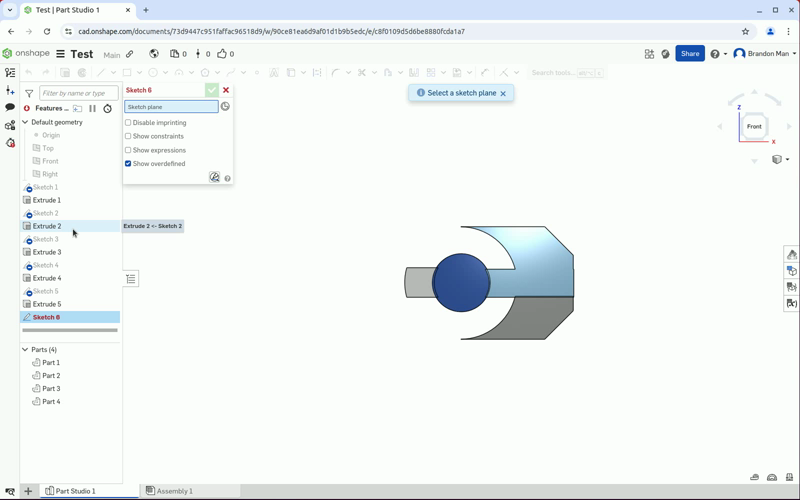
mouse_move(73, 163)
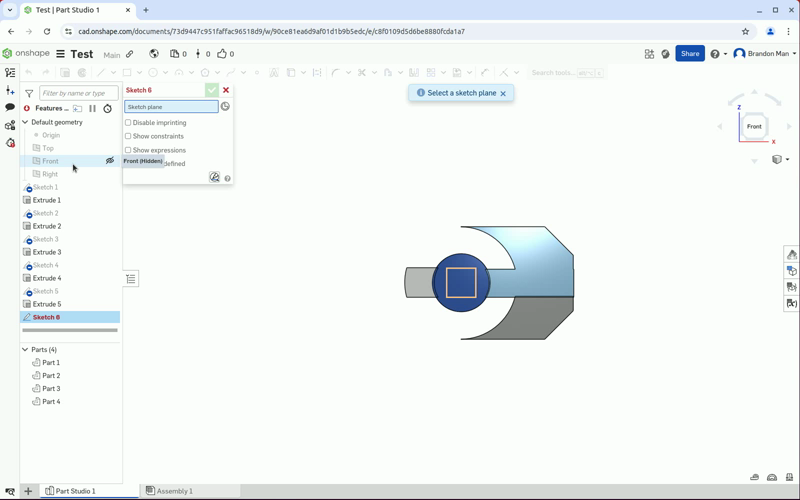
click(73, 163)
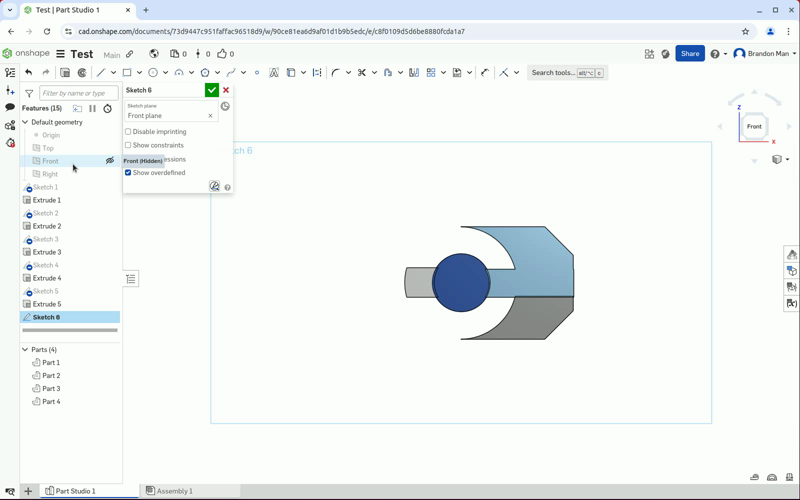
mouse_move(73, 352)
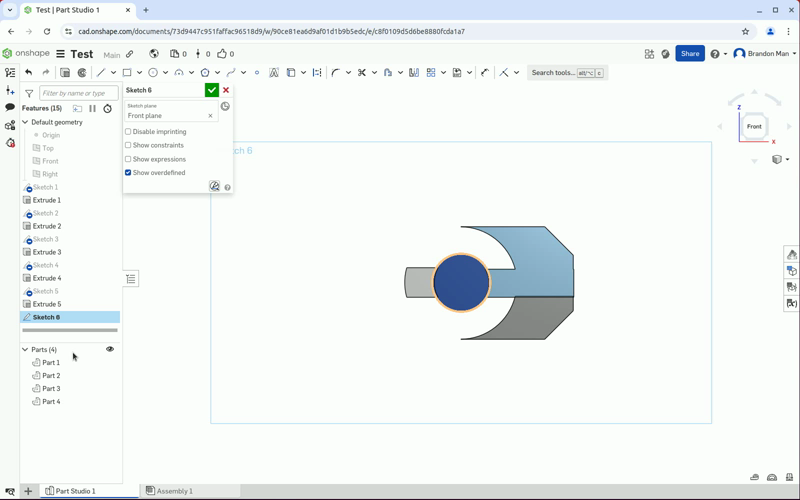
key(y)
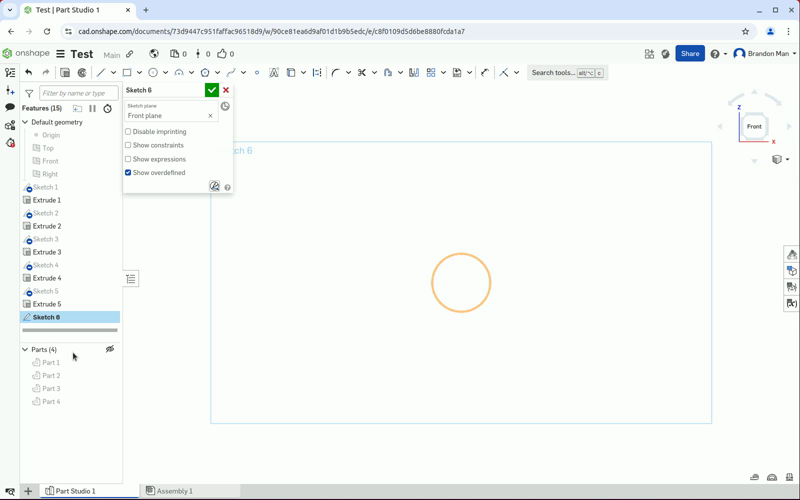
key(l)
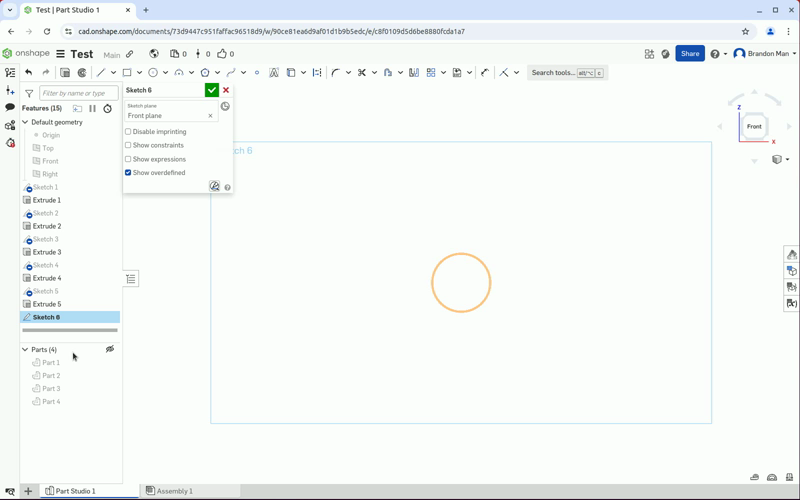
key_down(shift)
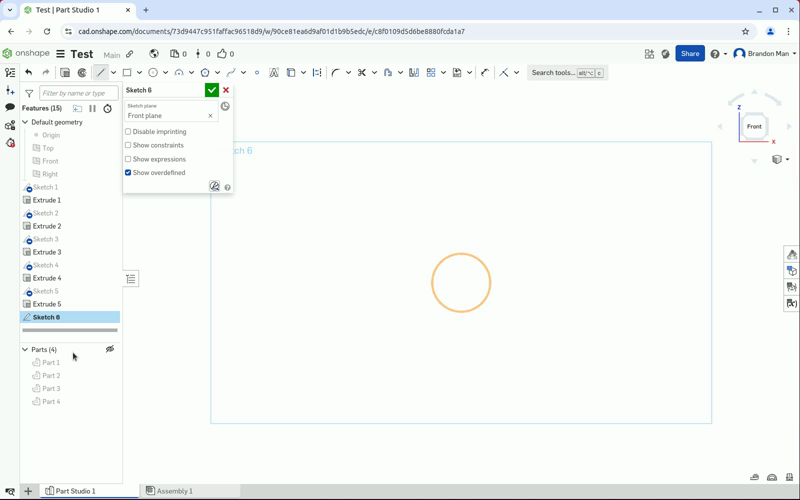
mouse_move(406, 268)
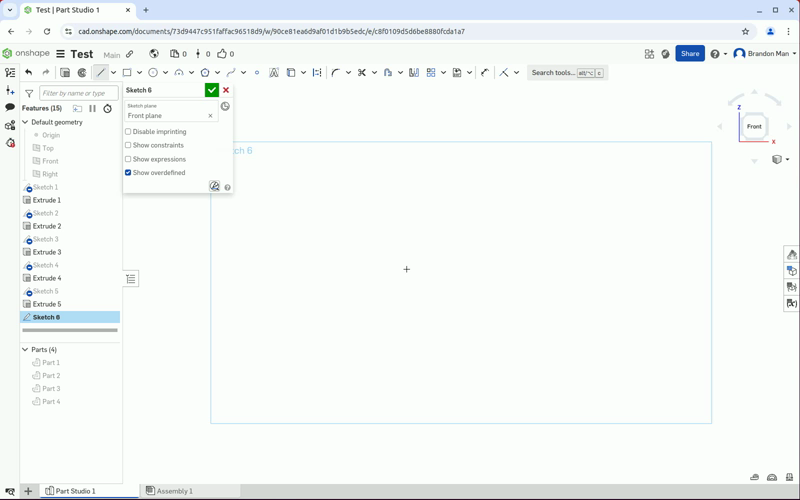
click(406, 268)
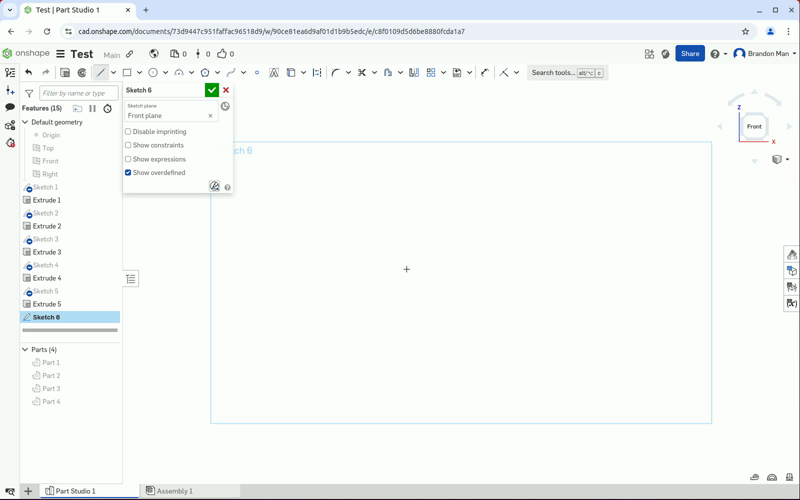
key_up(shift)
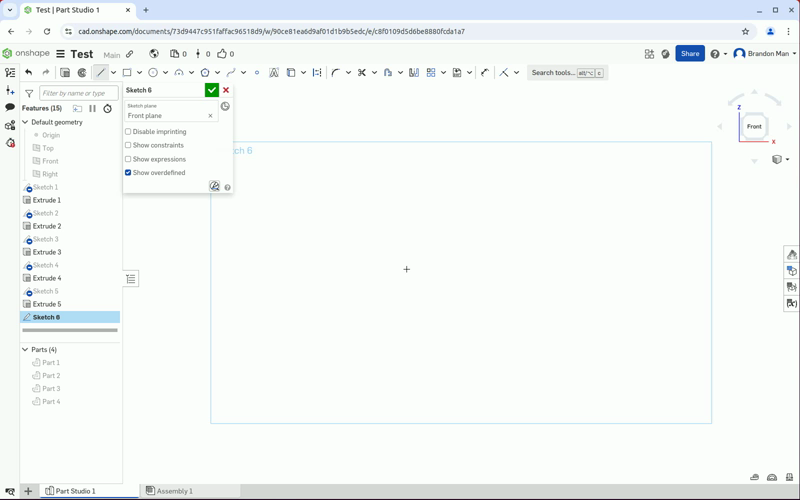
key_down(shift)
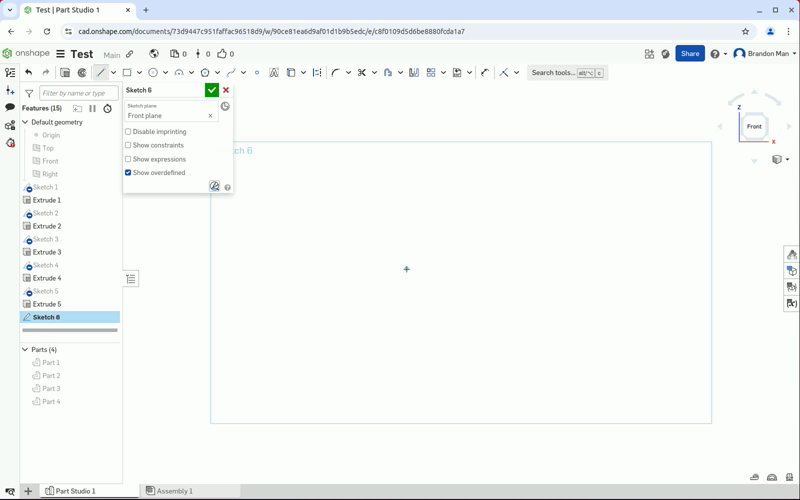
mouse_move(436, 268)
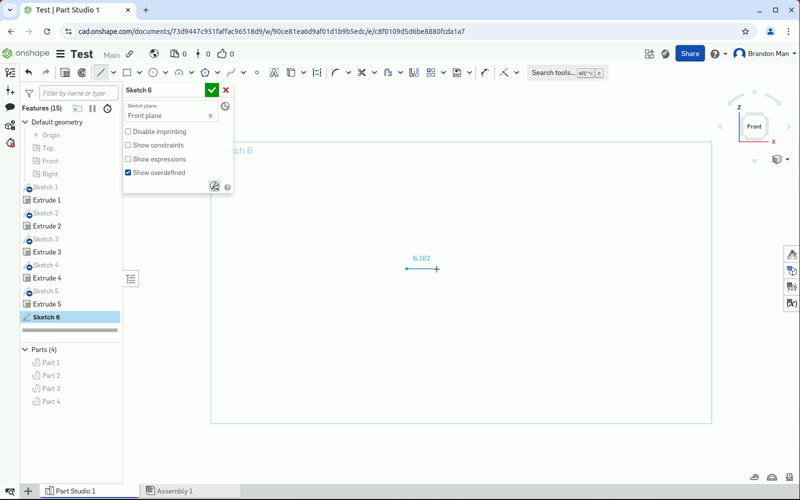
mouse_move(436, 268)
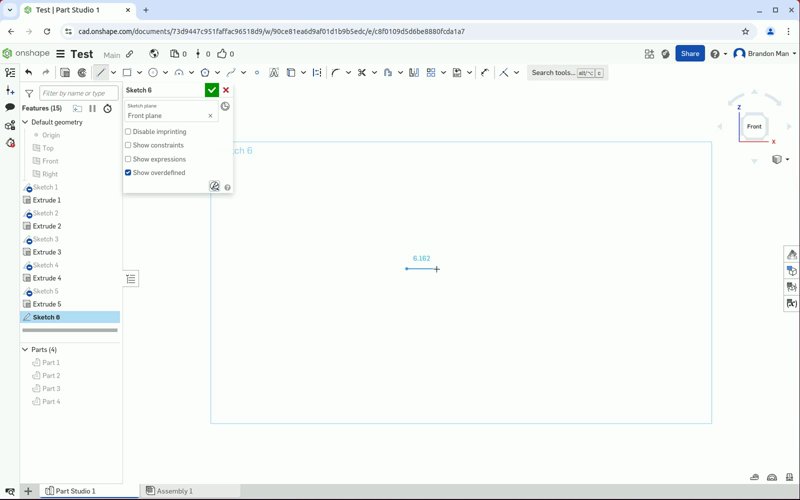
click(436, 268)
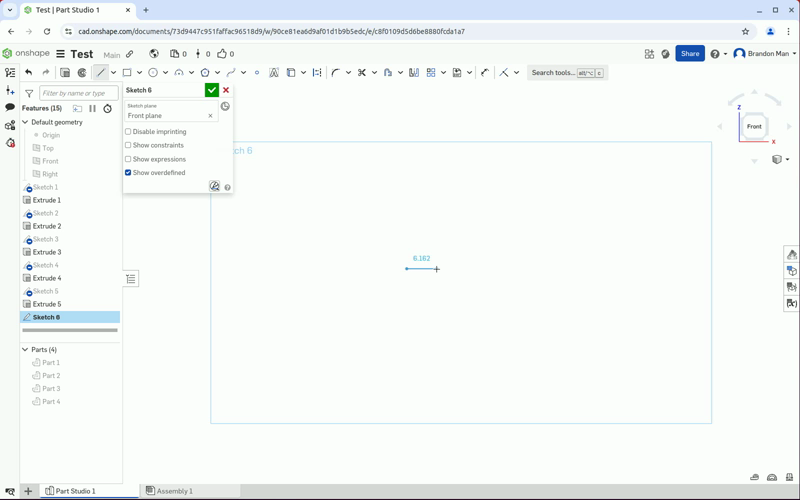
key_up(shift)
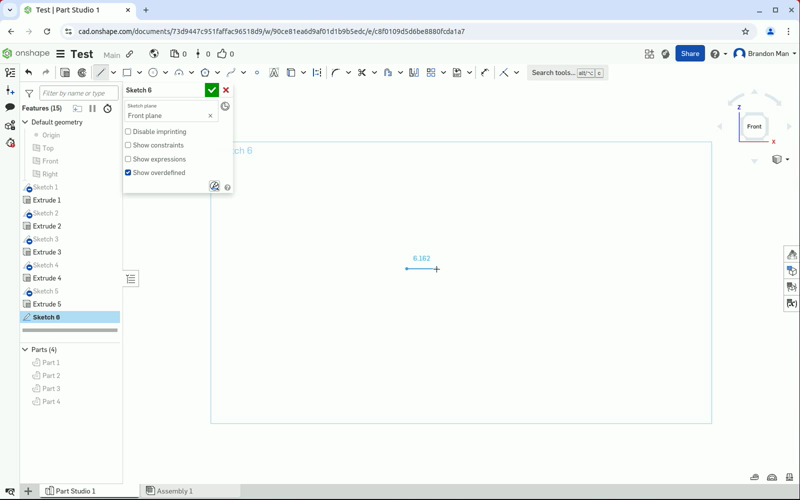
key(esc)
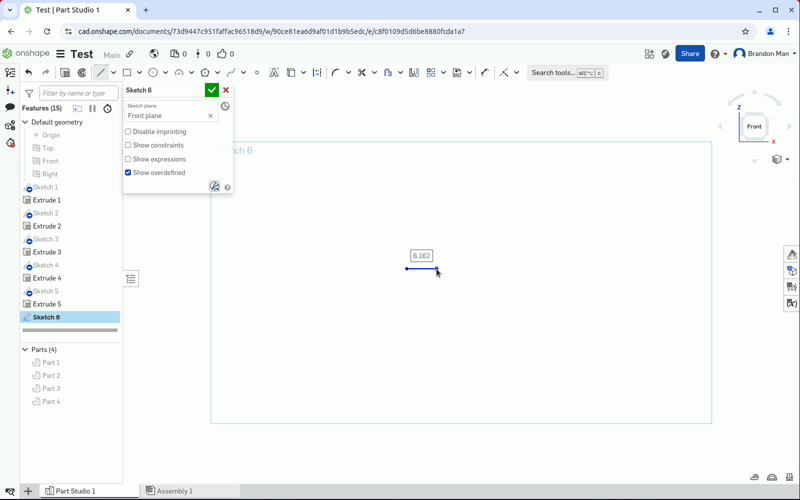
key(a)
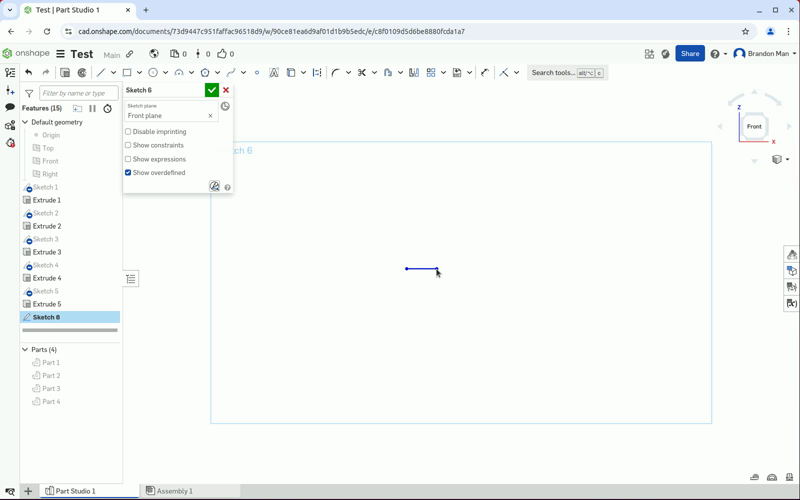
mouse_move(436, 268)
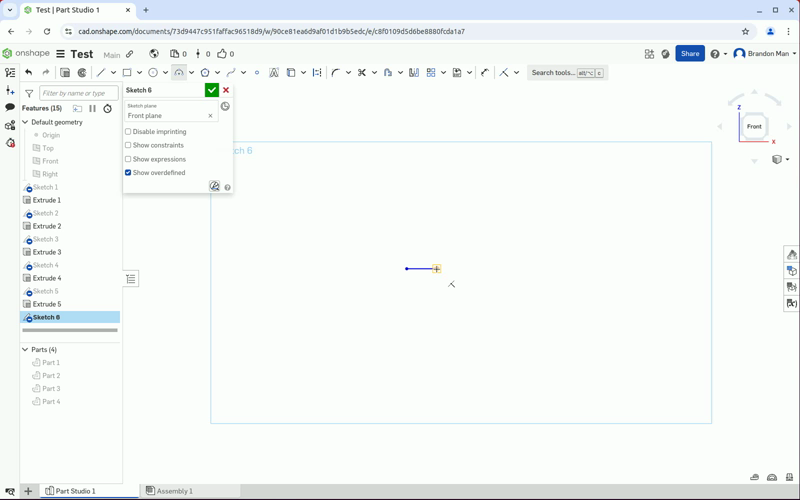
click(436, 268)
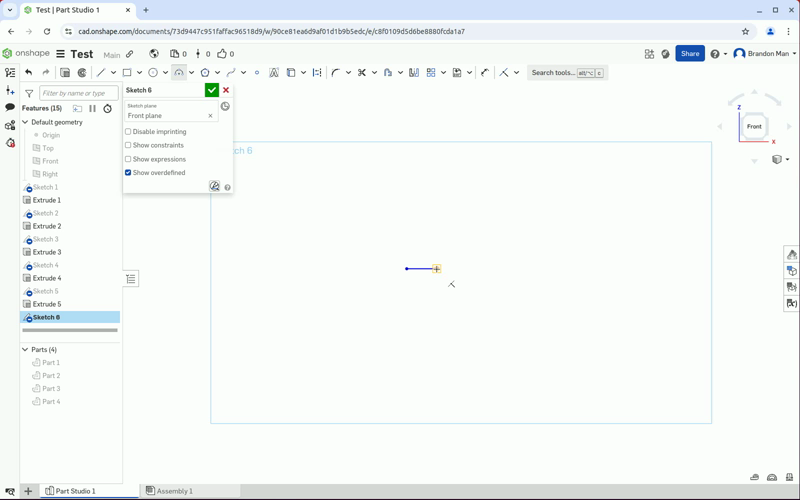
key_down(shift)
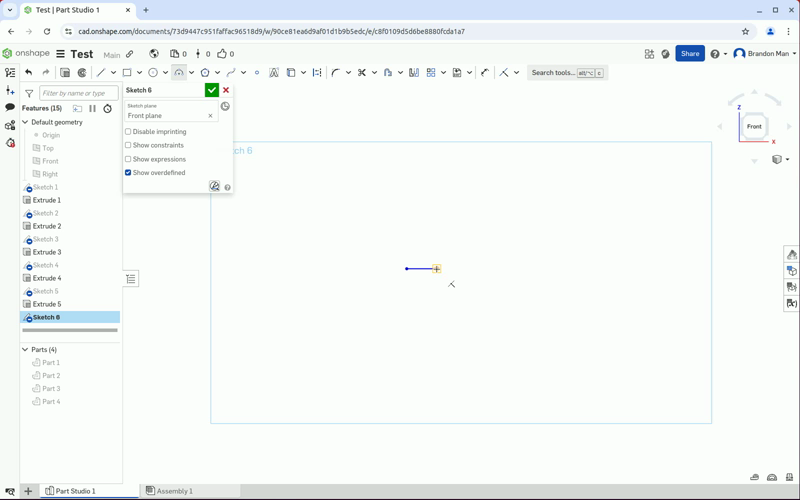
mouse_move(486, 268)
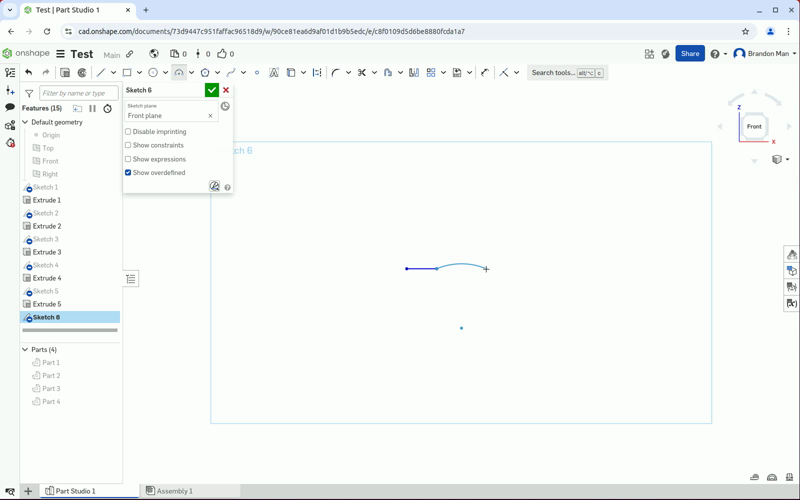
click(486, 268)
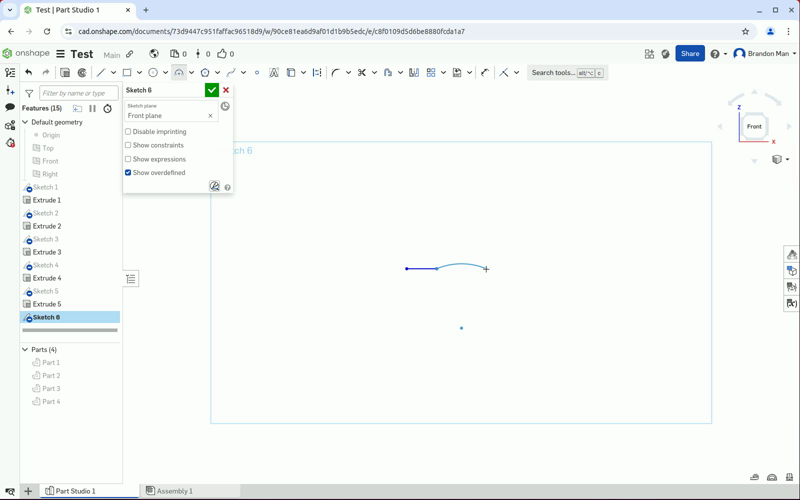
mouse_move(461, 254)
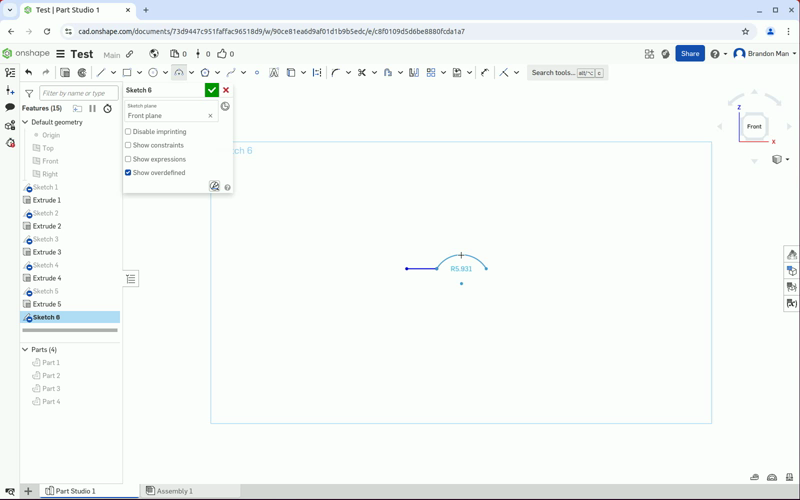
click(461, 254)
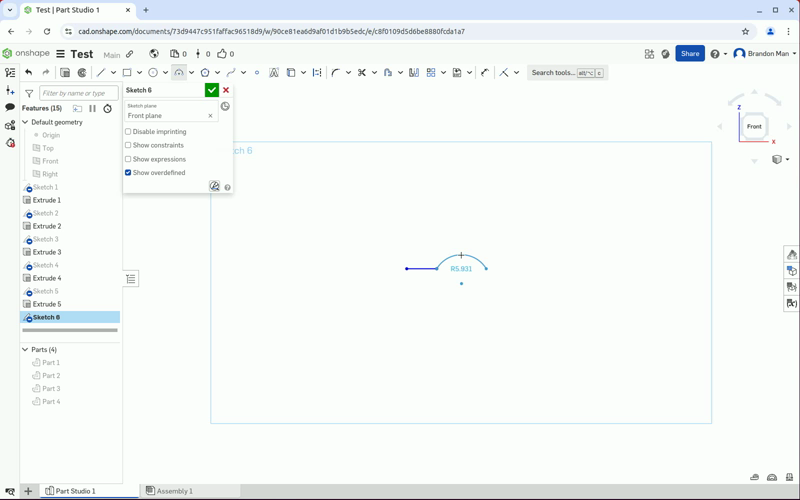
key_up(shift)
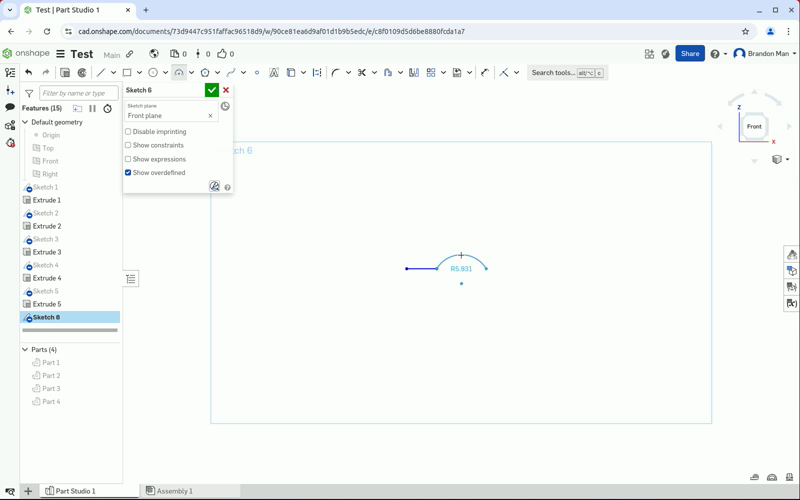
key(esc)
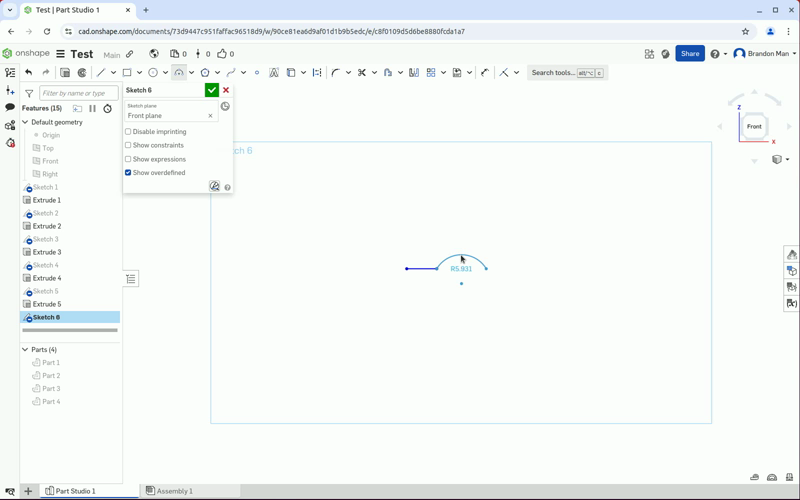
key(l)
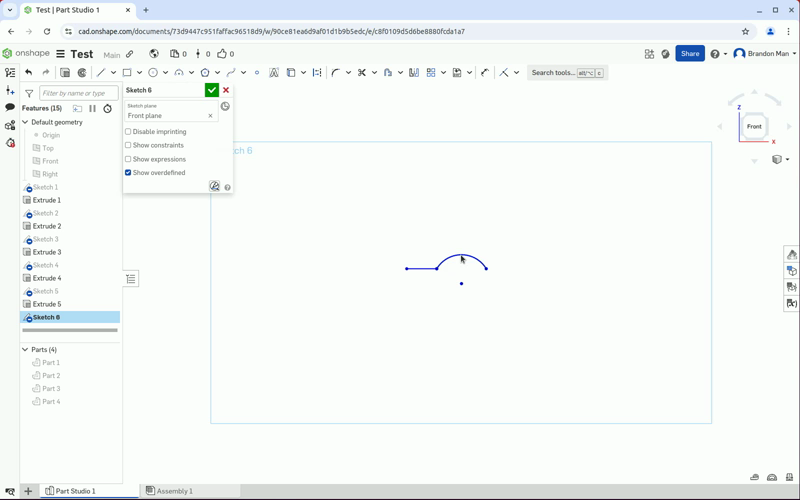
mouse_move(486, 268)
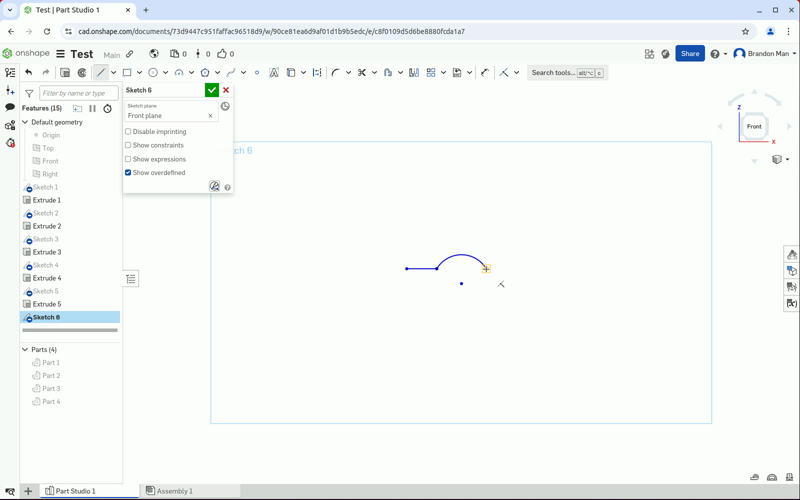
click(486, 268)
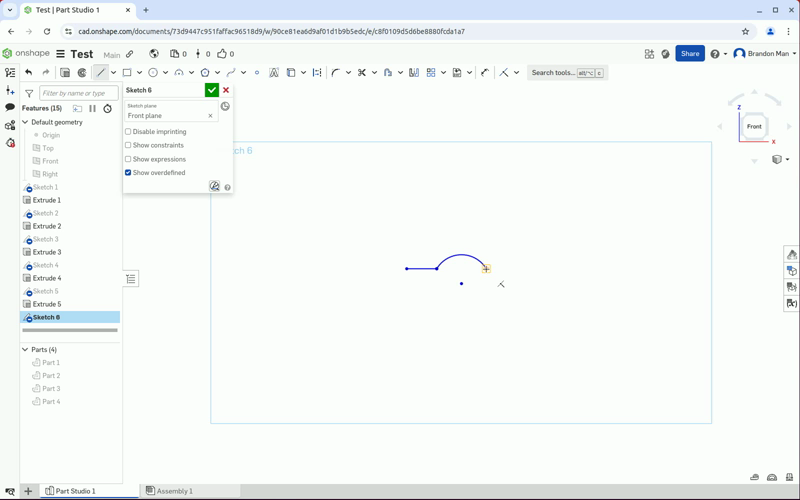
key_down(shift)
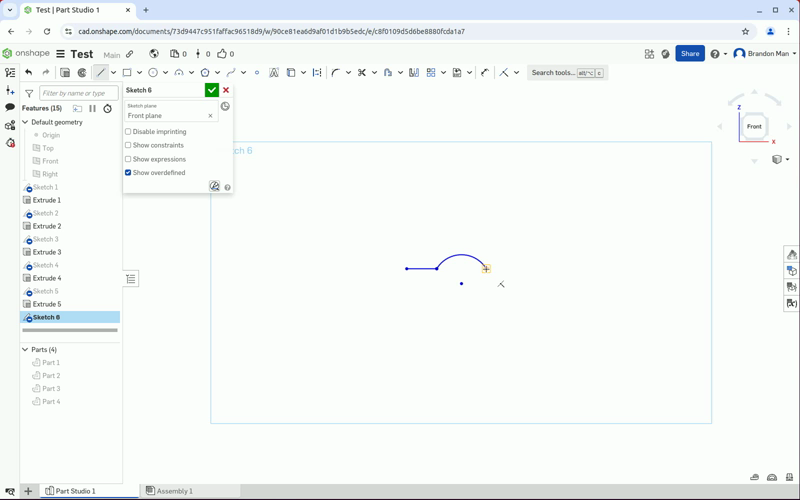
mouse_move(516, 268)
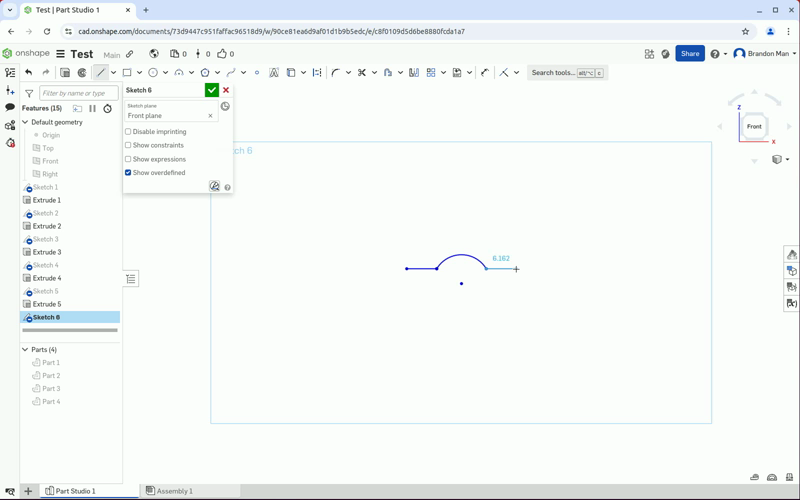
mouse_move(516, 268)
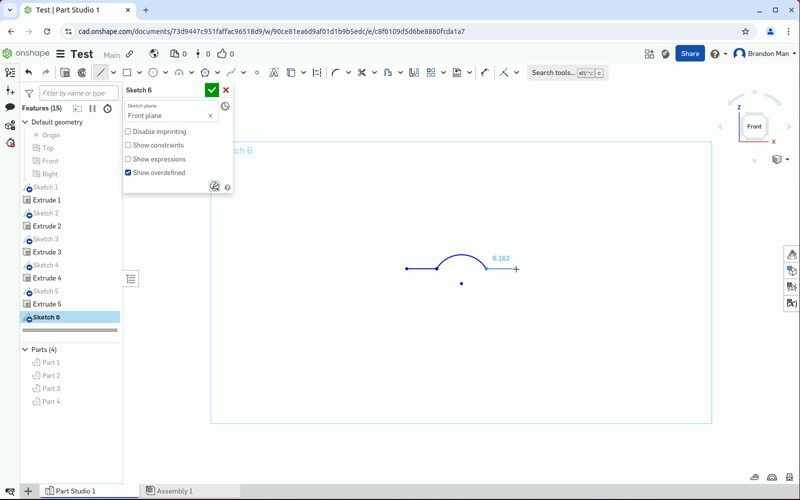
click(516, 268)
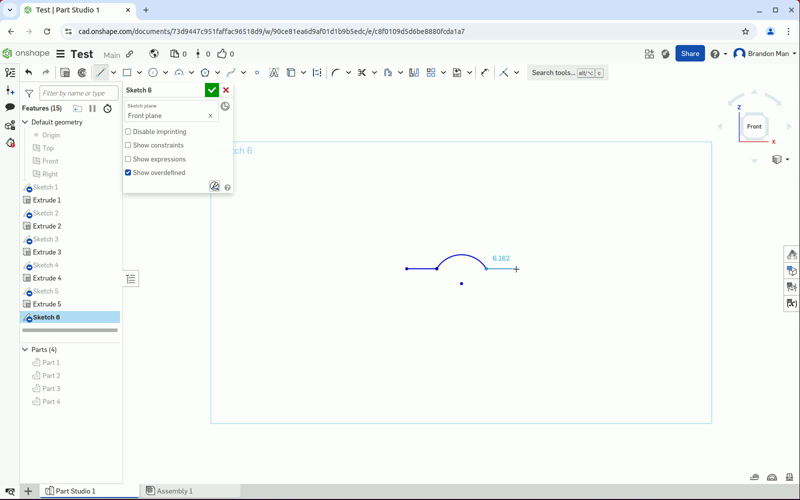
key_up(shift)
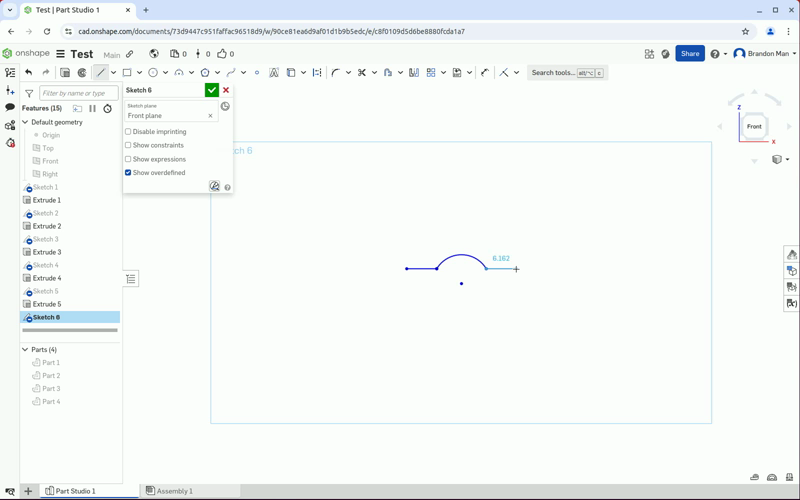
key(esc)
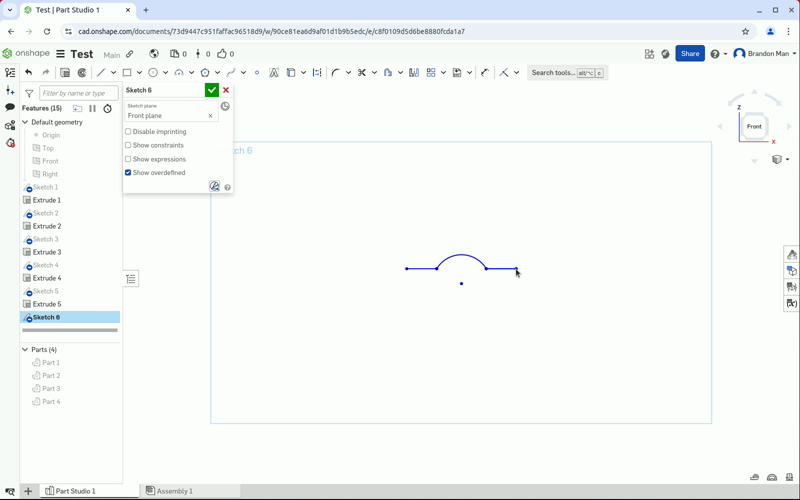
key(a)
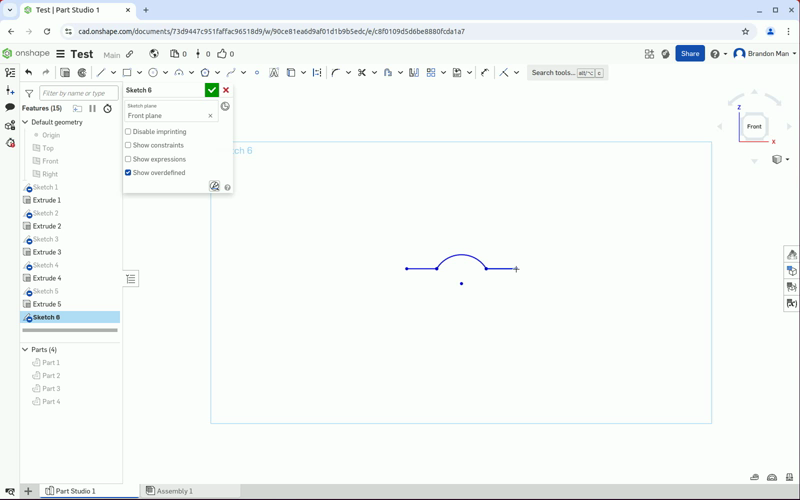
mouse_move(516, 268)
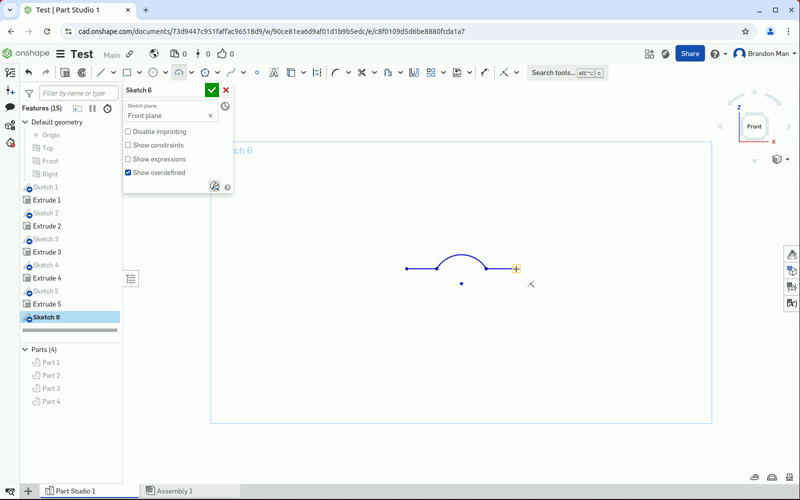
click(516, 268)
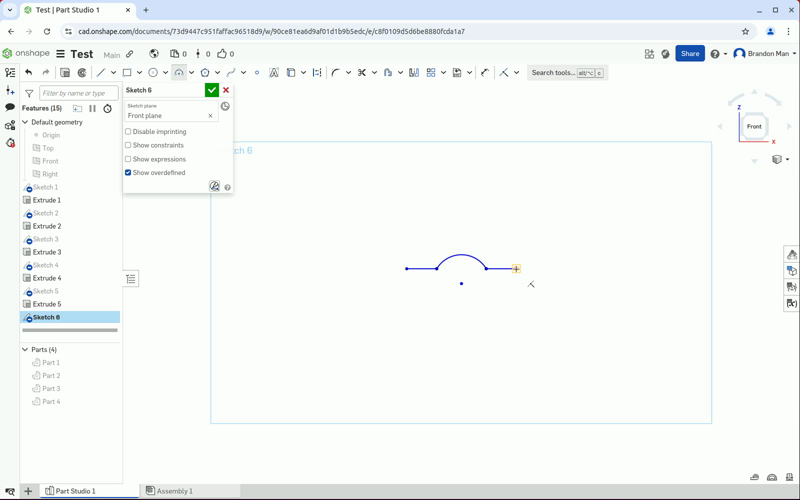
mouse_move(406, 268)
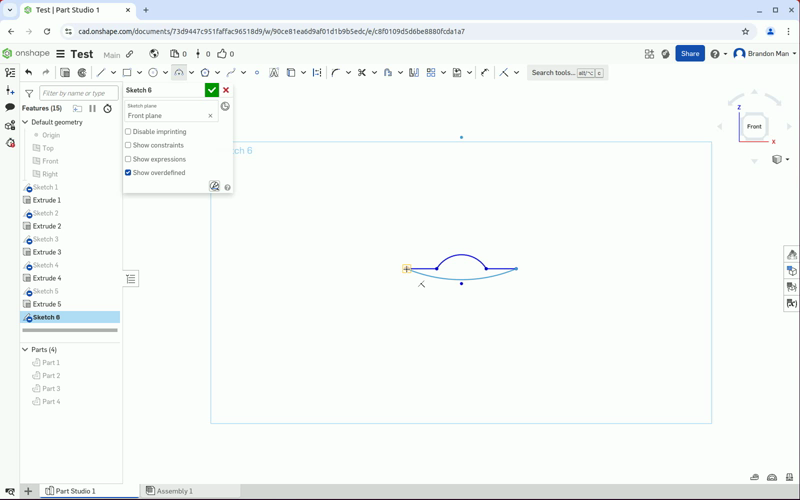
click(406, 268)
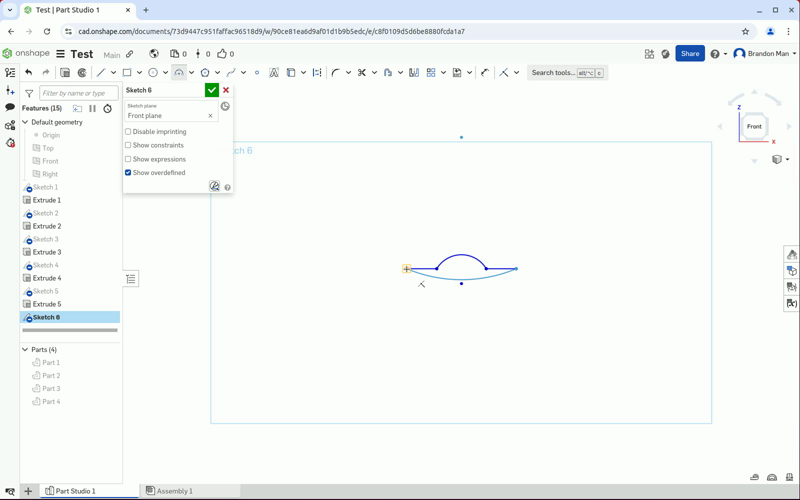
key_down(shift)
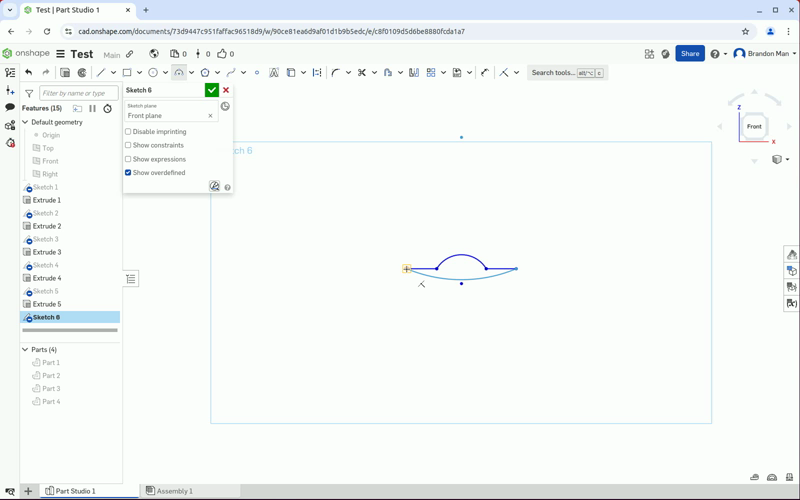
mouse_move(461, 226)
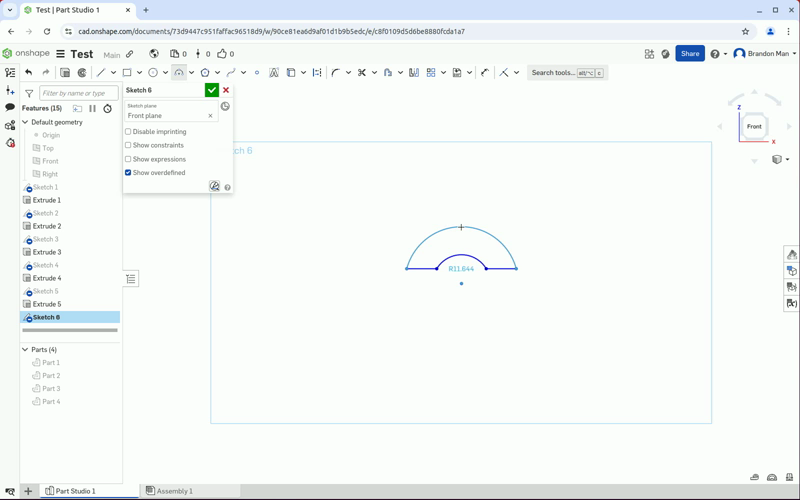
click(461, 226)
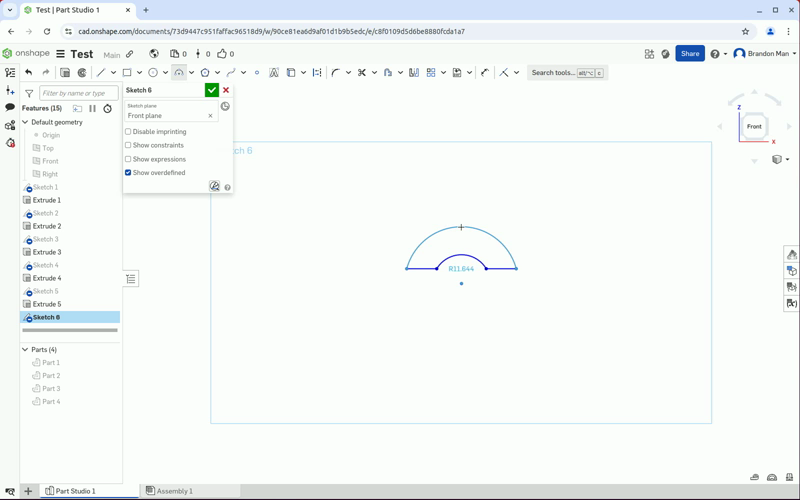
key_up(shift)
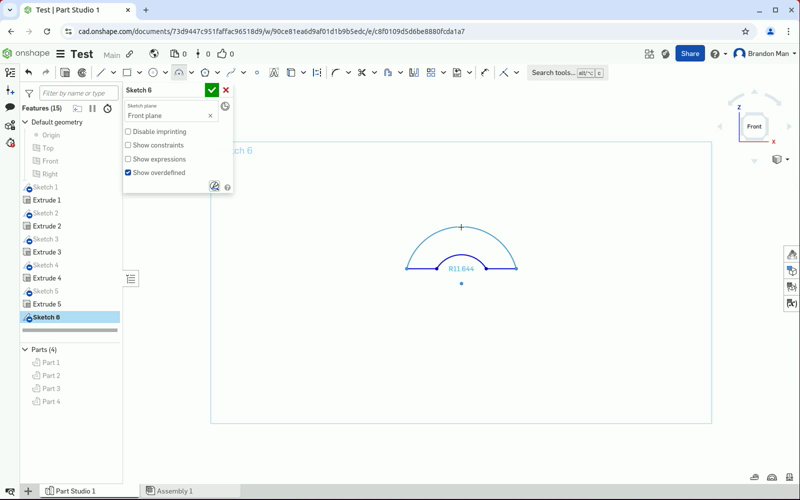
key(esc)
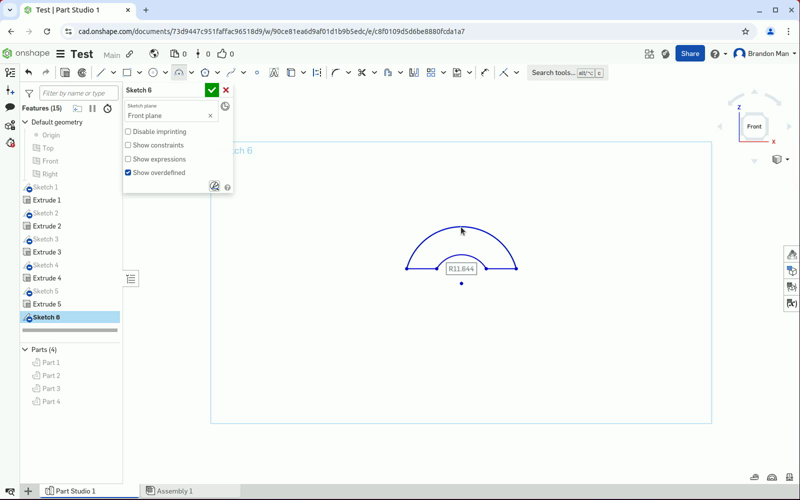
mouse_move(426, 266)
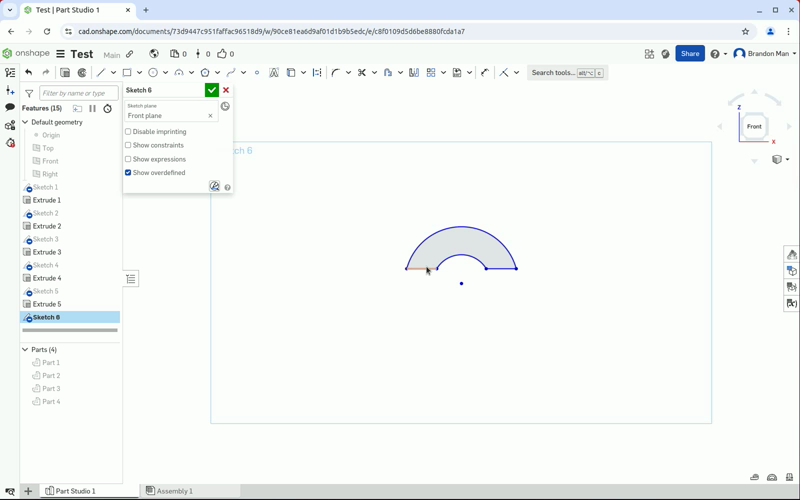
click(426, 266)
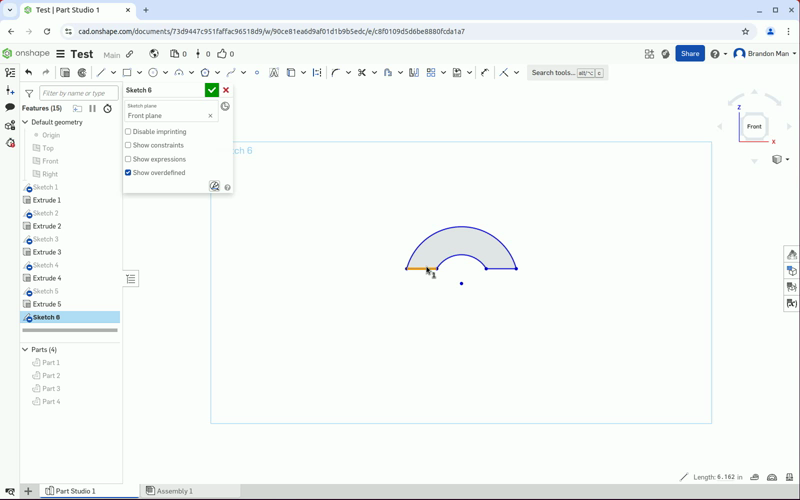
mouse_move(73, 352)
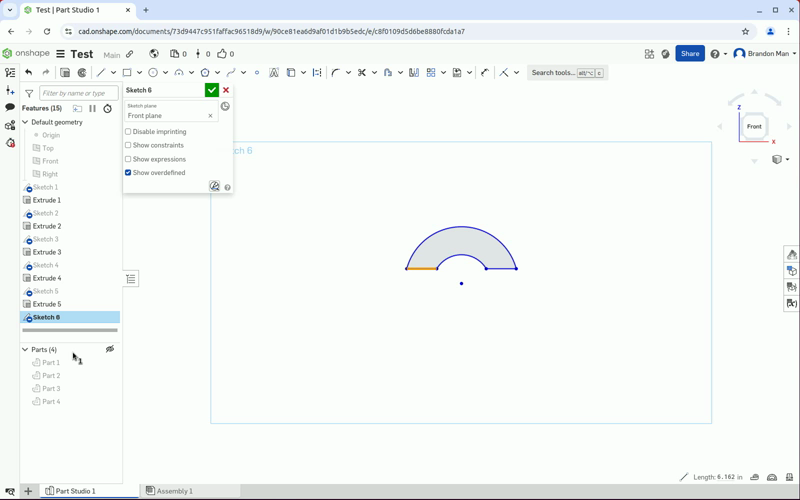
key(shift+y)
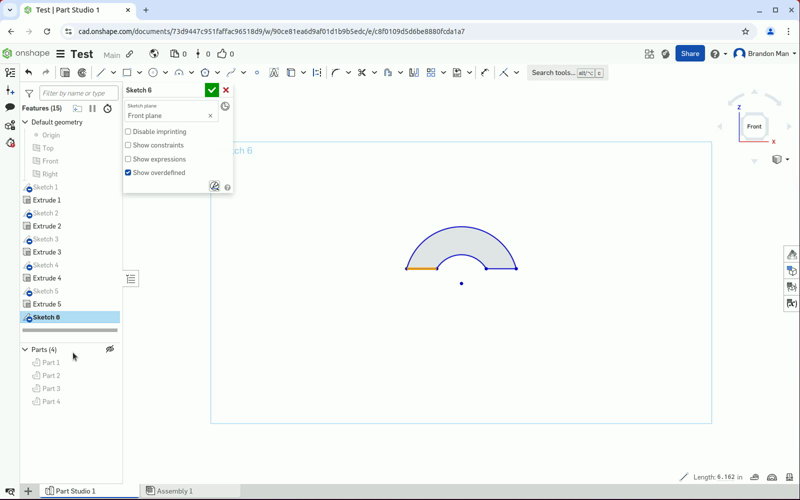
key(shift+e)
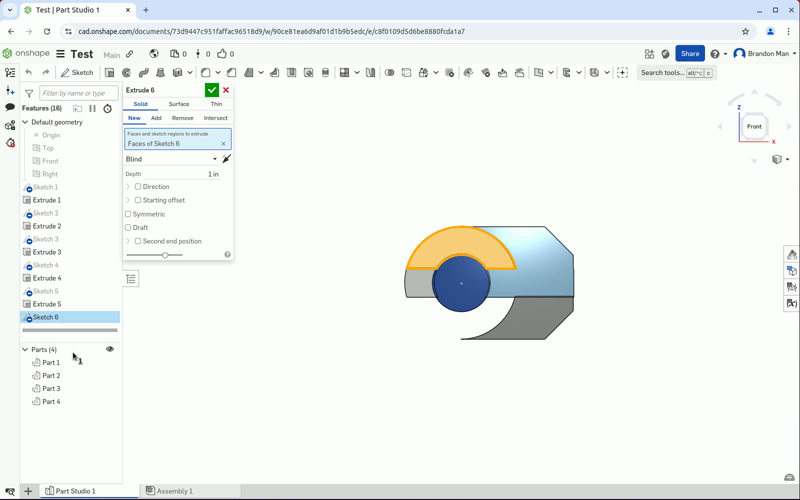
mouse_move(143, 106)
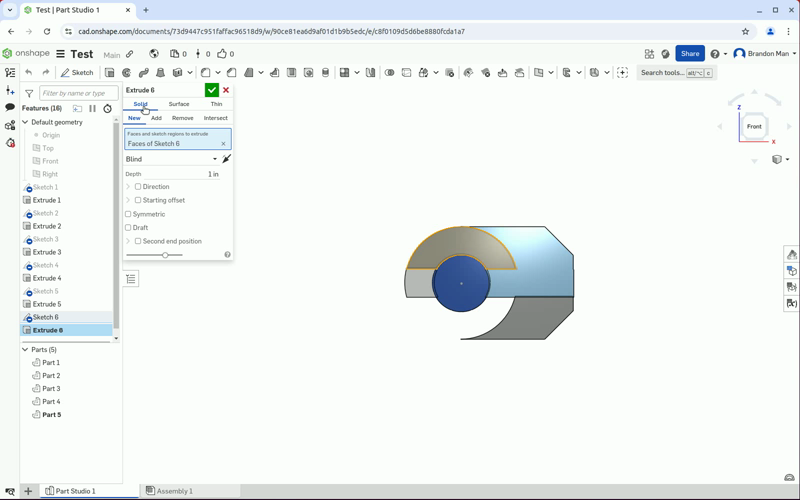
click(143, 106)
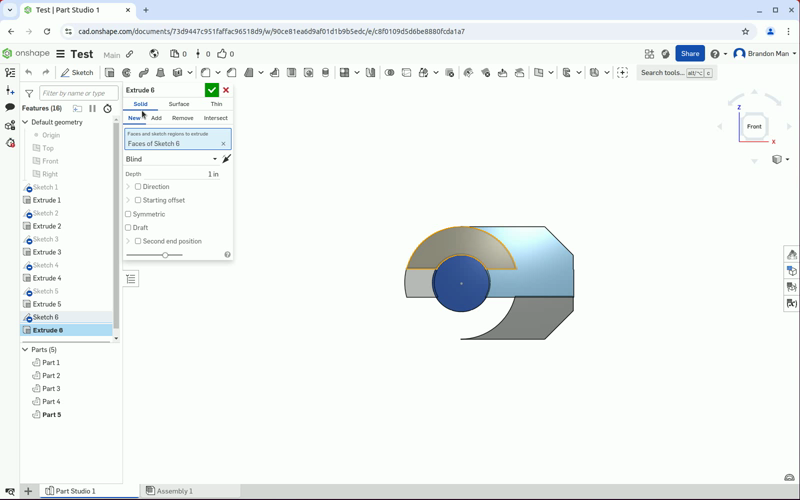
mouse_move(137, 120)
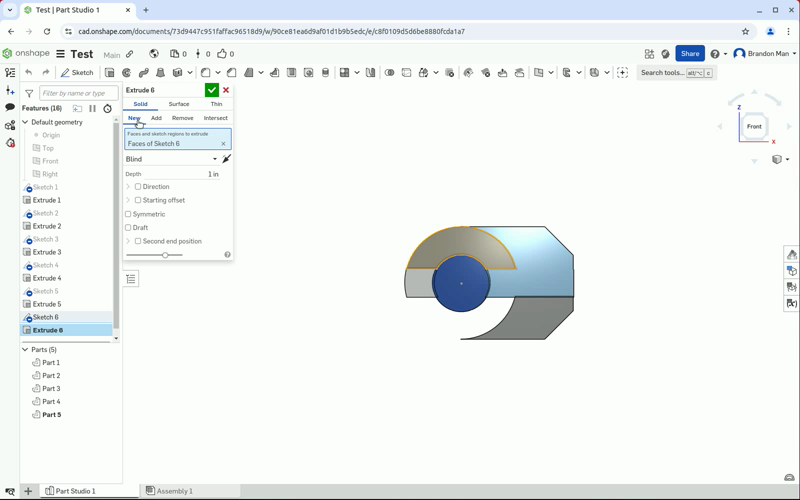
click(137, 120)
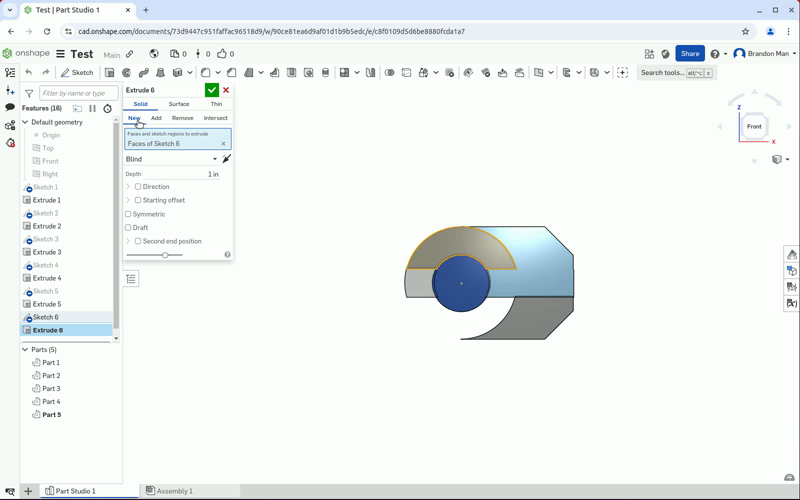
key(tab, 4)
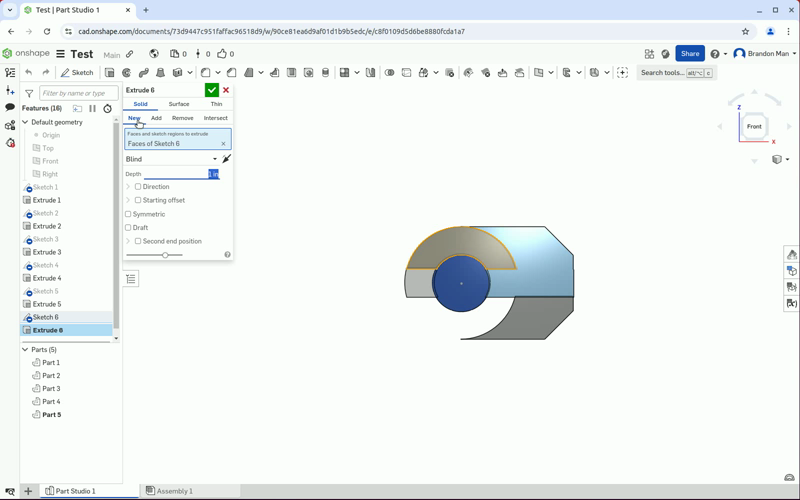
text(5.777)
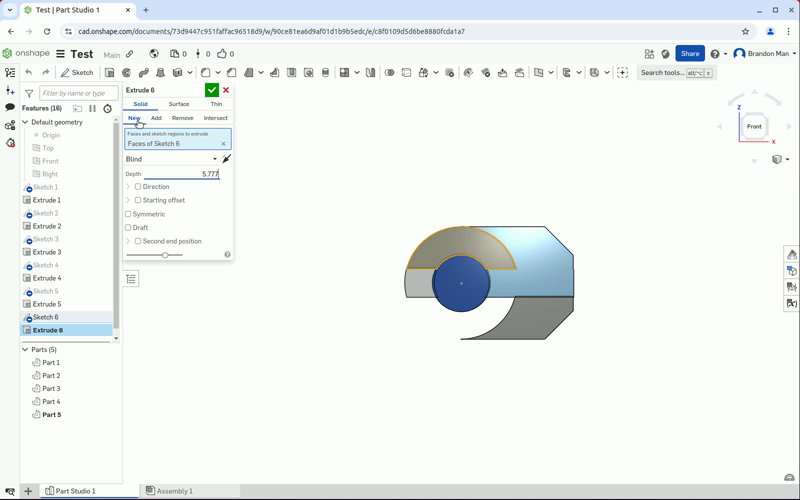
key(tab, 3)
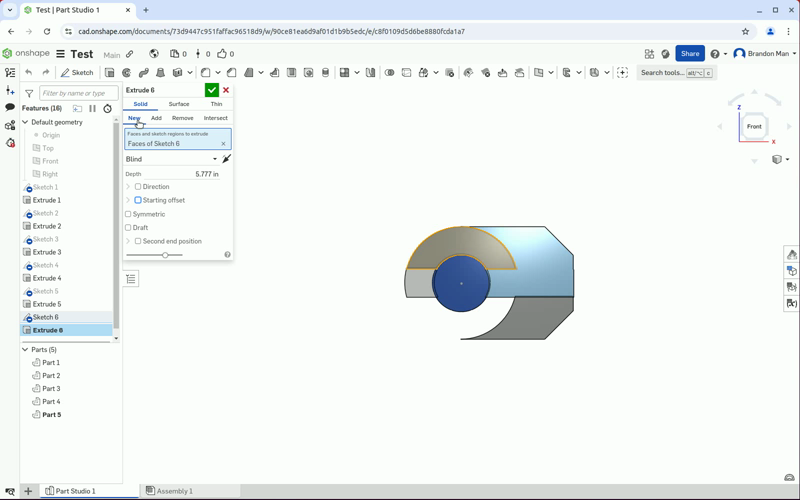
key(tab, 2)
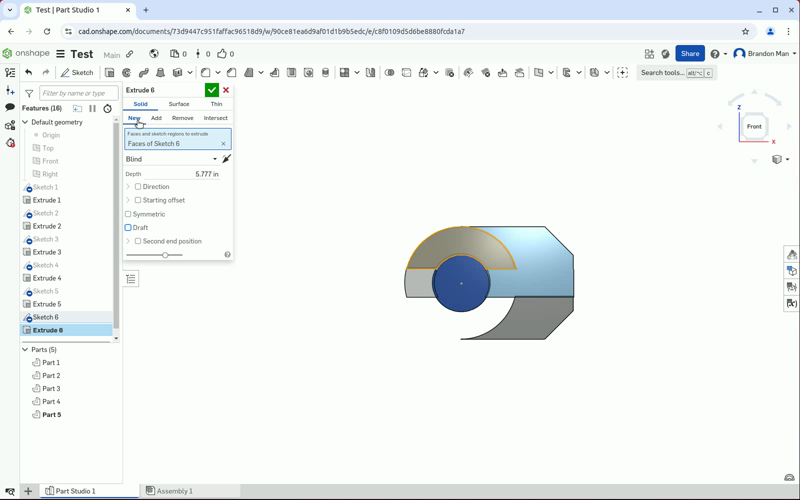
key(space)
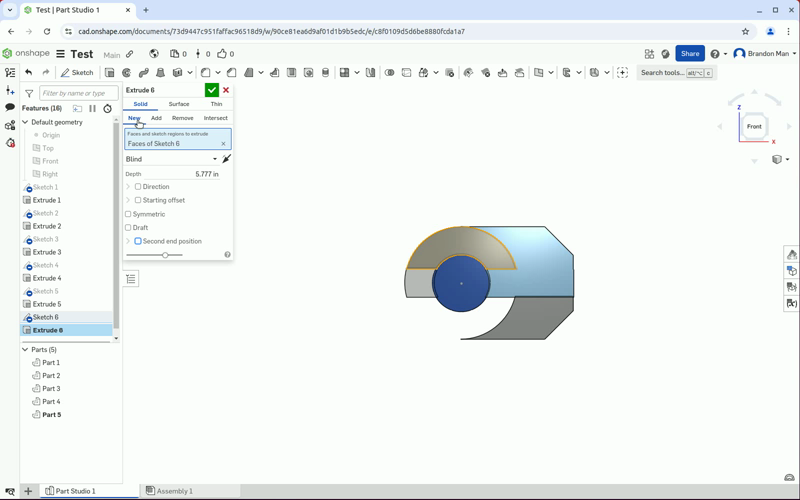
key(tab, 3)
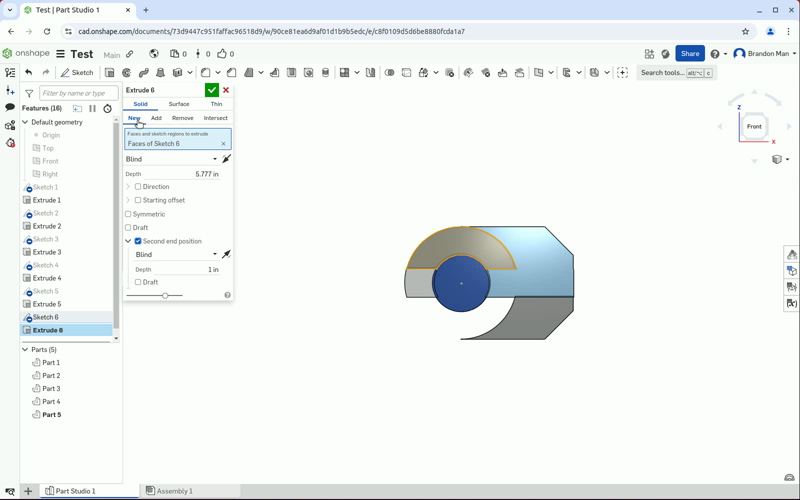
text(17.331)
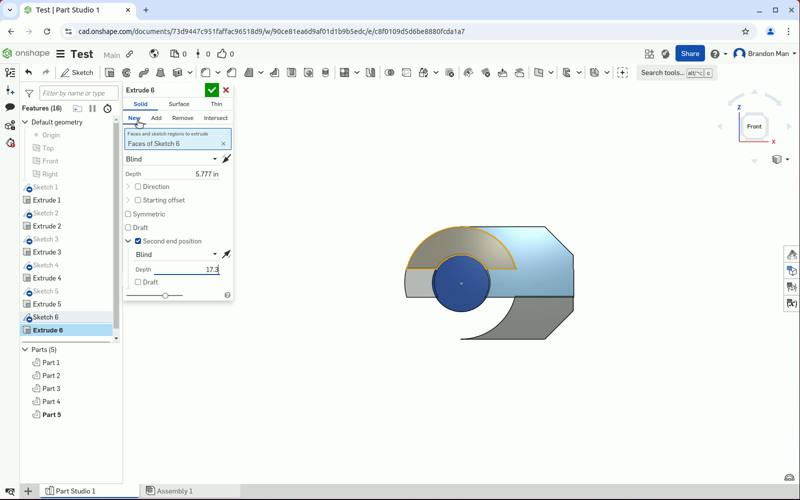
key(enter)
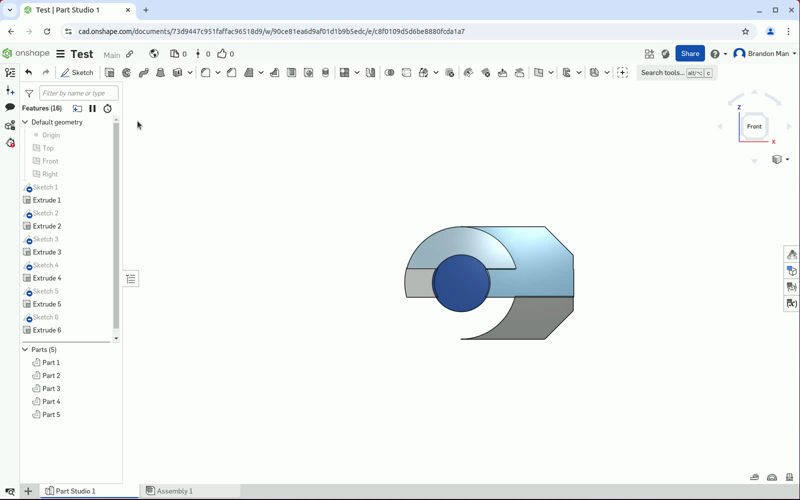
key(shift+h)
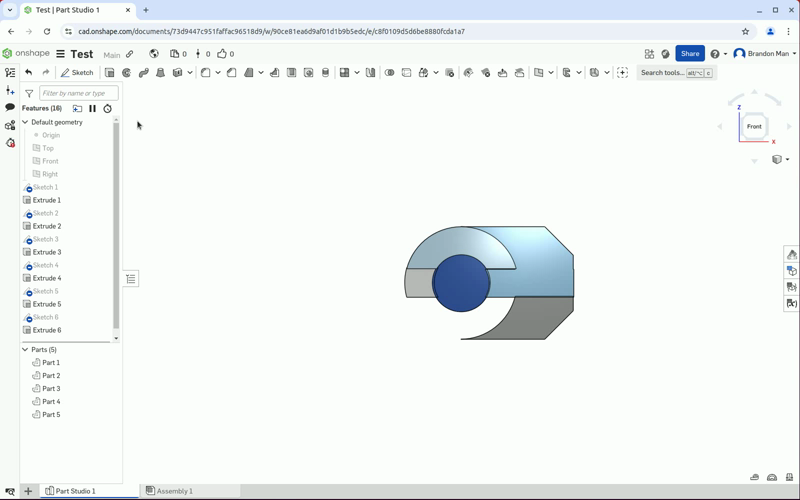
key(shift+h)
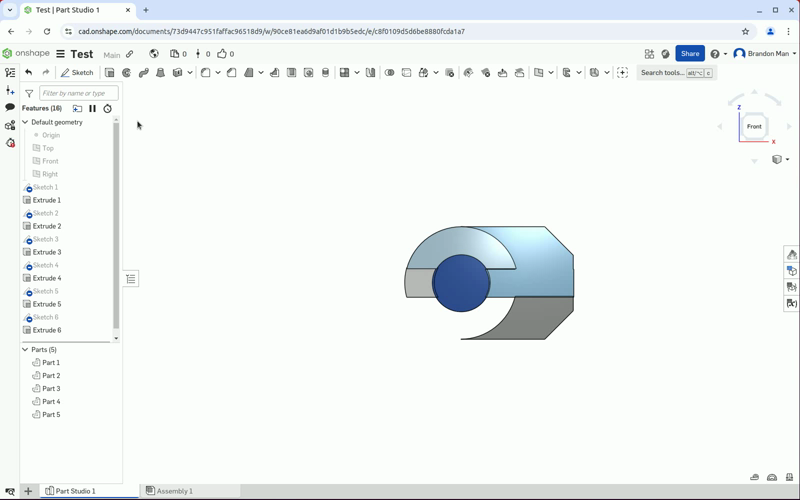
mouse_move(69, 189)
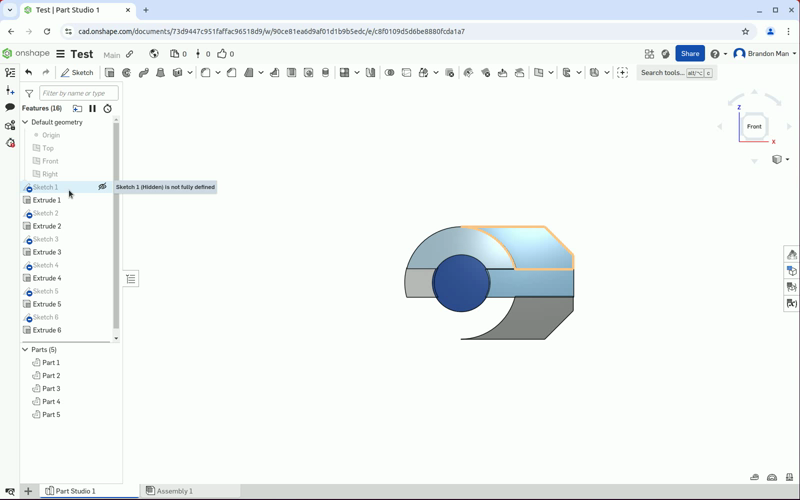
click(69, 189)
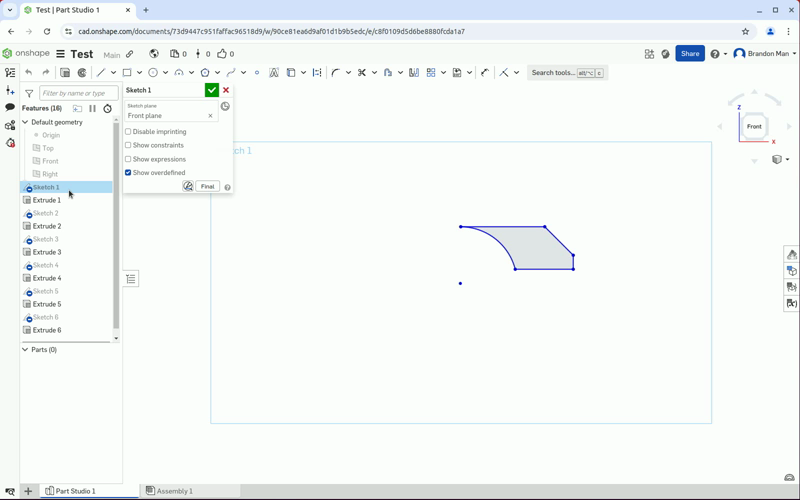
mouse_move(229, 92)
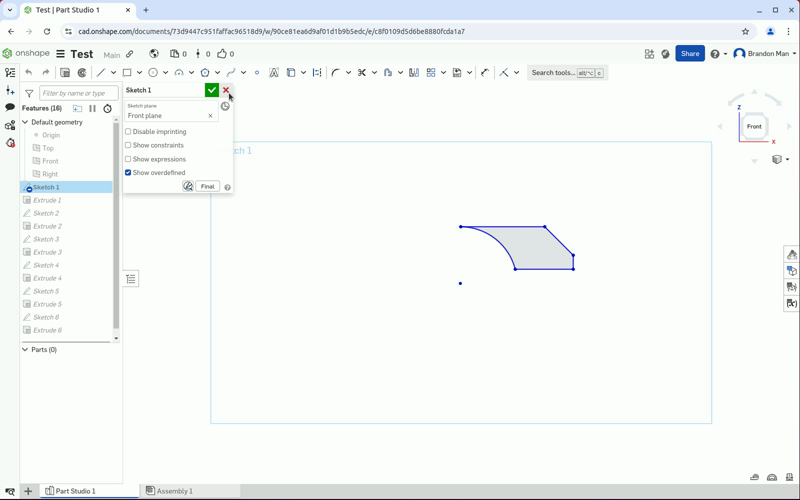
click(229, 92)
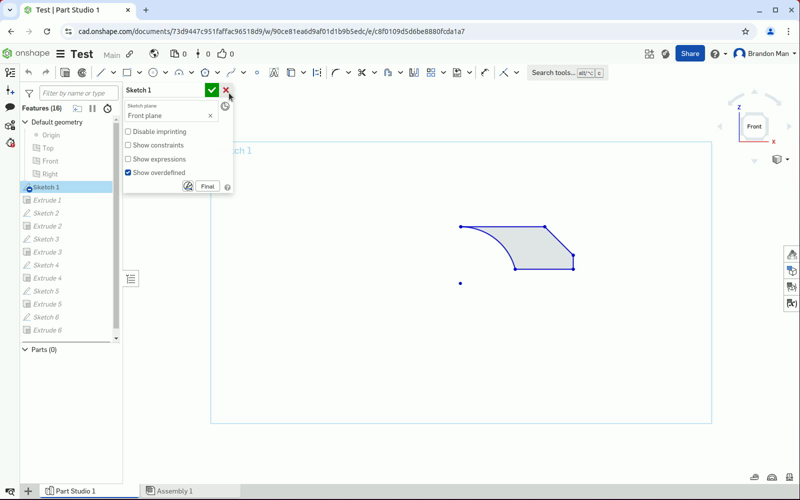
key(shift+s)
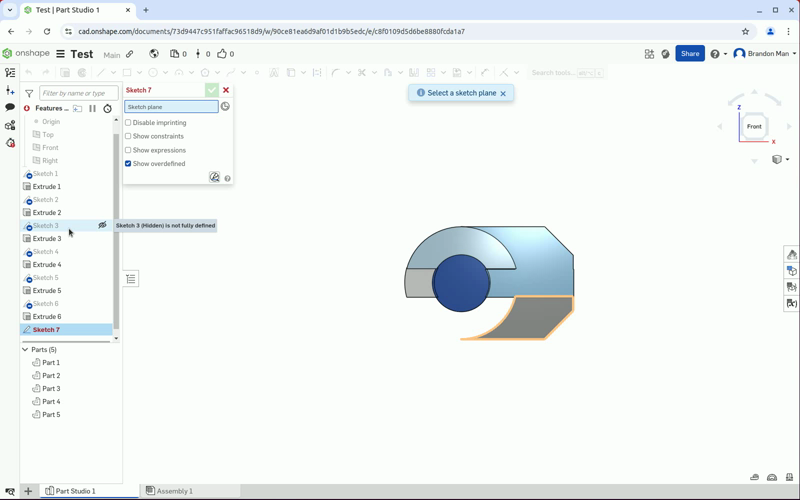
scroll(3)
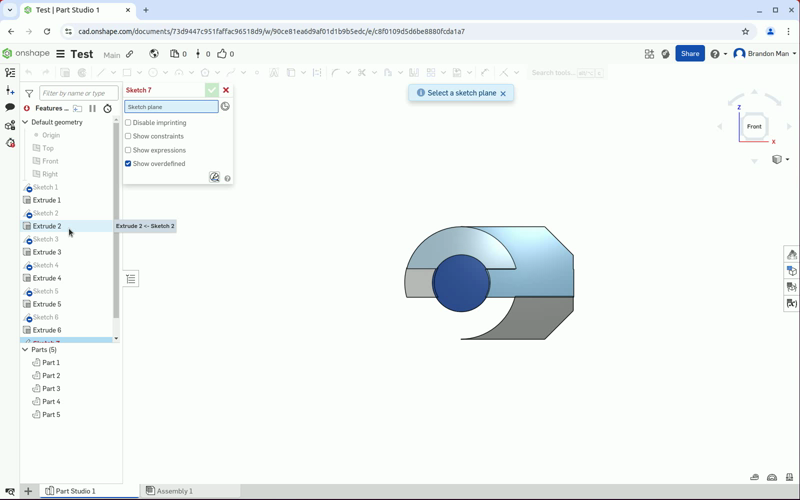
mouse_move(69, 163)
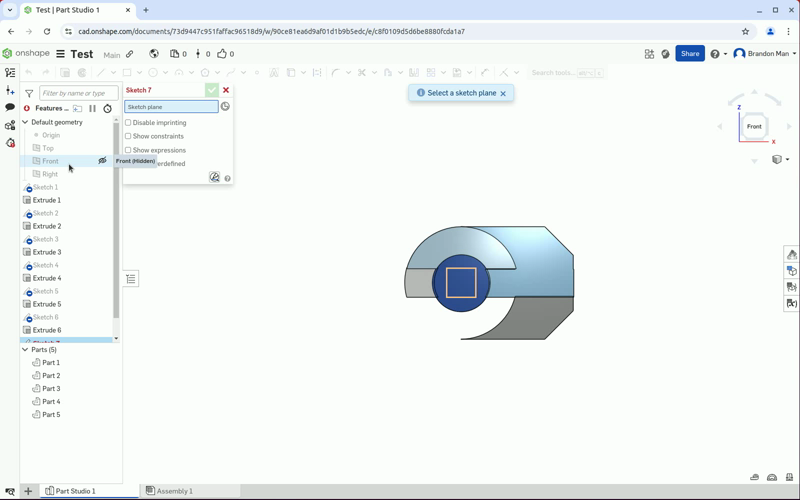
click(69, 163)
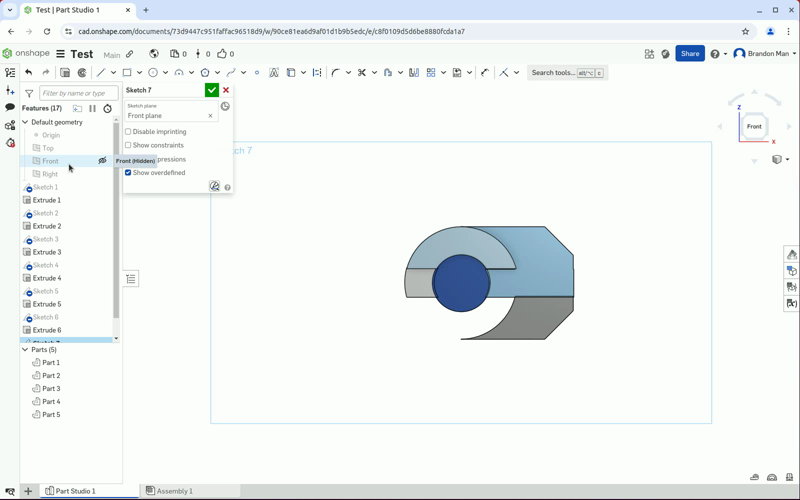
mouse_move(73, 352)
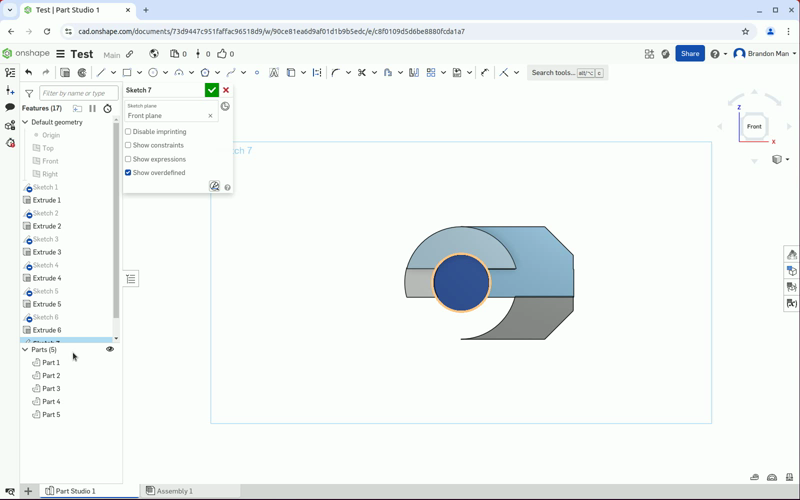
key(y)
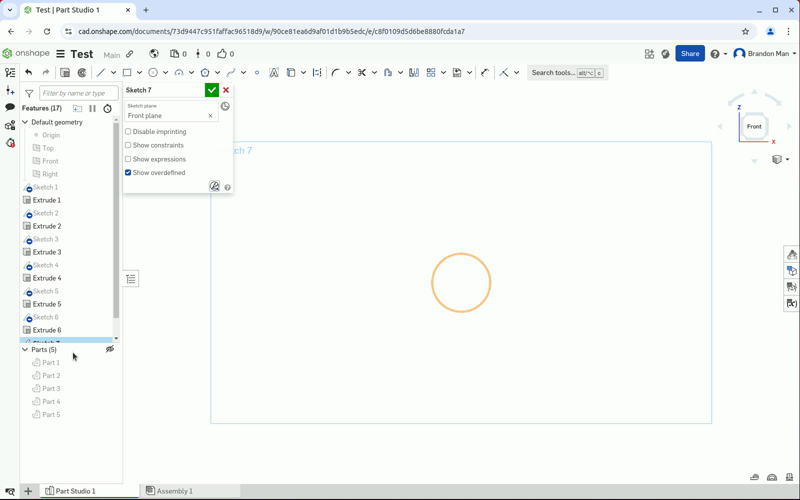
key(a)
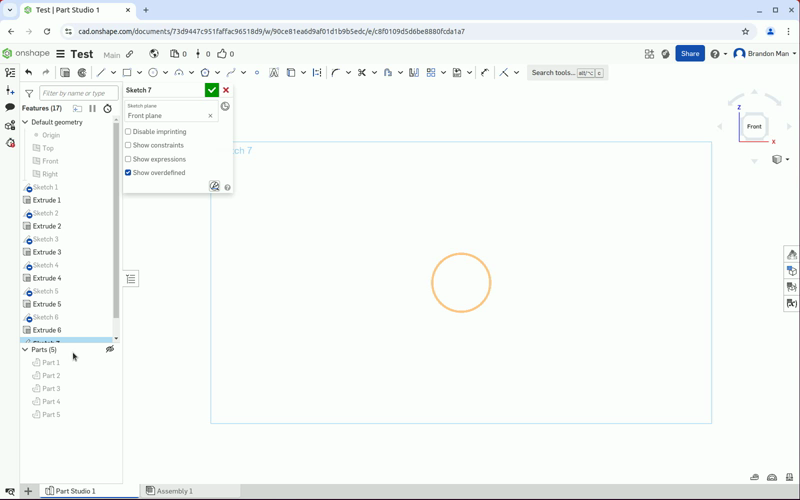
key_down(shift)
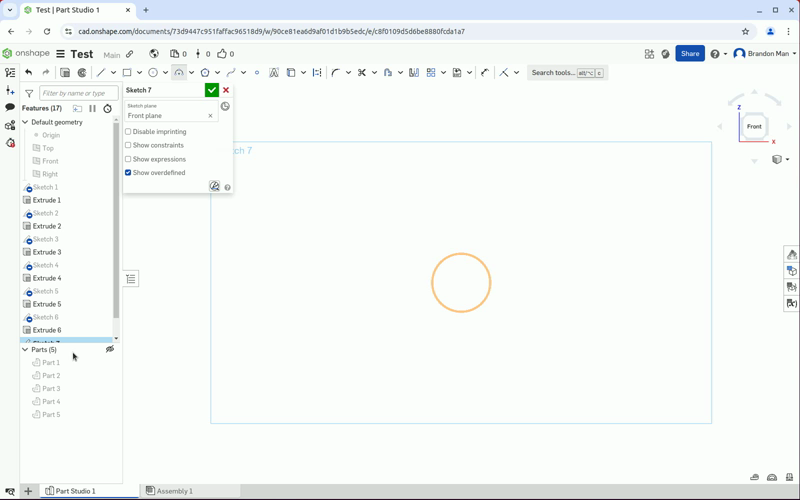
mouse_move(406, 297)
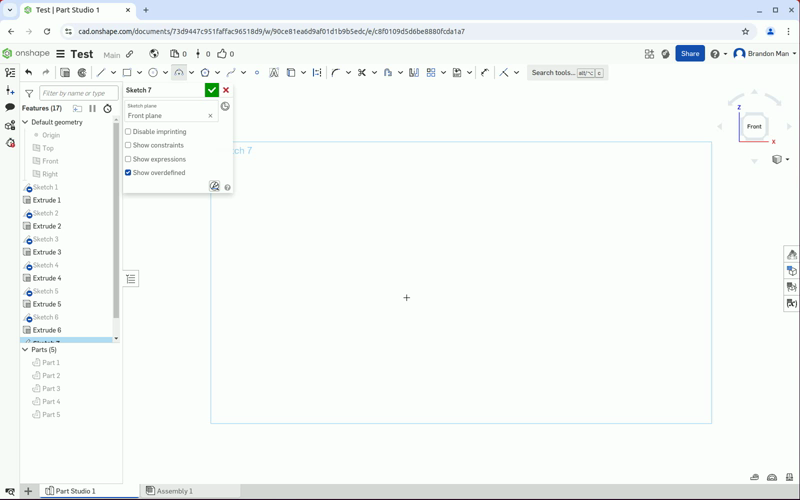
click(406, 297)
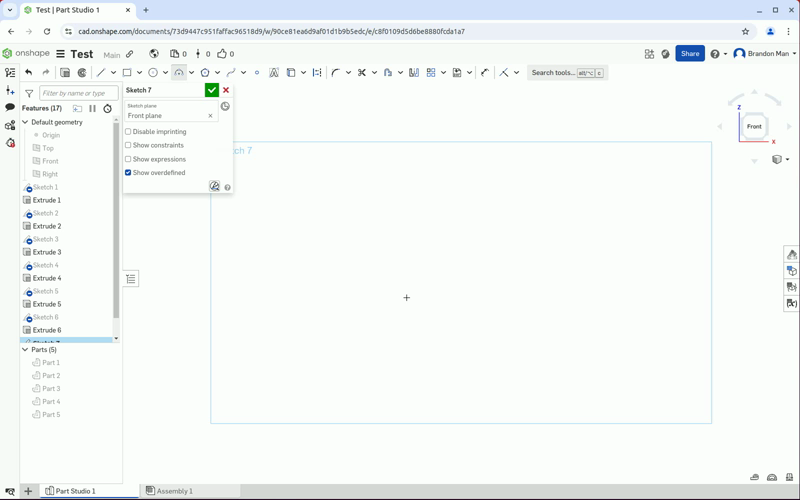
key_up(shift)
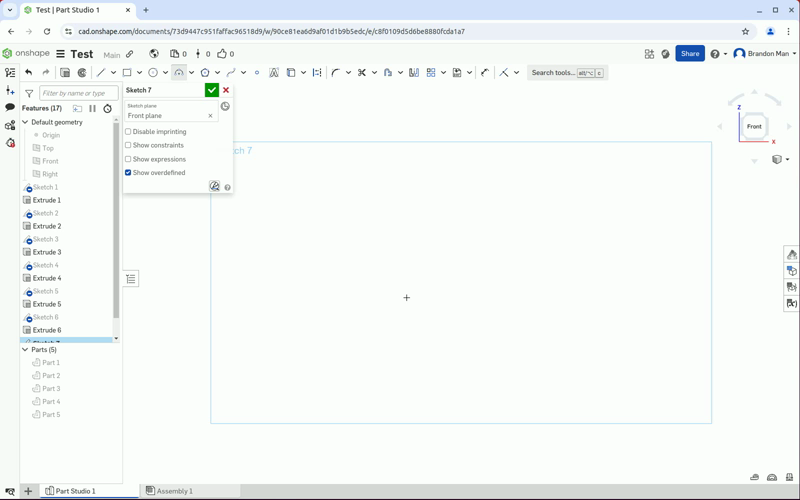
key_down(shift)
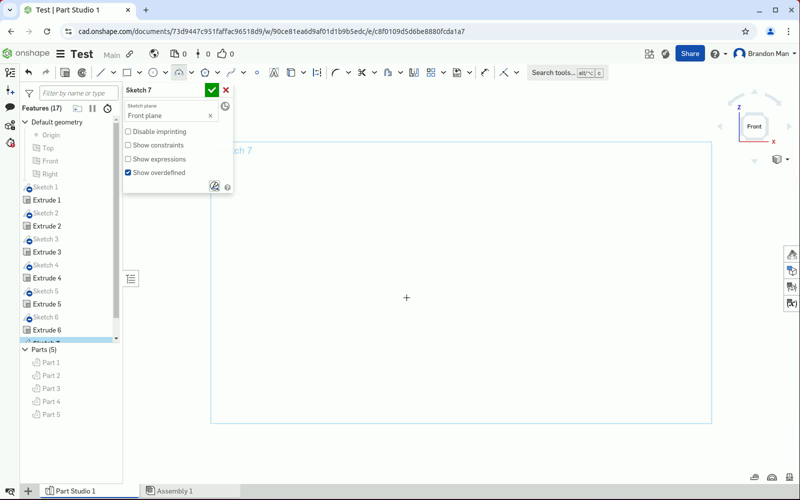
mouse_move(516, 297)
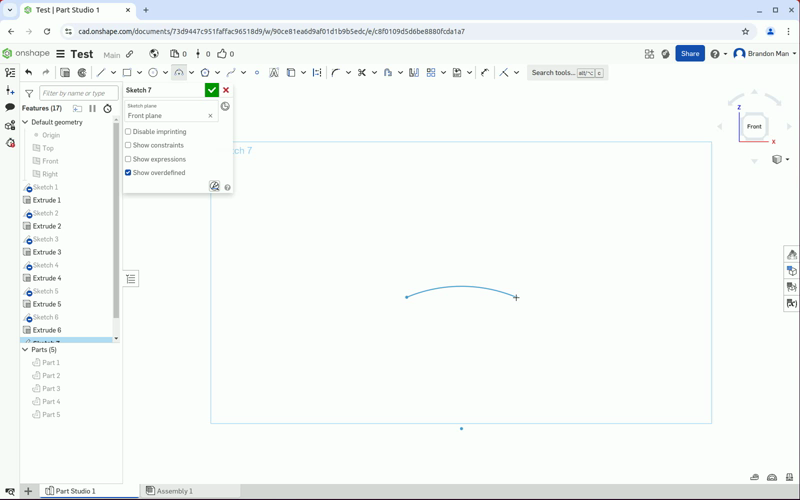
click(516, 297)
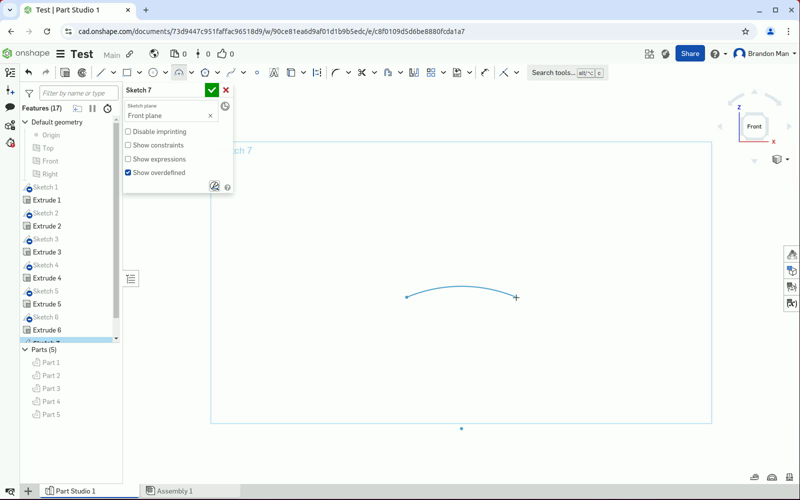
mouse_move(461, 339)
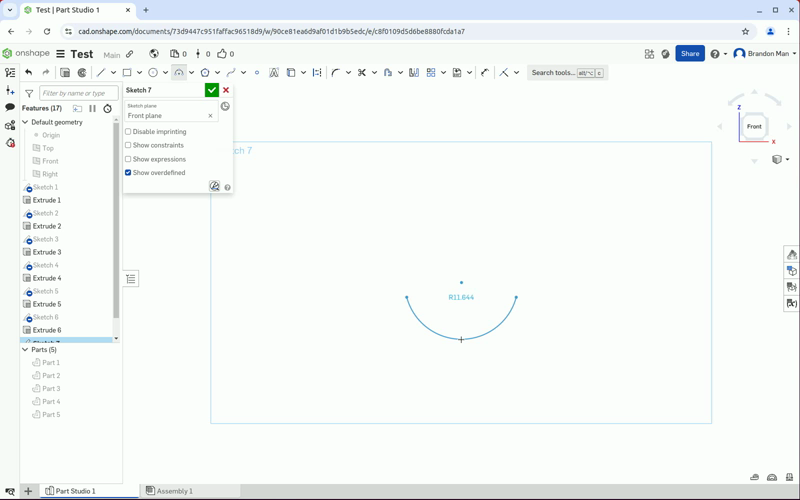
click(461, 339)
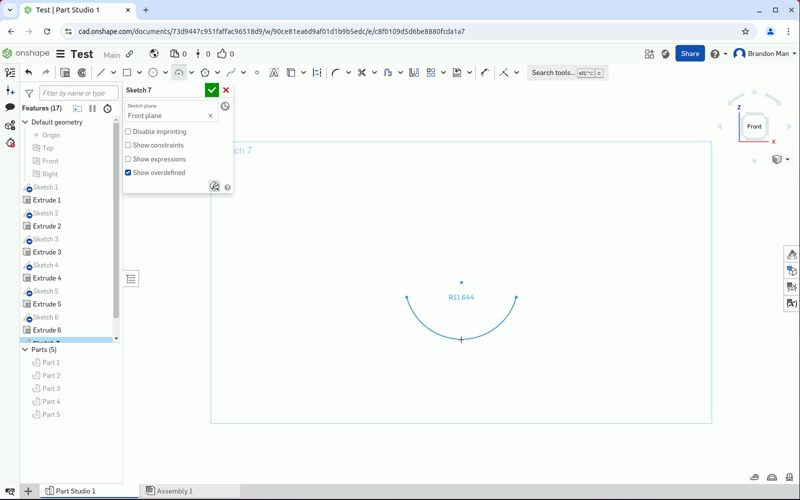
key_up(shift)
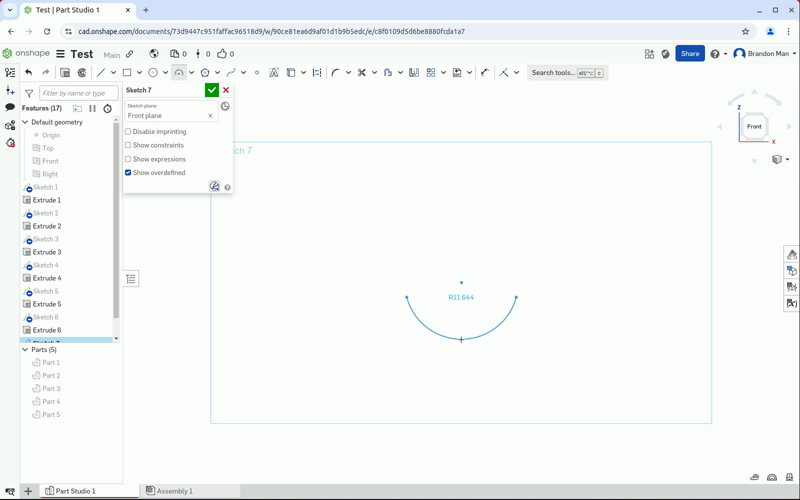
key(esc)
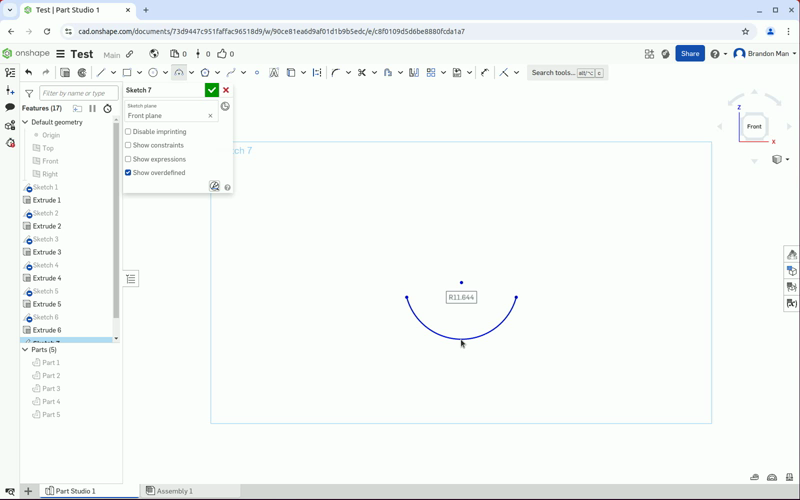
key(l)
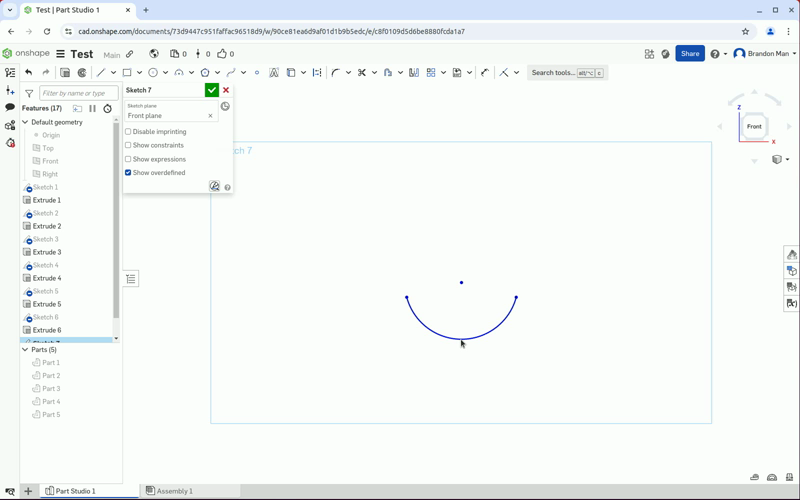
mouse_move(516, 297)
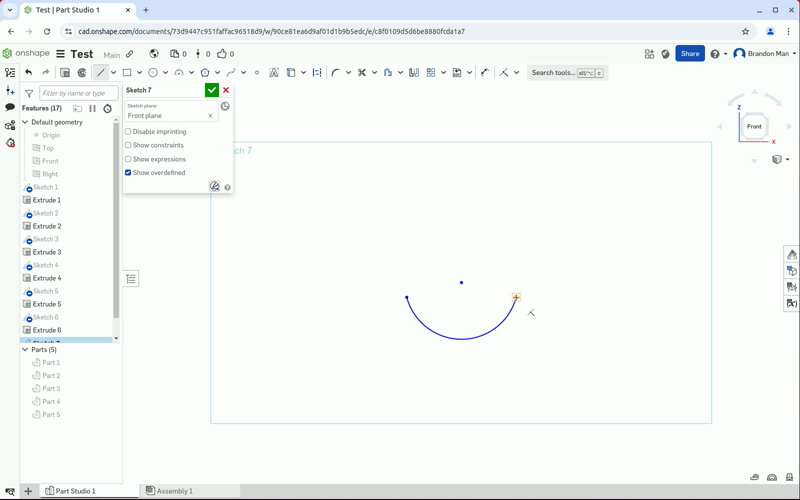
click(516, 297)
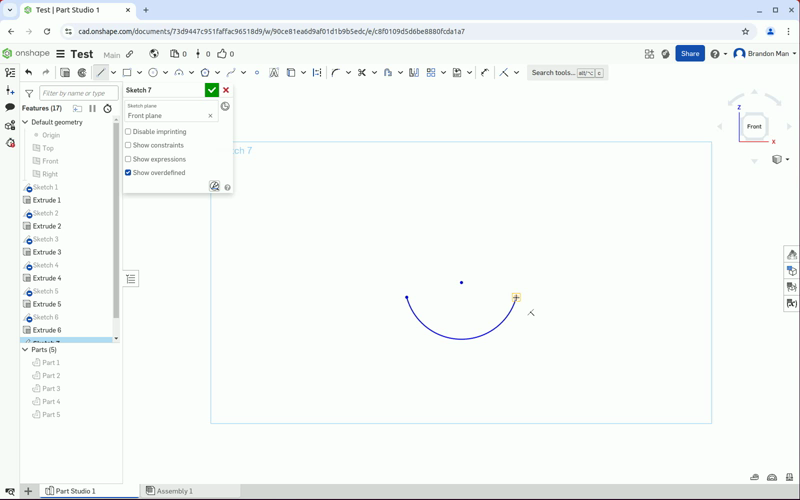
key_down(shift)
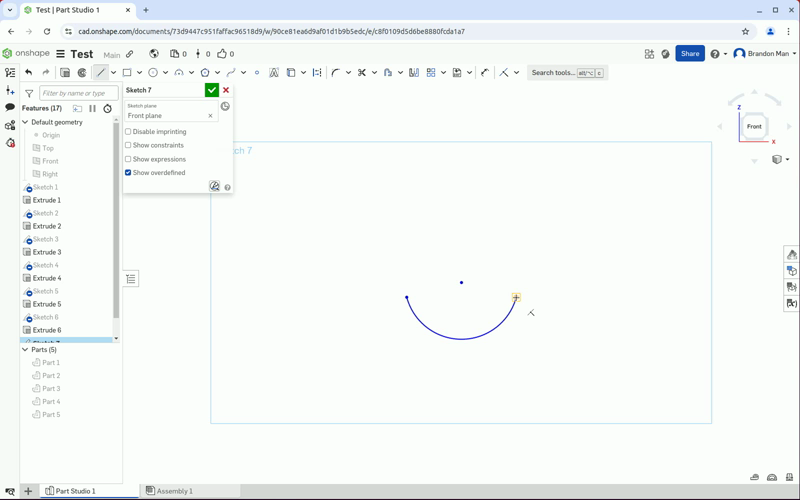
mouse_move(546, 297)
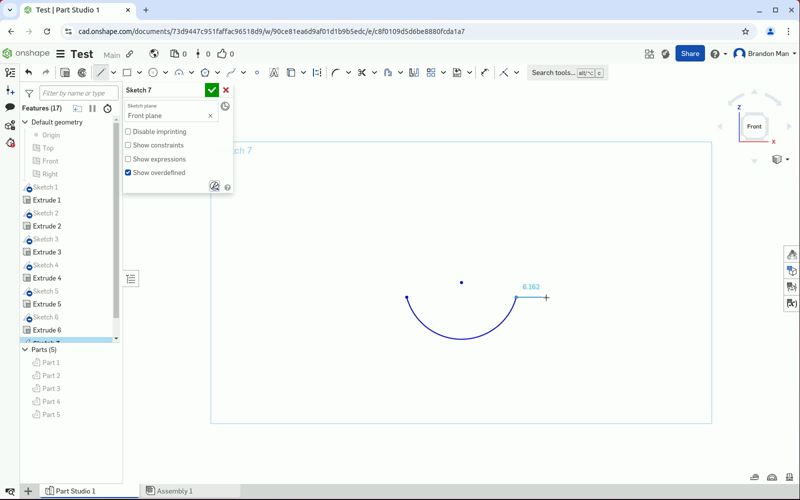
mouse_move(486, 297)
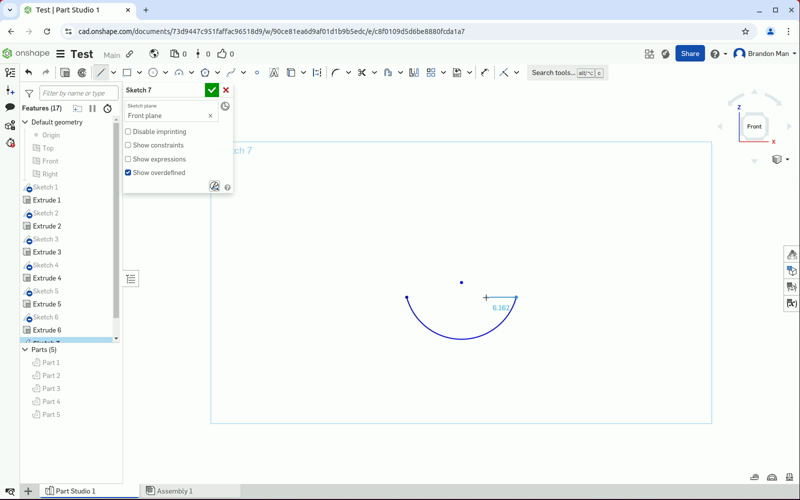
click(486, 297)
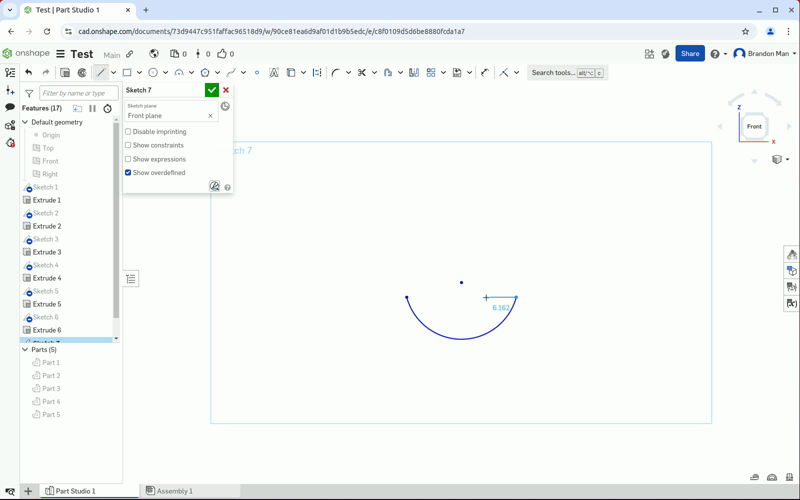
key_up(shift)
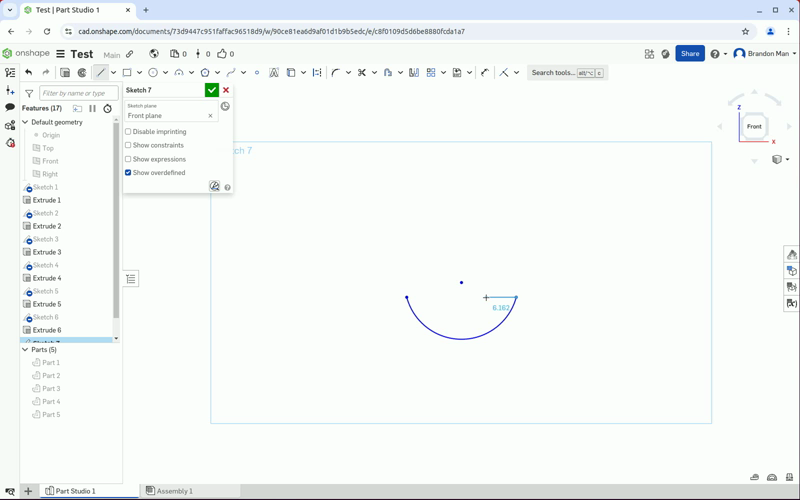
key(esc)
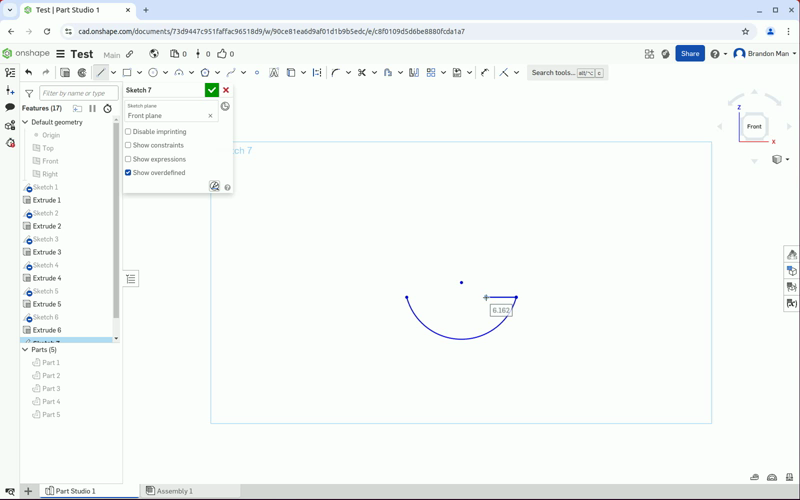
key(a)
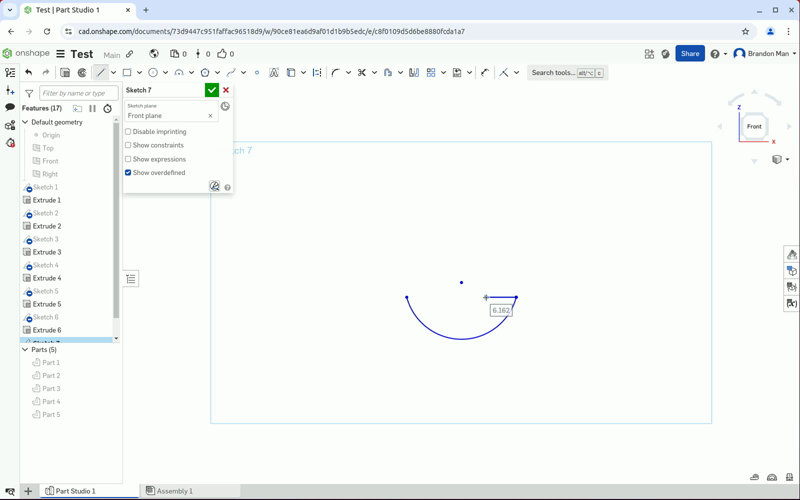
mouse_move(486, 297)
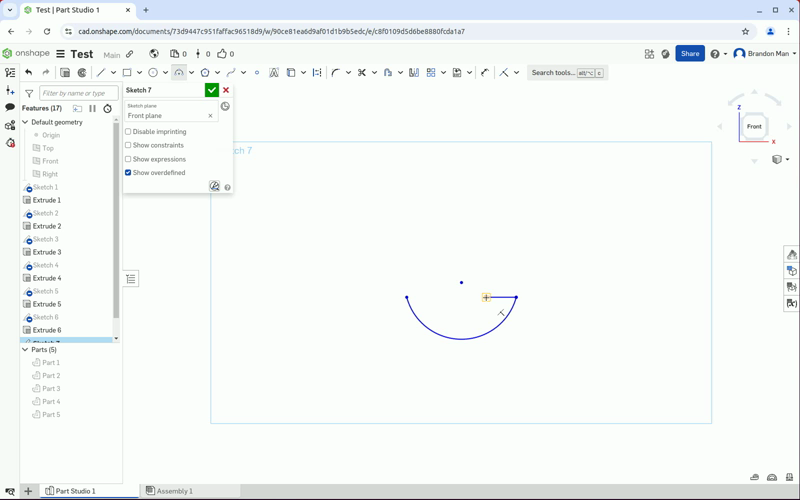
click(486, 297)
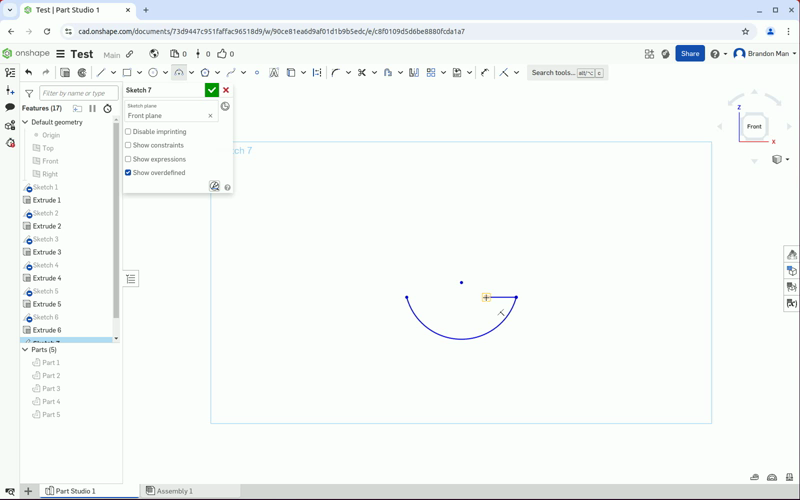
key_down(shift)
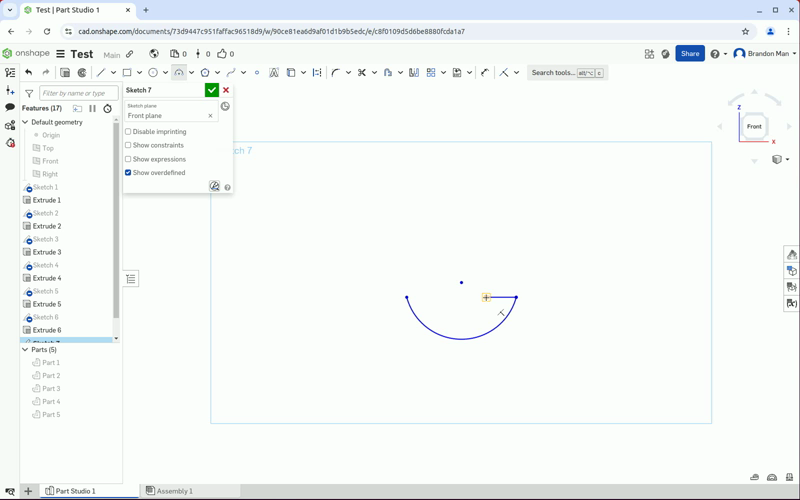
mouse_move(436, 297)
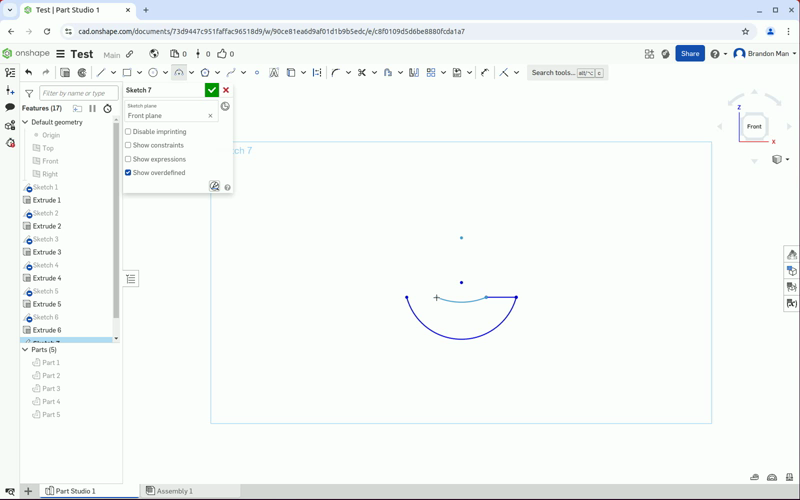
click(436, 297)
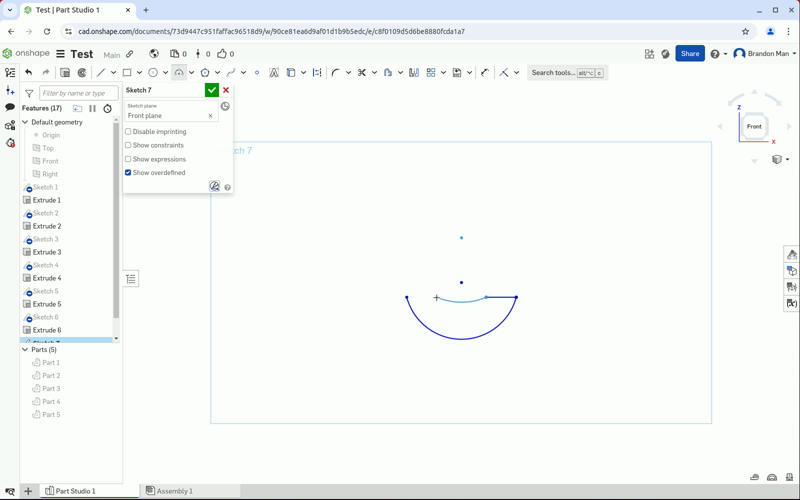
mouse_move(461, 311)
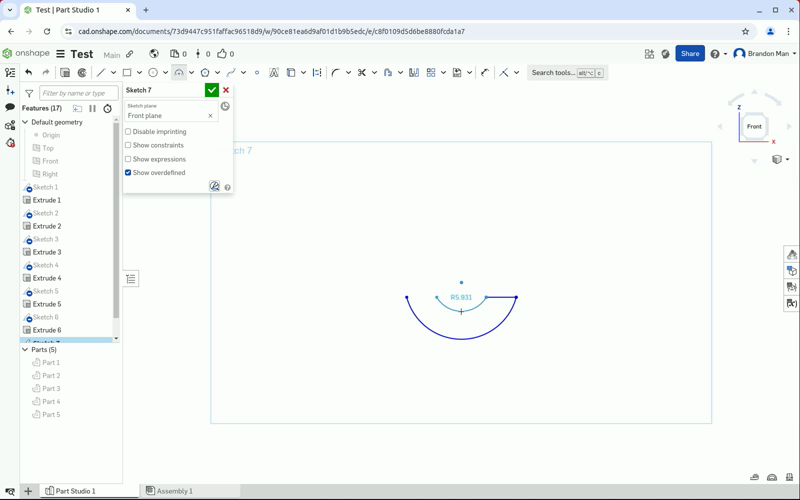
click(461, 311)
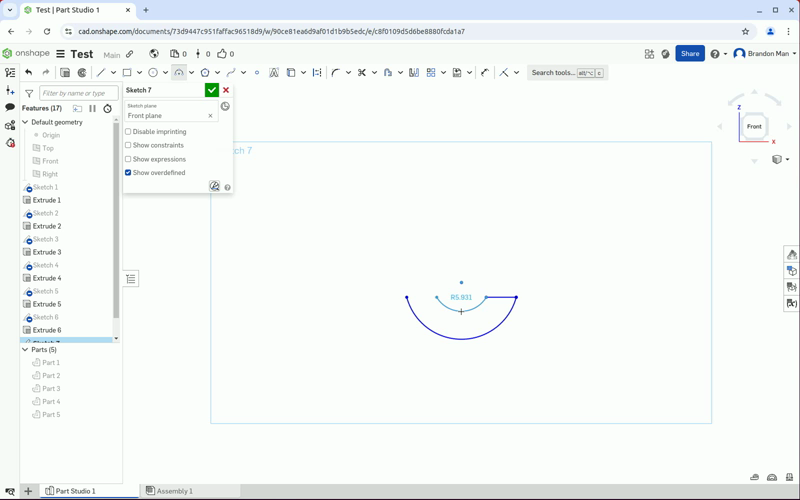
key_up(shift)
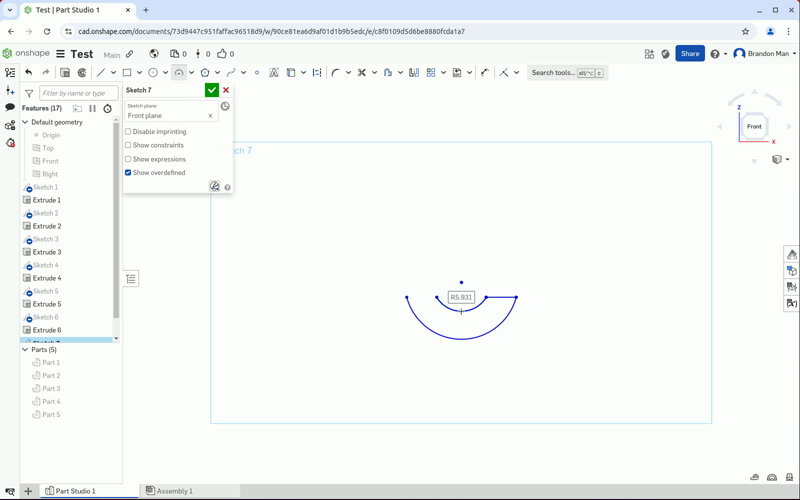
key(esc)
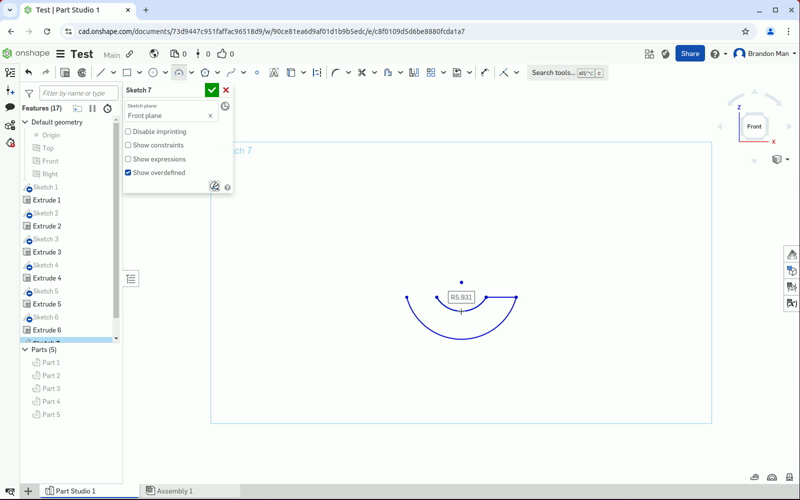
key(l)
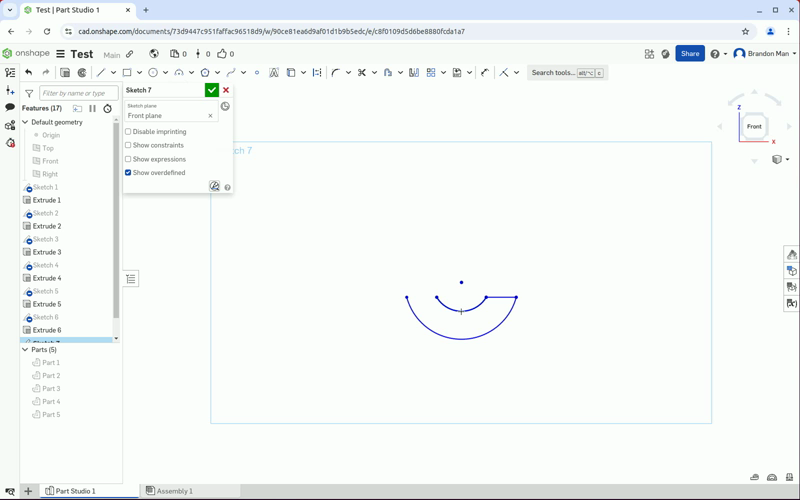
mouse_move(436, 297)
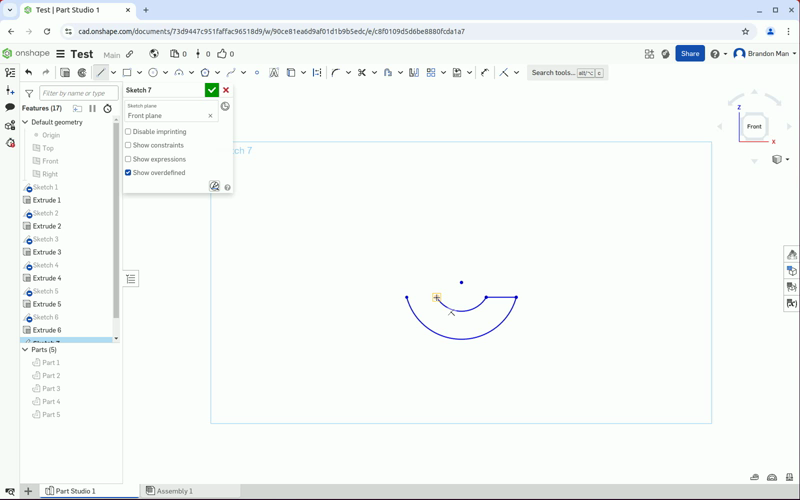
click(436, 297)
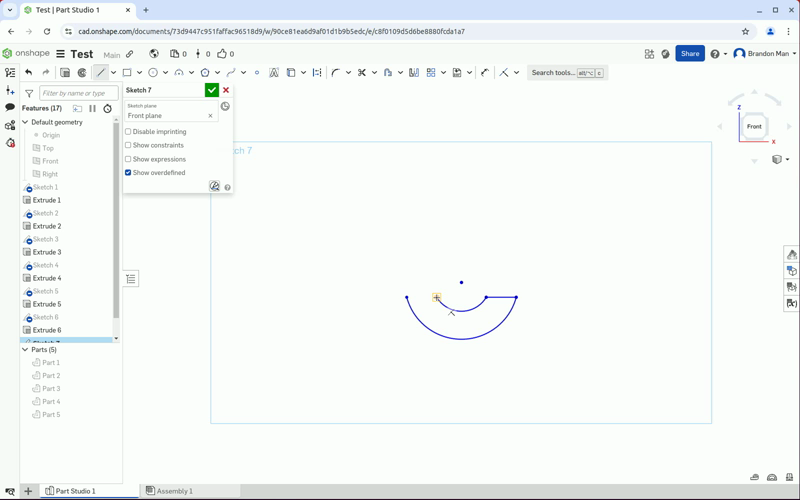
mouse_move(466, 297)
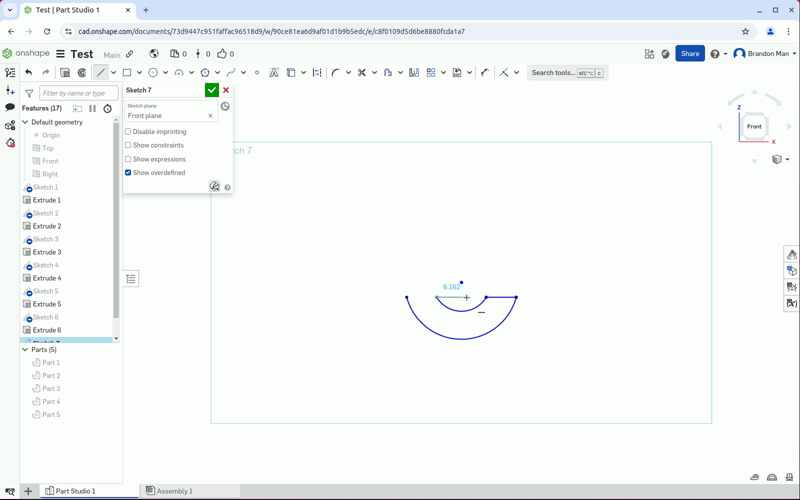
key_down(shift)
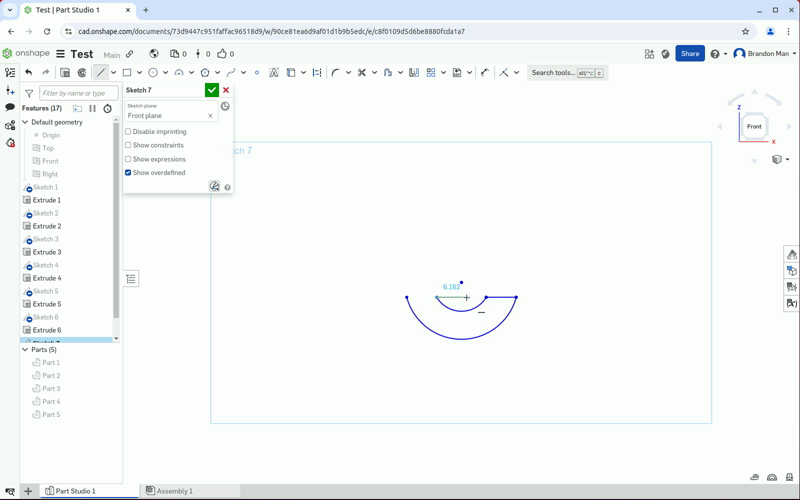
mouse_move(406, 297)
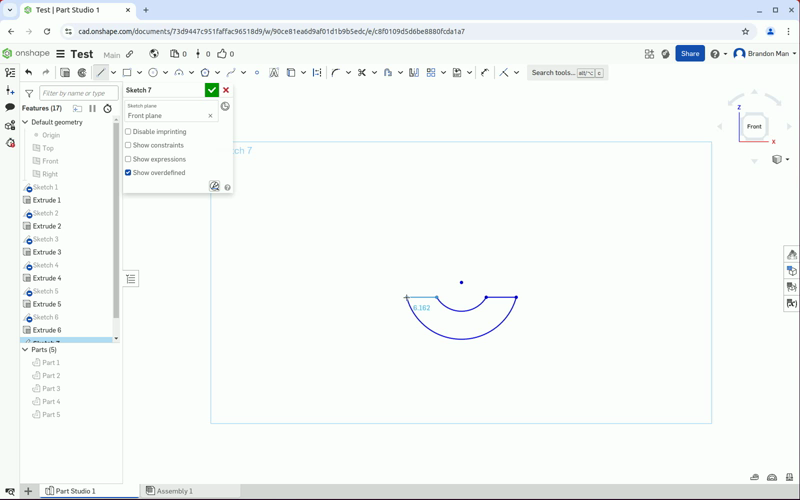
key_up(shift)
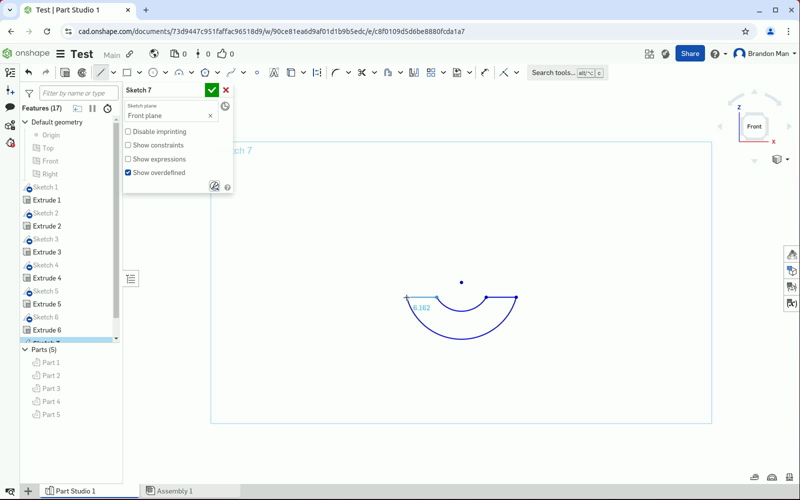
click(406, 297)
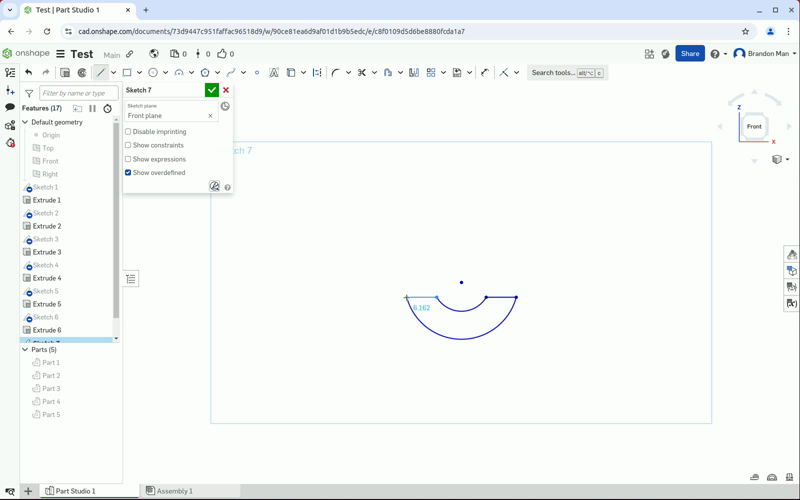
key(esc)
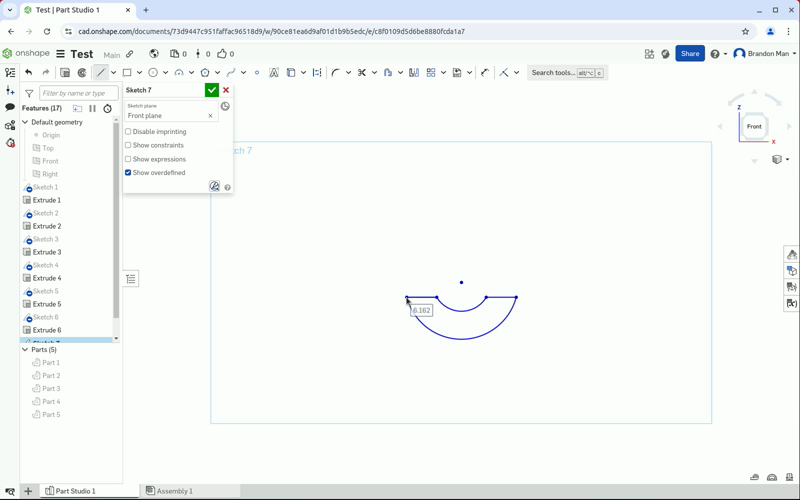
mouse_move(498, 304)
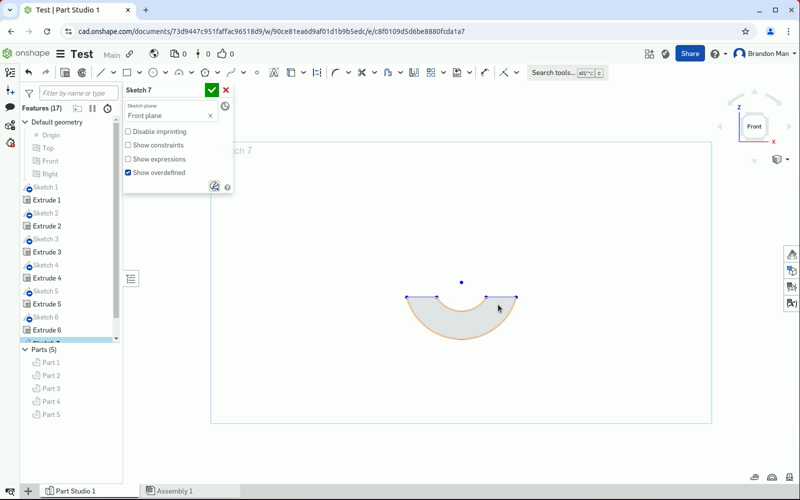
click(498, 304)
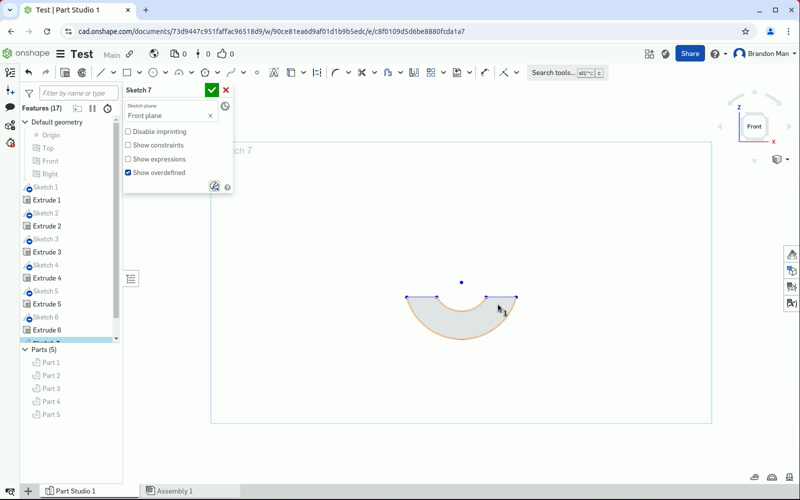
mouse_move(73, 352)
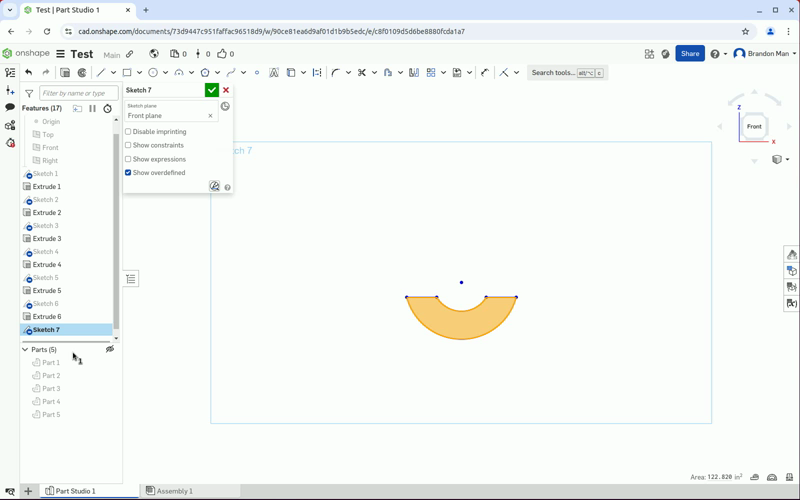
key(shift+y)
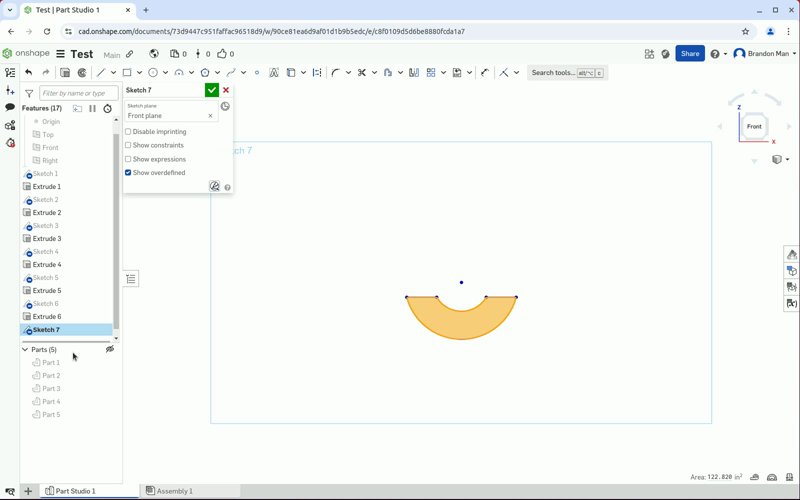
key(shift+e)
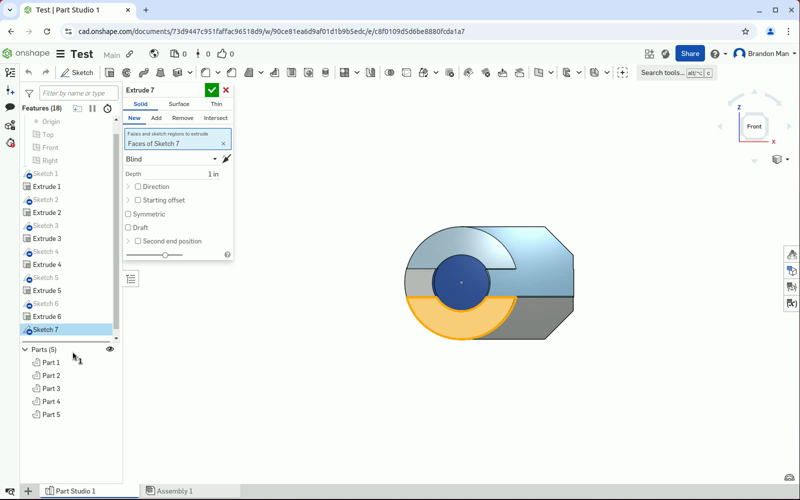
mouse_move(143, 106)
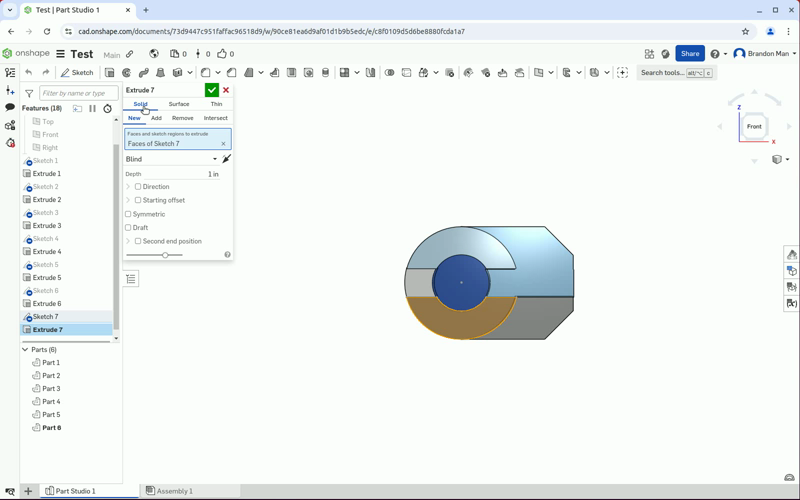
click(143, 106)
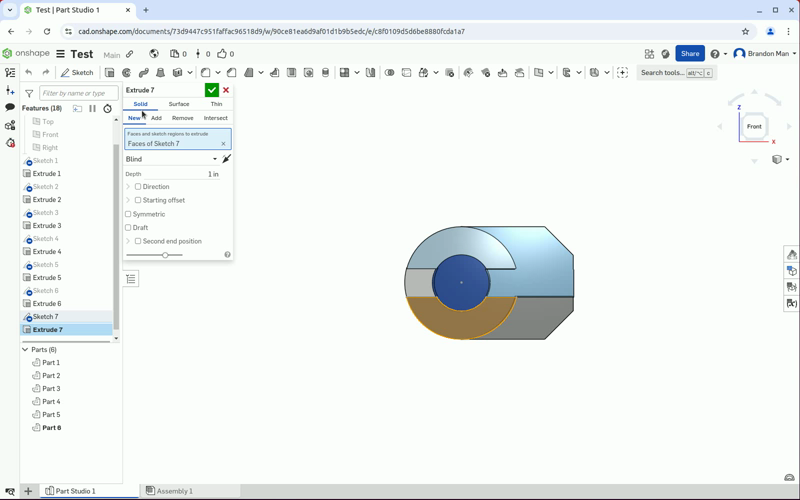
mouse_move(137, 120)
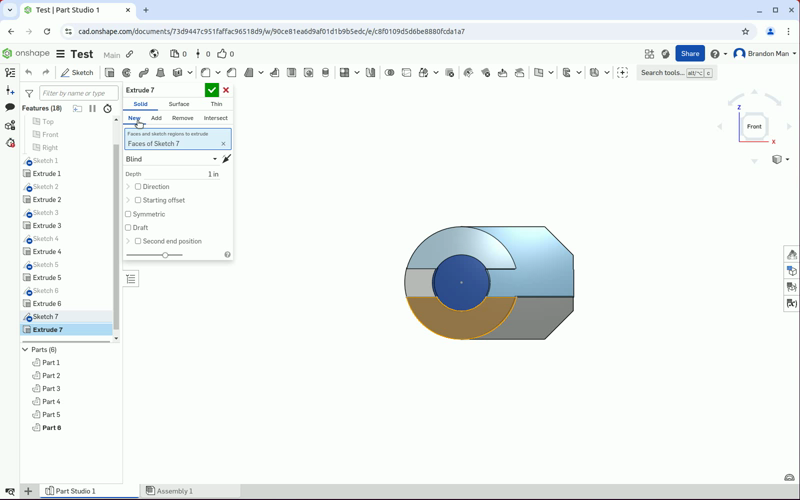
click(137, 120)
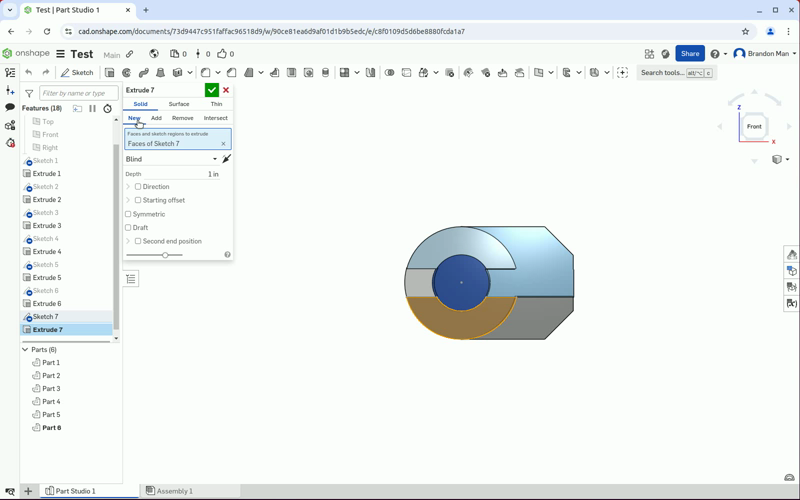
key(tab, 4)
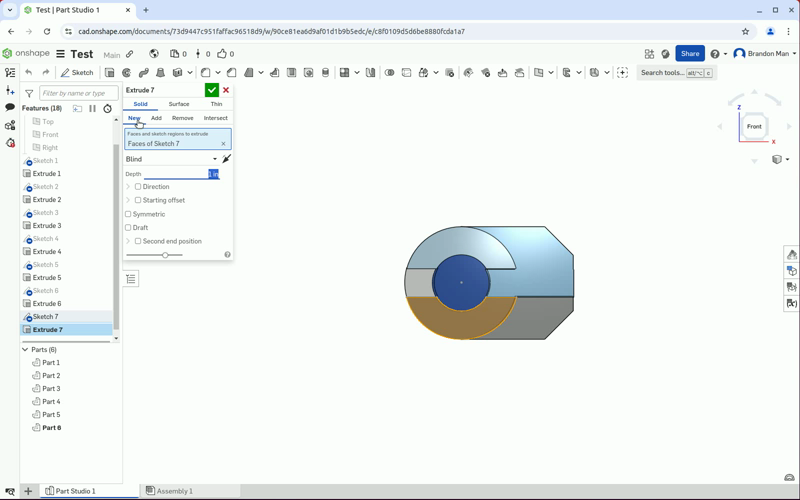
text(5.777)
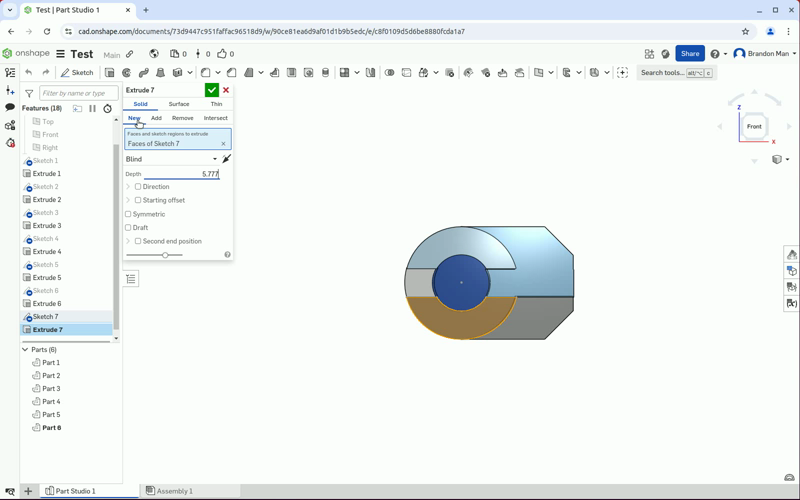
key(tab, 3)
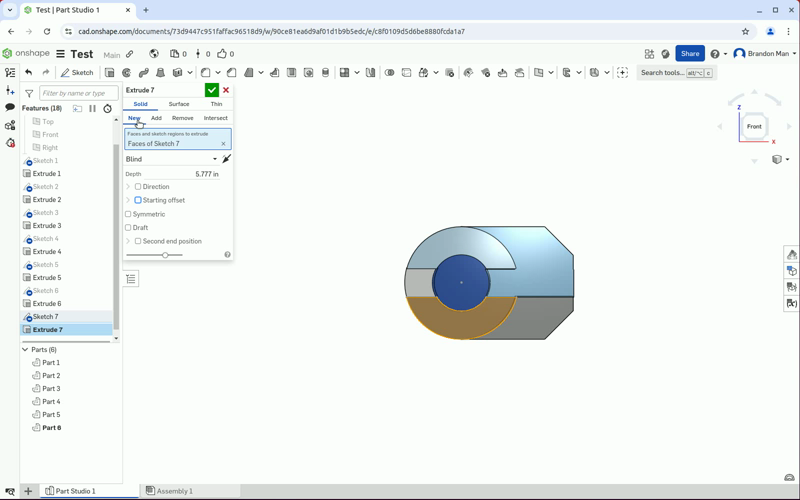
key(tab, 2)
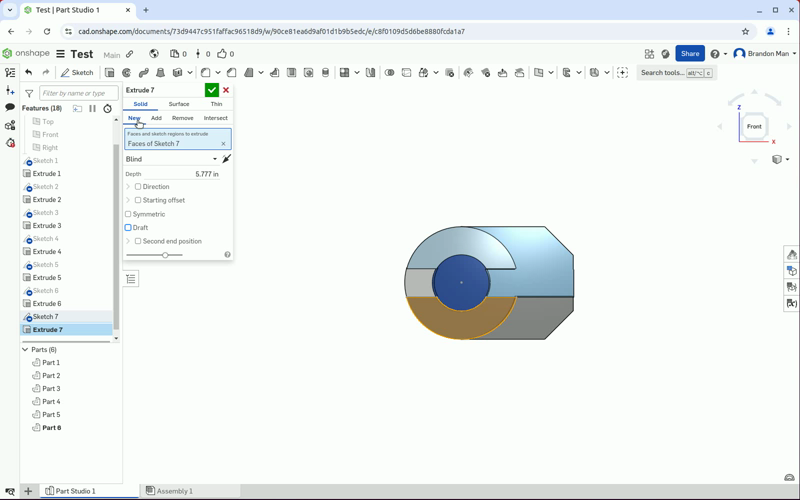
key(space)
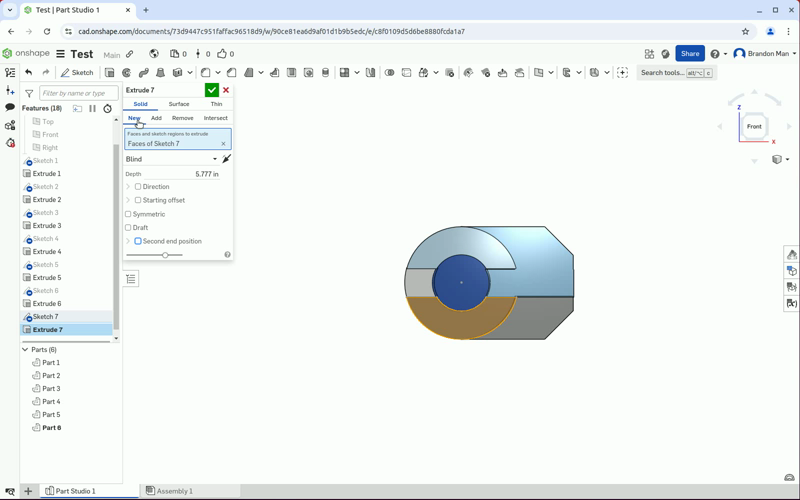
key(tab, 3)
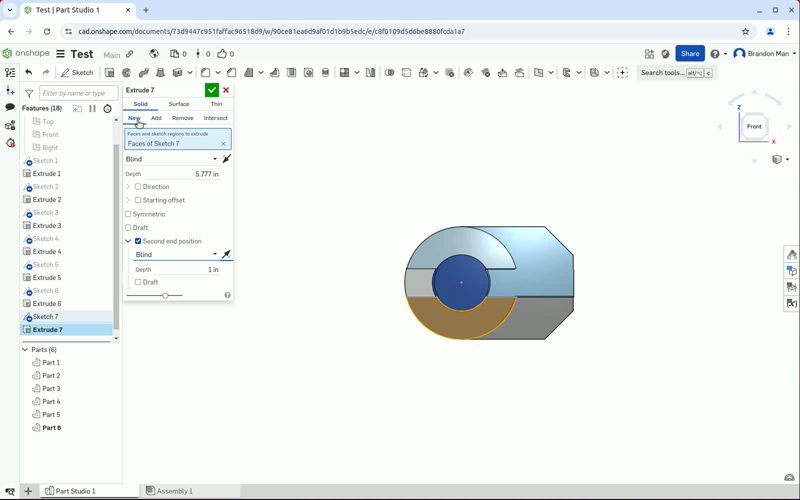
text(17.331)
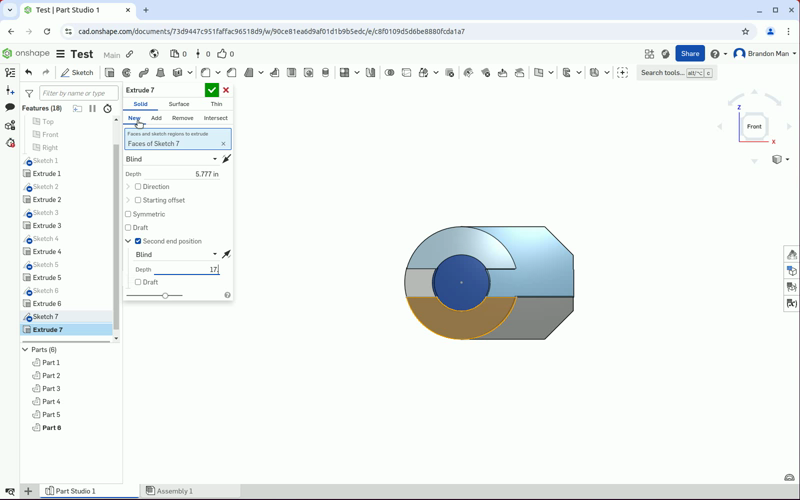
key(enter)
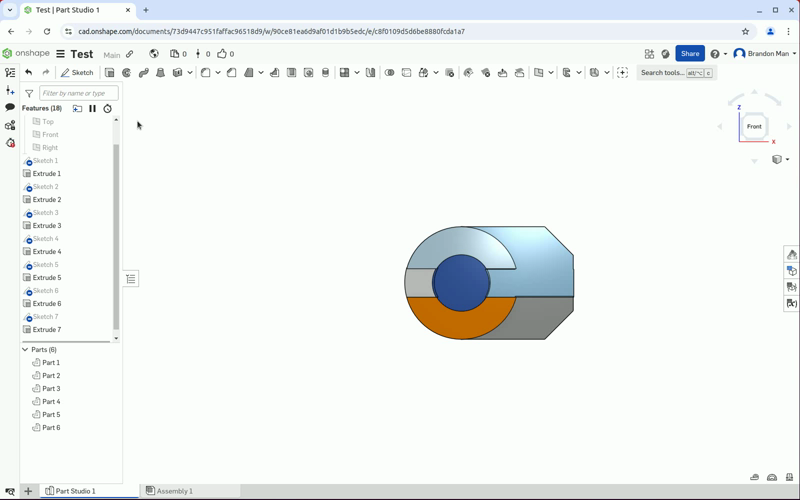
key(shift+h)
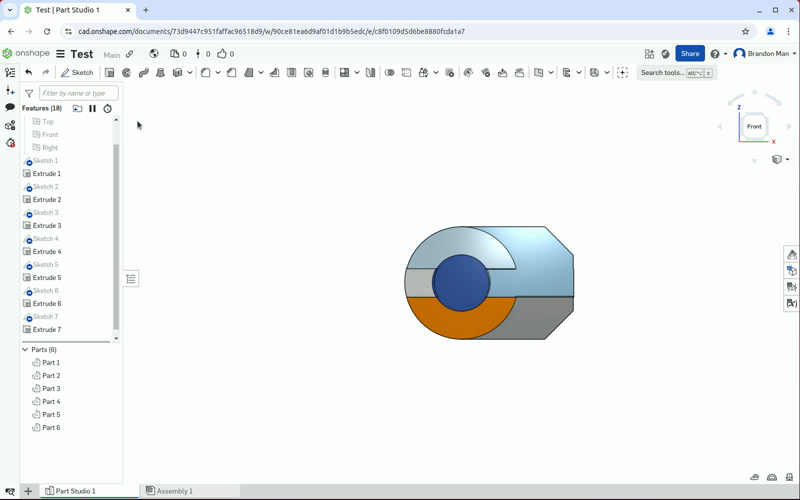
key(shift+h)
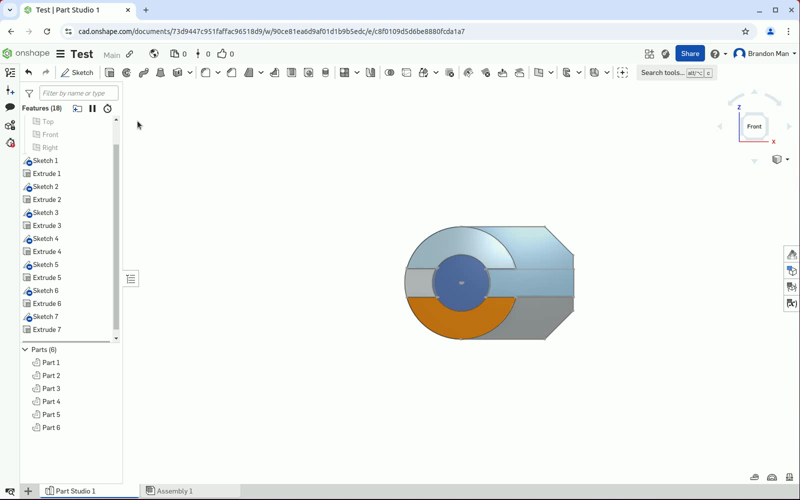
key(shift+7)
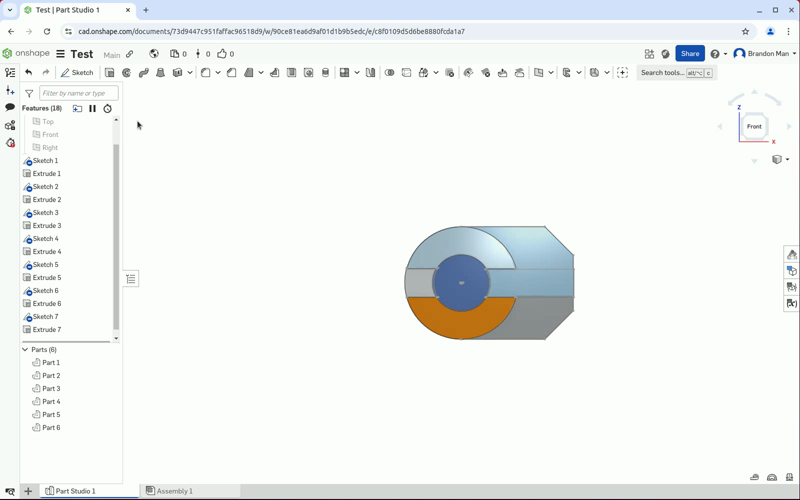
key(left, 2)
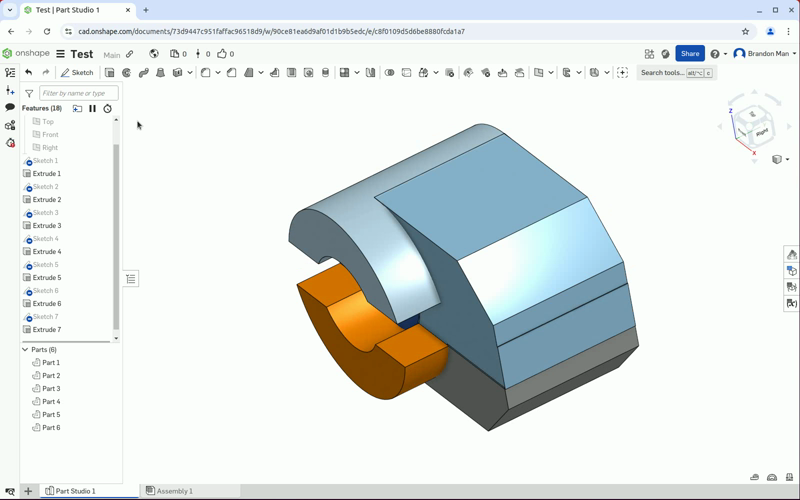
key(down, 2)
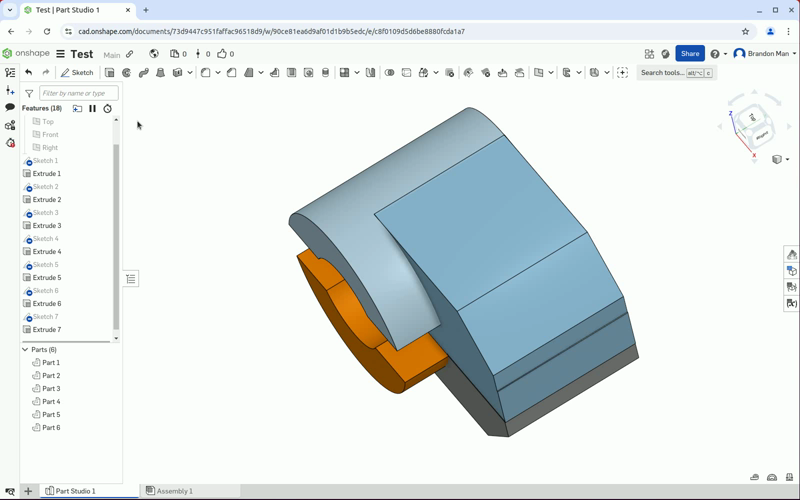
key(up, 2)
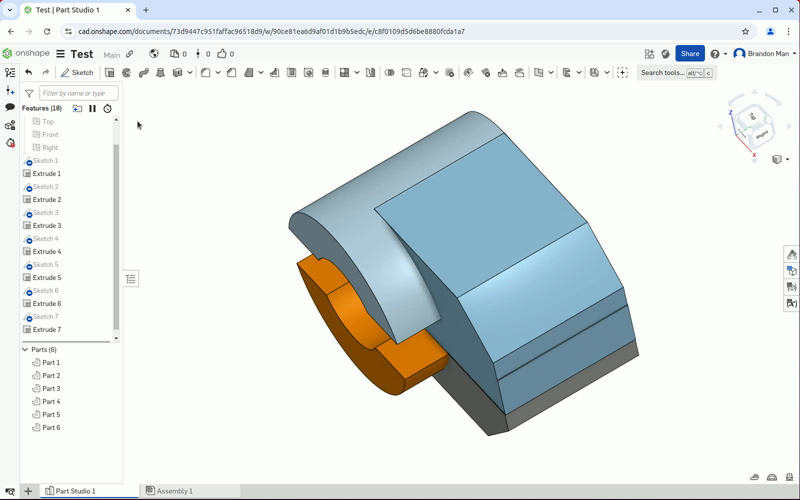
key(right, 2)
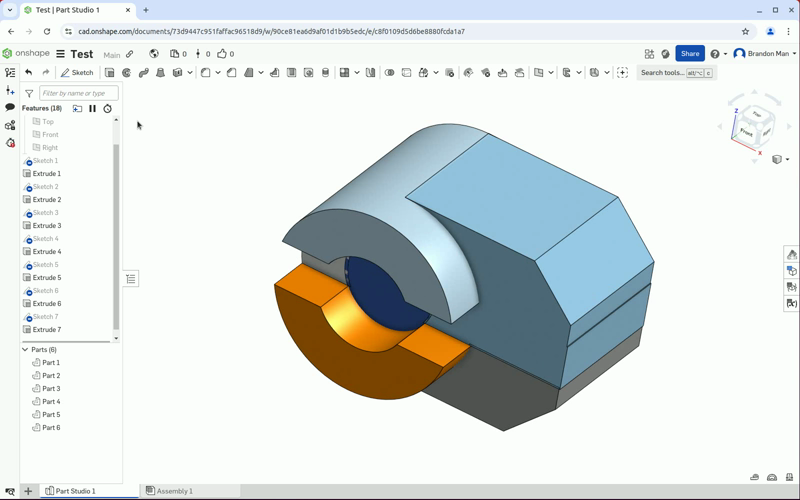
mouse_move(69, 163)
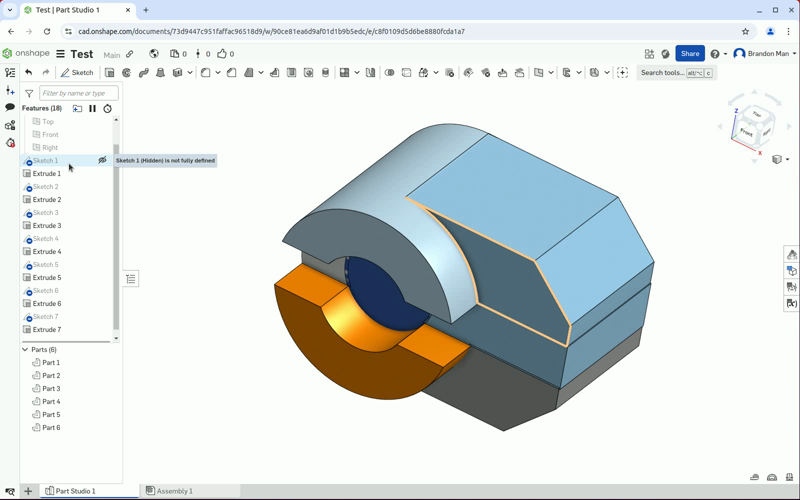
click(69, 163)